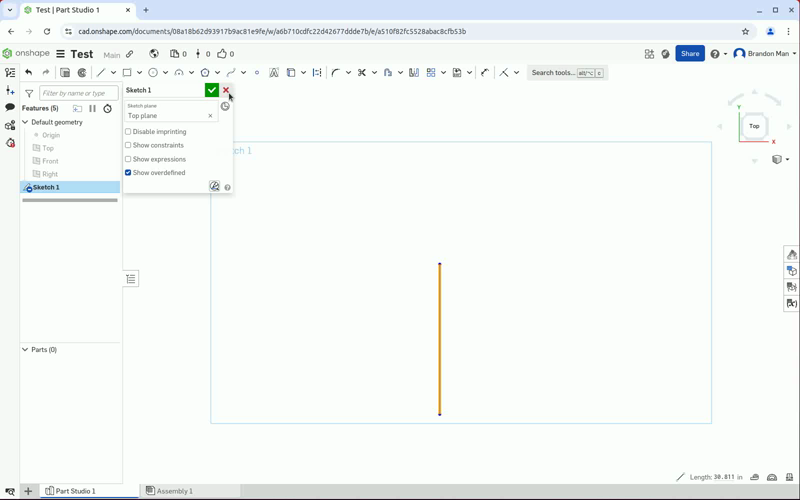
key(shift+h)
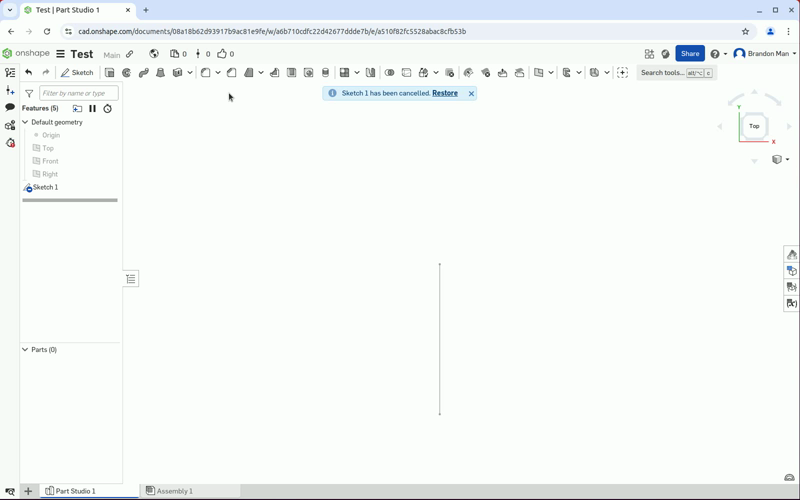
mouse_move(73, 352)
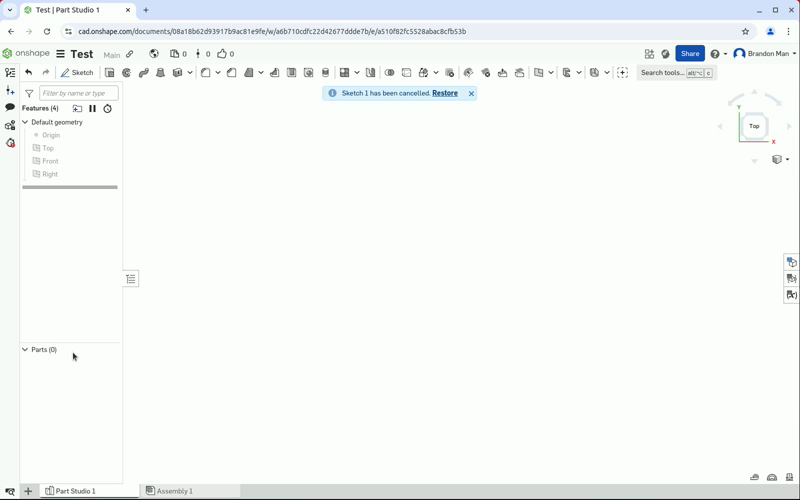
key(y)
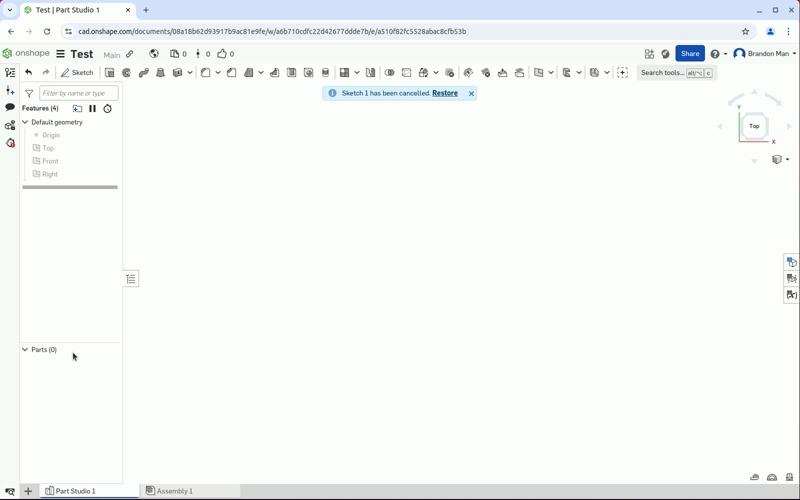
key(shift+p)
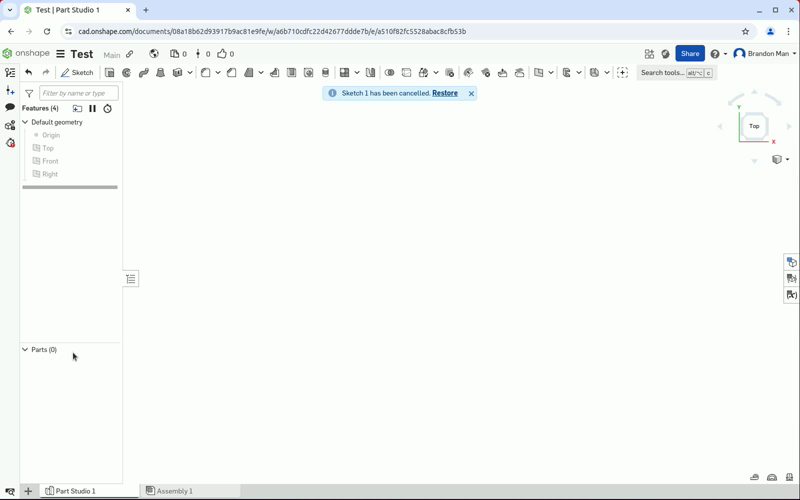
key(space)
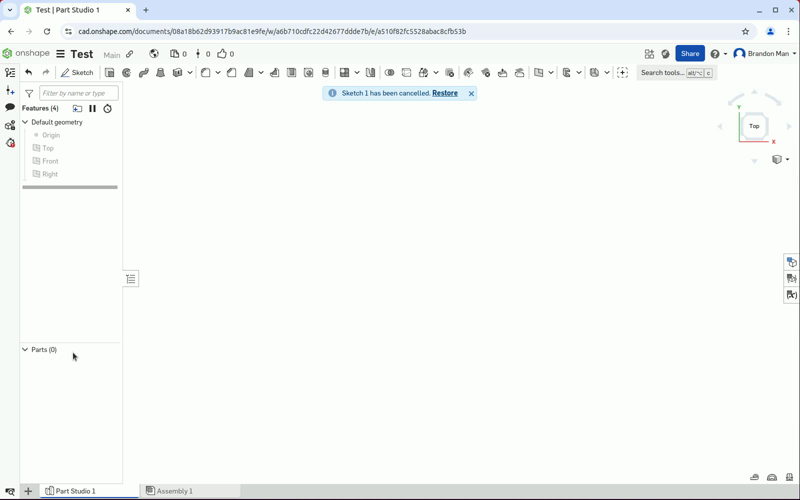
key_down(shift)
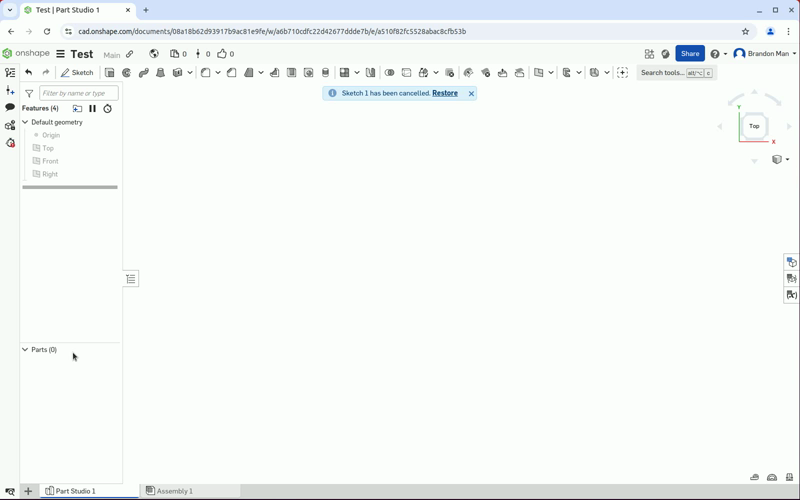
key(up)
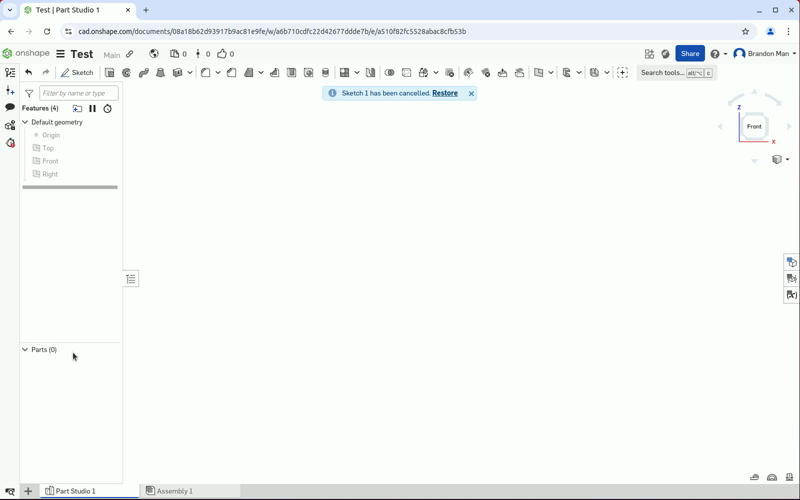
key_up(shift)
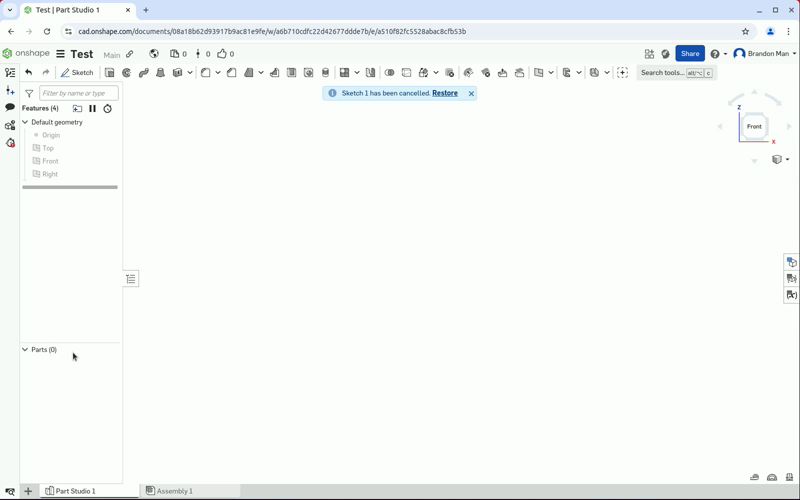
mouse_move(73, 352)
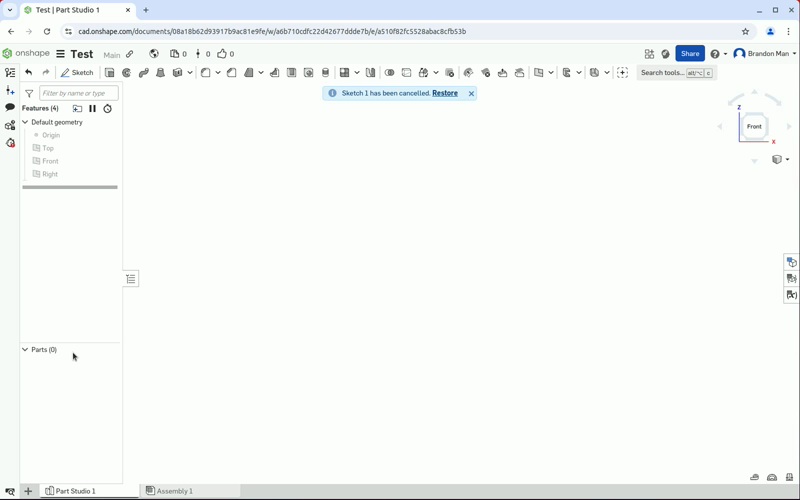
key(shift+y)
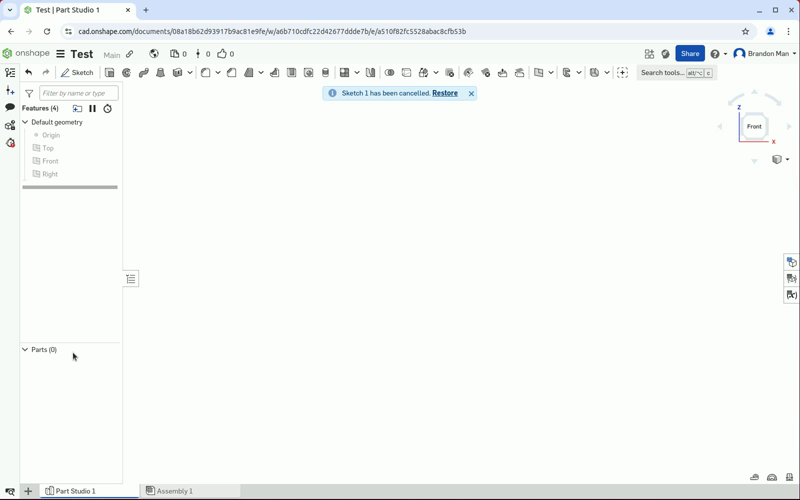
key(shift+s)
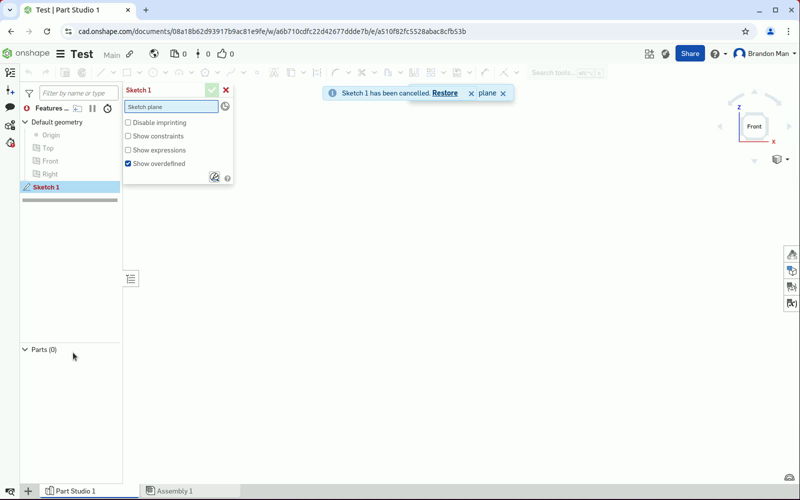
mouse_move(73, 163)
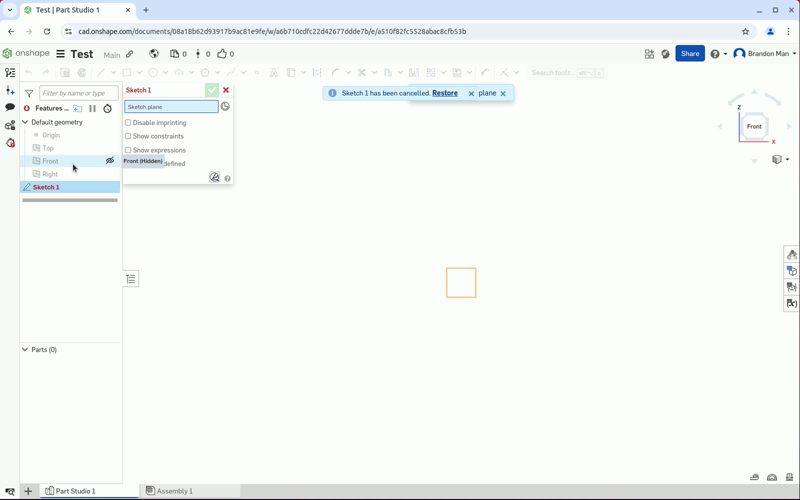
click(73, 163)
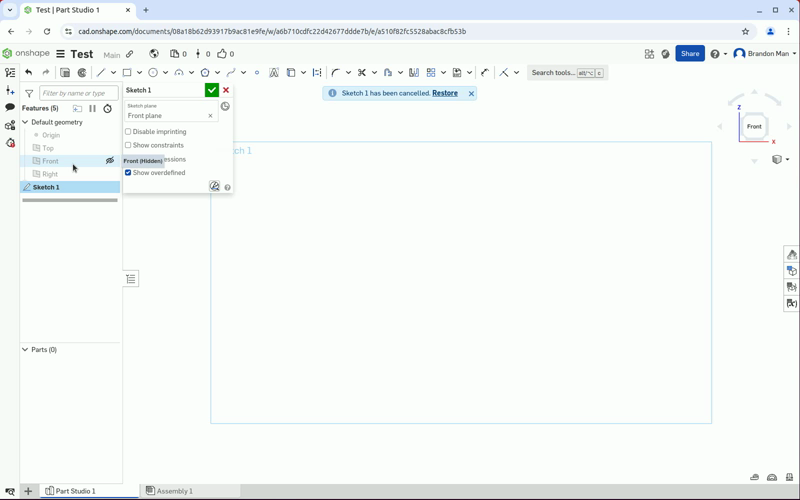
mouse_move(73, 352)
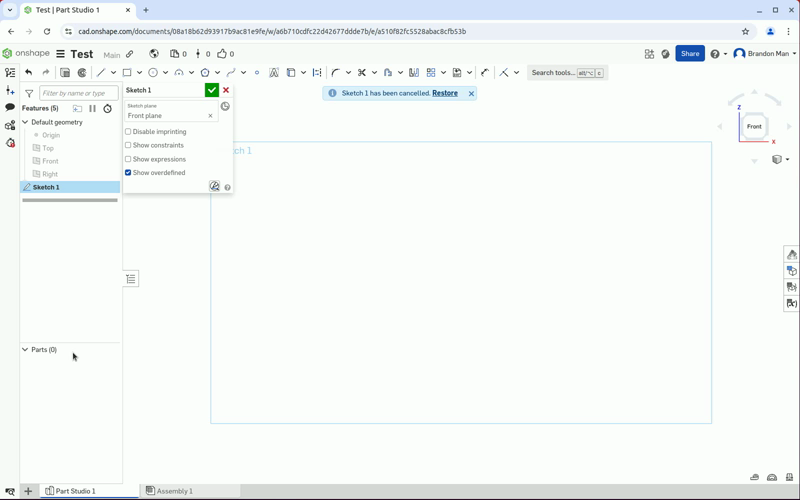
key(y)
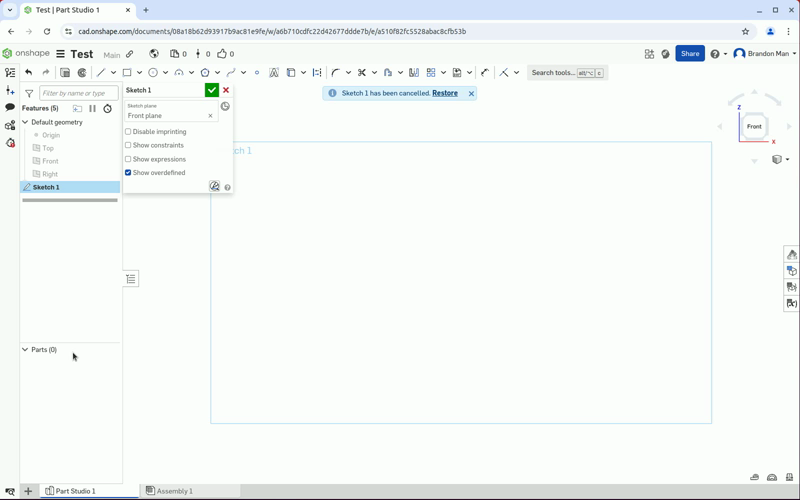
key(l)
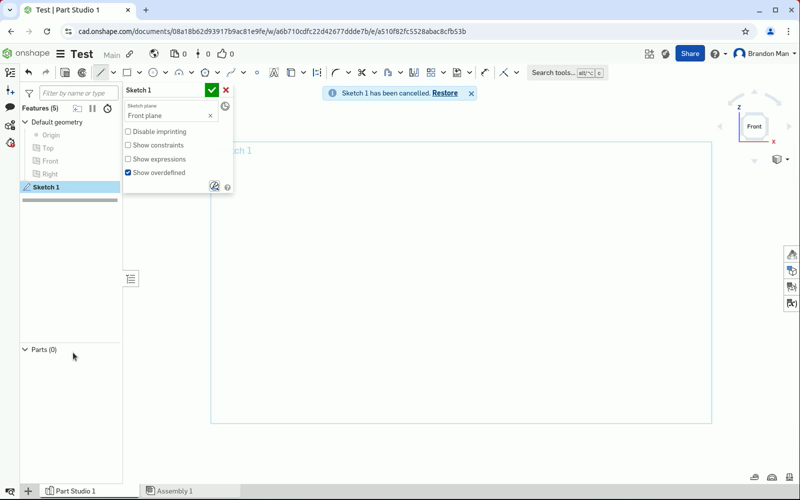
key_down(shift)
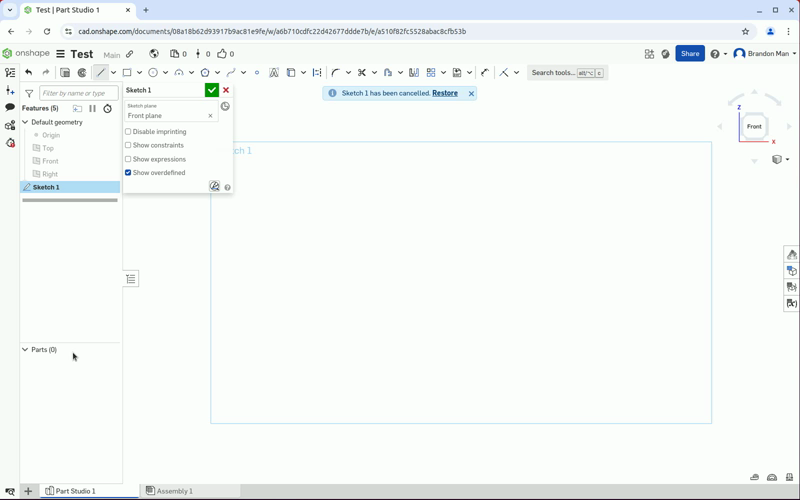
mouse_move(353, 282)
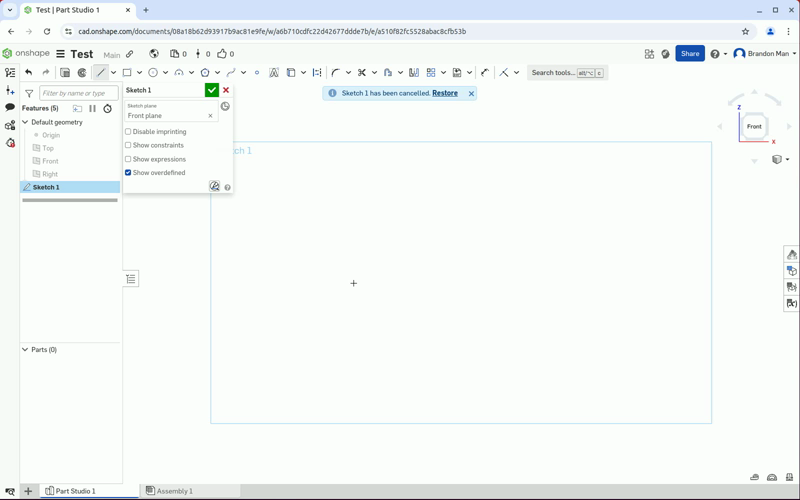
click(353, 282)
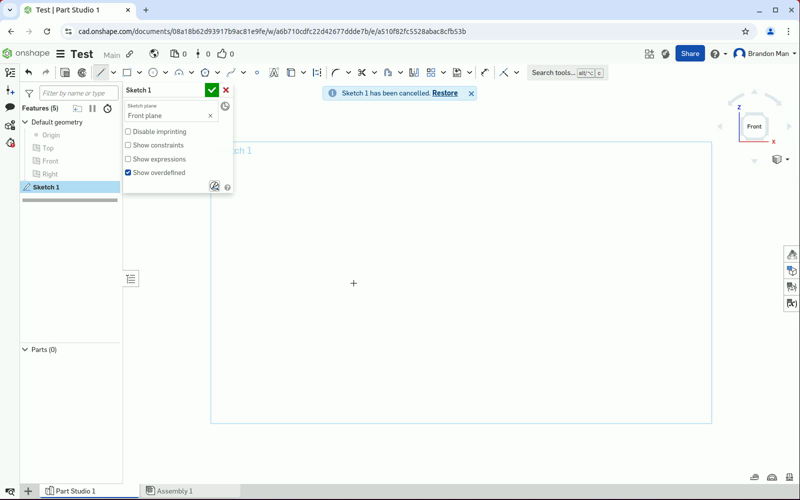
key_up(shift)
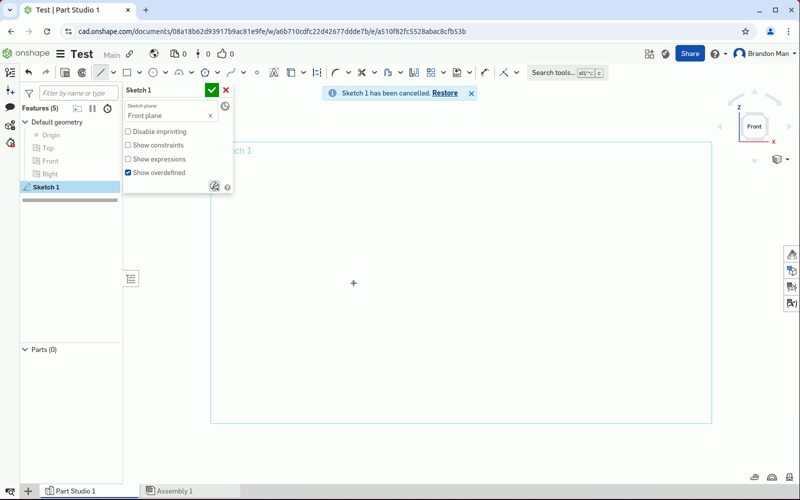
key_down(shift)
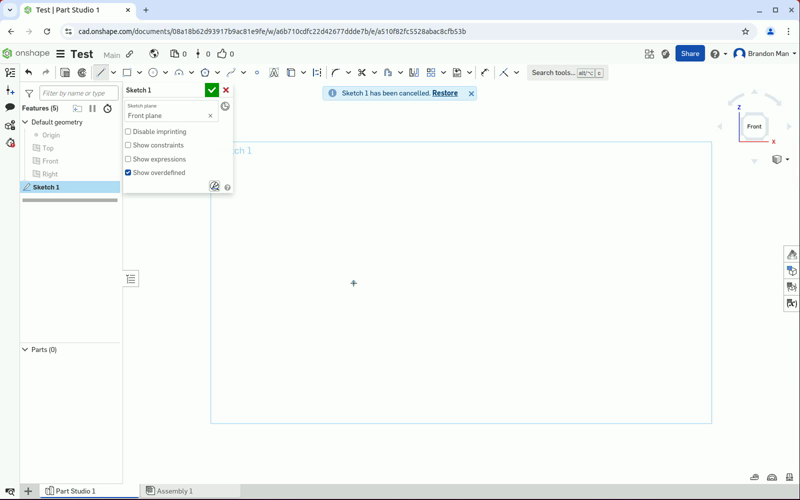
mouse_move(383, 282)
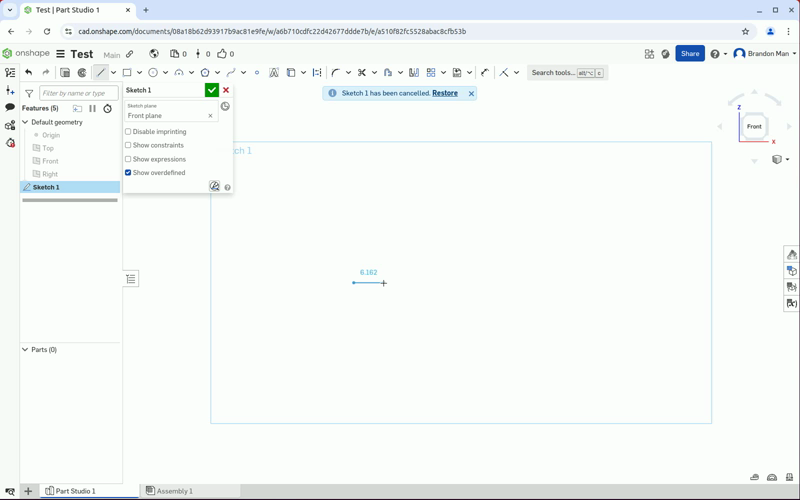
mouse_move(356, 282)
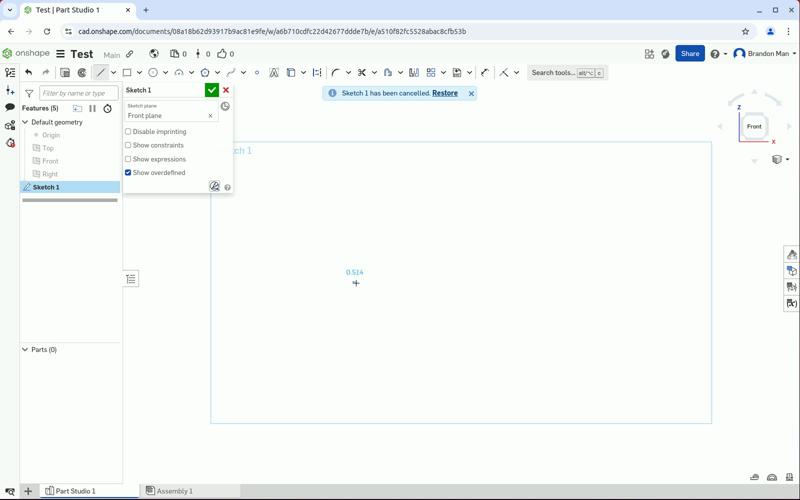
scroll(6)
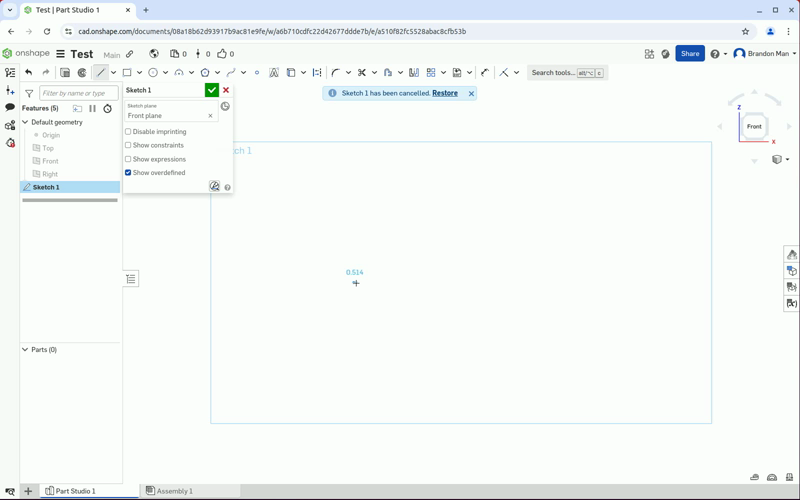
scroll(6)
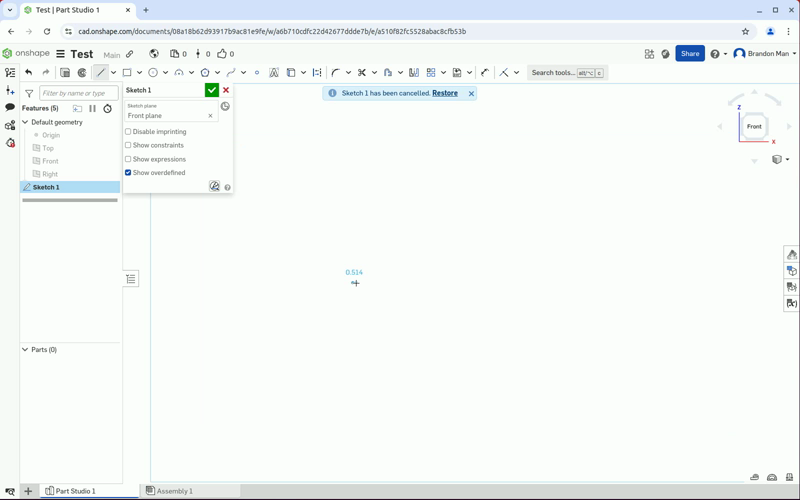
scroll(6)
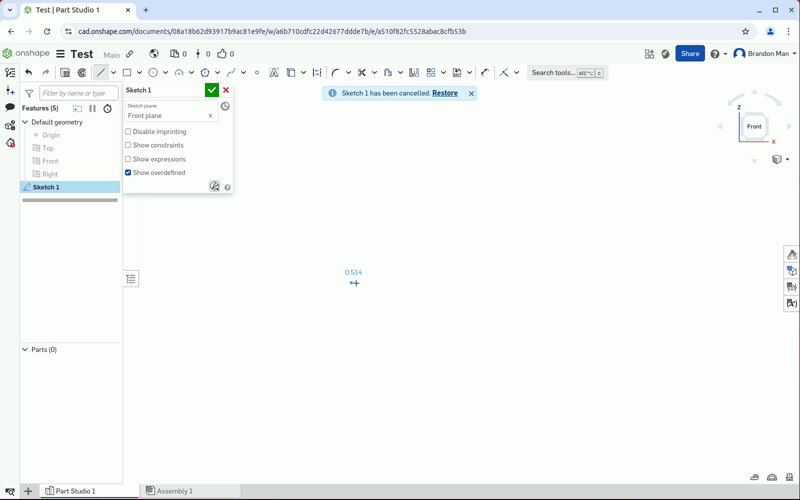
scroll(6)
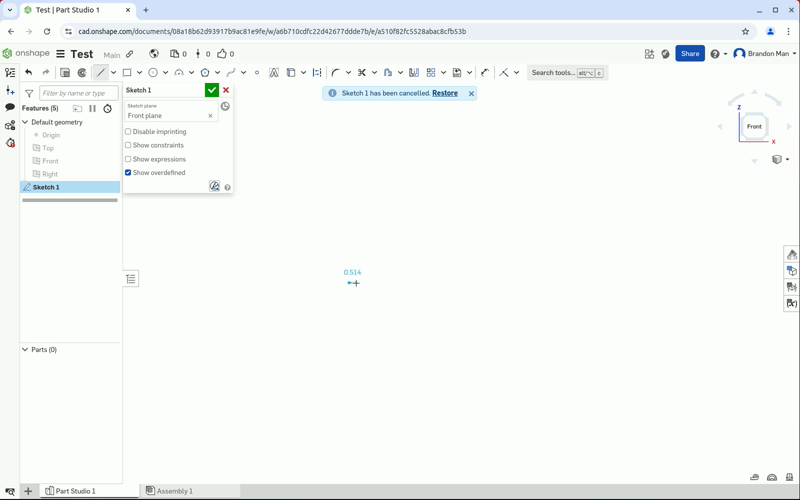
scroll(6)
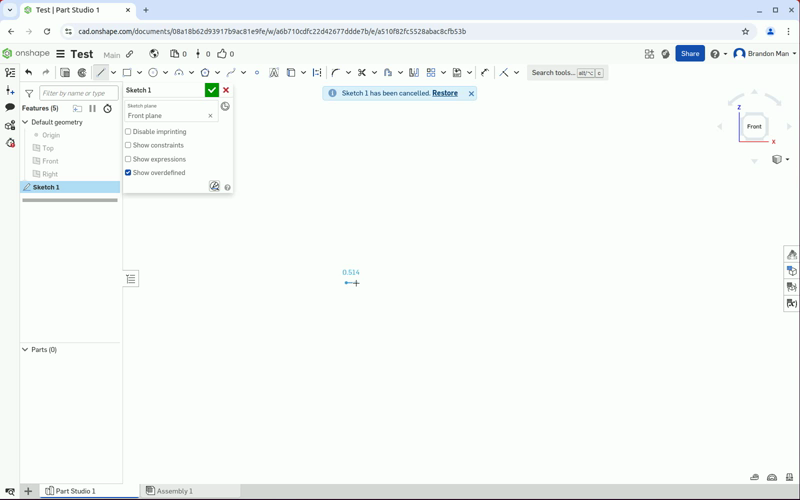
scroll(6)
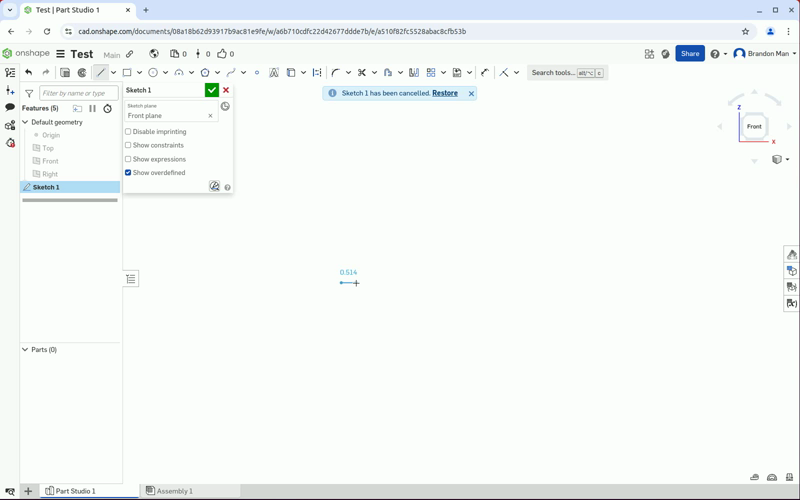
scroll(6)
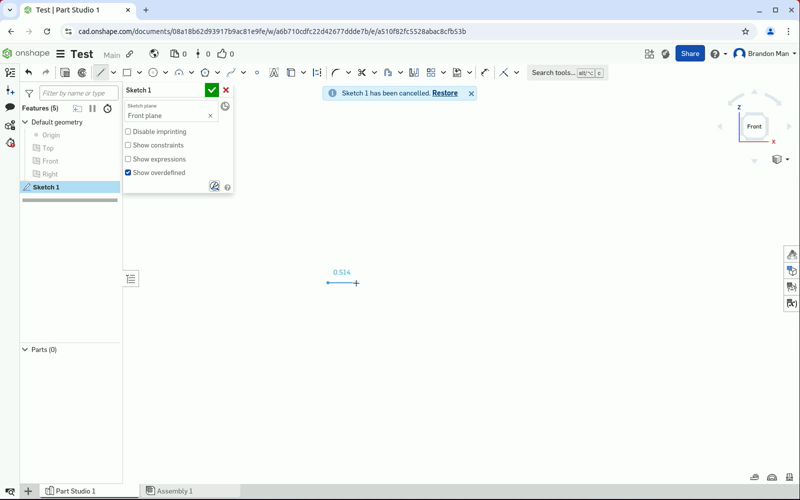
click(356, 282)
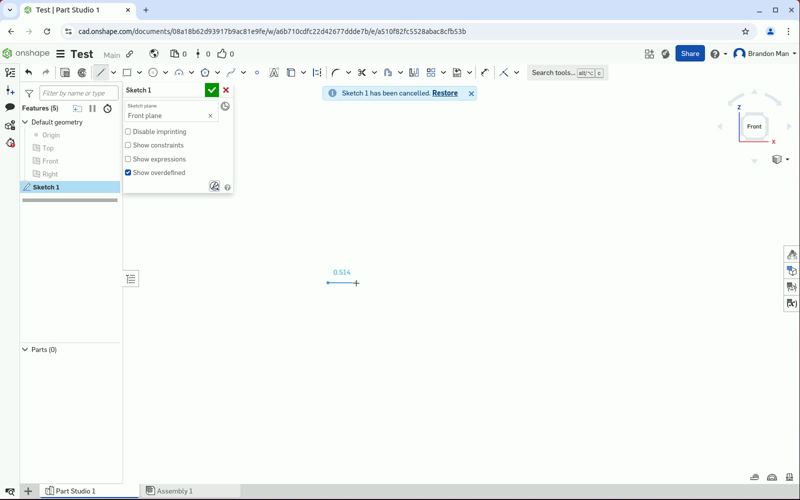
scroll(-6)
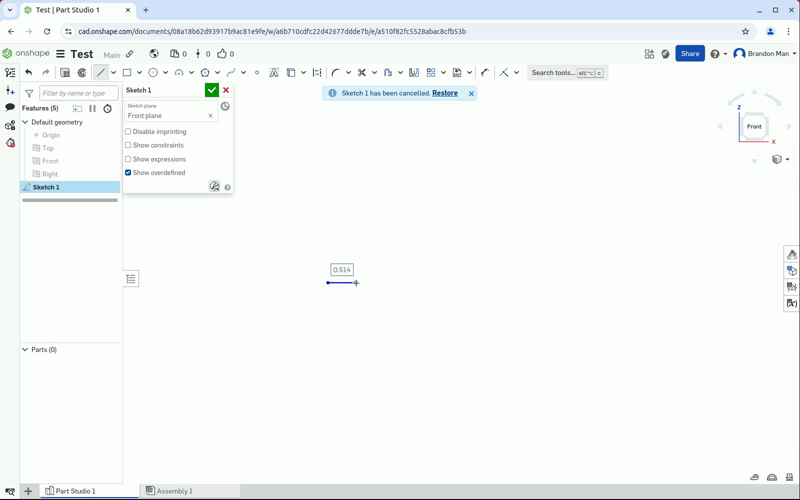
scroll(-6)
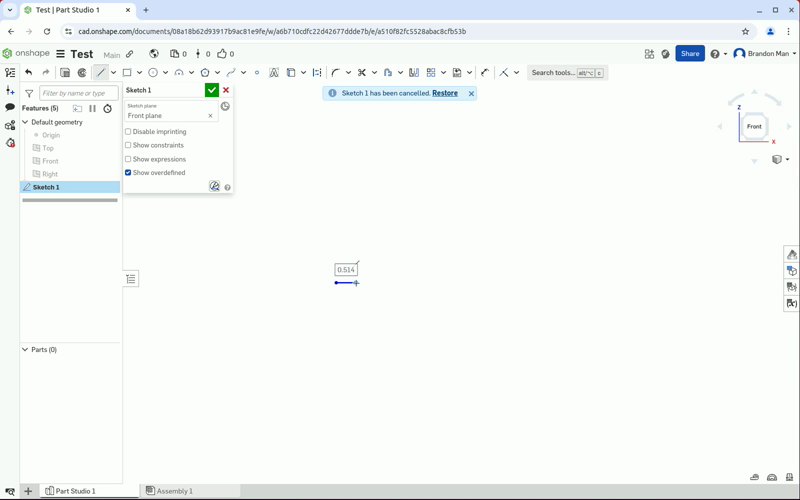
scroll(-6)
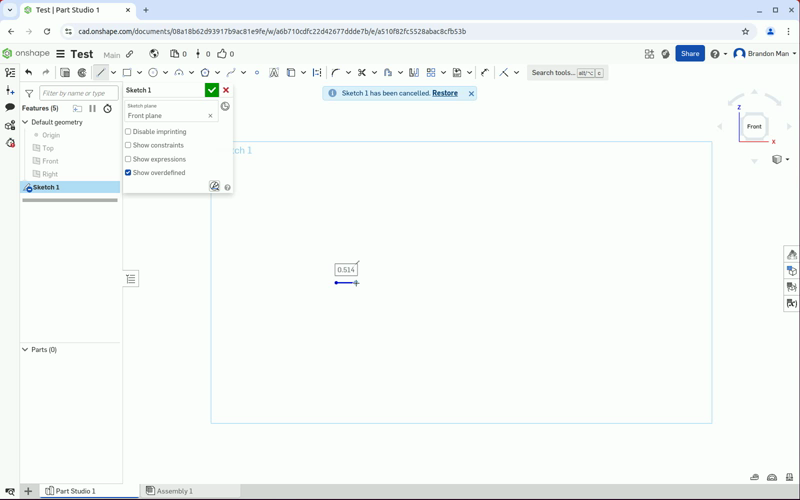
scroll(-6)
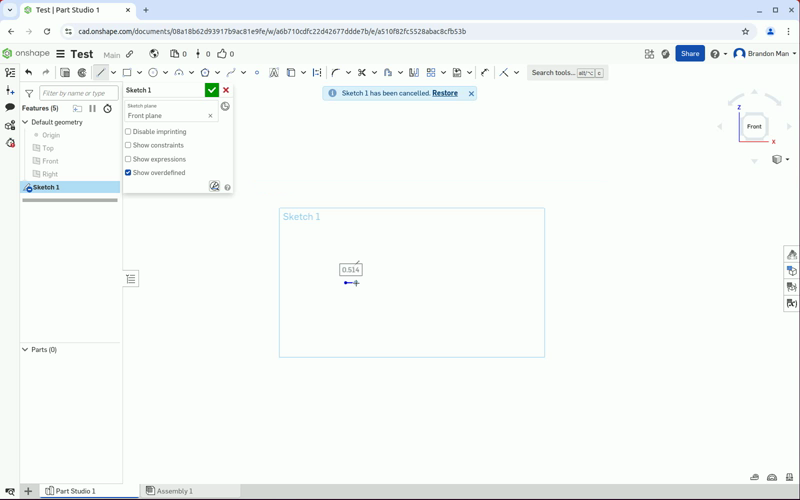
scroll(-6)
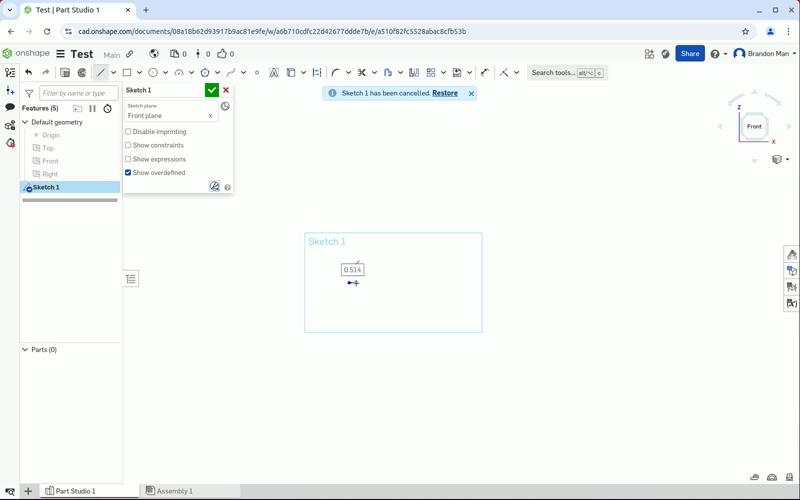
scroll(-6)
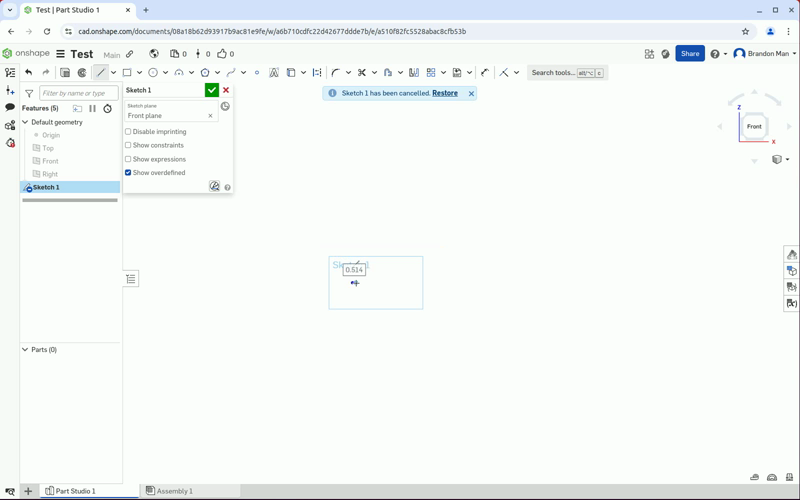
scroll(-6)
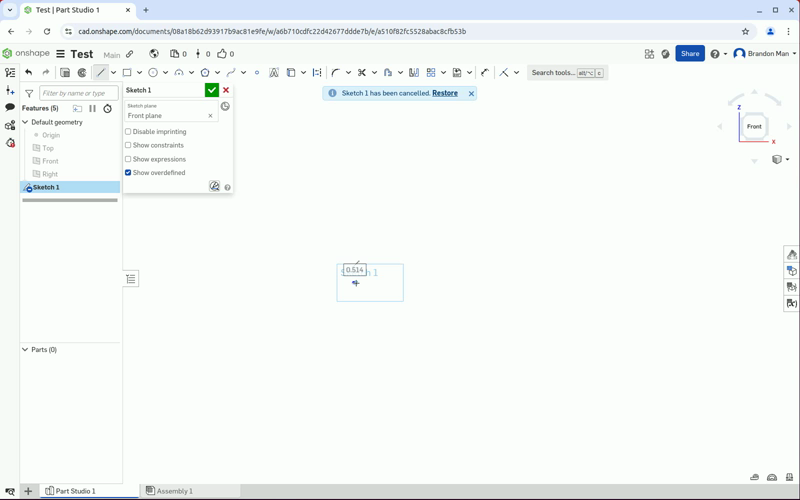
key_up(shift)
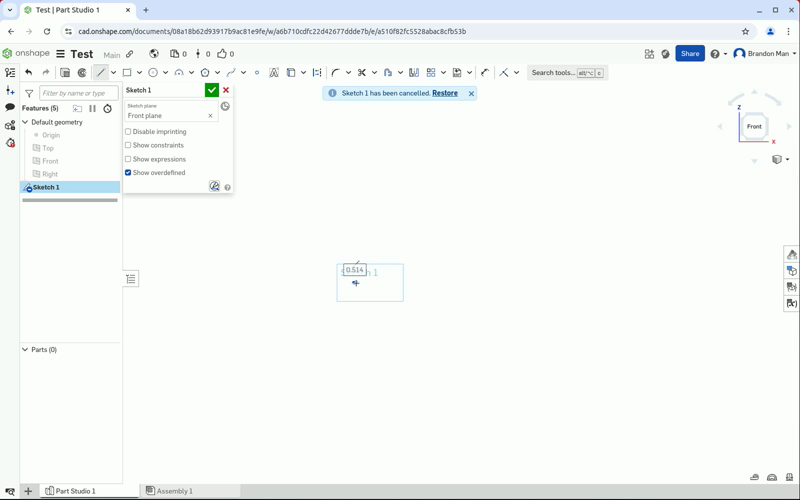
key_down(shift)
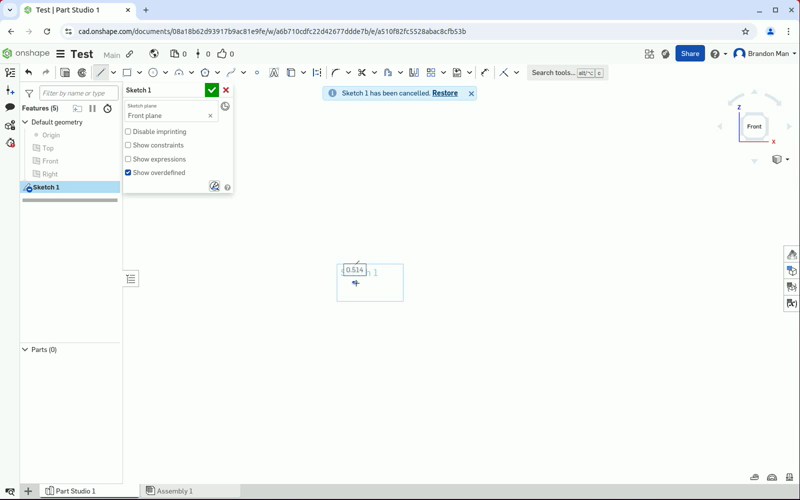
mouse_move(386, 282)
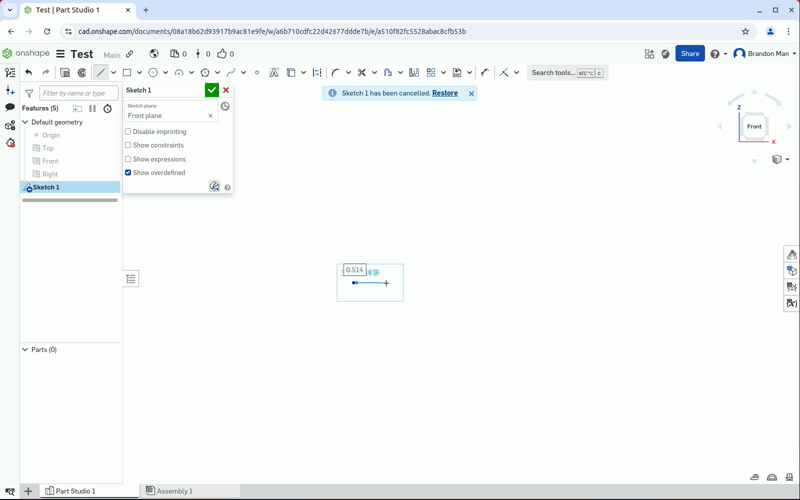
mouse_move(367, 327)
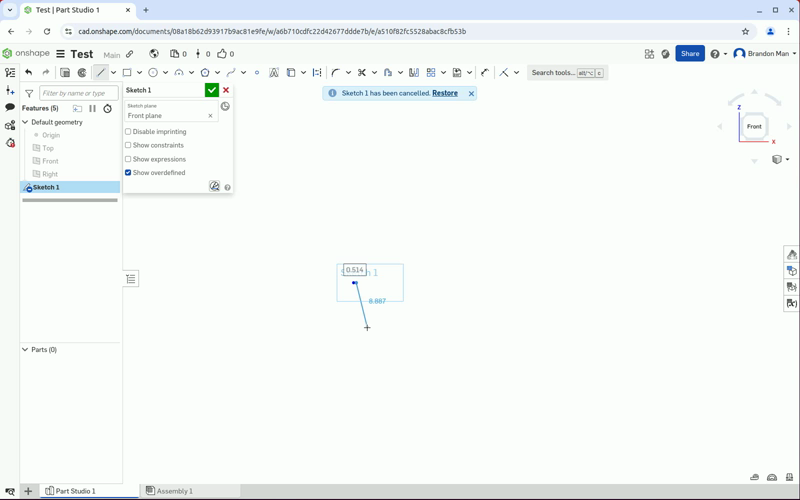
click(367, 327)
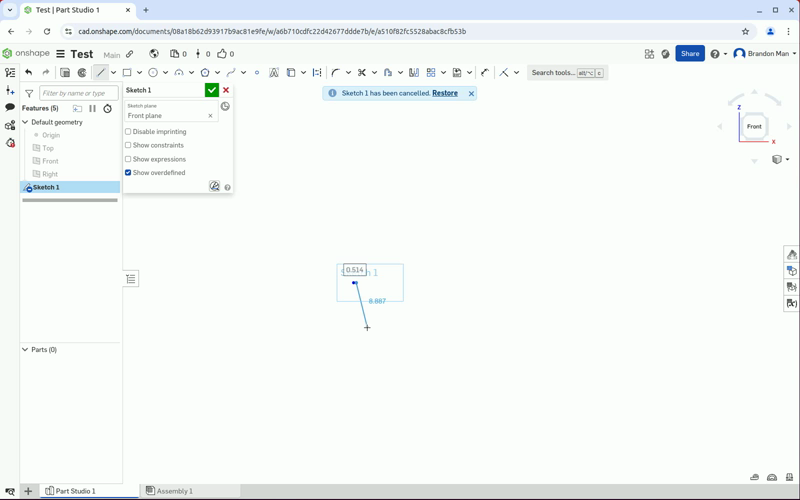
key_up(shift)
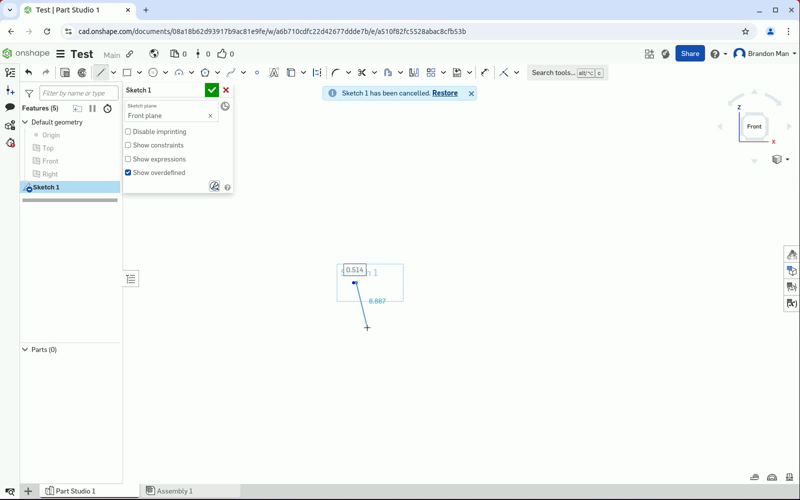
key_down(shift)
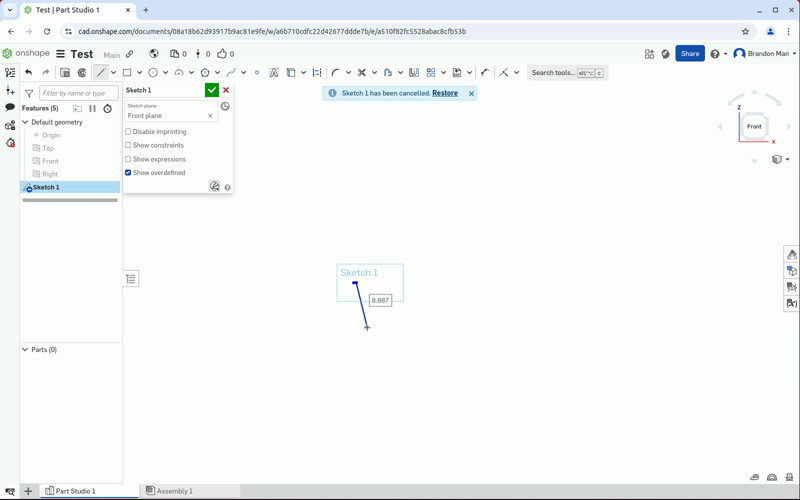
mouse_move(465, 327)
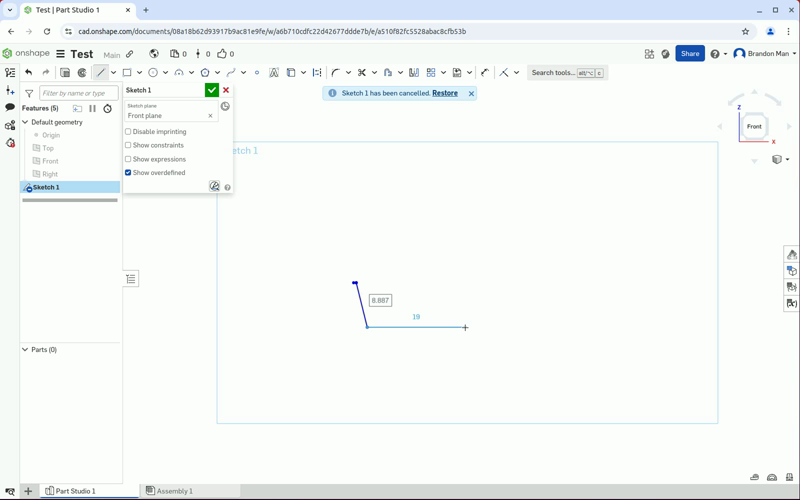
click(465, 327)
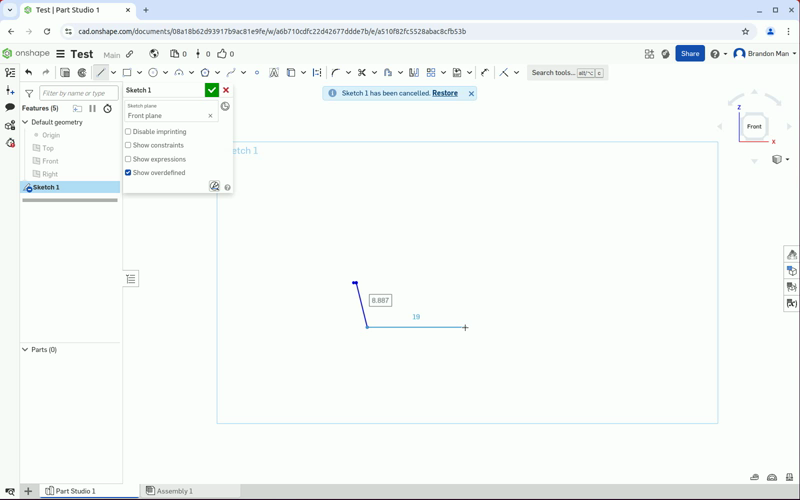
key_up(shift)
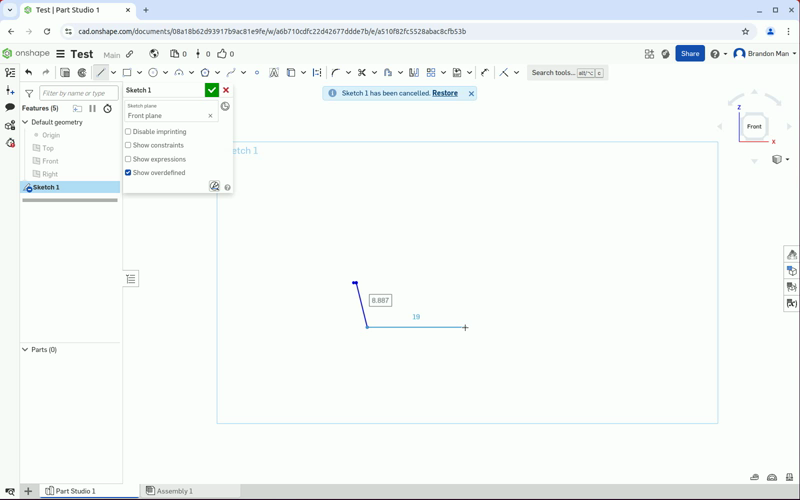
key_down(shift)
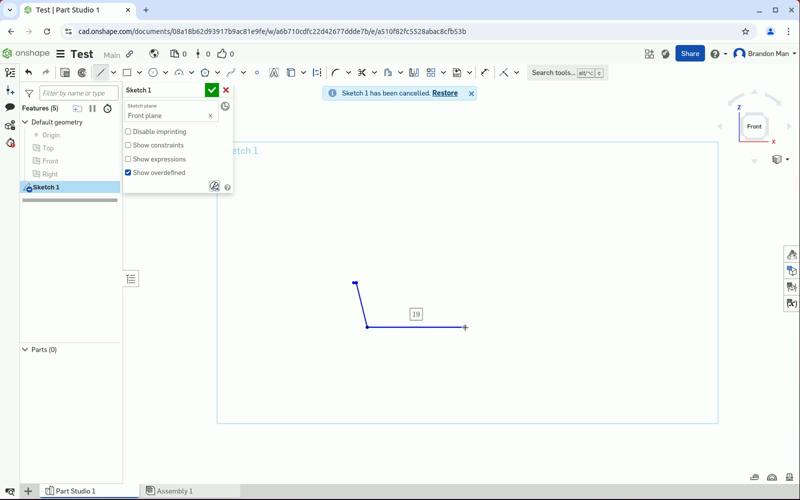
mouse_move(558, 327)
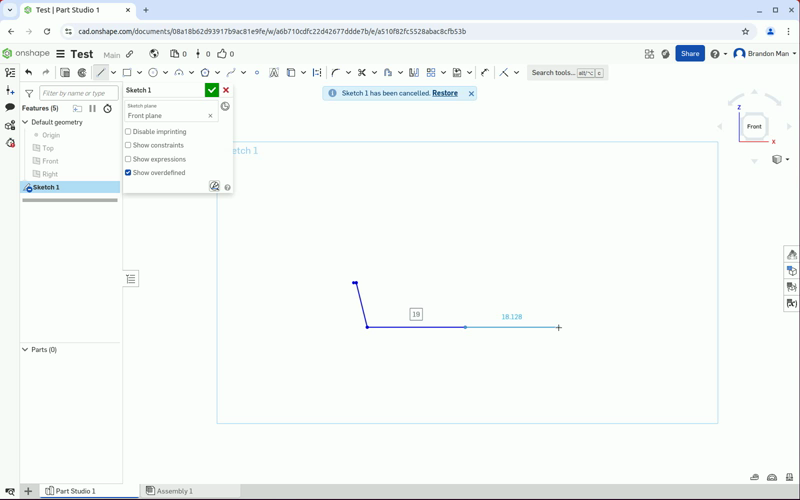
click(558, 327)
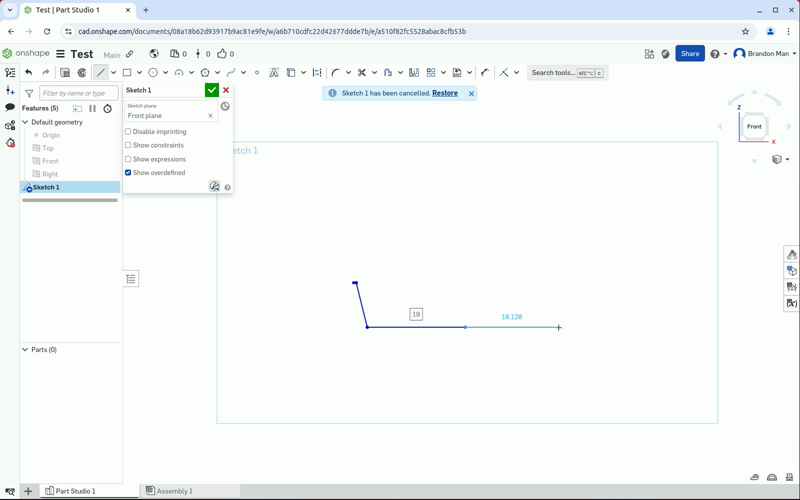
key_up(shift)
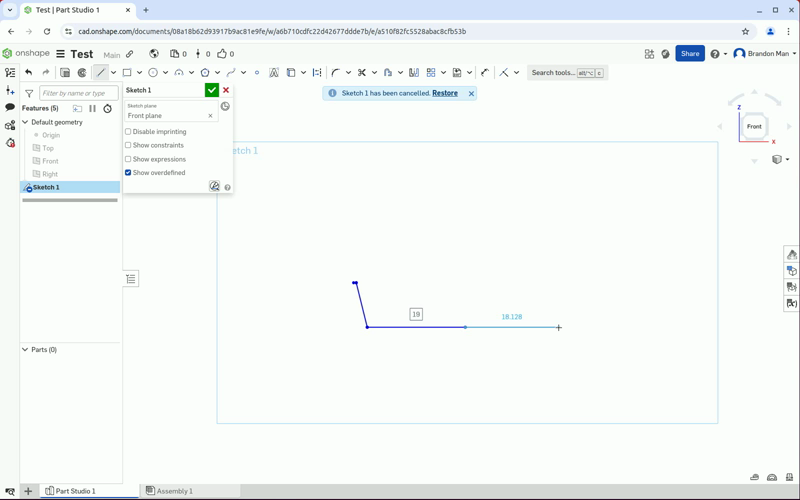
key_down(shift)
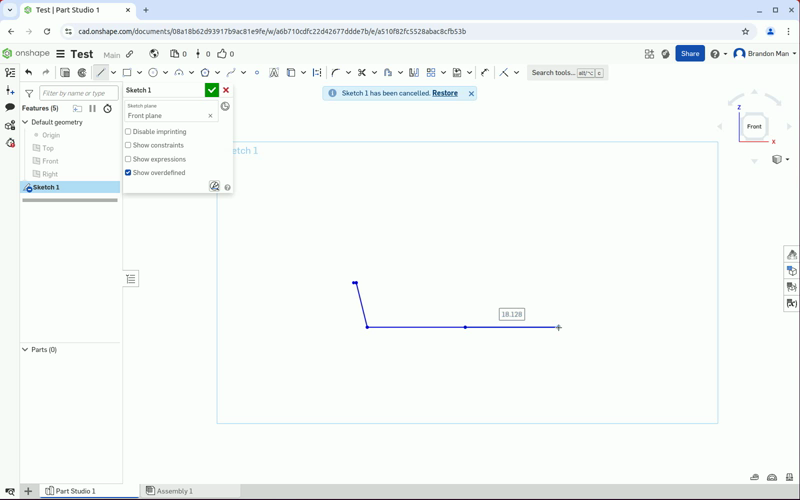
mouse_move(588, 327)
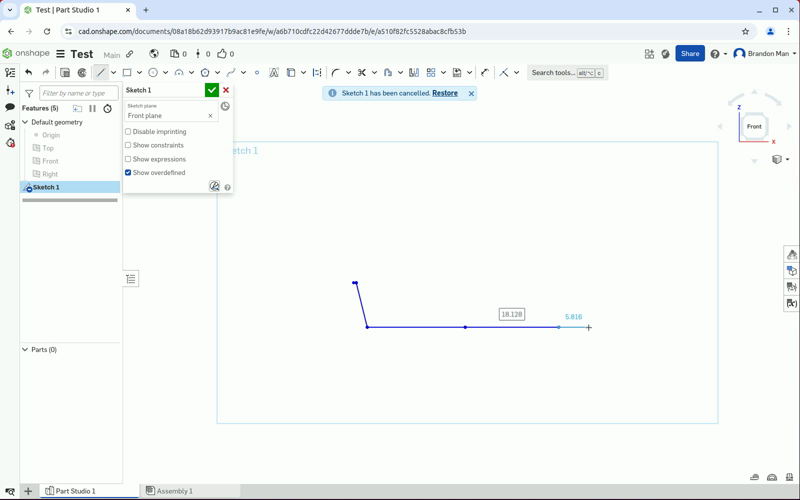
mouse_move(565, 296)
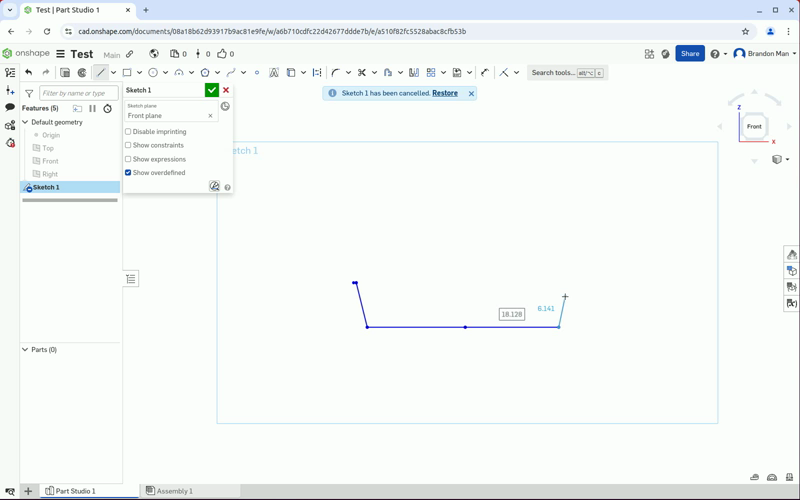
click(565, 296)
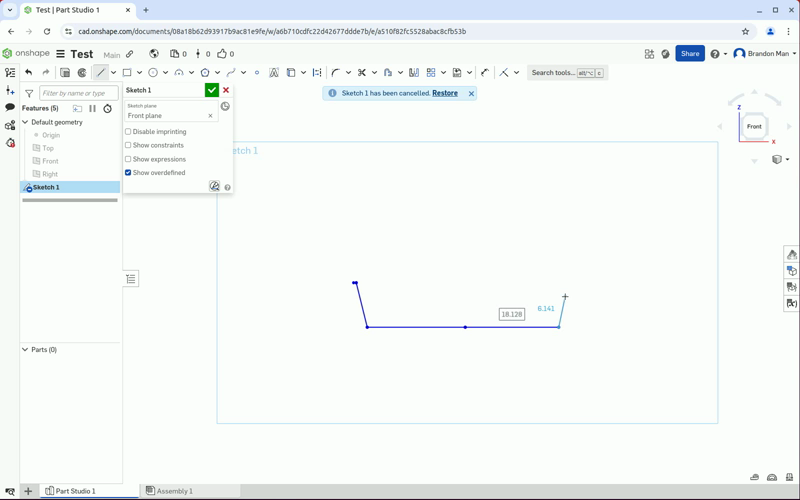
key_up(shift)
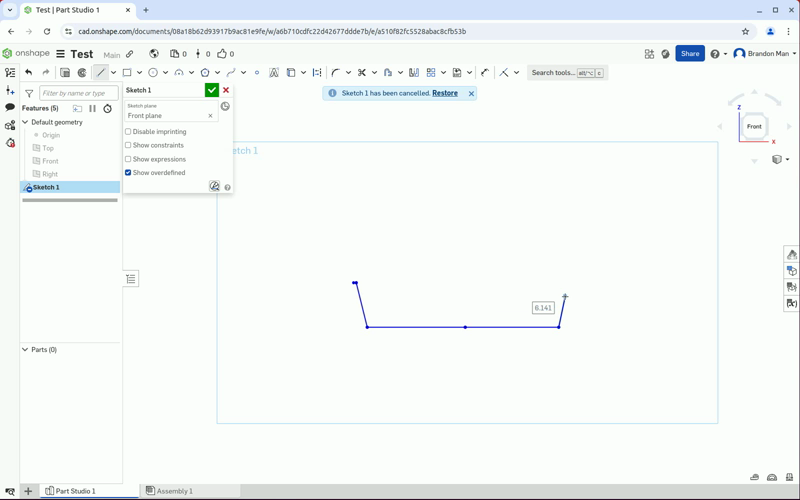
key_down(shift)
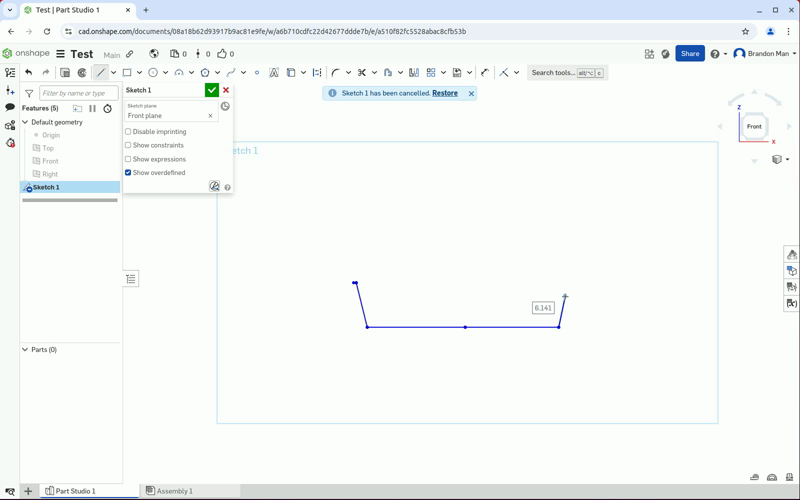
mouse_move(589, 296)
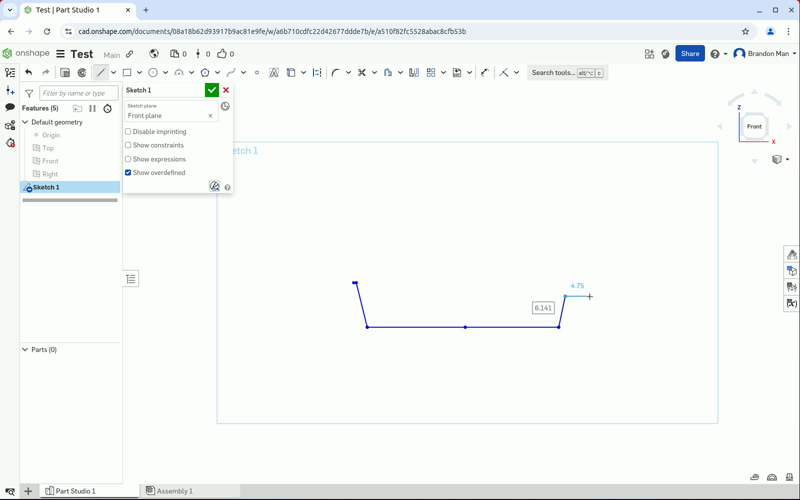
mouse_move(565, 289)
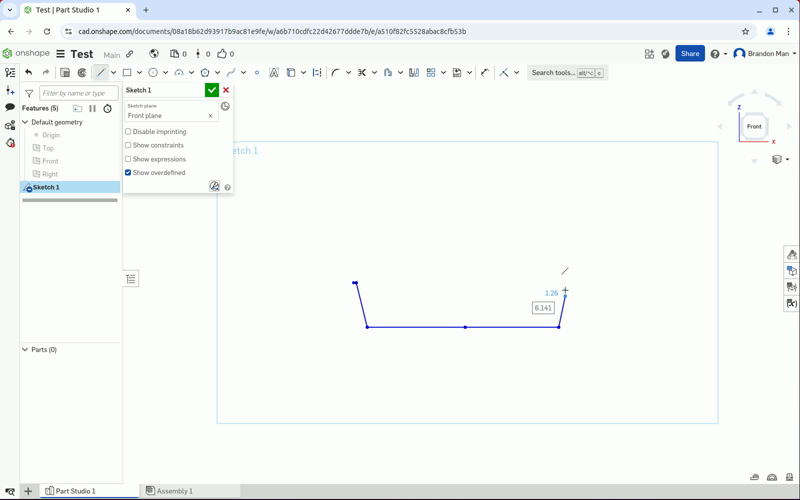
scroll(6)
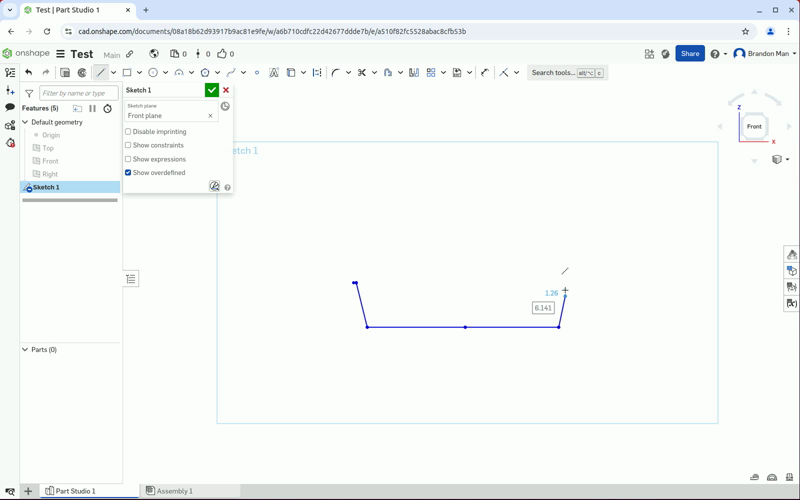
scroll(6)
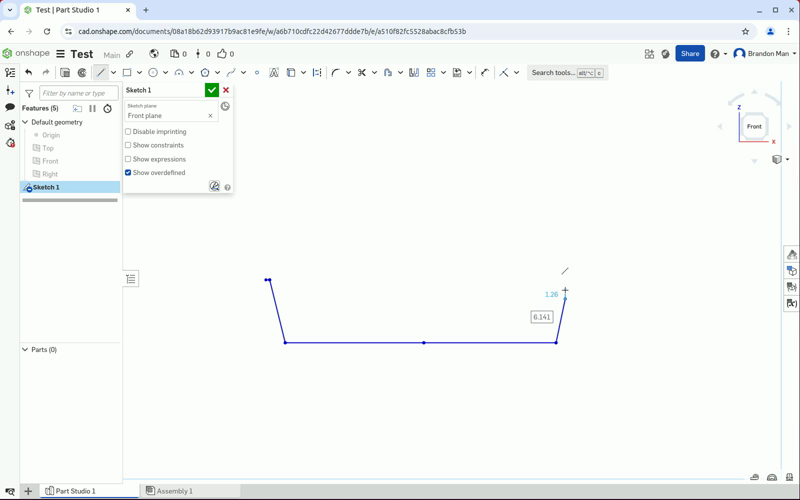
scroll(6)
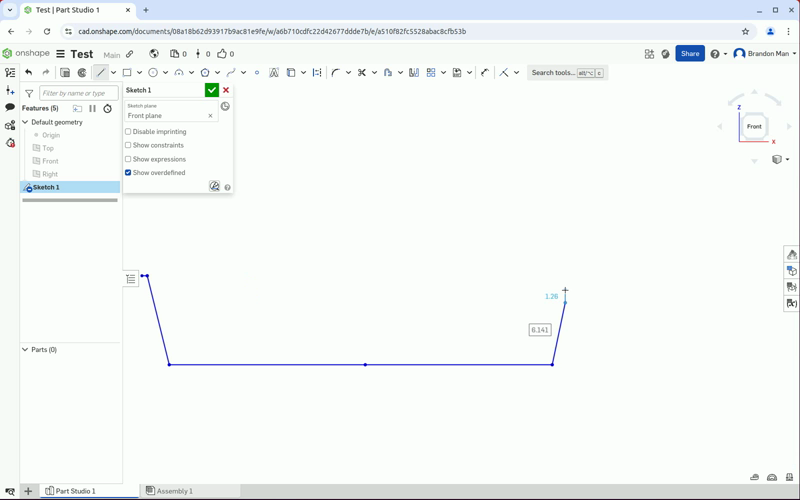
scroll(6)
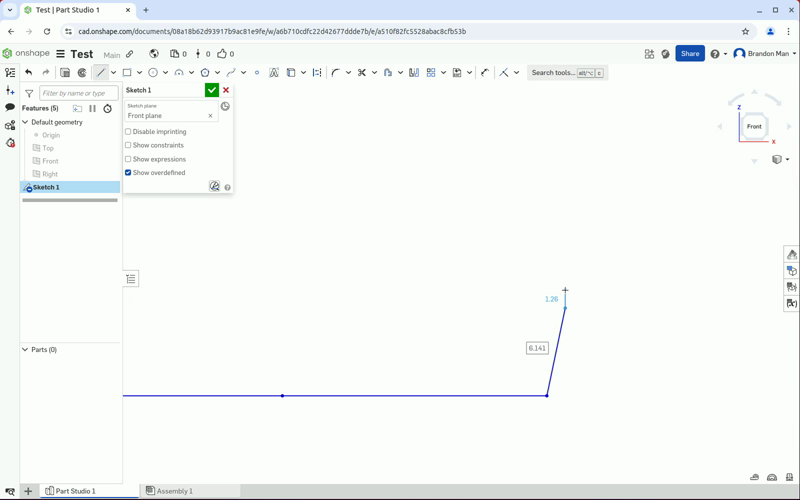
scroll(6)
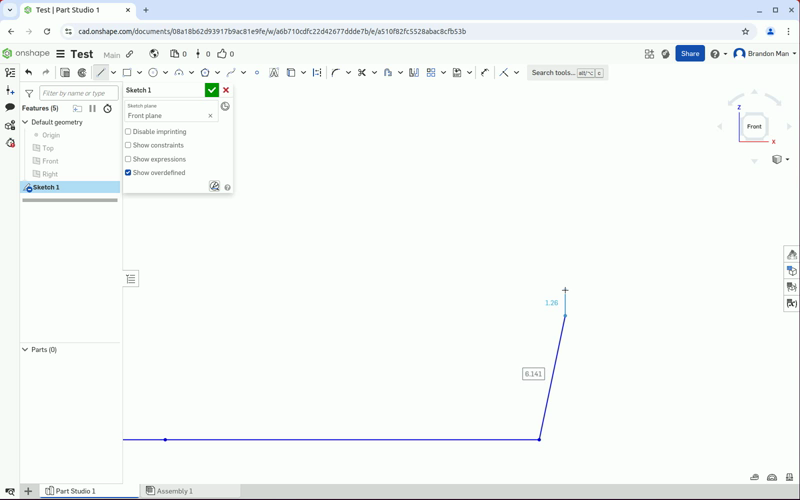
scroll(6)
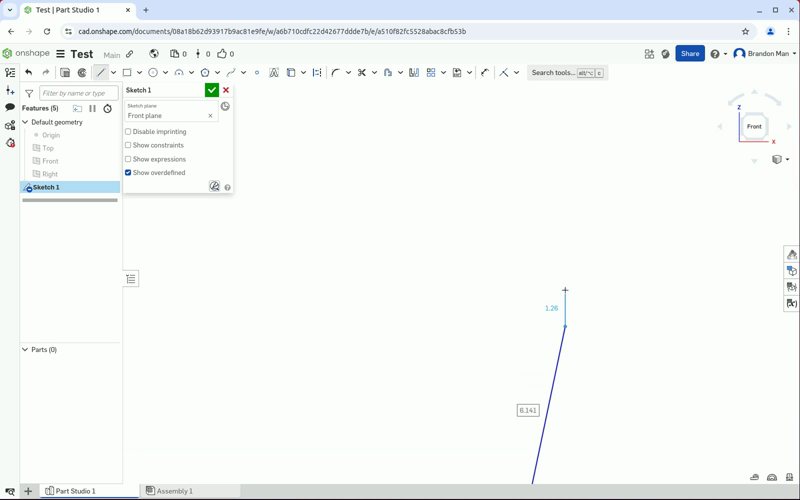
scroll(6)
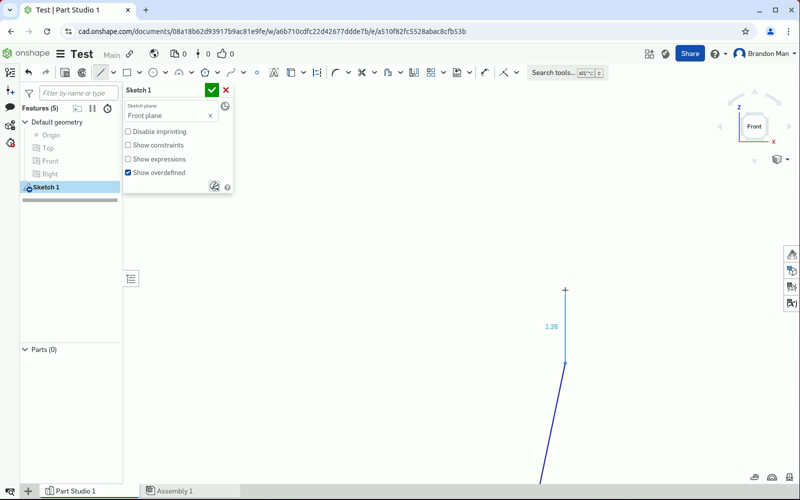
click(565, 289)
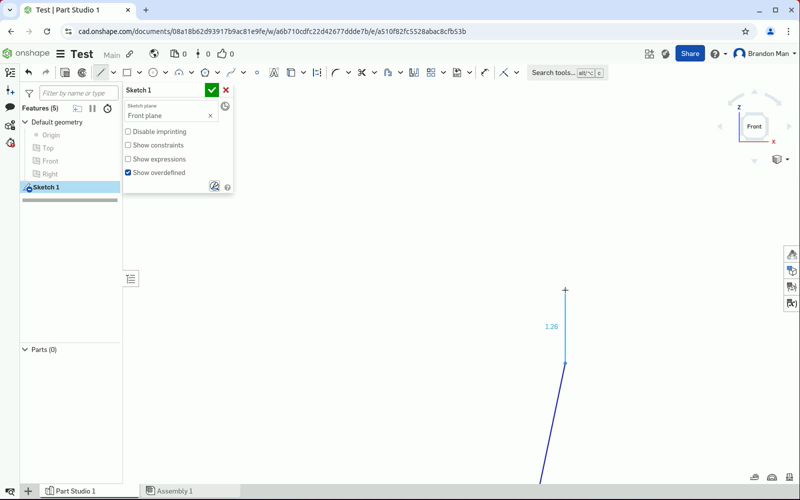
scroll(-6)
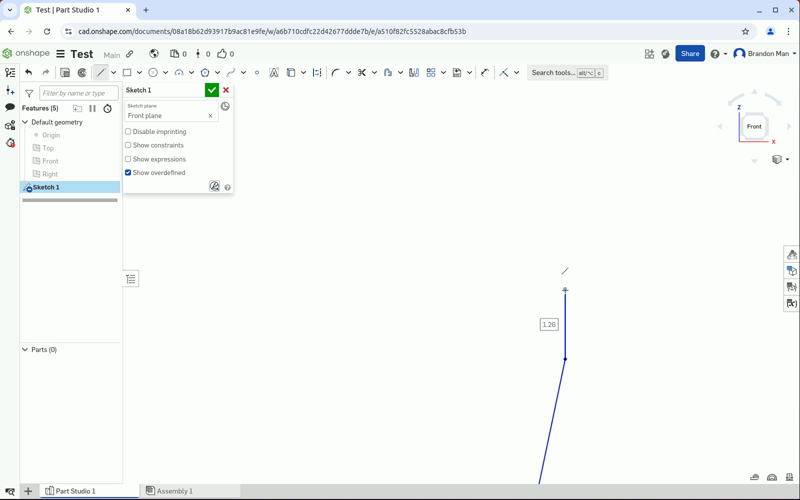
scroll(-6)
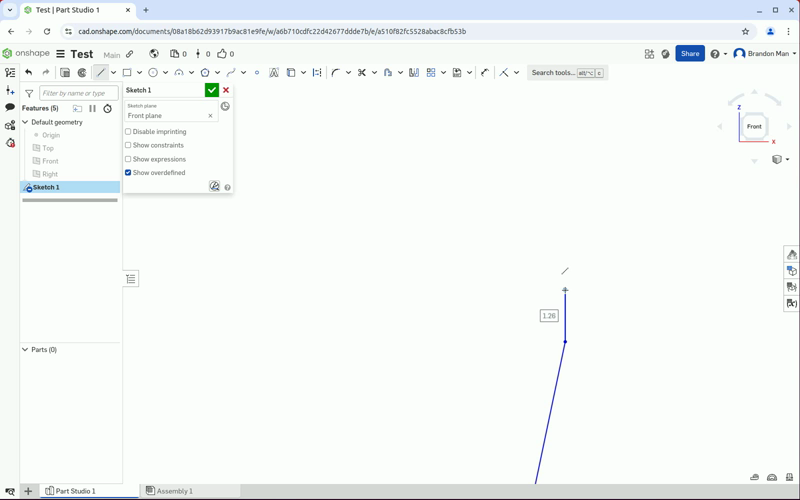
scroll(-6)
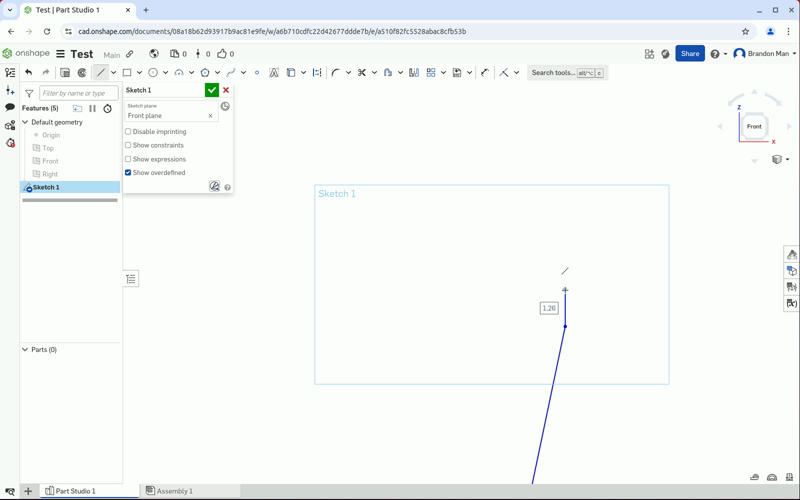
scroll(-6)
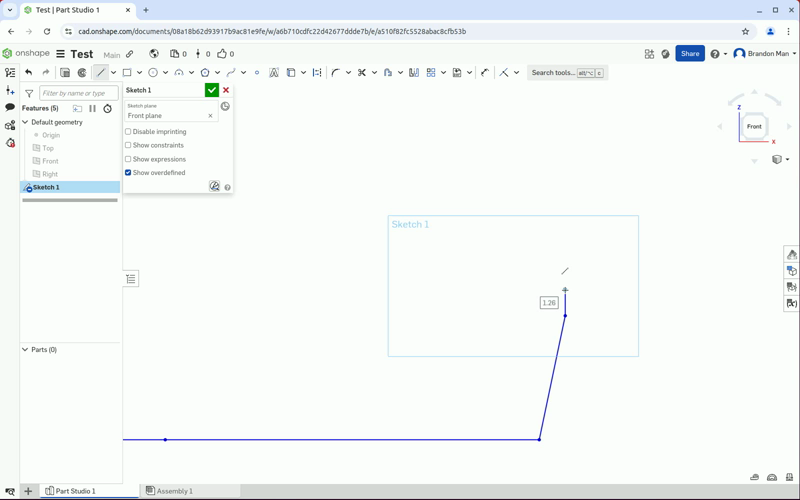
scroll(-6)
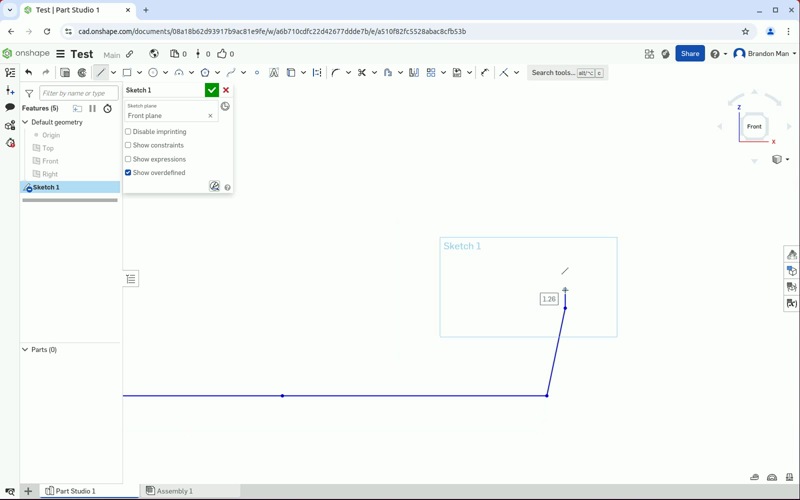
scroll(-6)
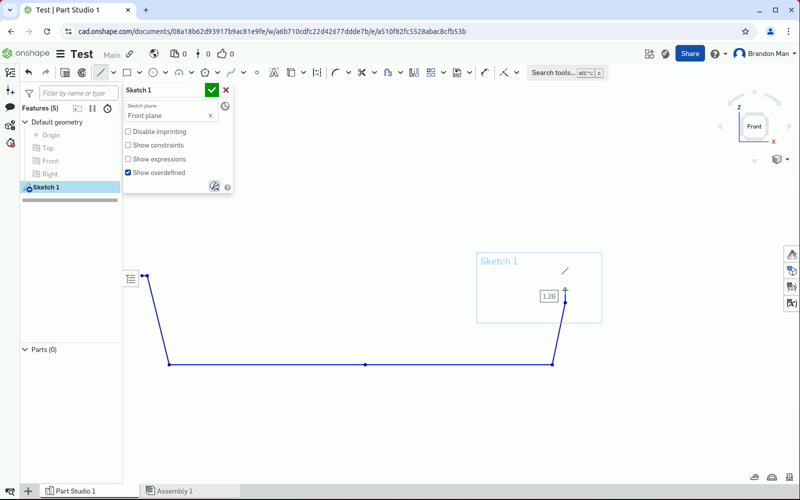
scroll(-6)
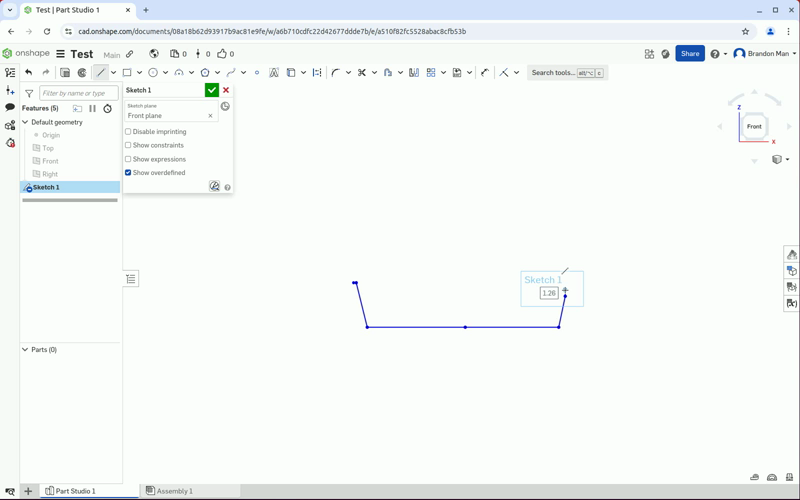
key_up(shift)
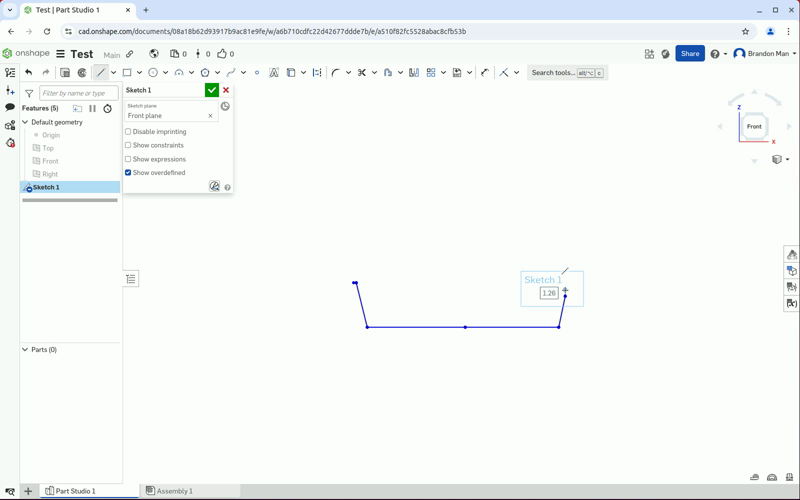
key_down(shift)
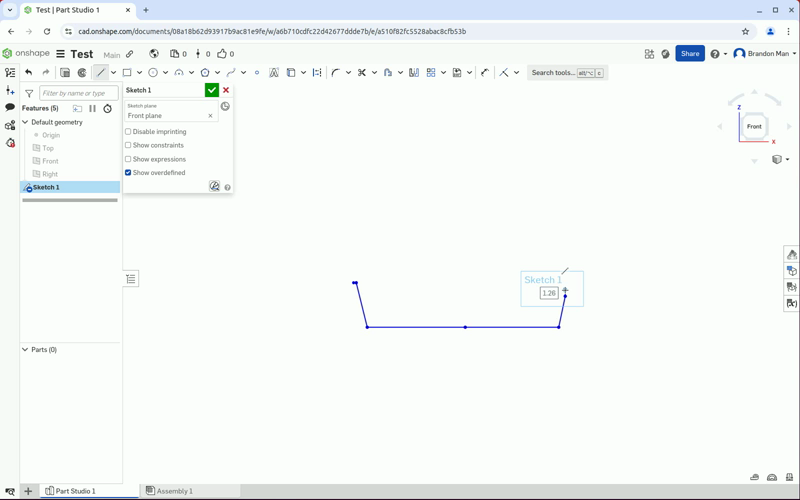
mouse_move(483, 278)
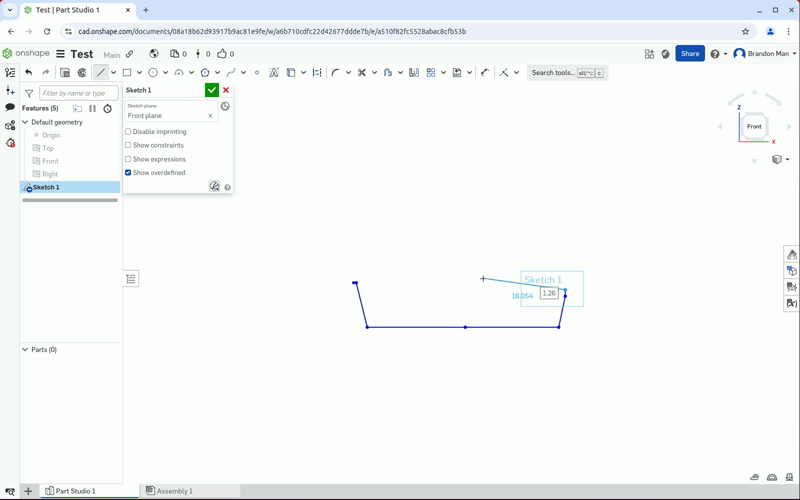
click(483, 278)
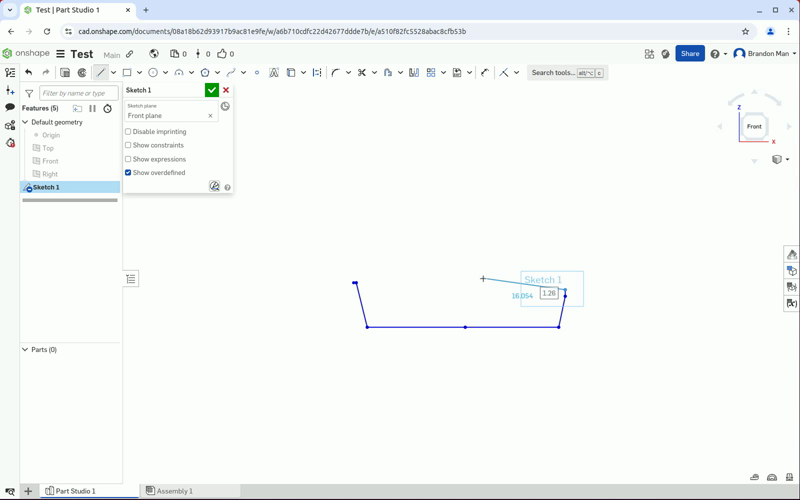
key_up(shift)
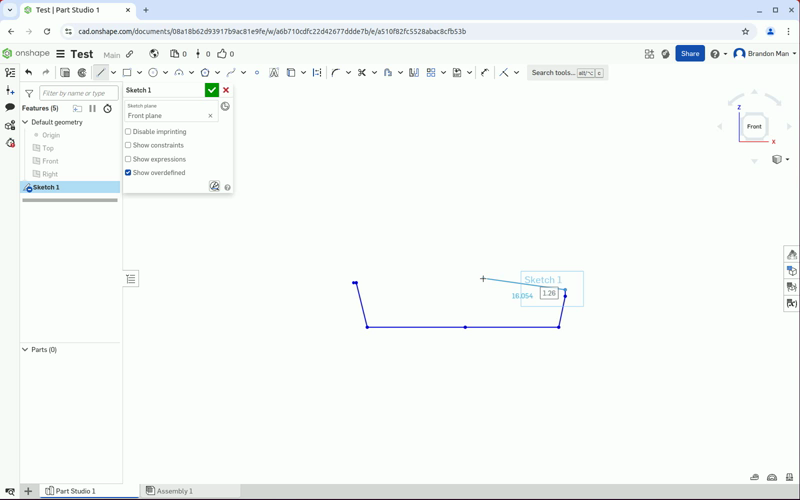
key_down(shift)
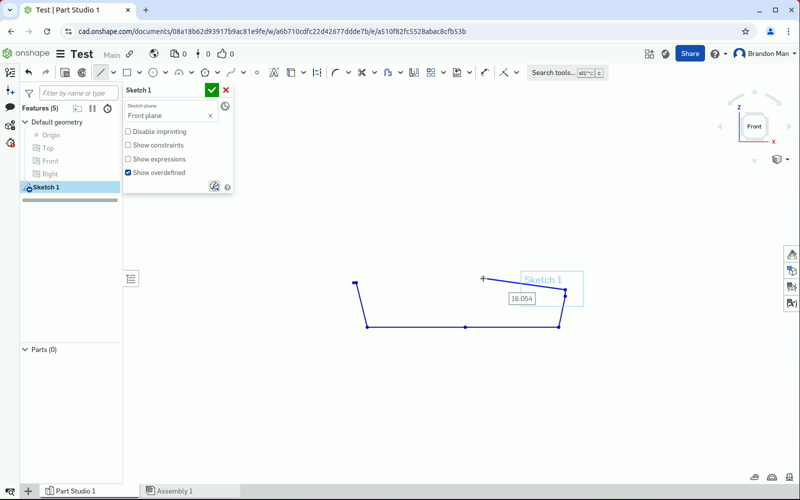
mouse_move(513, 278)
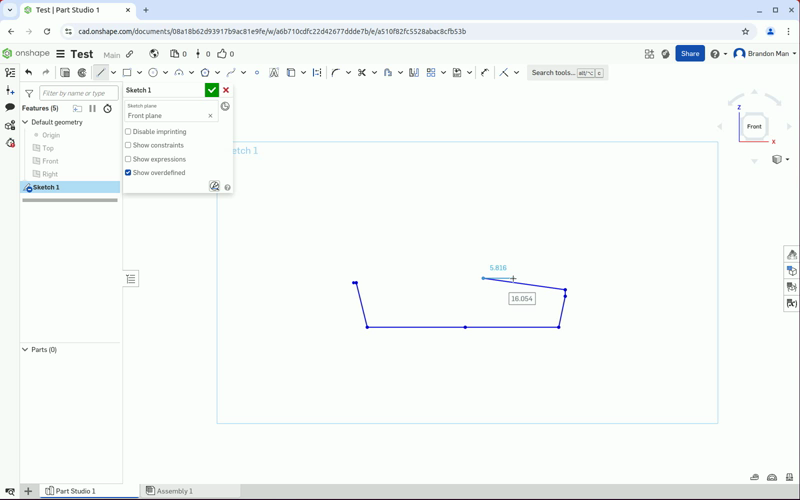
mouse_move(447, 238)
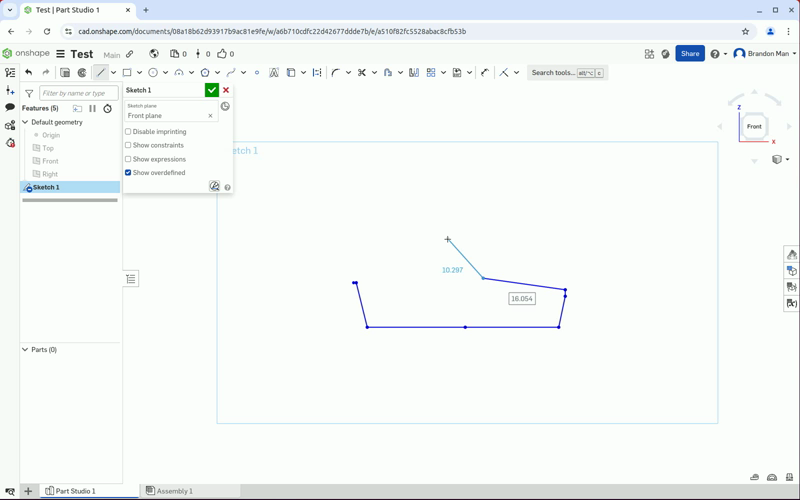
click(447, 238)
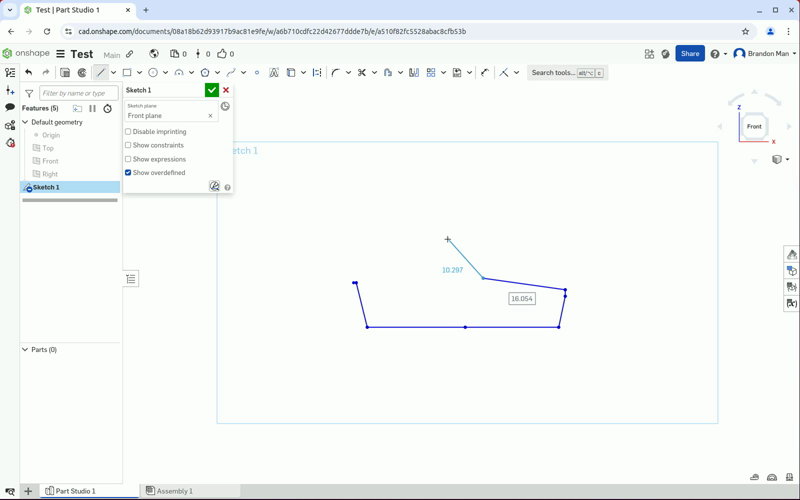
key_up(shift)
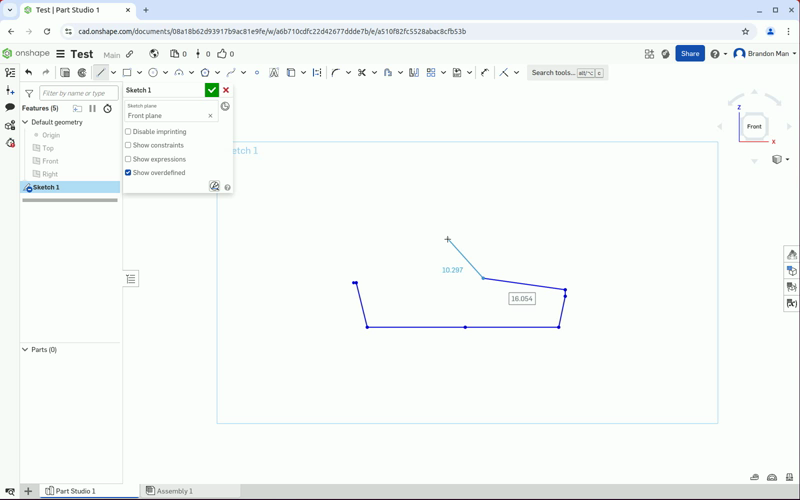
key_down(shift)
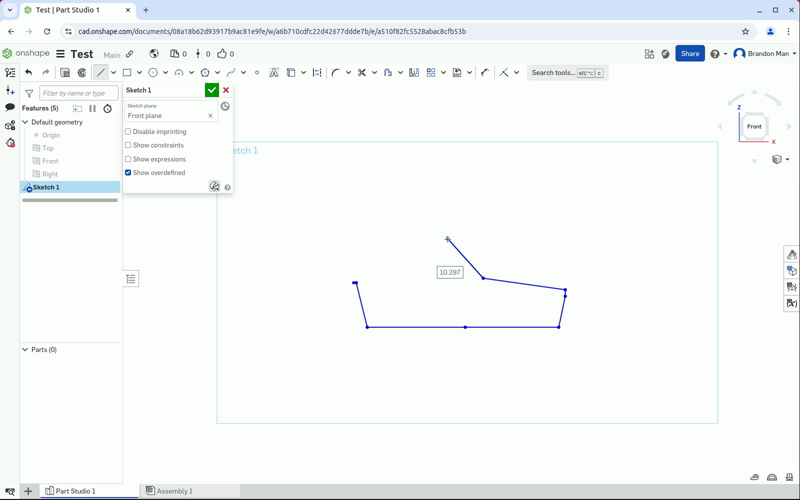
mouse_move(477, 238)
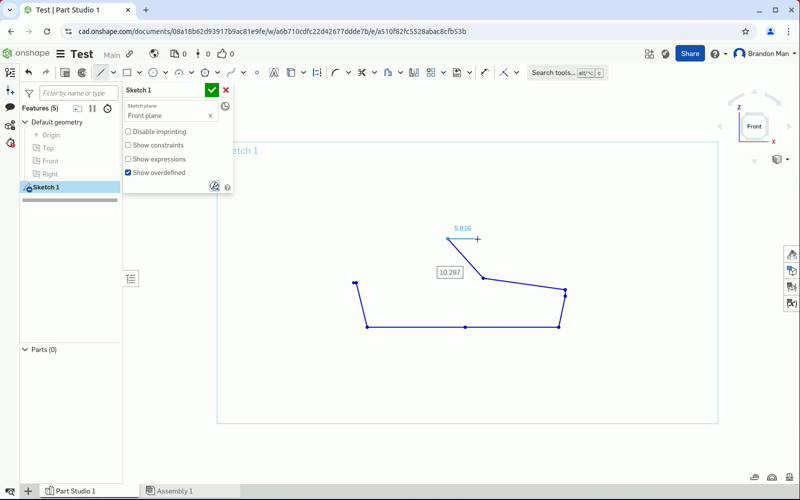
mouse_move(443, 238)
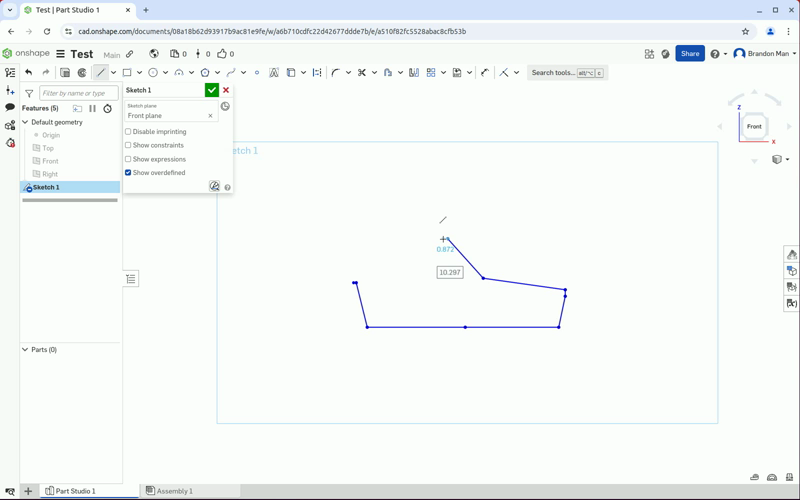
scroll(6)
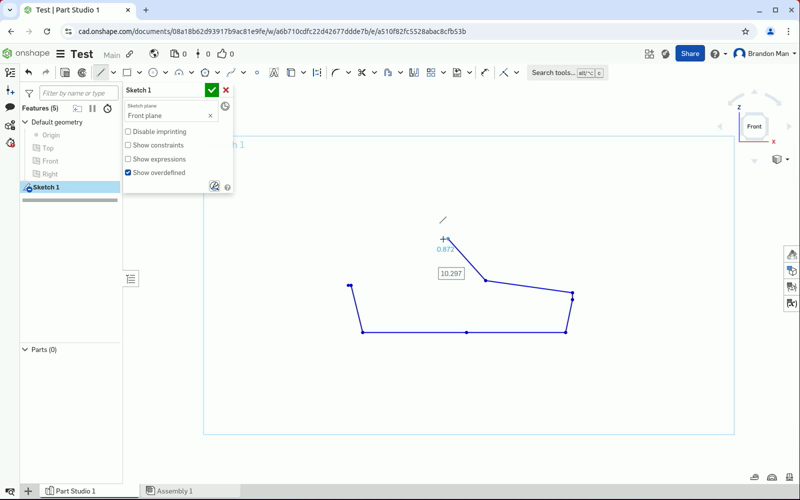
scroll(6)
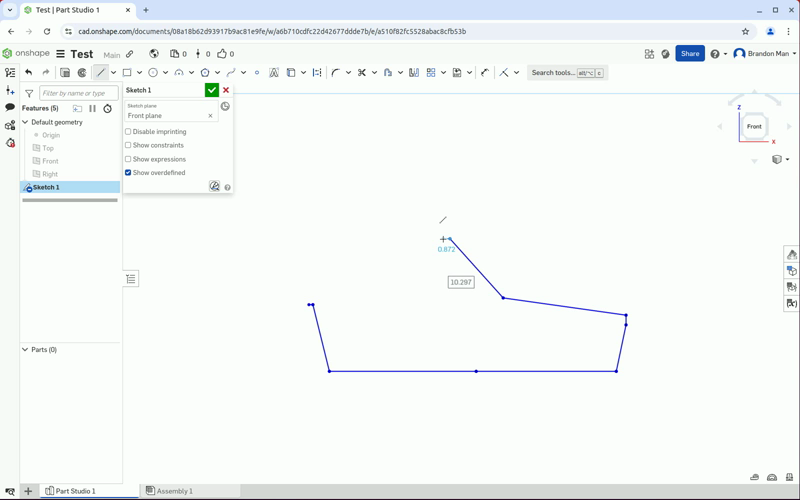
scroll(6)
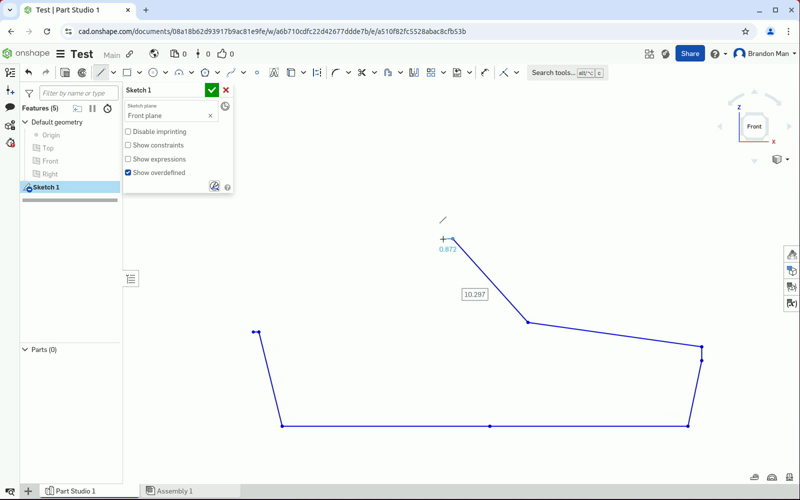
scroll(6)
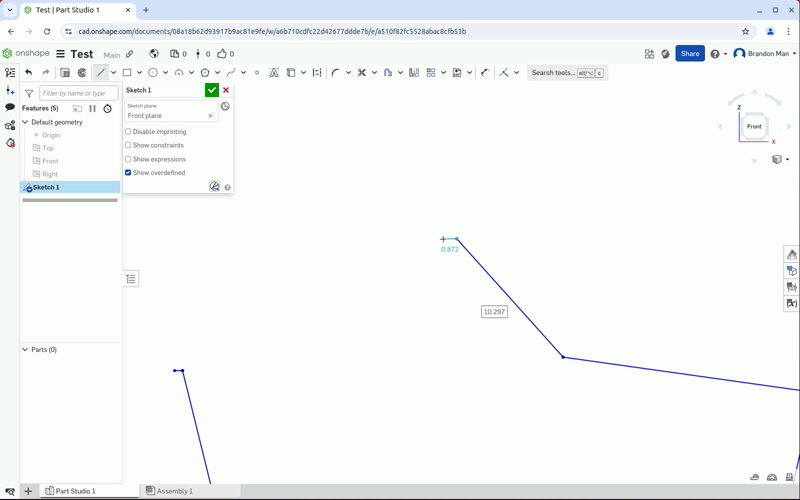
scroll(6)
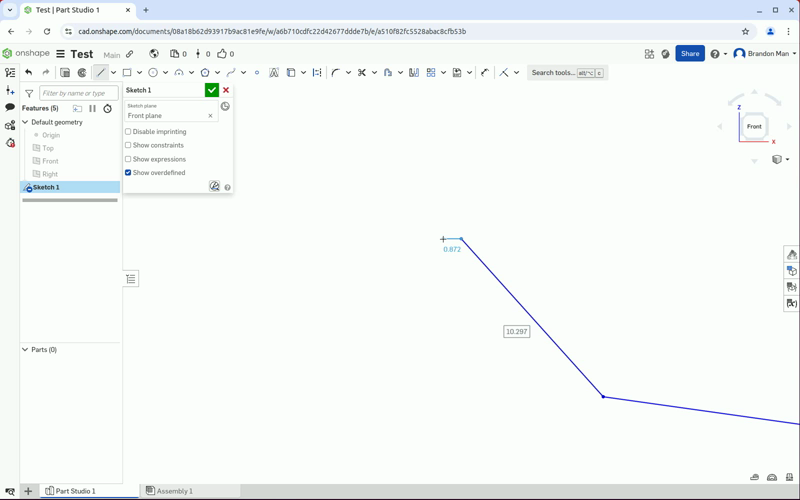
scroll(6)
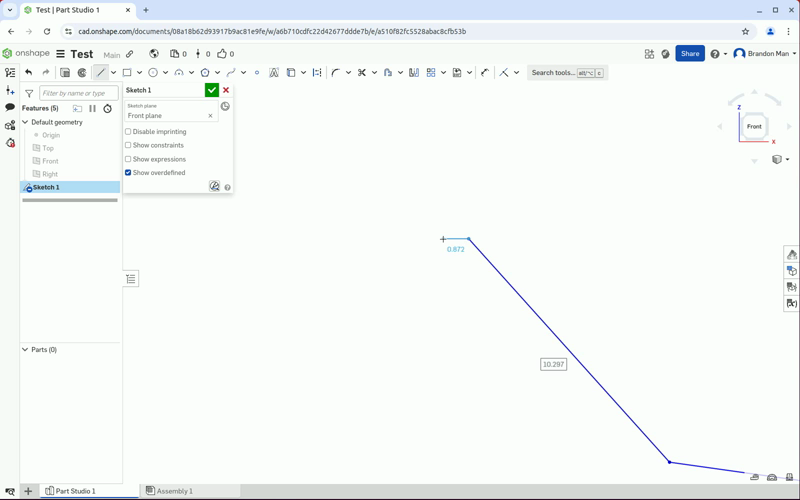
scroll(6)
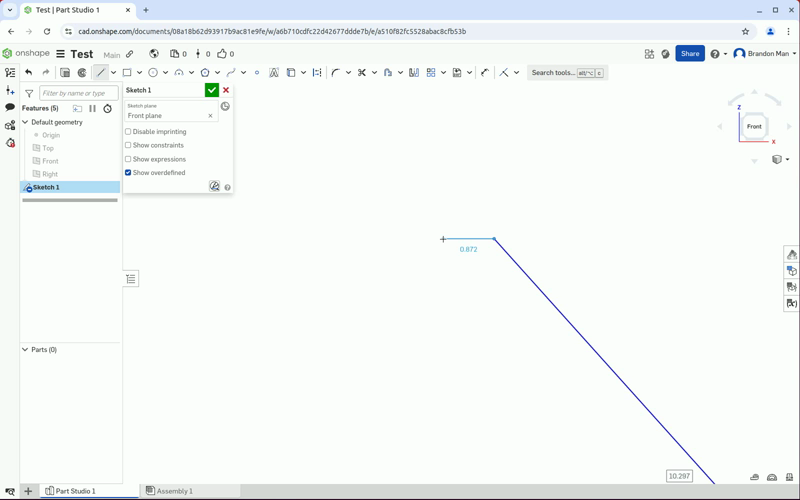
click(443, 238)
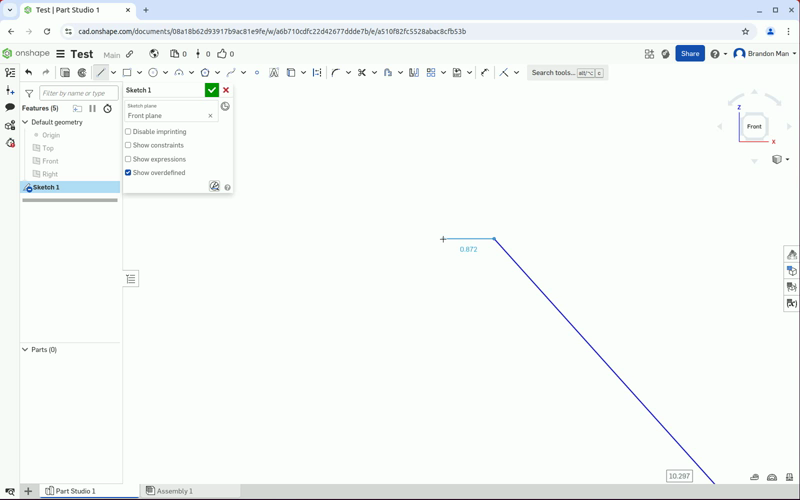
scroll(-6)
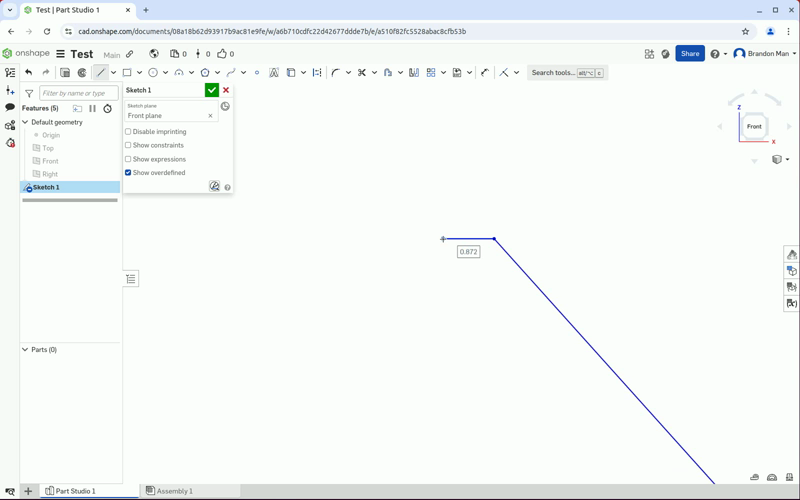
scroll(-6)
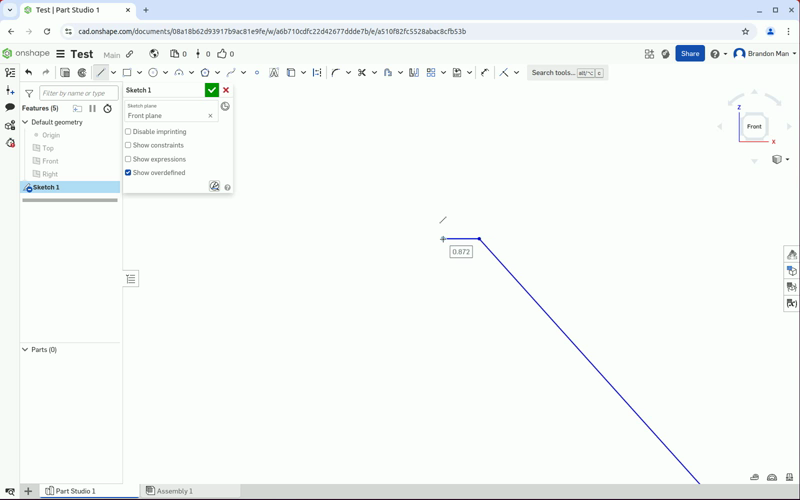
scroll(-6)
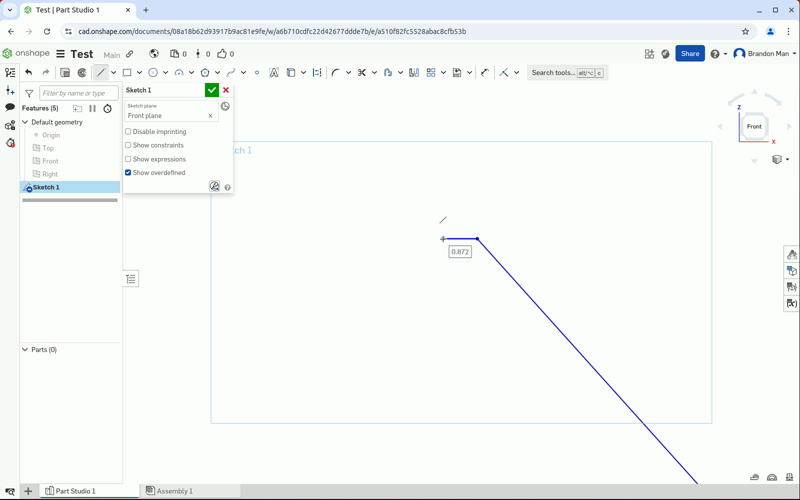
scroll(-6)
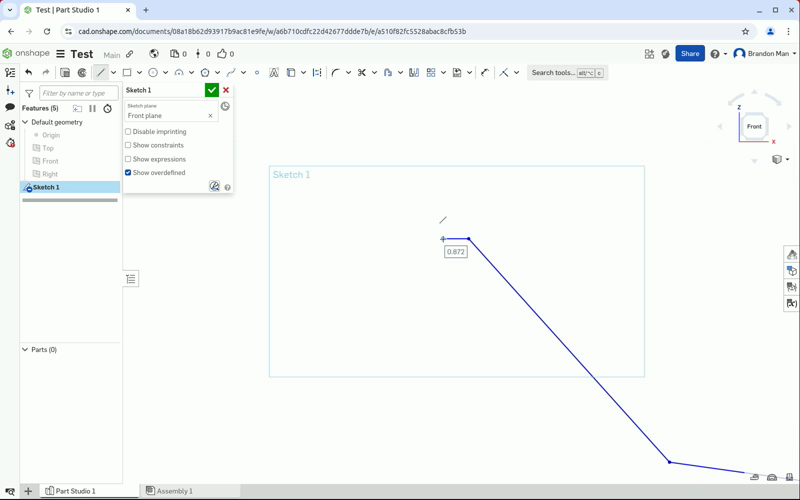
scroll(-6)
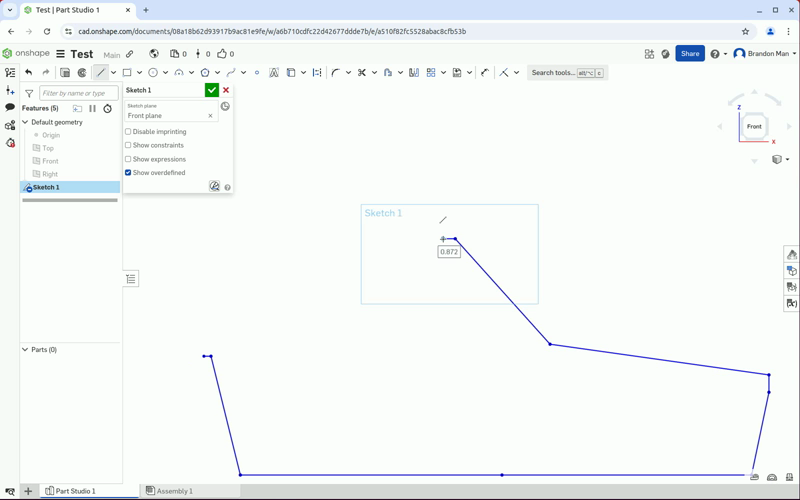
scroll(-6)
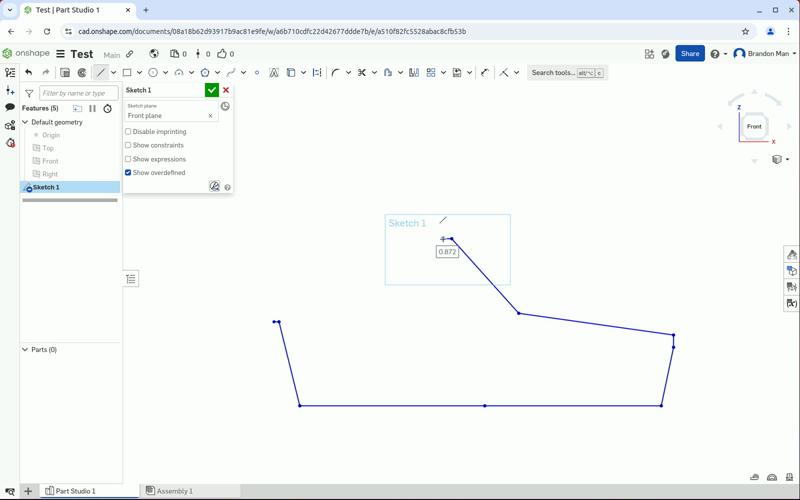
scroll(-6)
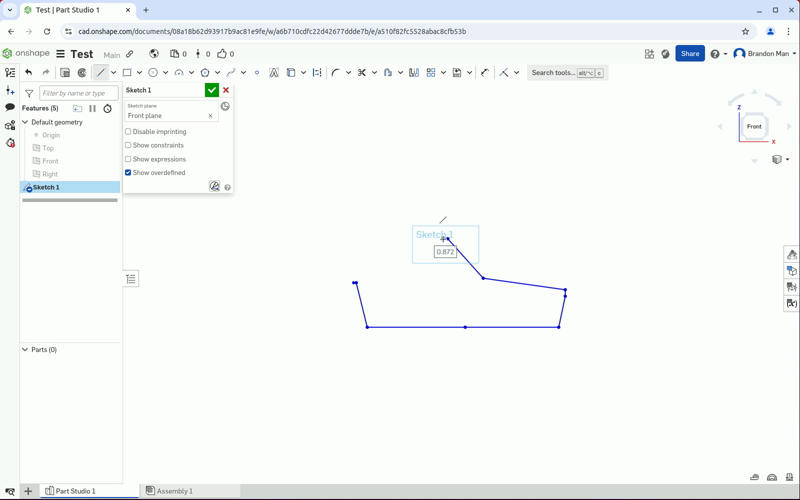
key_up(shift)
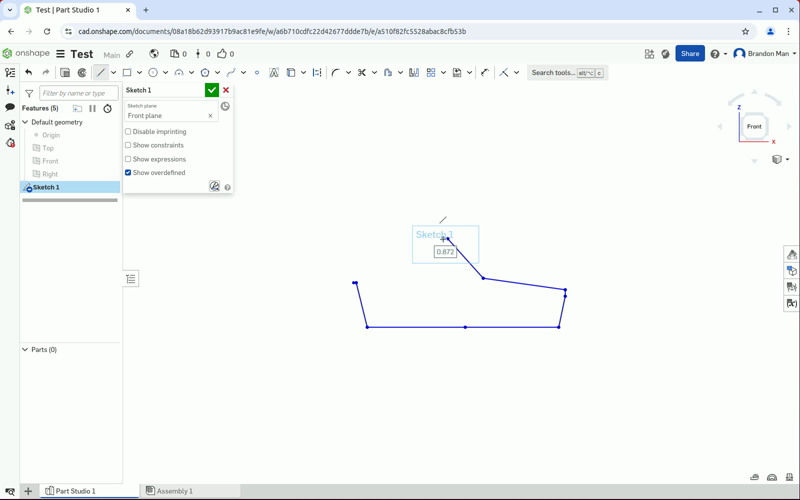
key_down(shift)
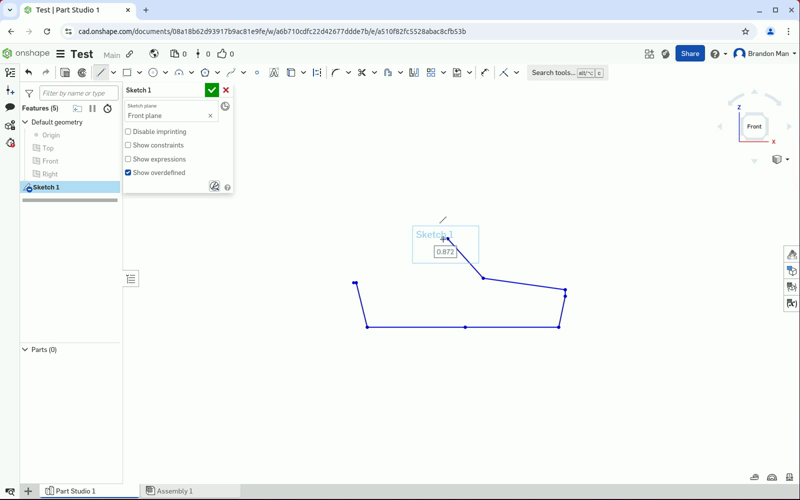
mouse_move(473, 238)
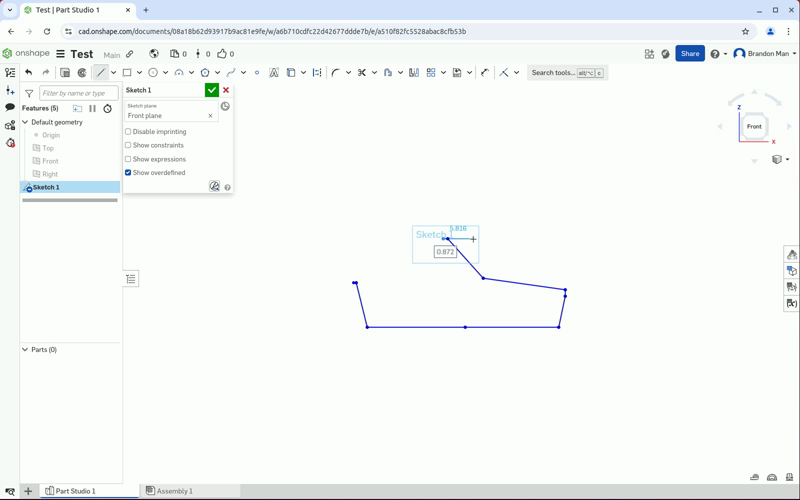
mouse_move(402, 238)
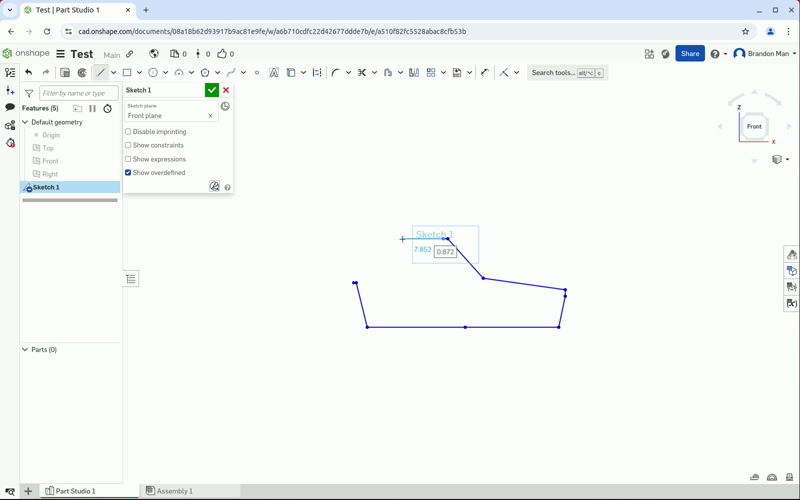
click(402, 238)
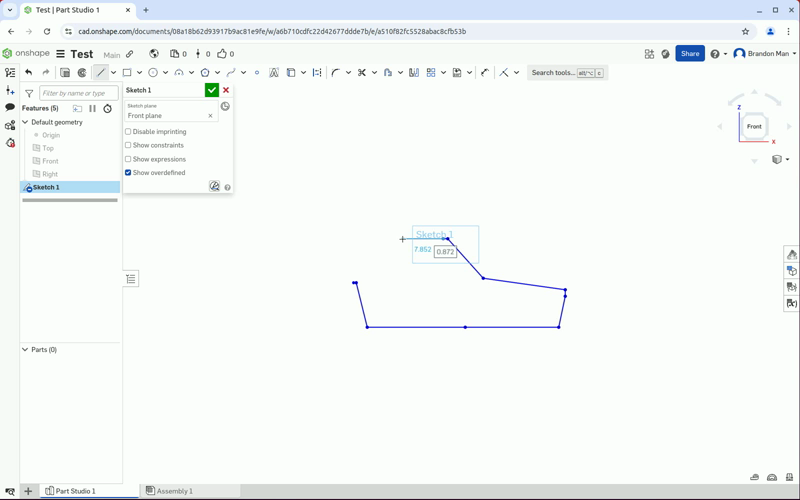
key_up(shift)
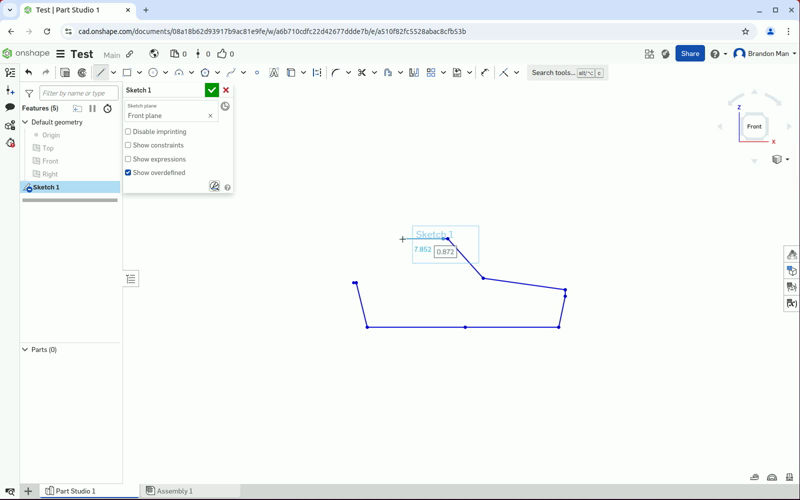
key_down(shift)
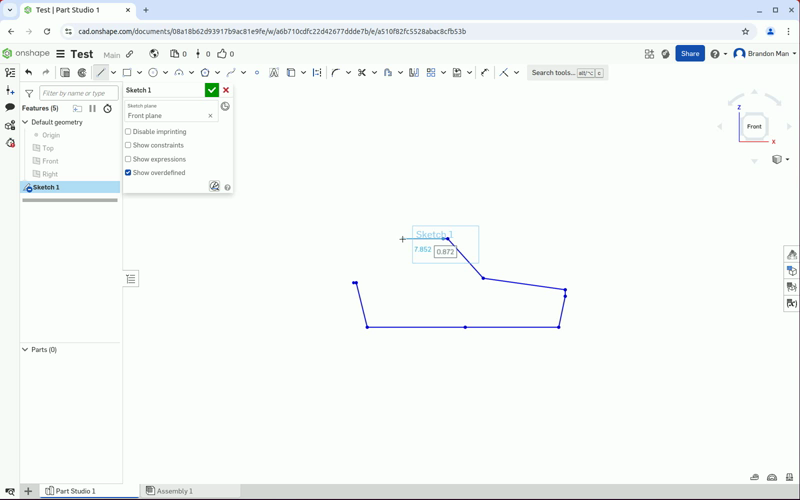
mouse_move(432, 238)
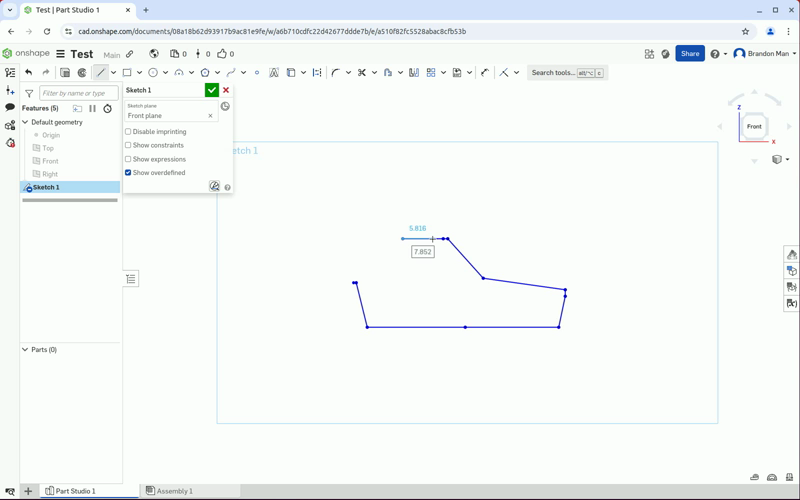
mouse_move(398, 238)
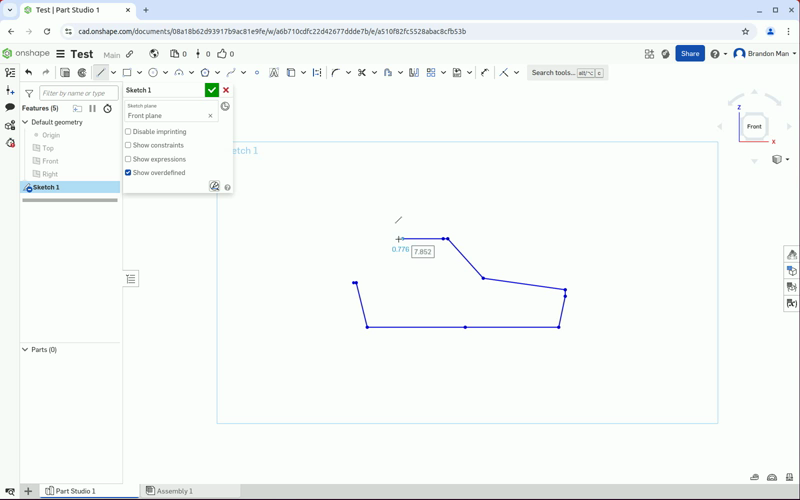
scroll(6)
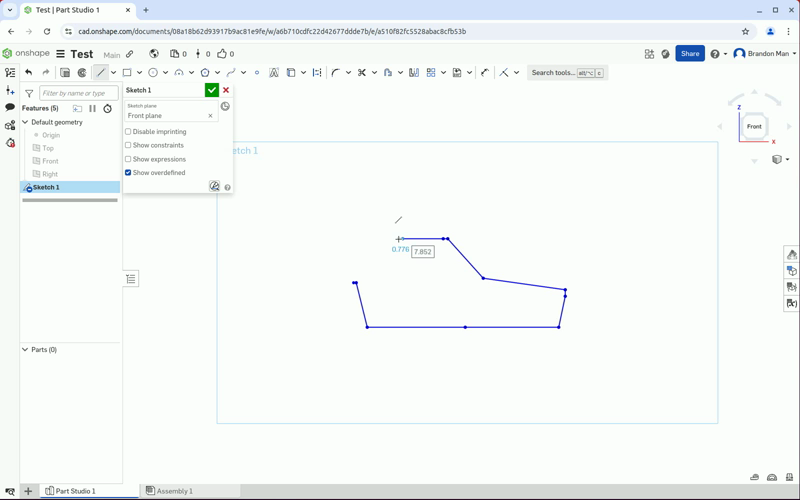
scroll(6)
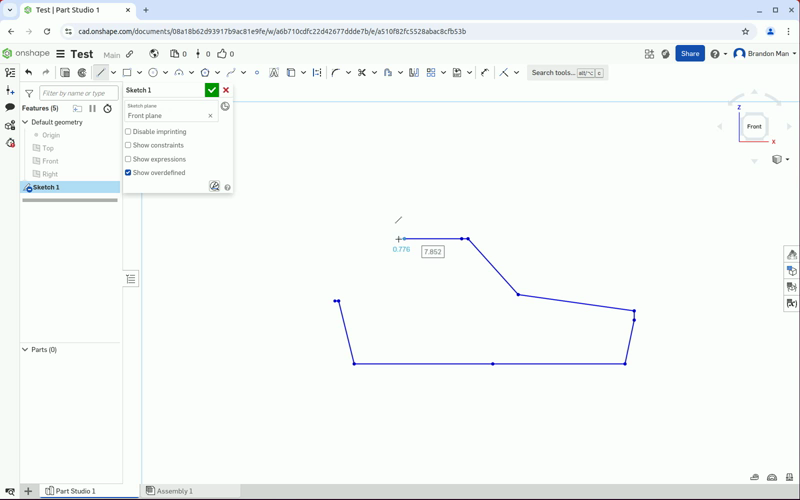
scroll(6)
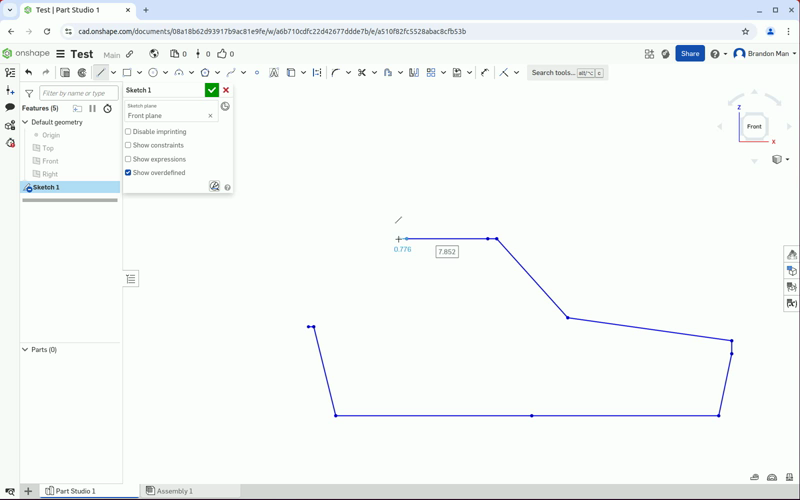
scroll(6)
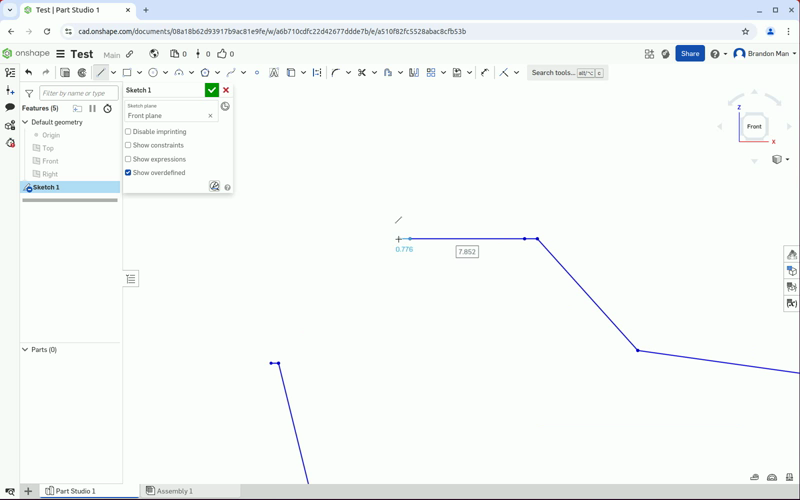
scroll(6)
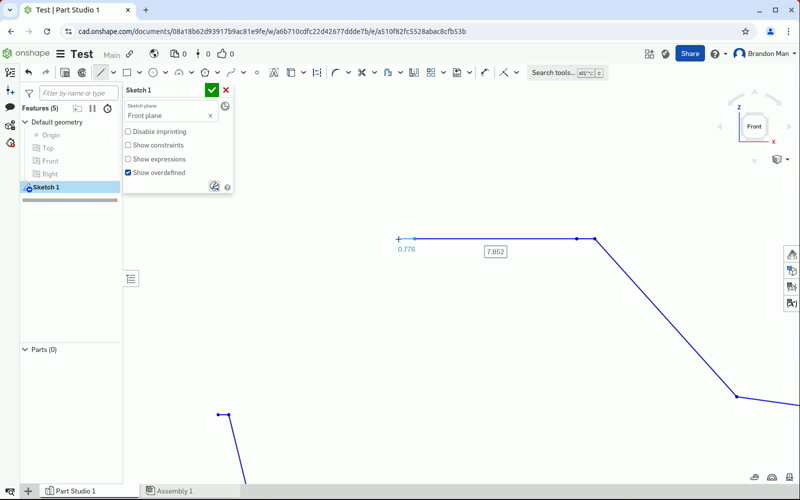
scroll(6)
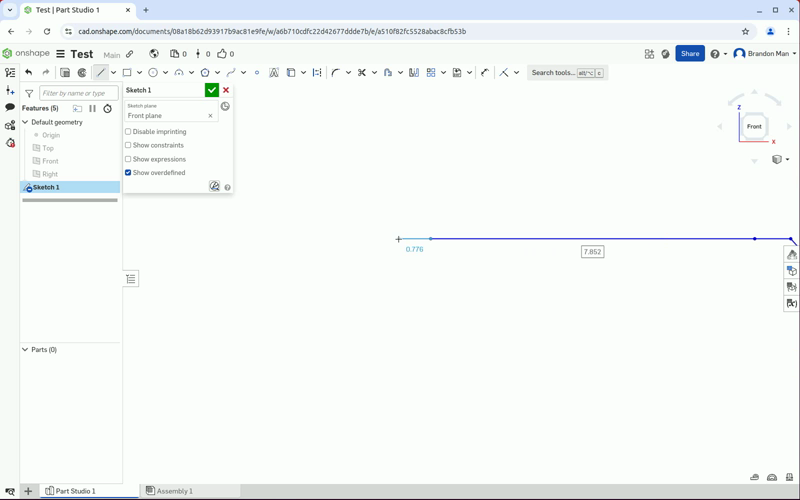
scroll(6)
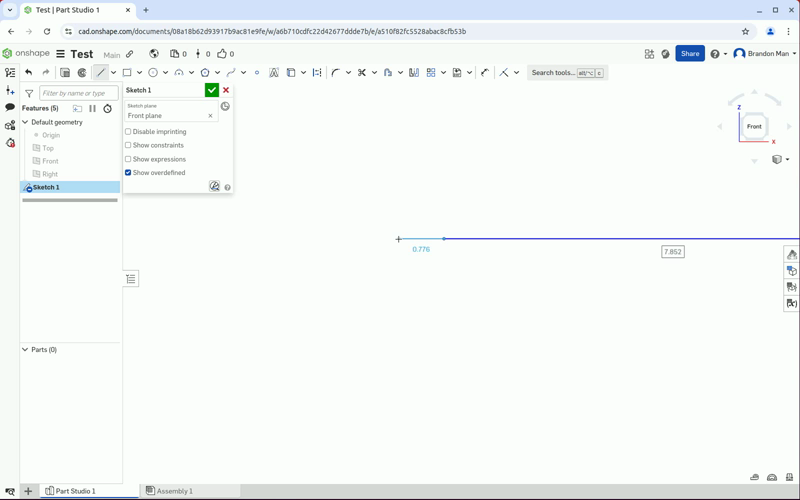
click(398, 238)
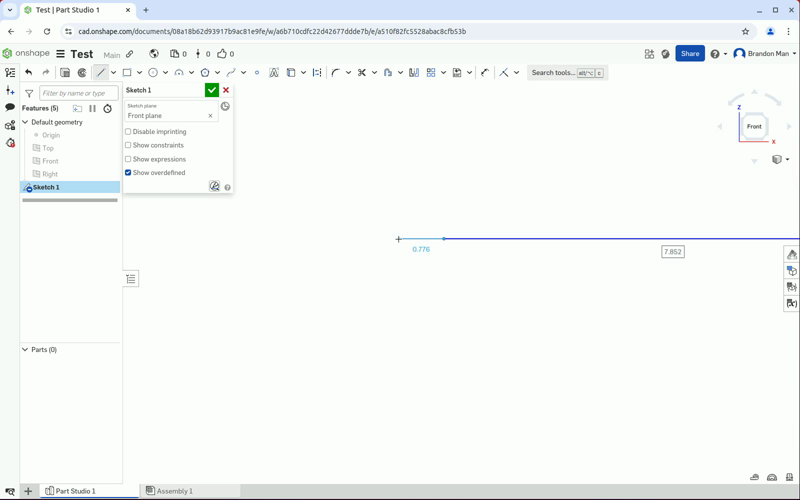
scroll(-6)
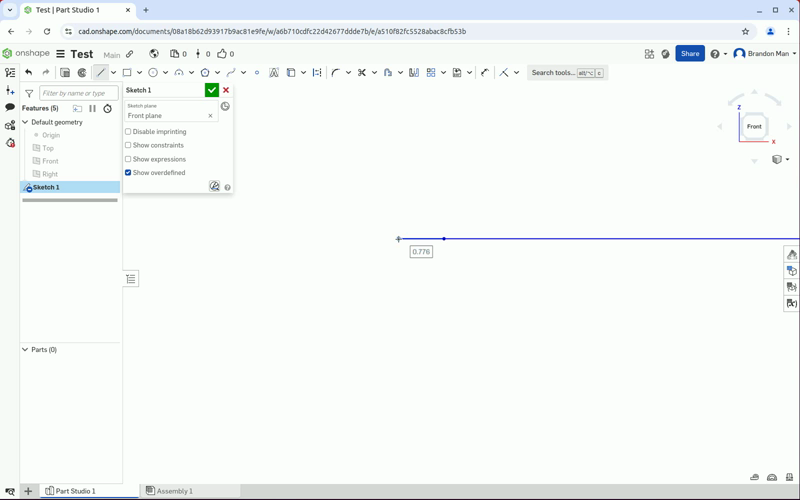
scroll(-6)
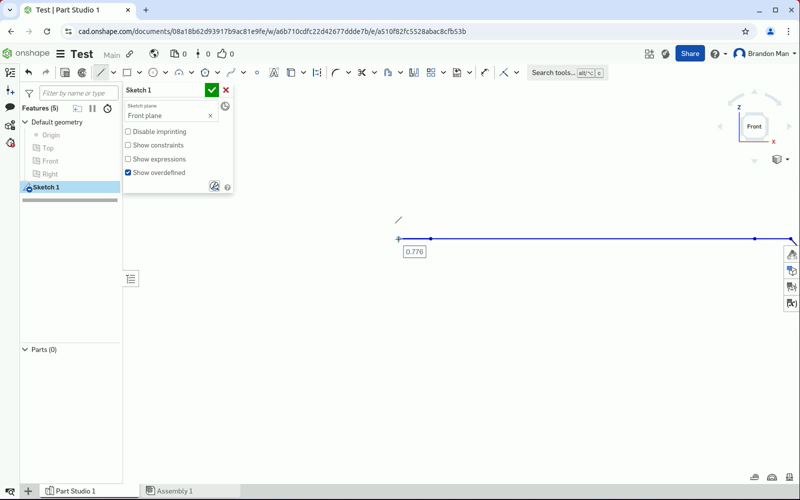
scroll(-6)
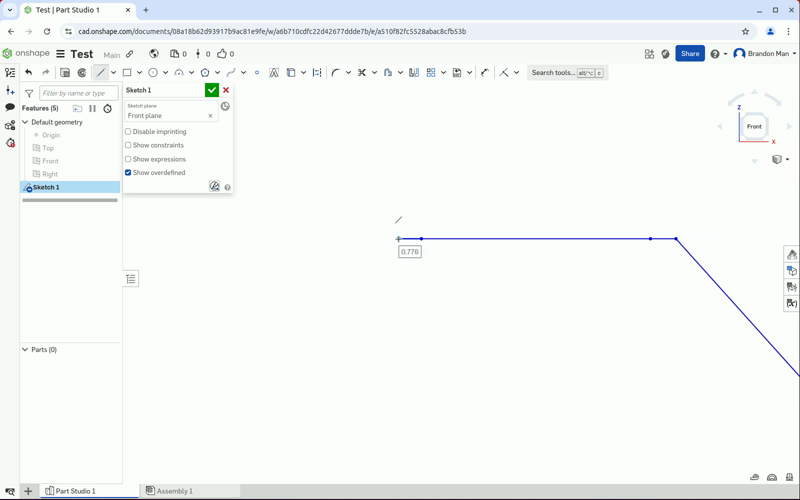
scroll(-6)
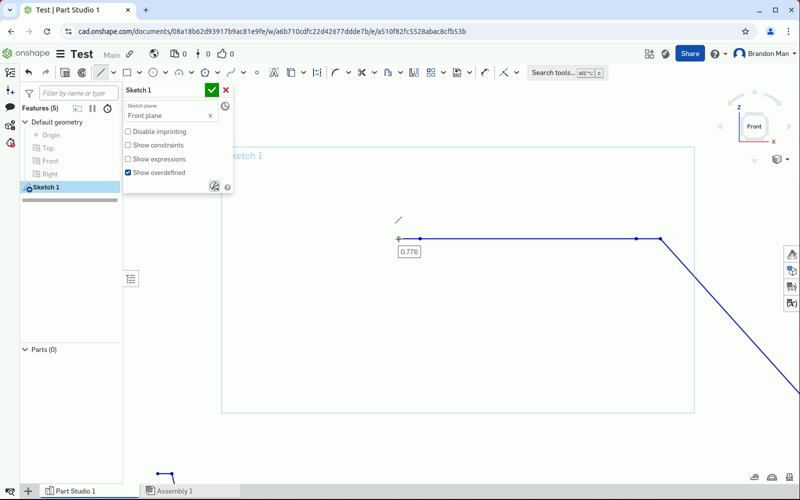
scroll(-6)
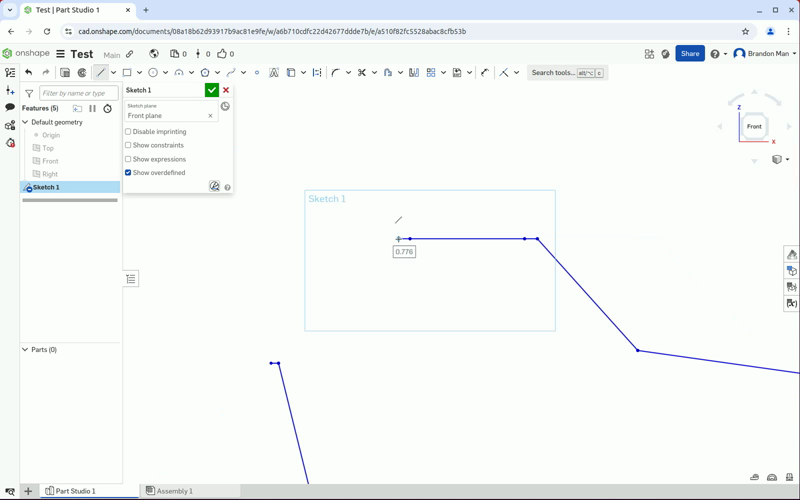
scroll(-6)
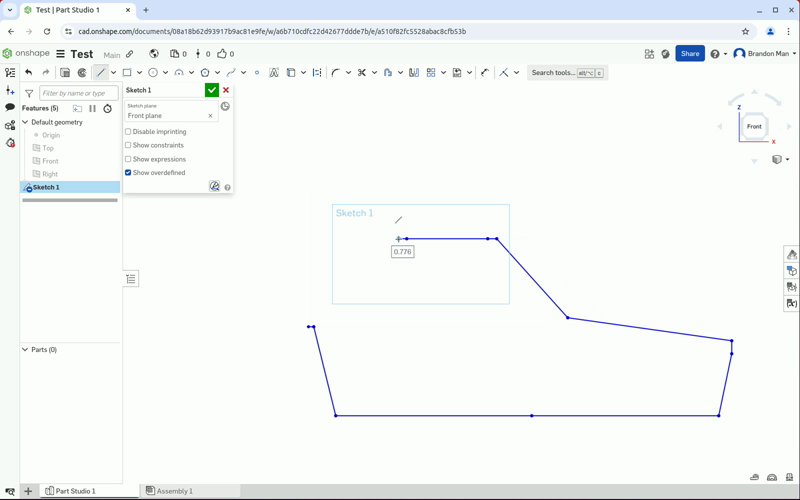
scroll(-6)
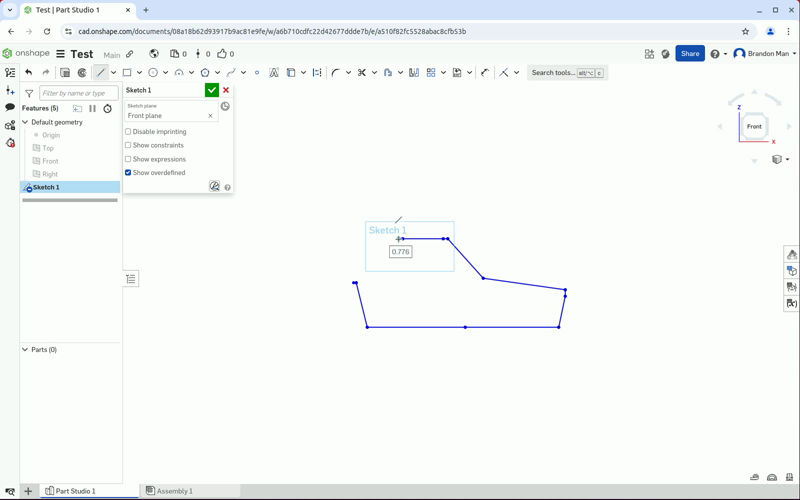
key_up(shift)
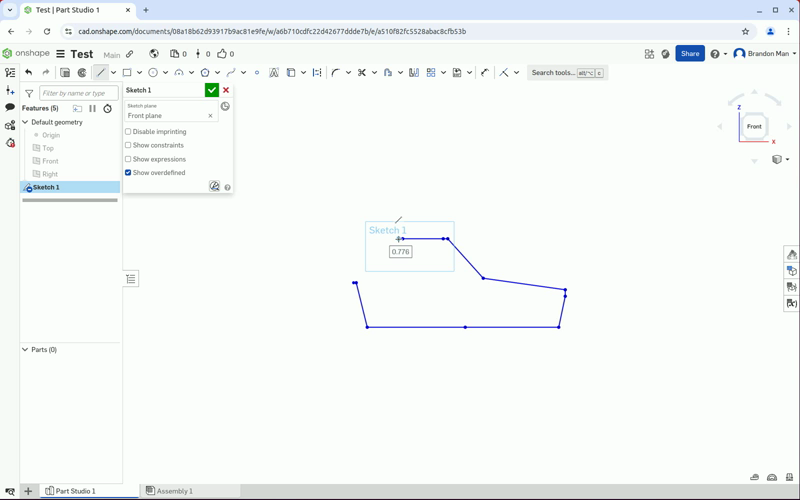
key_down(shift)
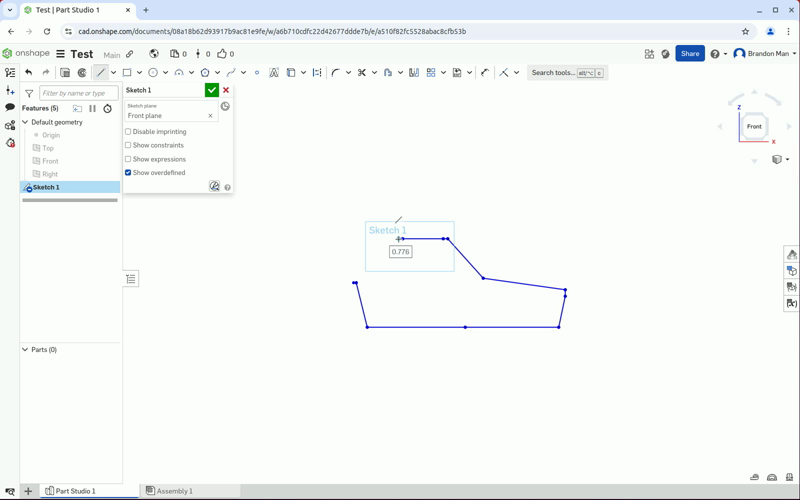
mouse_move(428, 238)
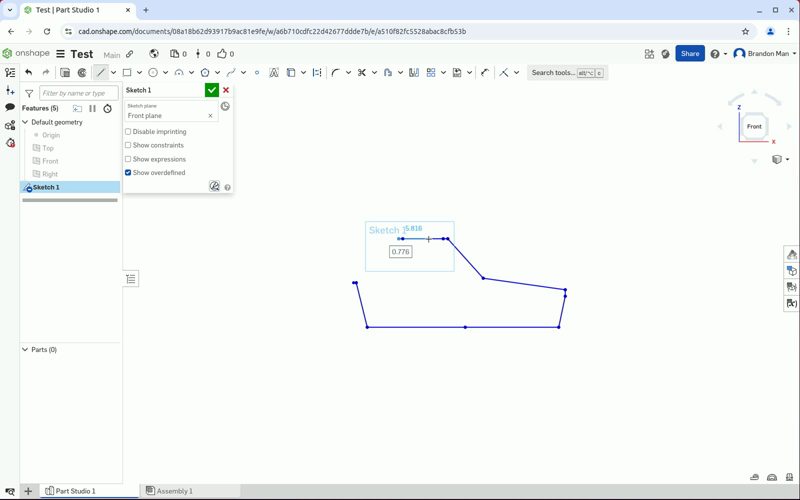
mouse_move(374, 276)
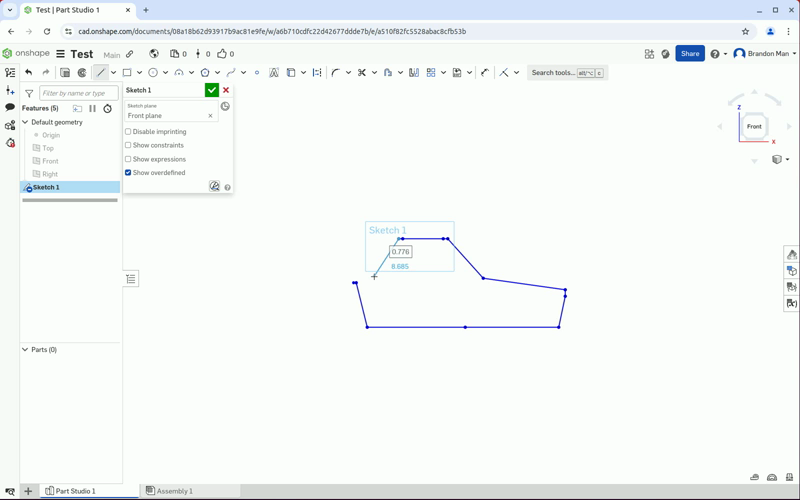
click(374, 276)
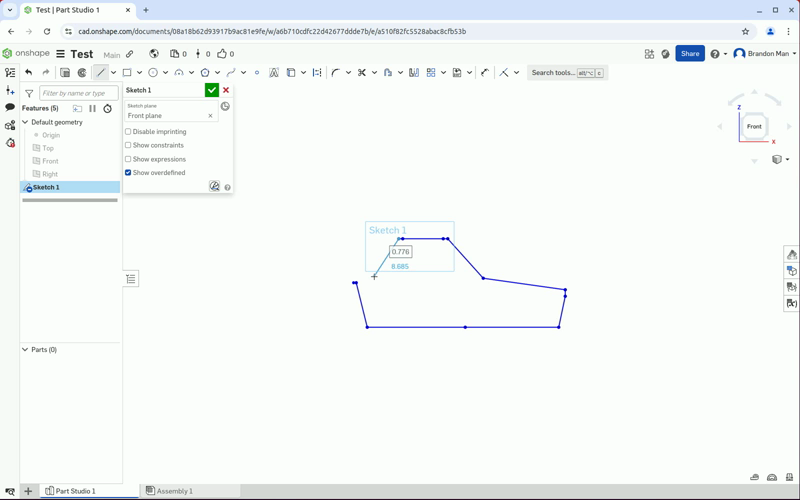
key_up(shift)
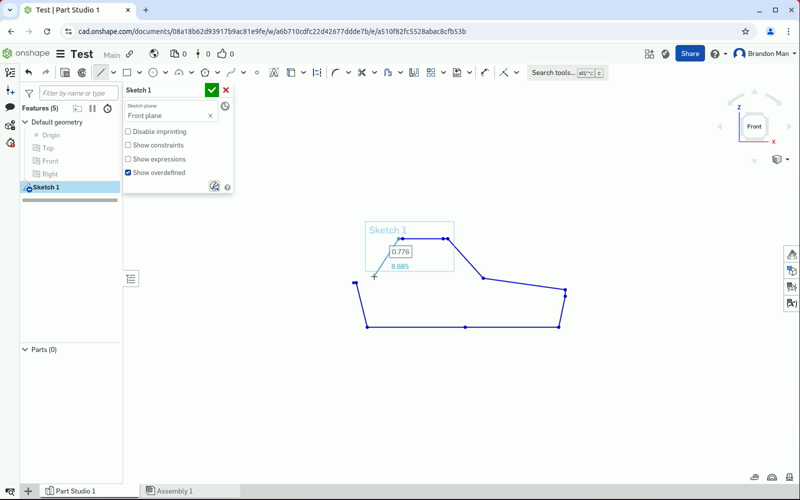
key_down(shift)
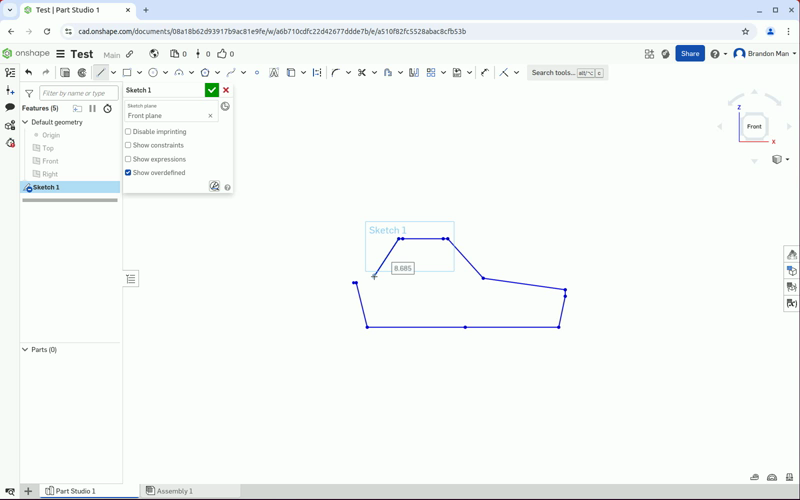
mouse_move(404, 276)
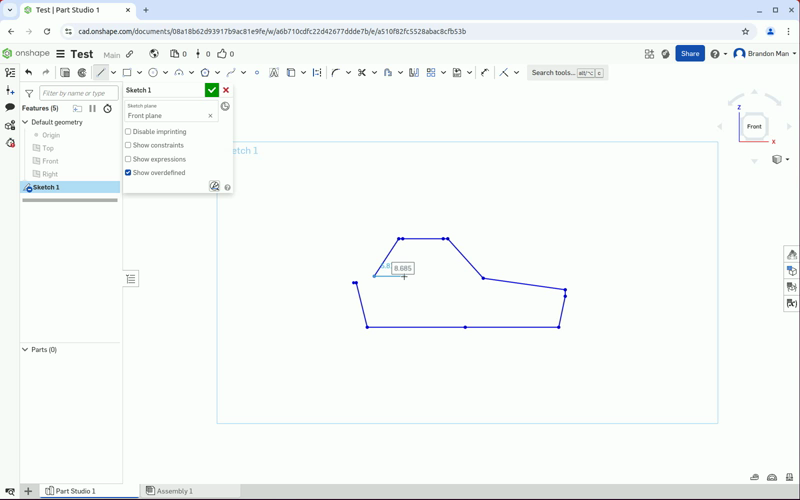
mouse_move(353, 276)
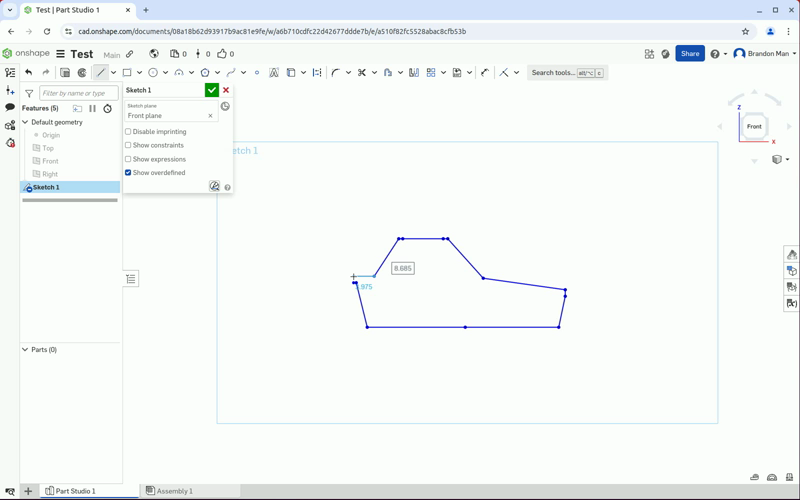
click(353, 276)
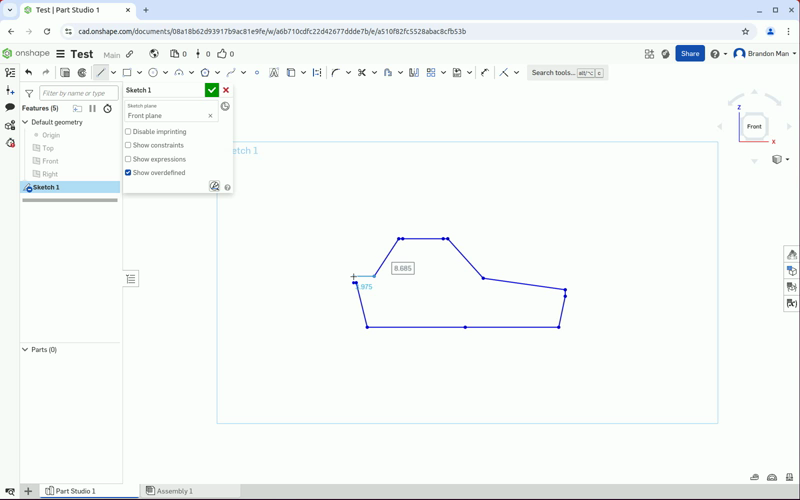
key_up(shift)
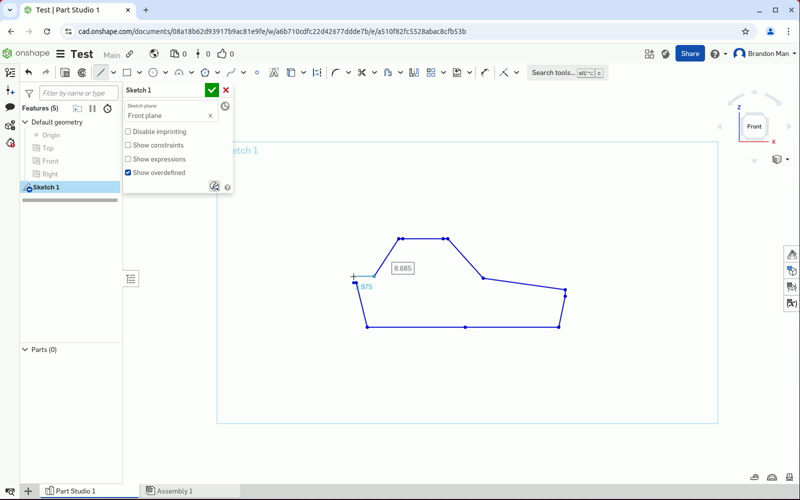
mouse_move(383, 276)
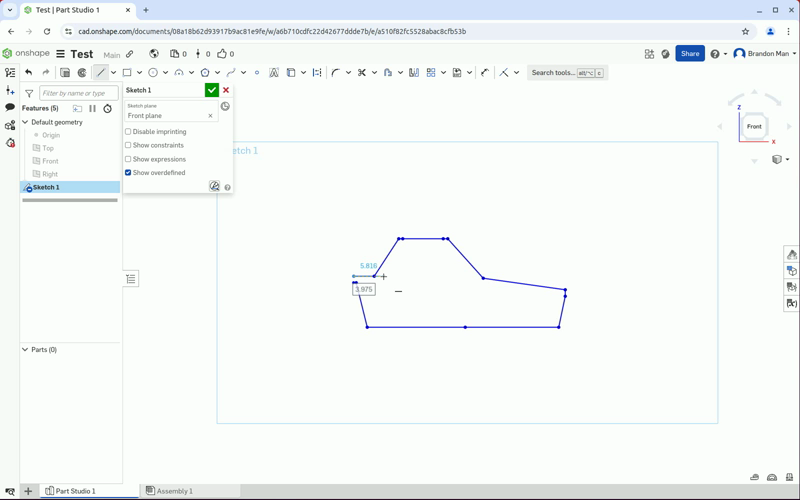
key_down(shift)
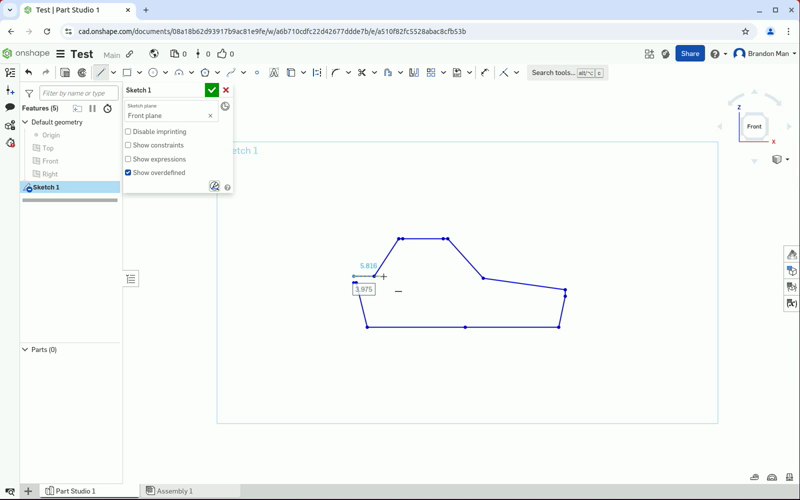
mouse_move(353, 282)
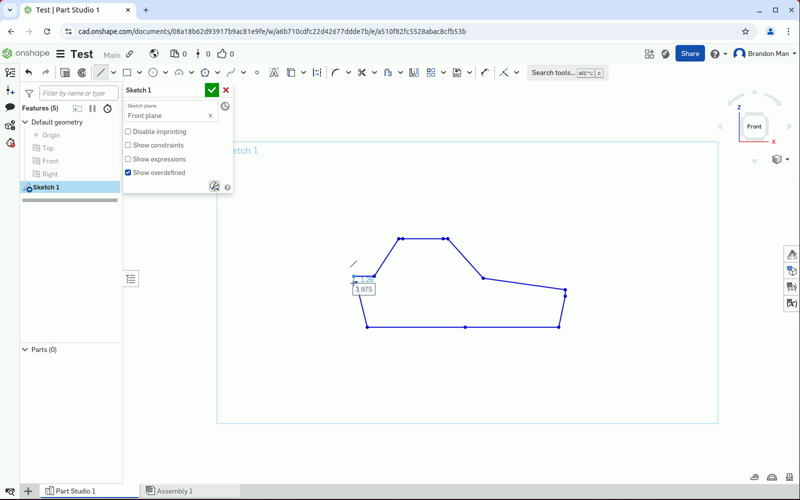
scroll(6)
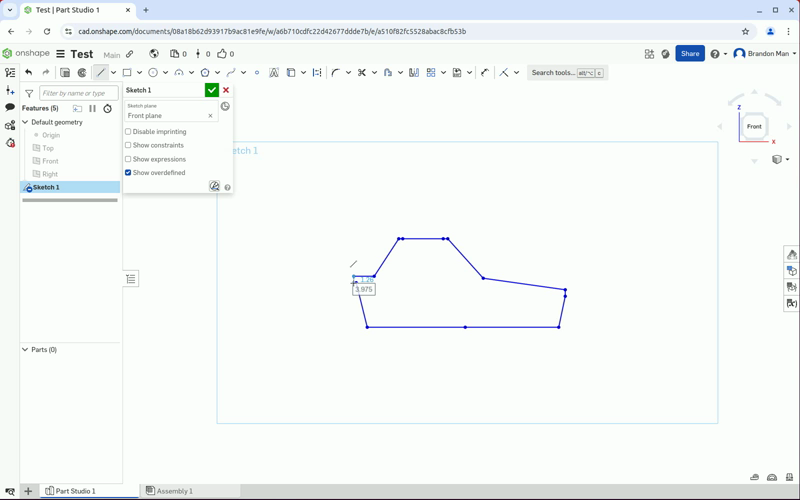
scroll(6)
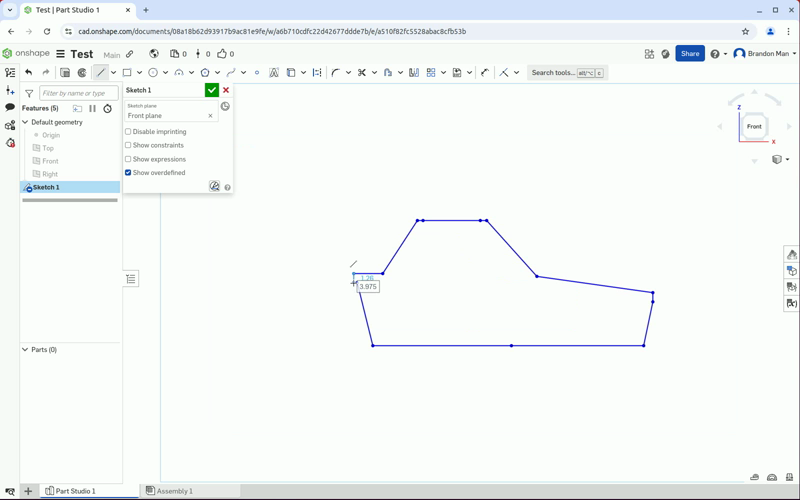
scroll(6)
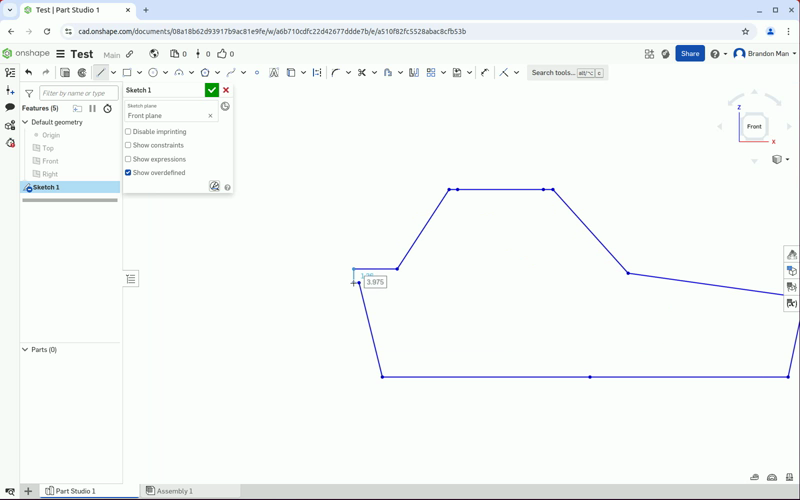
scroll(6)
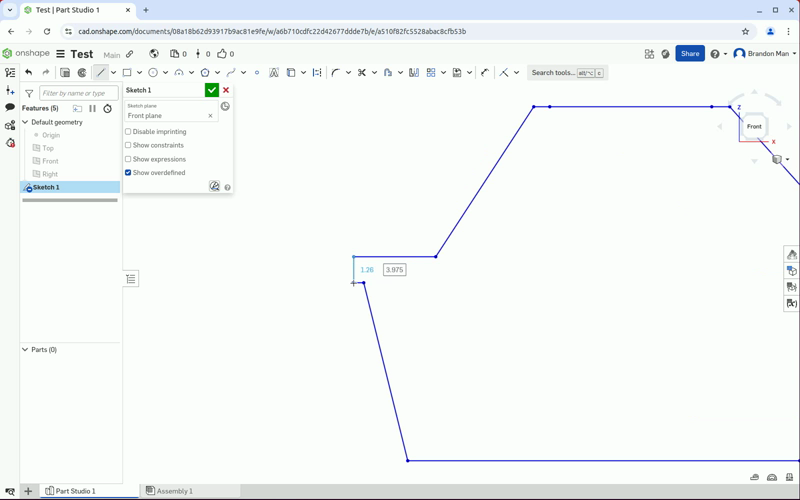
scroll(6)
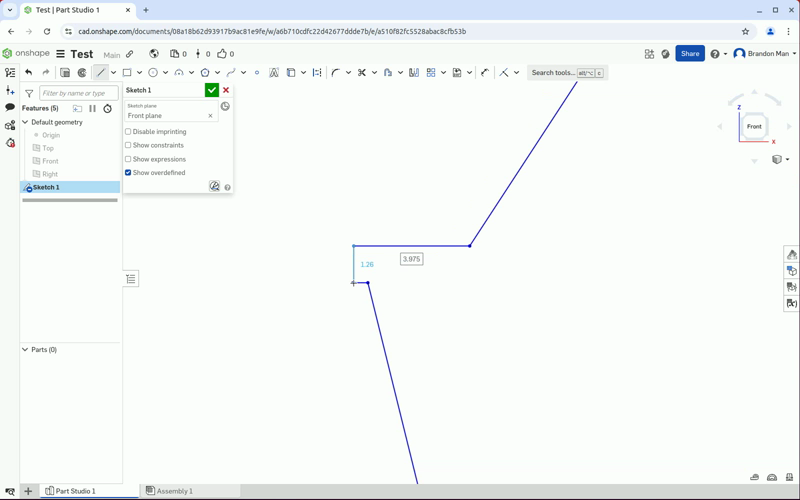
scroll(6)
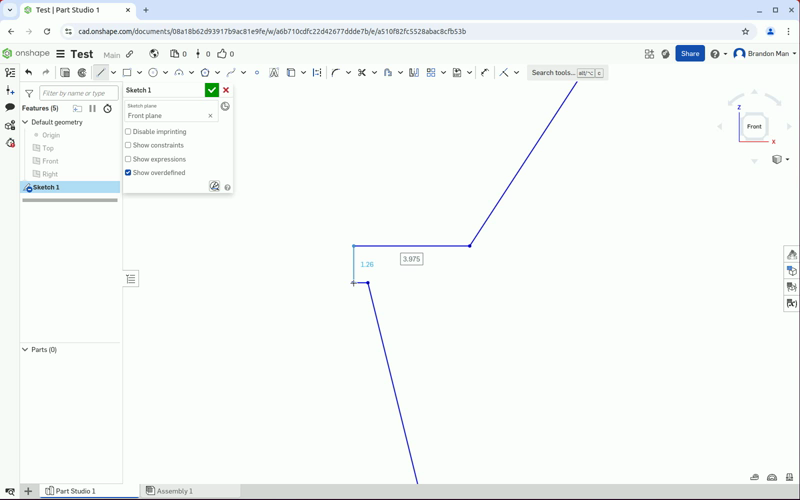
scroll(6)
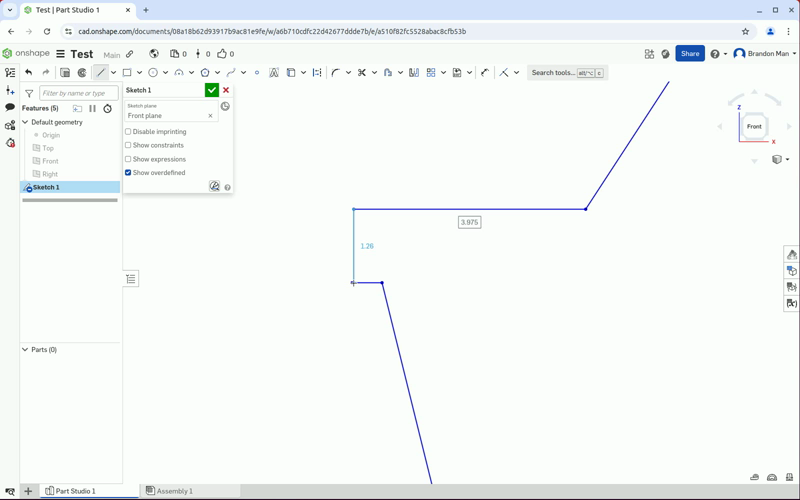
key_up(shift)
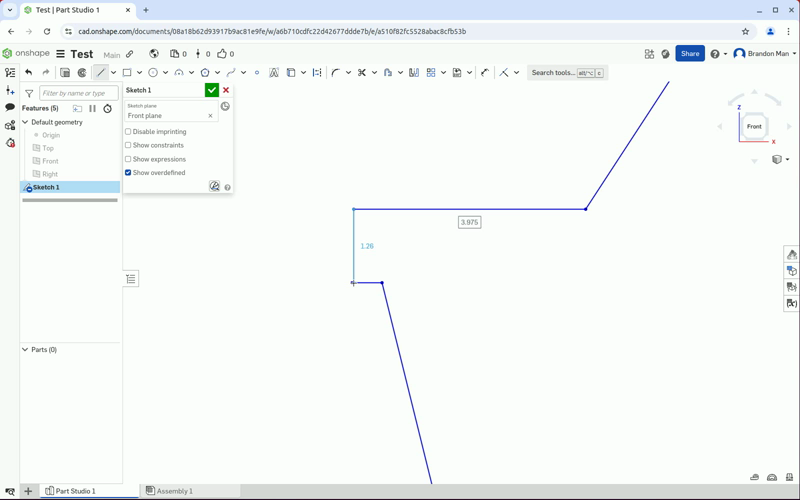
click(353, 282)
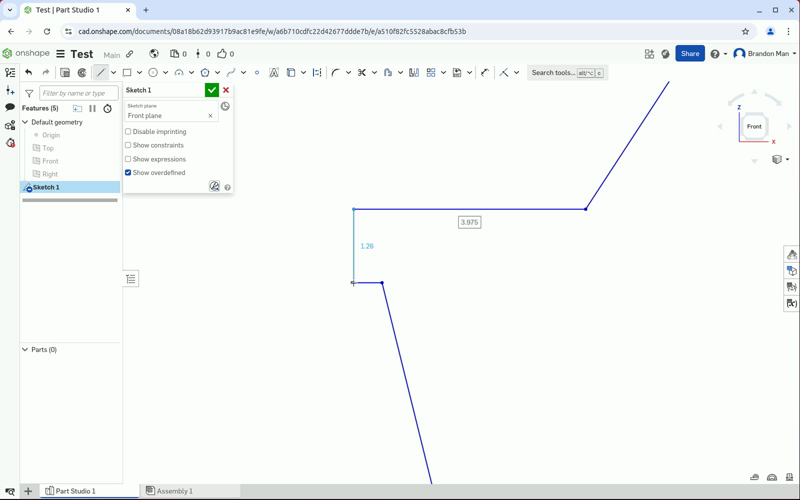
scroll(-6)
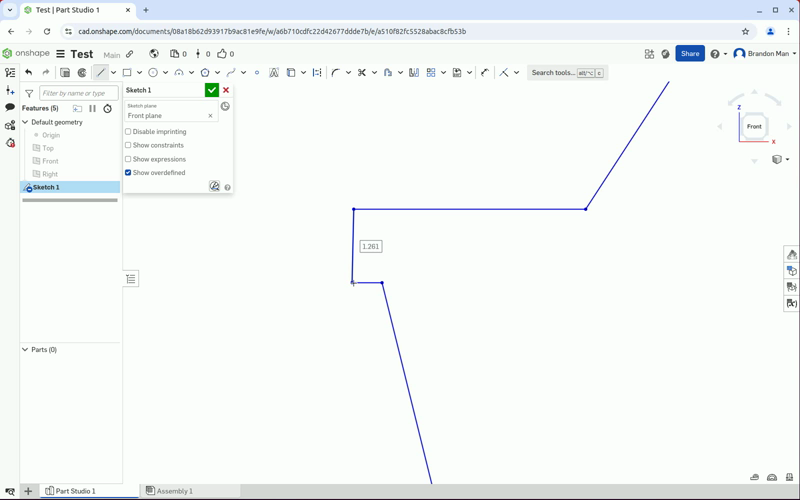
scroll(-6)
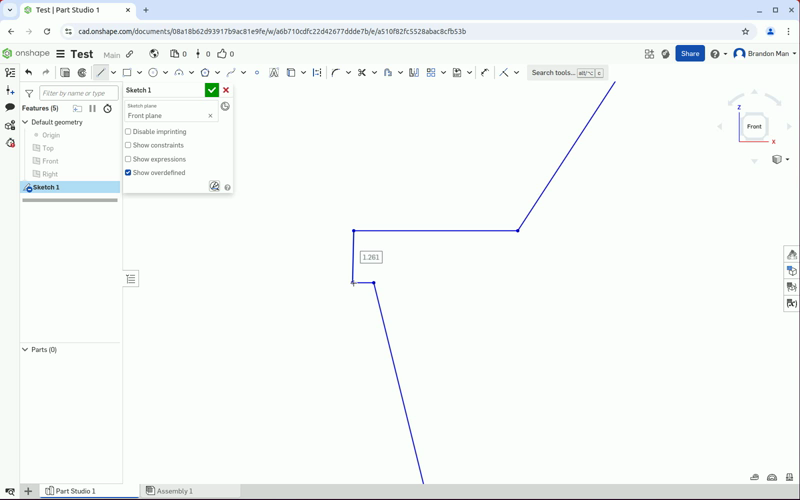
scroll(-6)
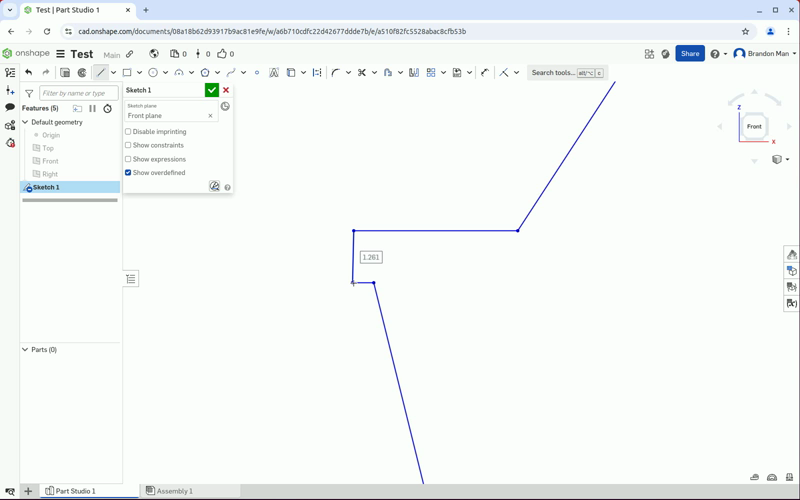
scroll(-6)
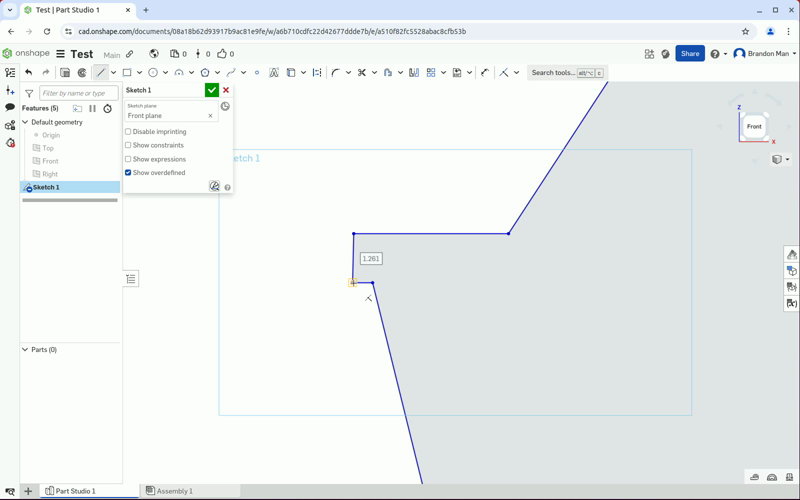
scroll(-6)
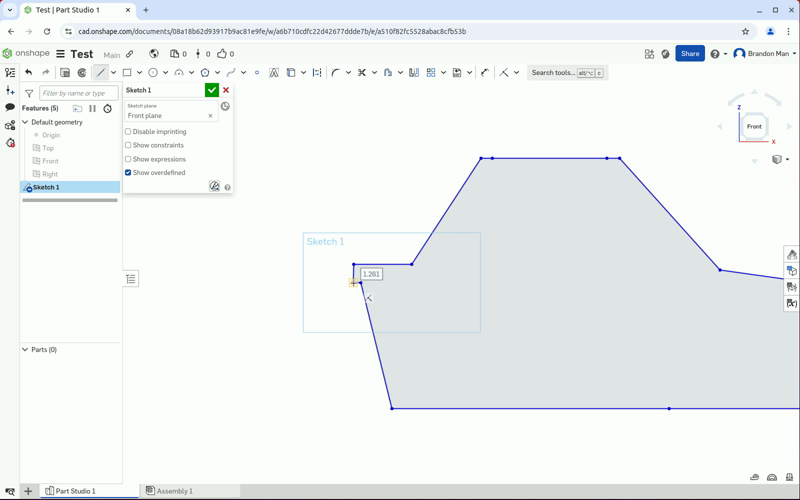
scroll(-6)
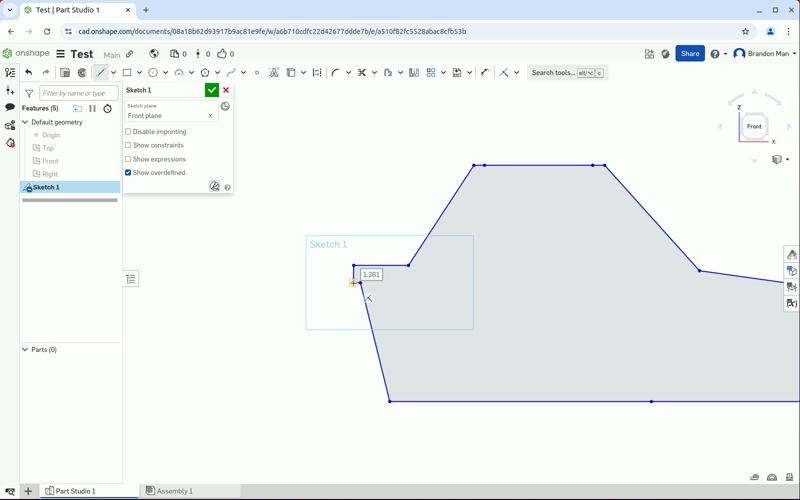
scroll(-6)
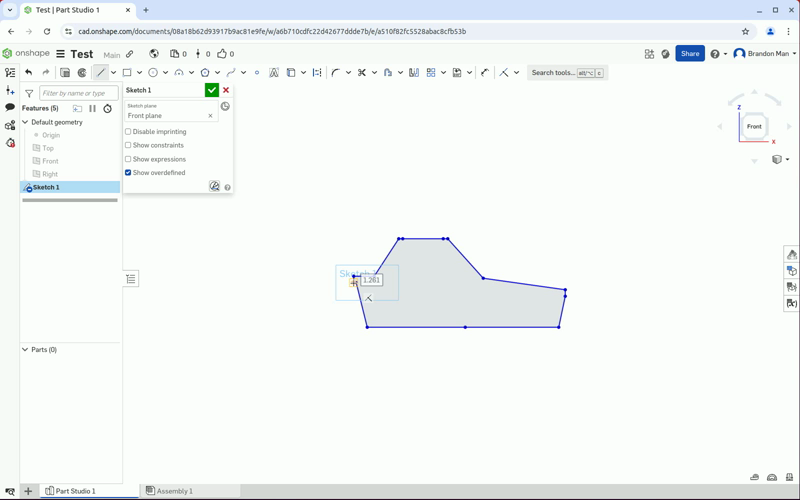
key(esc)
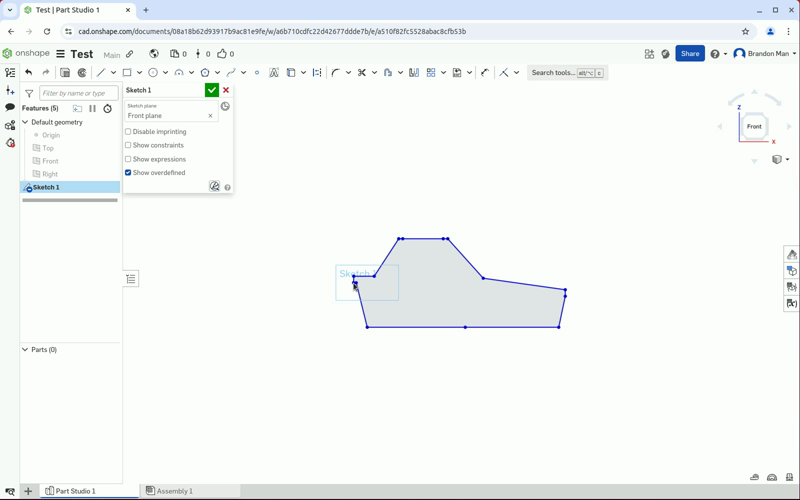
key(l)
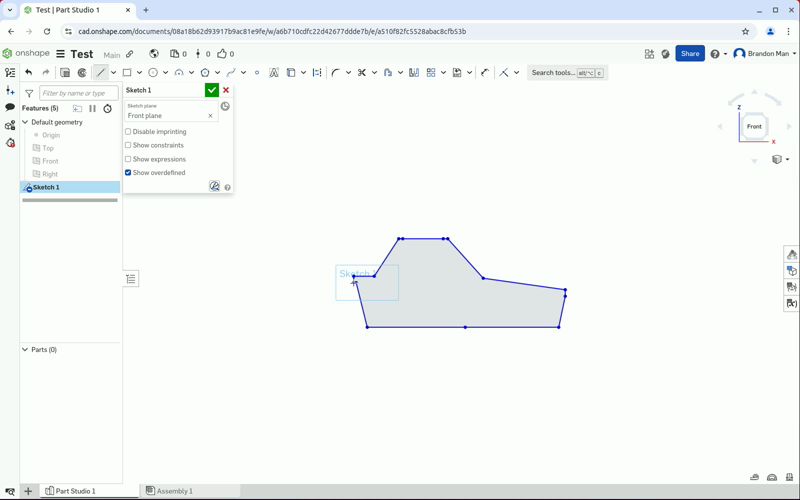
key_down(shift)
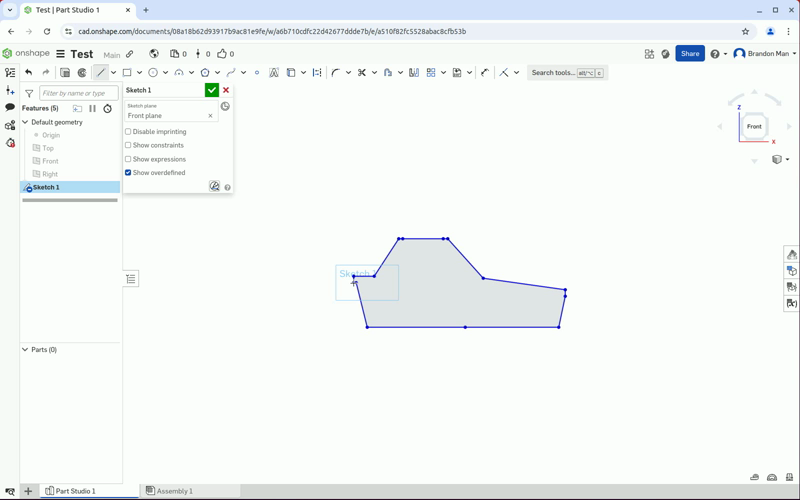
mouse_move(378, 276)
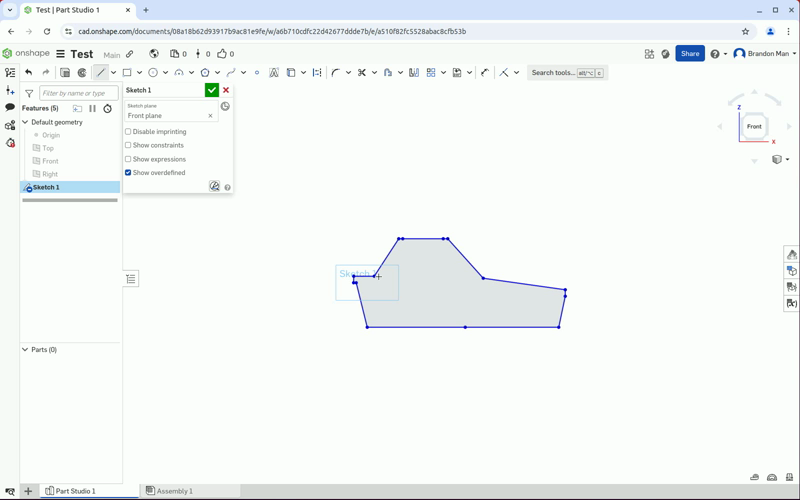
scroll(6)
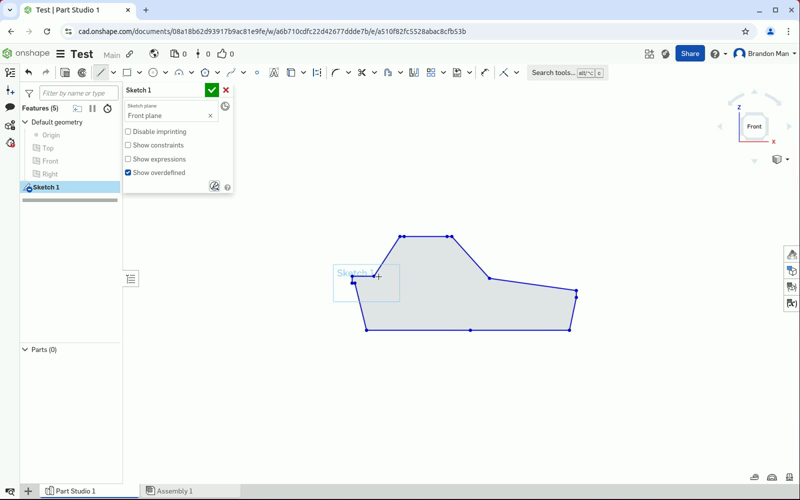
scroll(6)
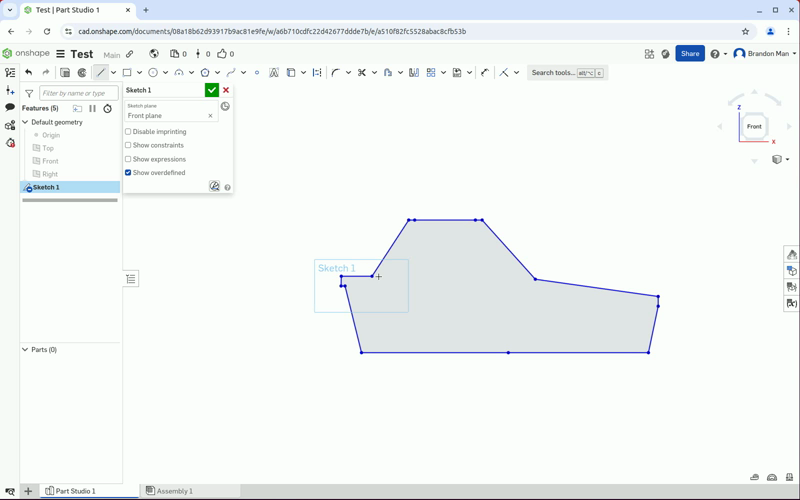
scroll(6)
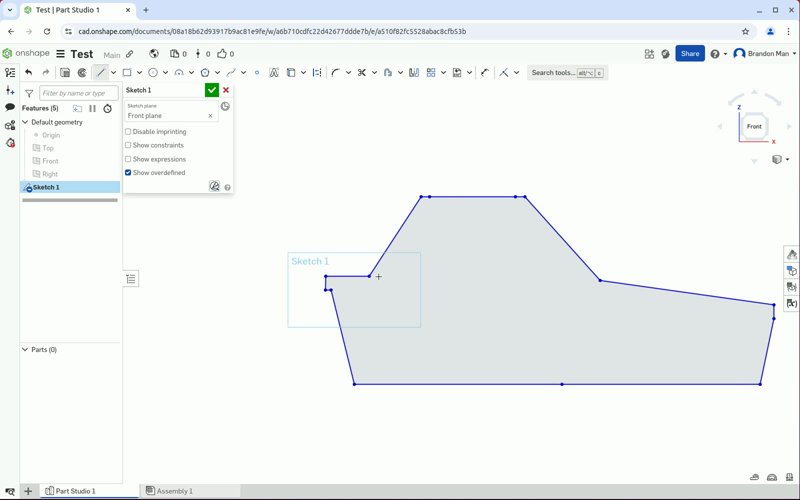
scroll(6)
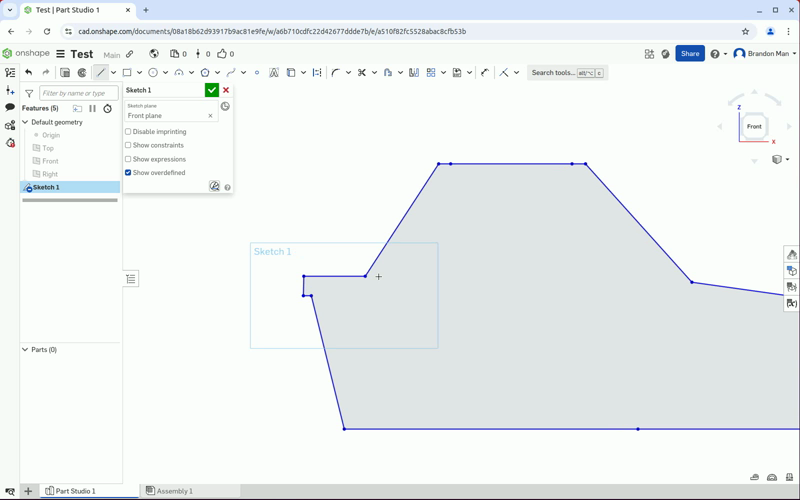
scroll(6)
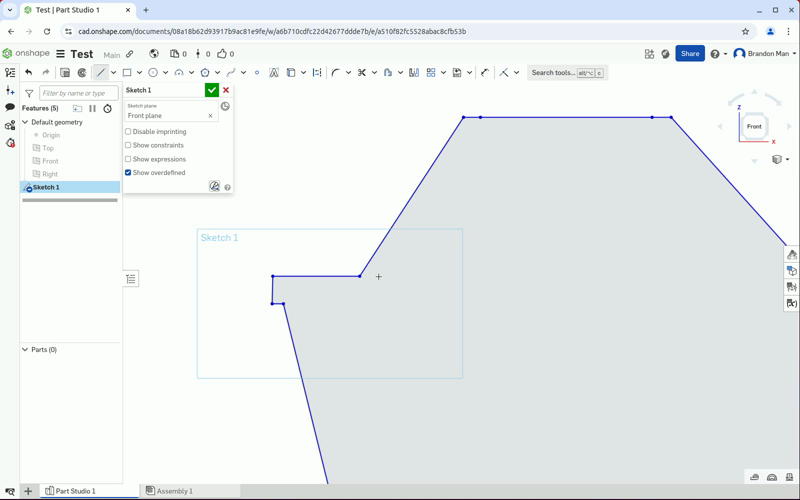
scroll(6)
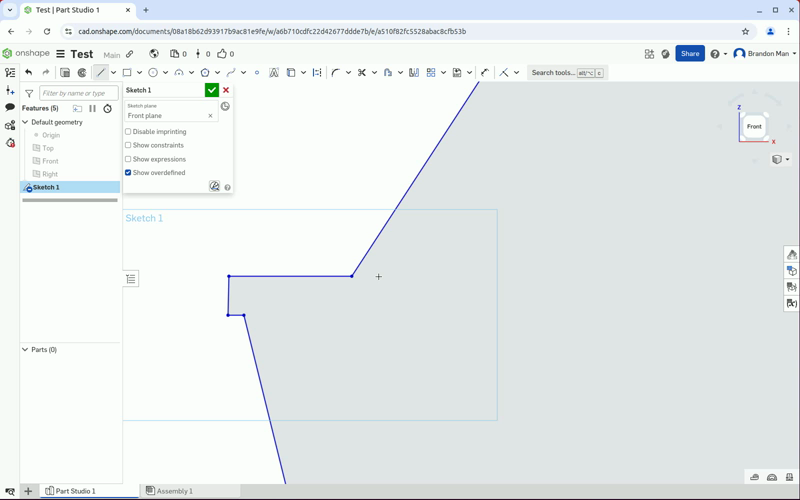
scroll(6)
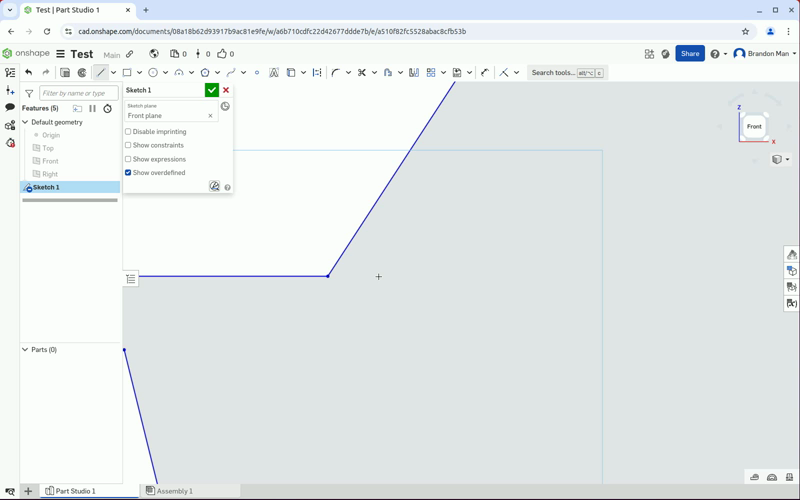
click(378, 276)
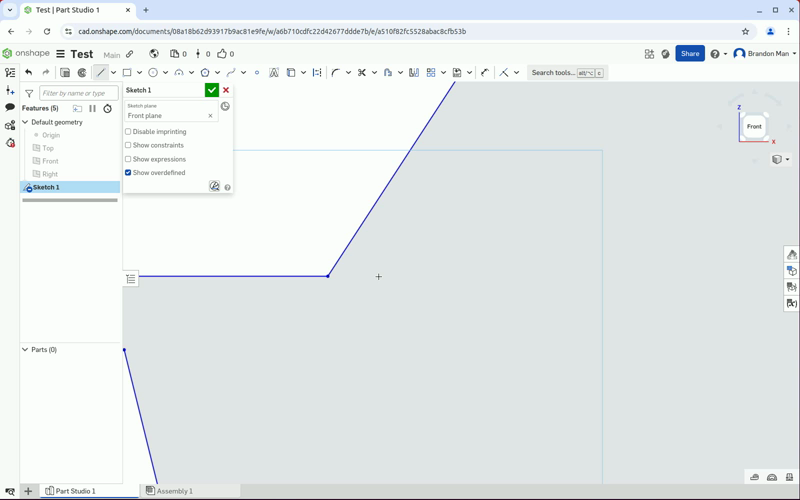
scroll(-6)
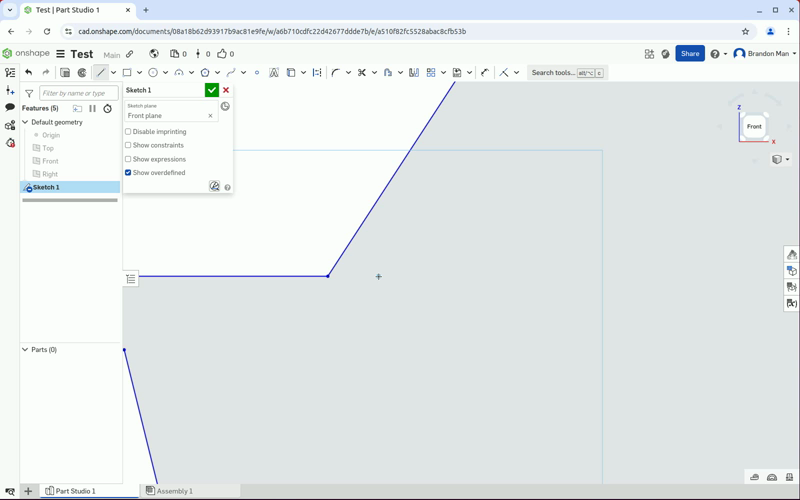
scroll(-6)
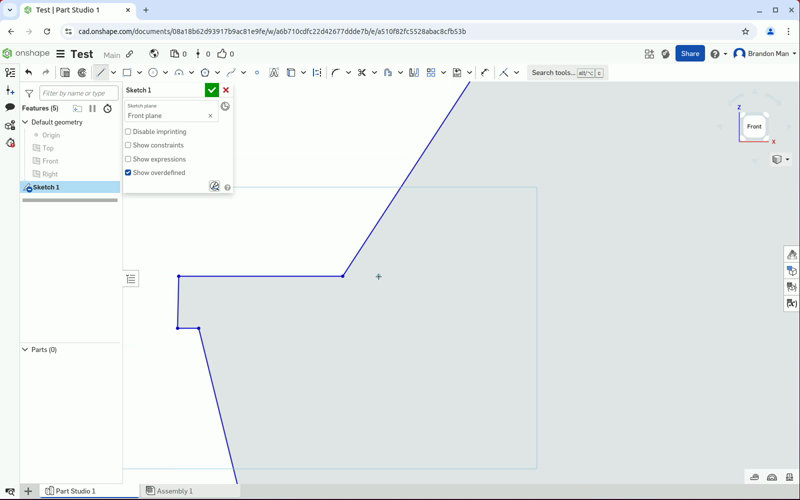
scroll(-6)
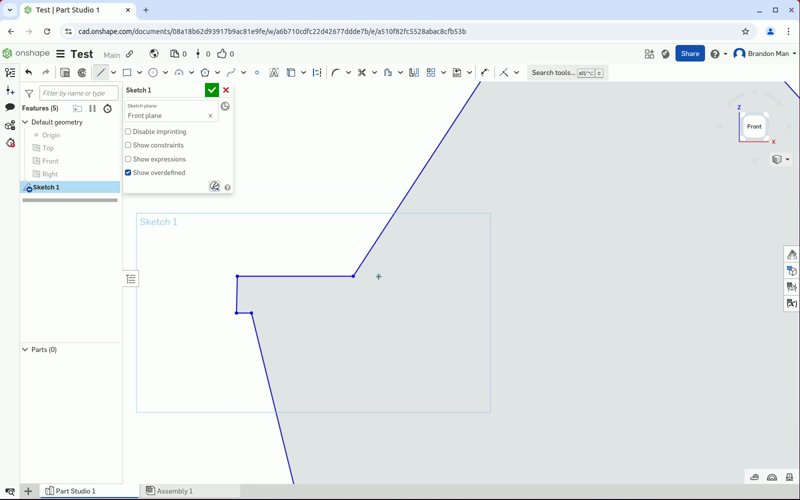
scroll(-6)
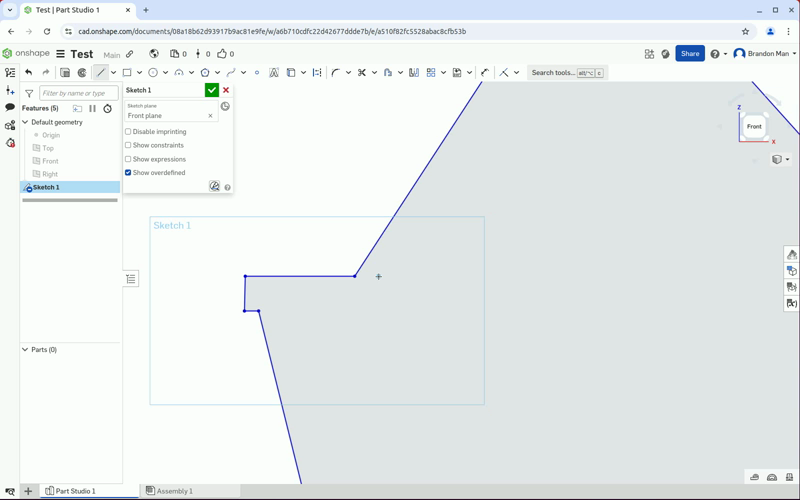
scroll(-6)
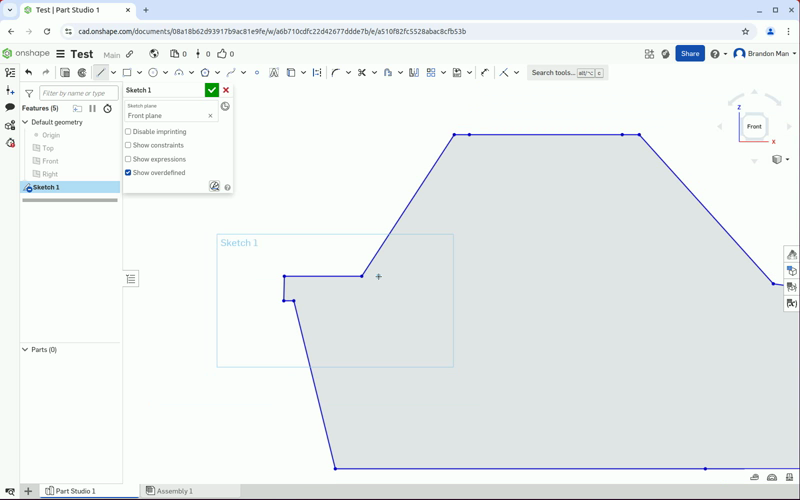
scroll(-6)
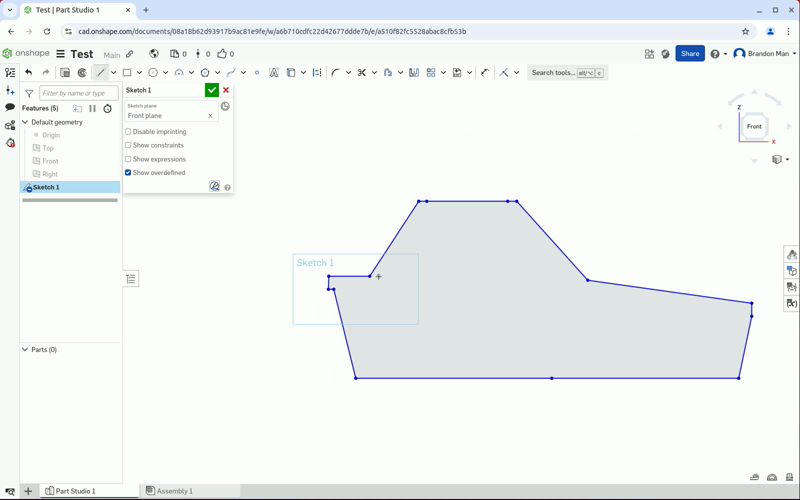
scroll(-6)
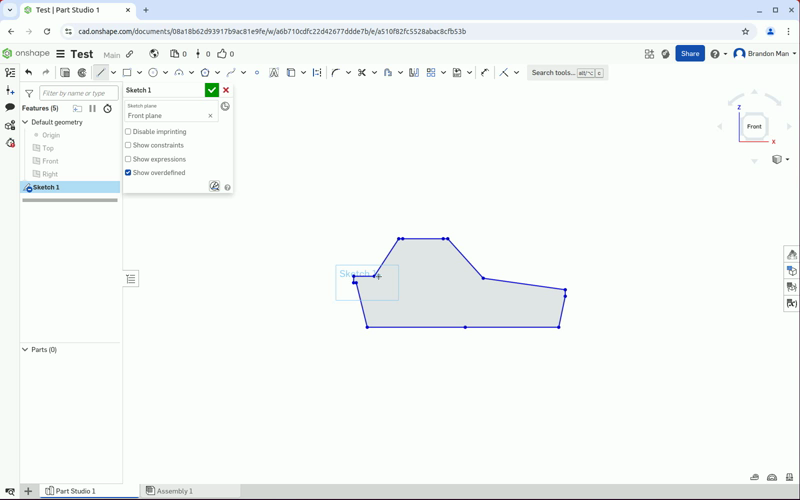
key_up(shift)
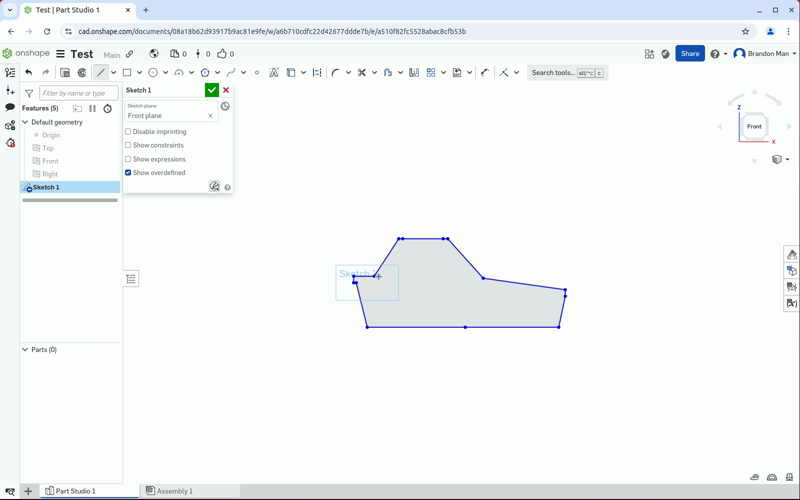
key_down(shift)
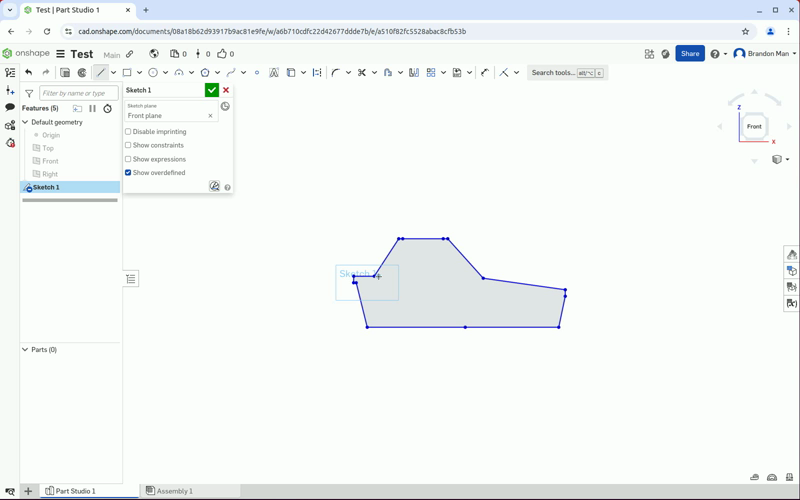
mouse_move(408, 276)
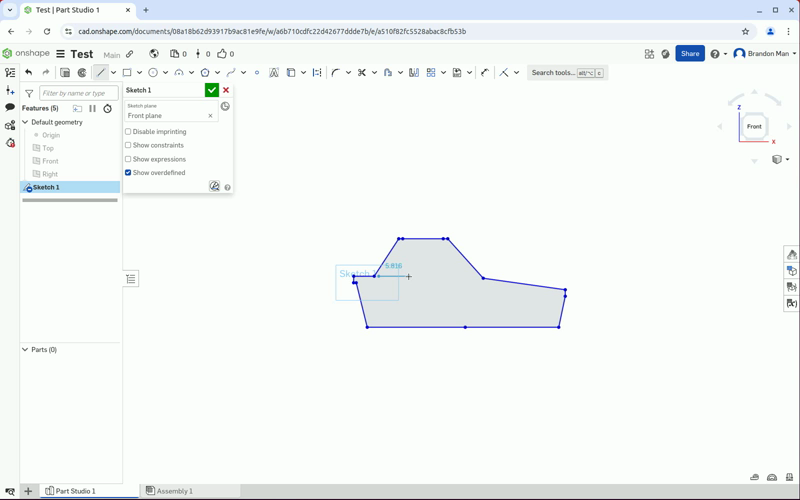
mouse_move(398, 276)
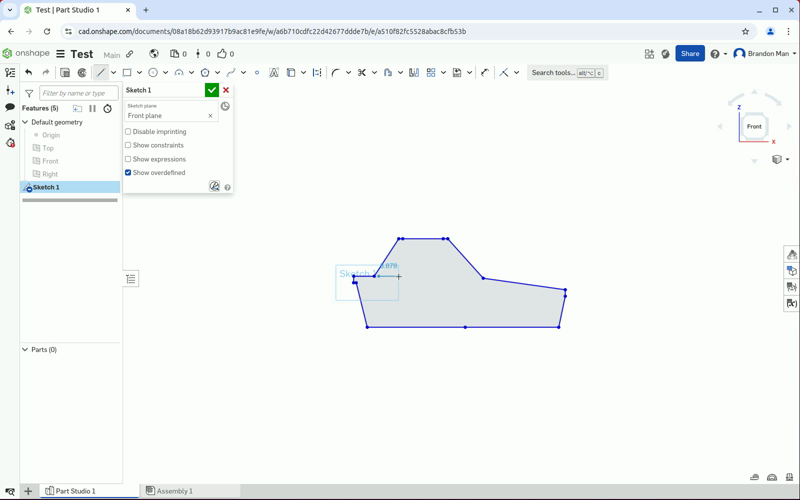
click(398, 276)
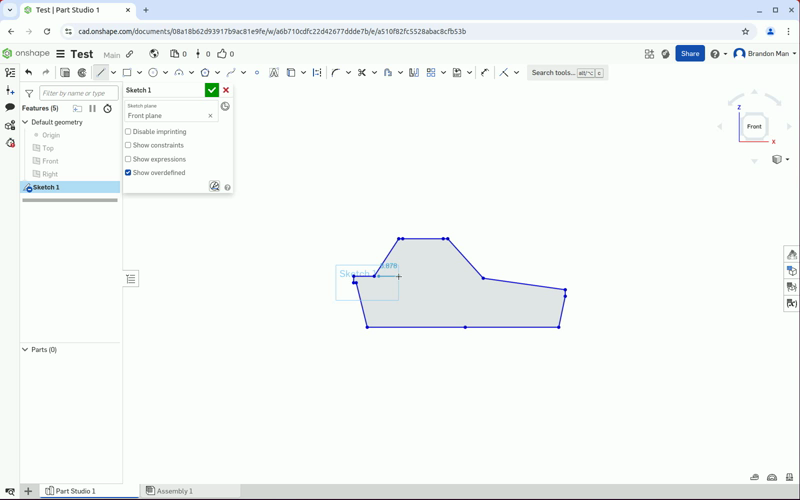
key_up(shift)
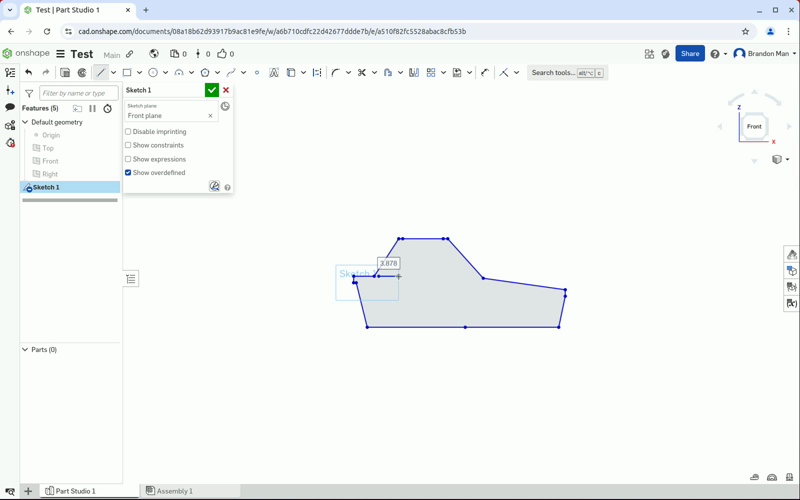
key_down(shift)
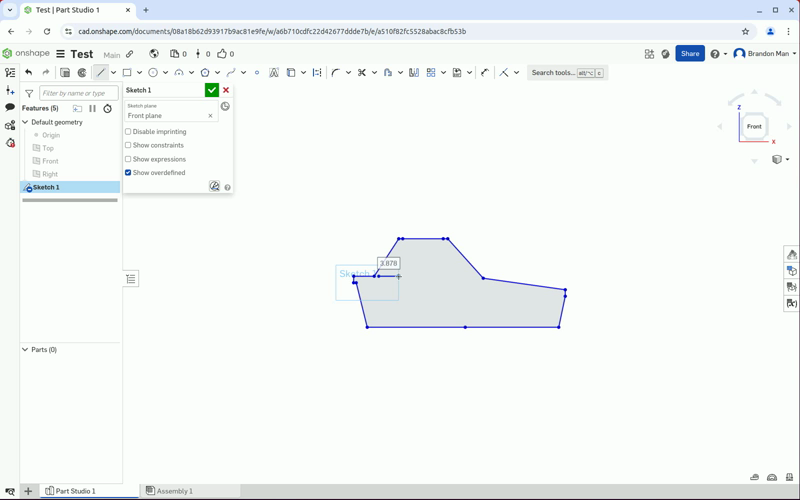
mouse_move(428, 276)
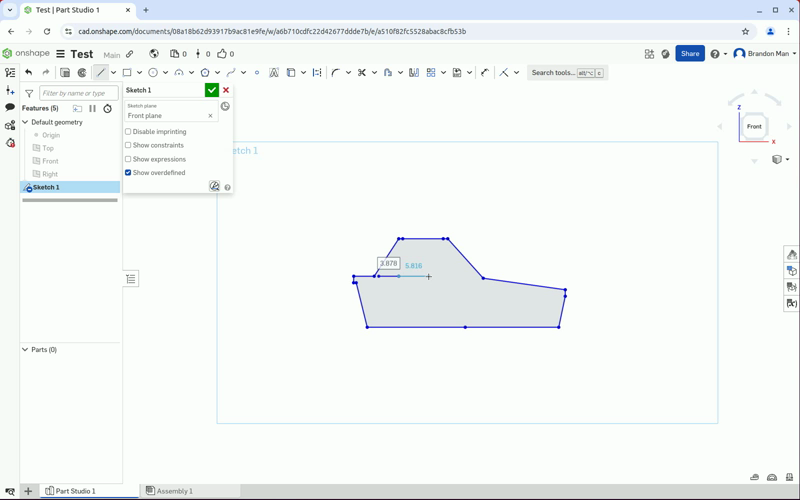
mouse_move(398, 247)
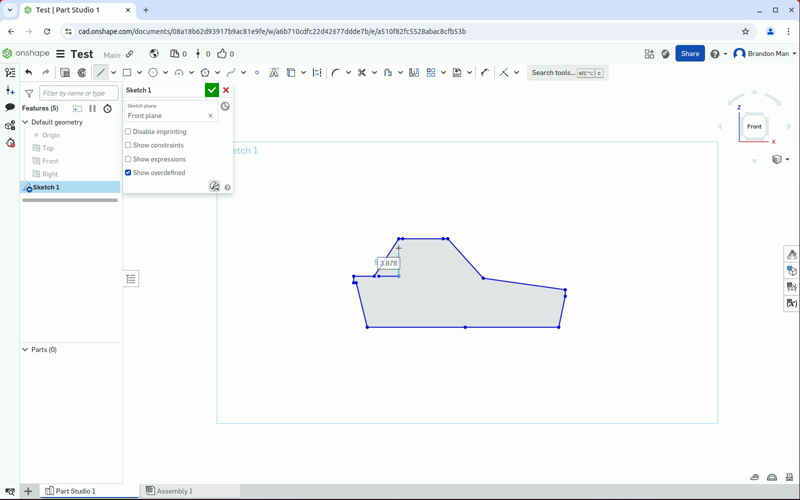
click(398, 247)
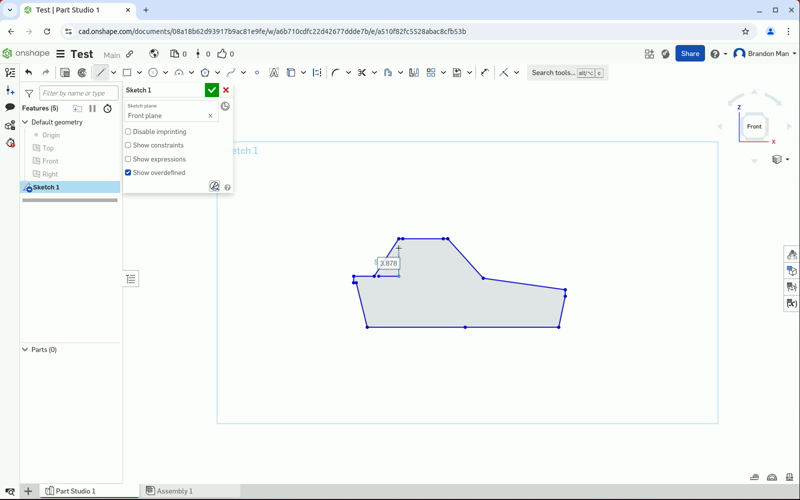
key_up(shift)
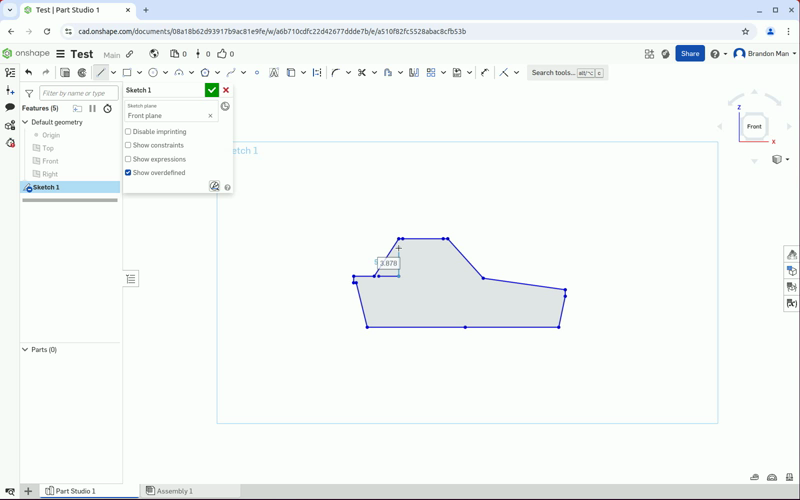
mouse_move(428, 247)
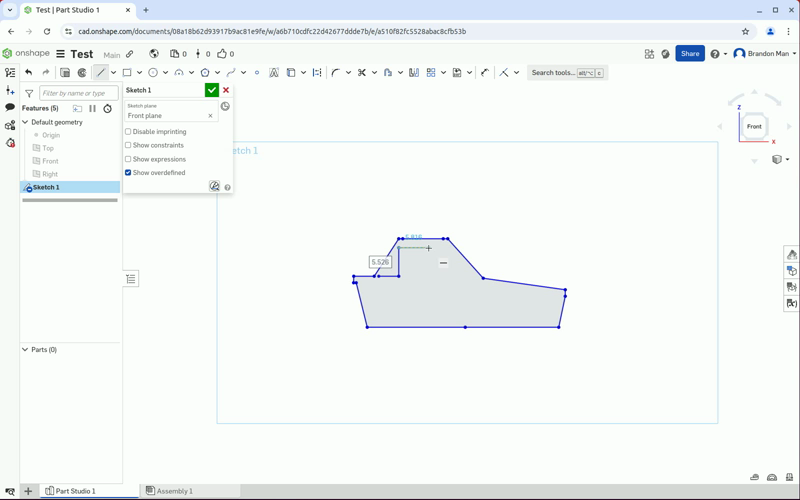
key_down(shift)
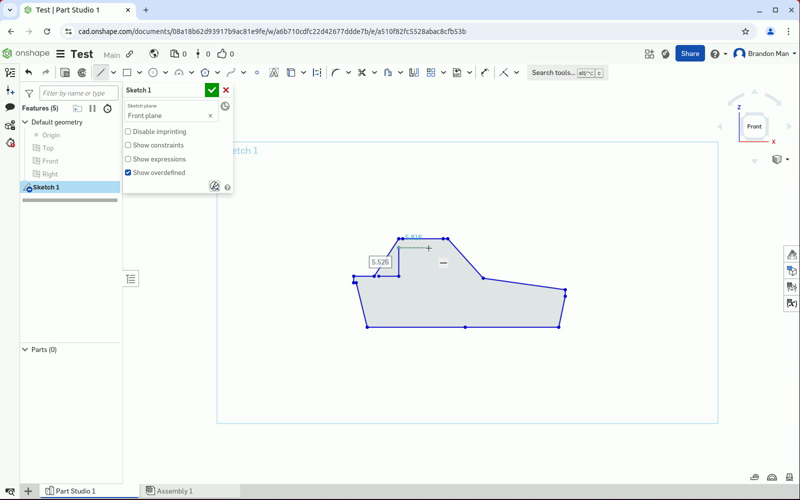
mouse_move(378, 276)
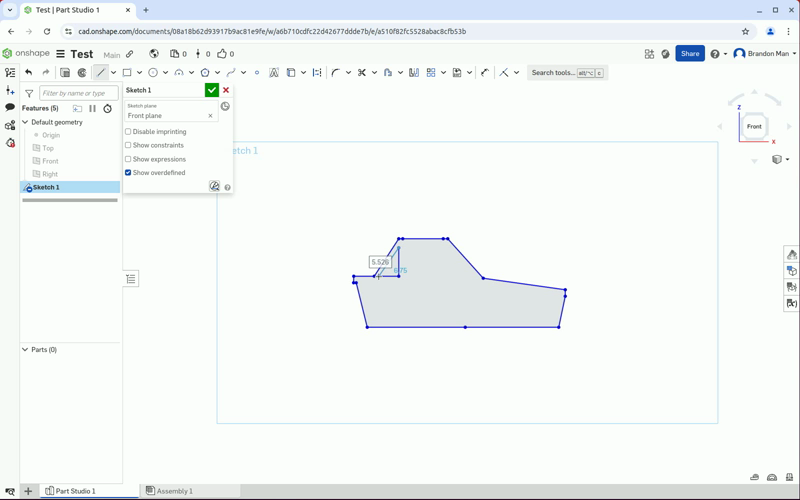
scroll(6)
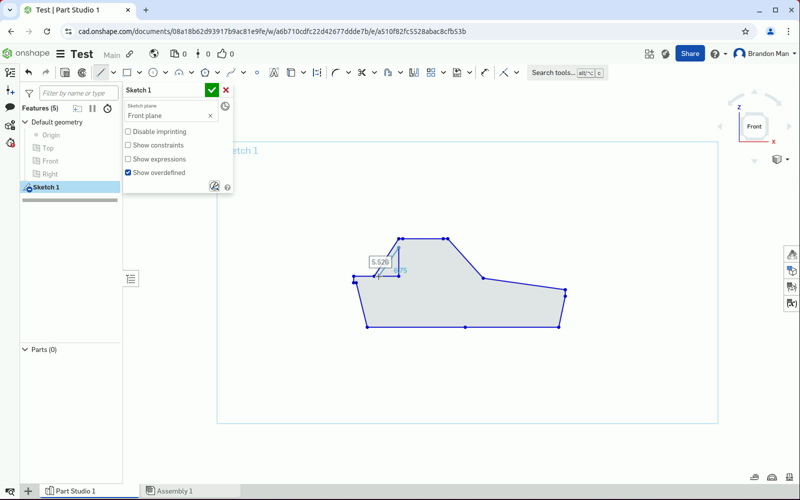
scroll(6)
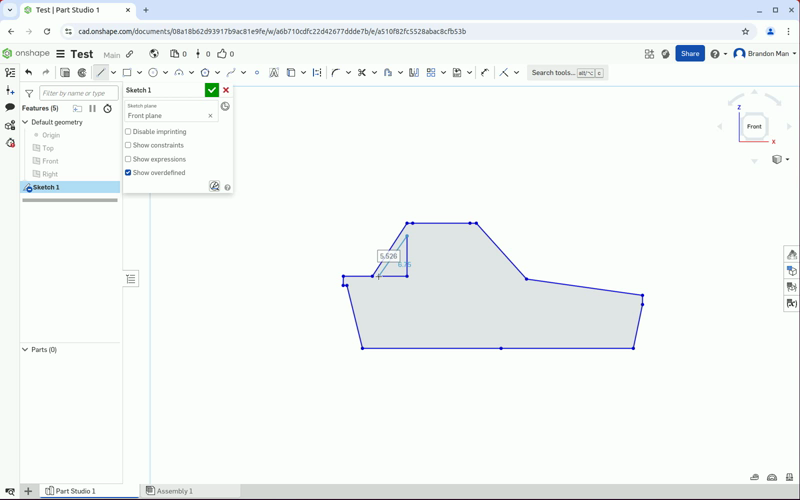
scroll(6)
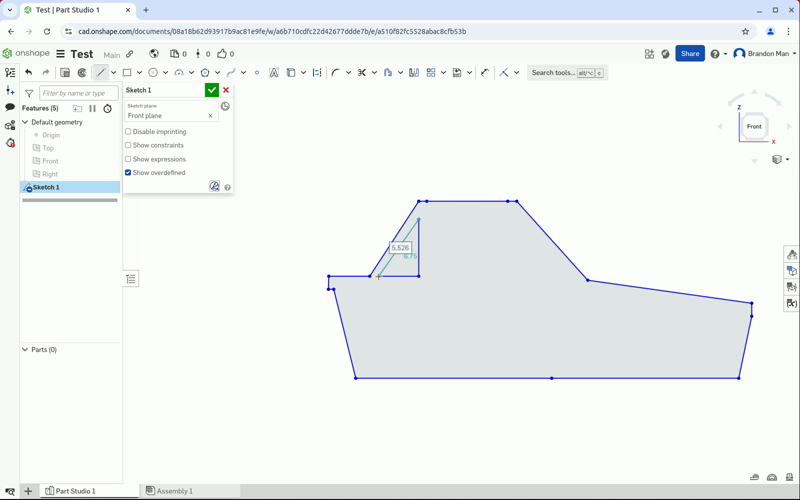
scroll(6)
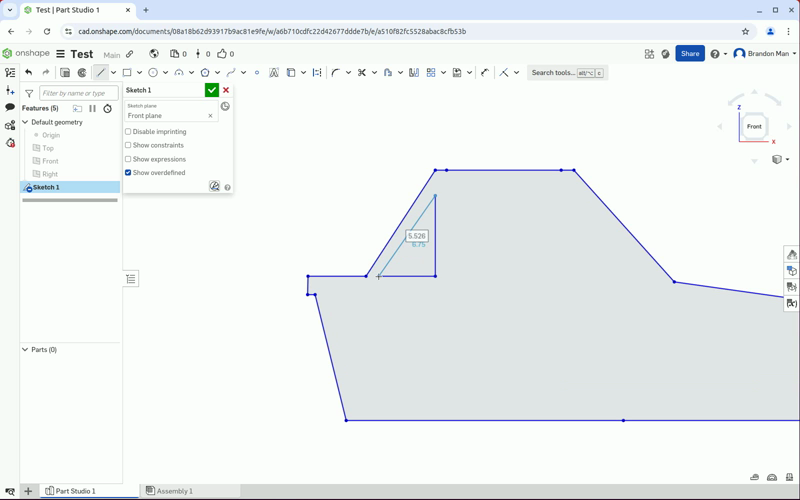
scroll(6)
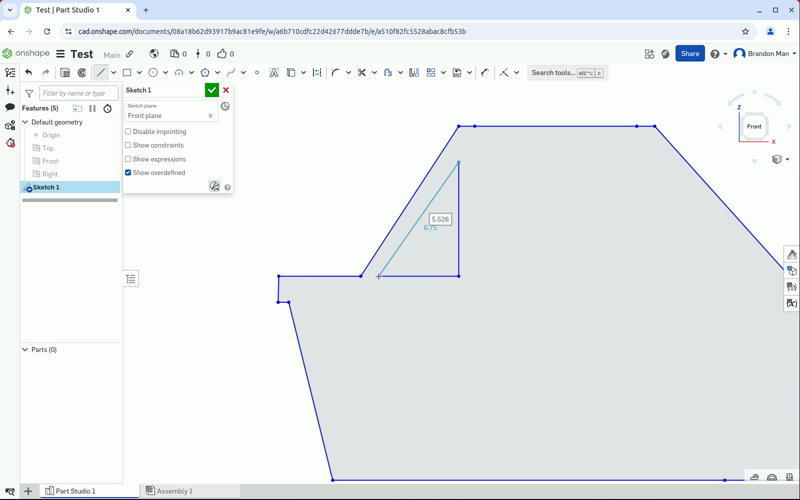
scroll(6)
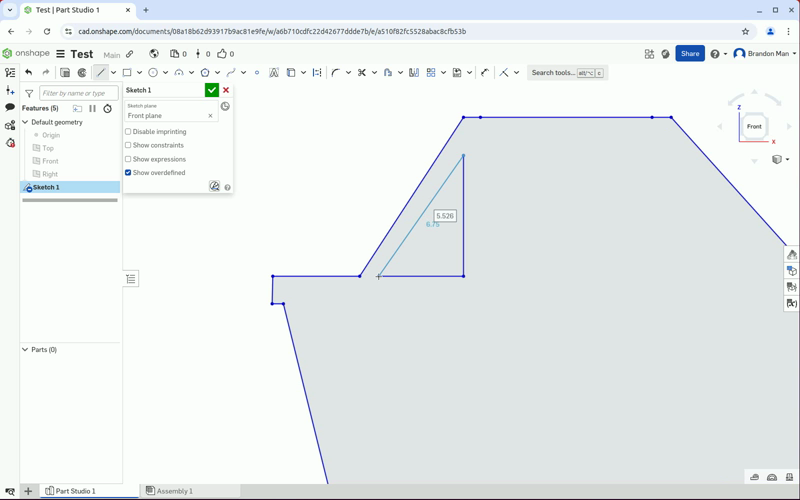
scroll(6)
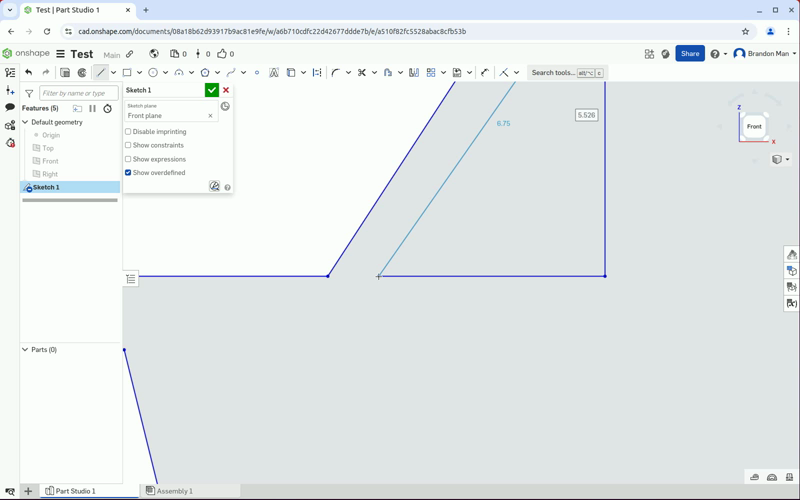
key_up(shift)
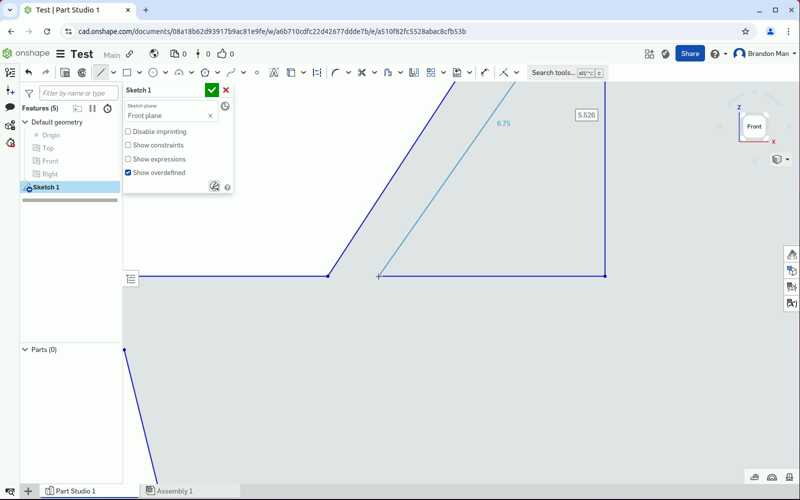
click(378, 276)
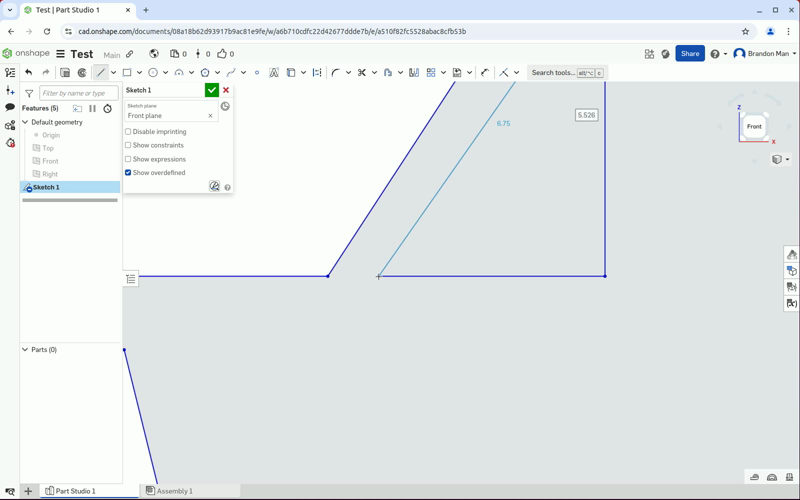
scroll(-6)
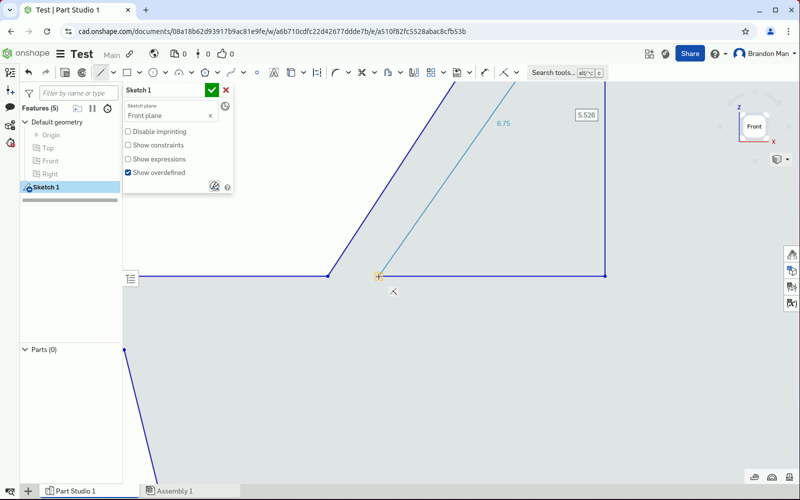
scroll(-6)
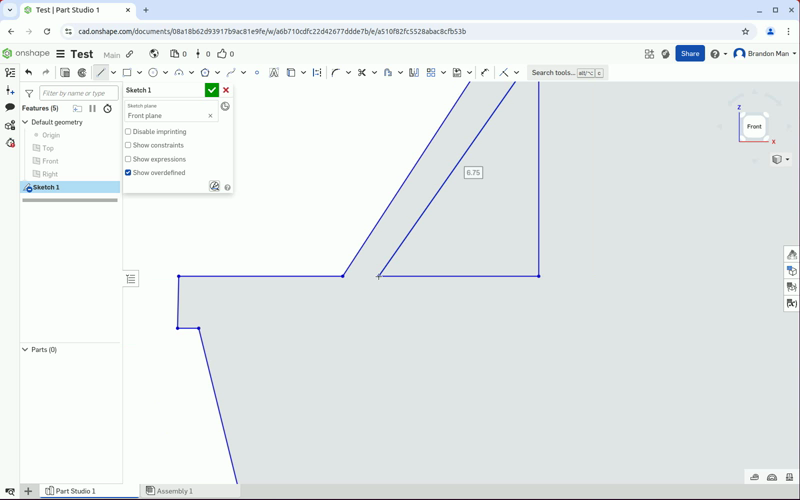
scroll(-6)
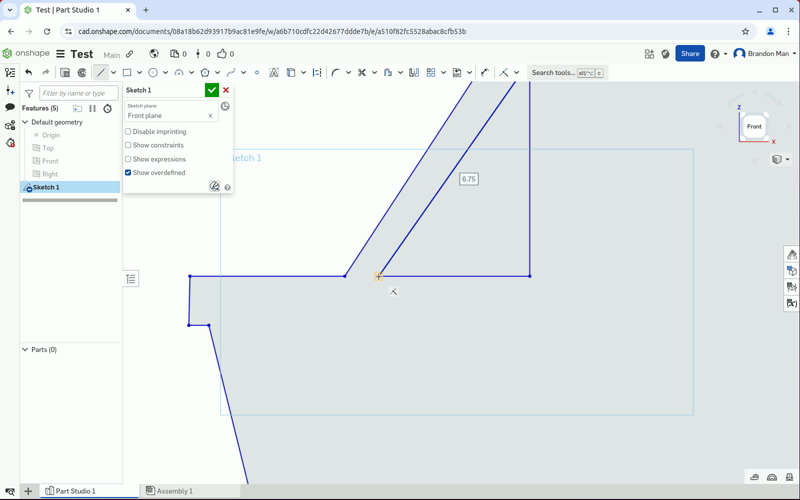
scroll(-6)
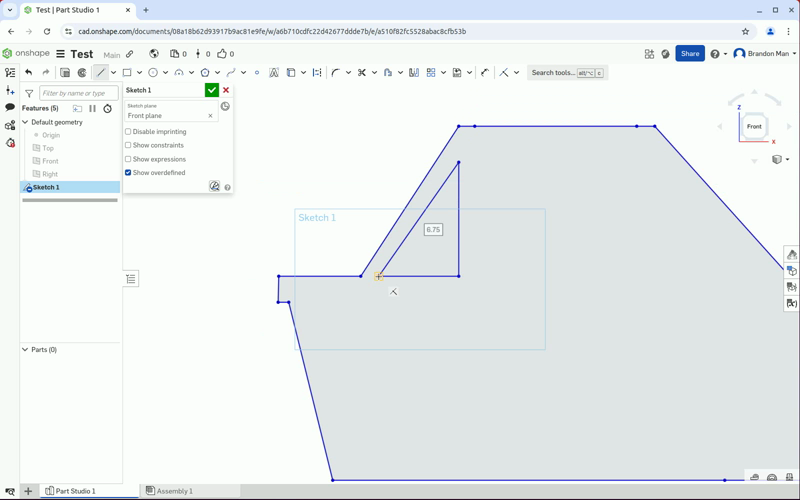
scroll(-6)
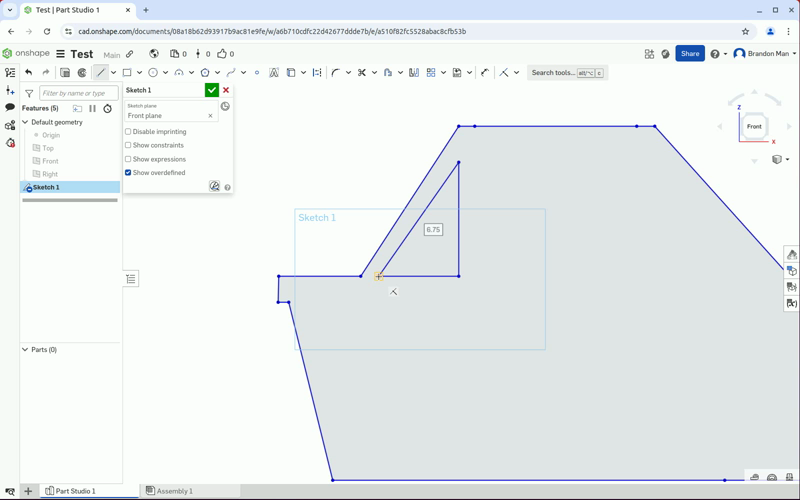
scroll(-6)
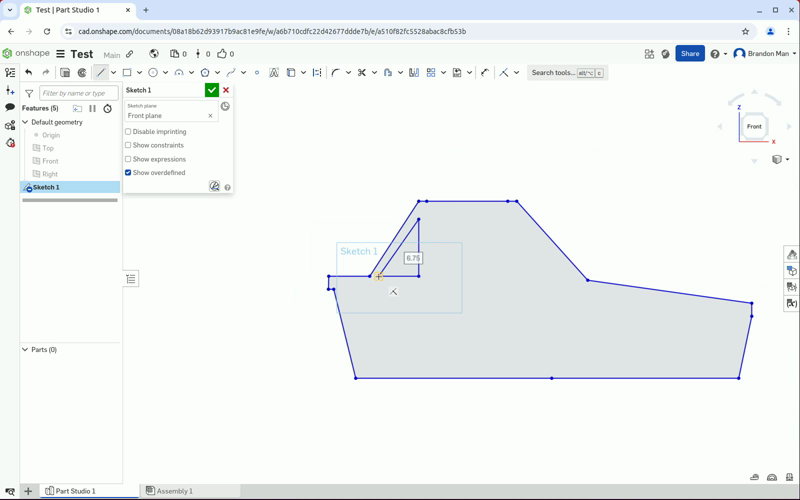
scroll(-6)
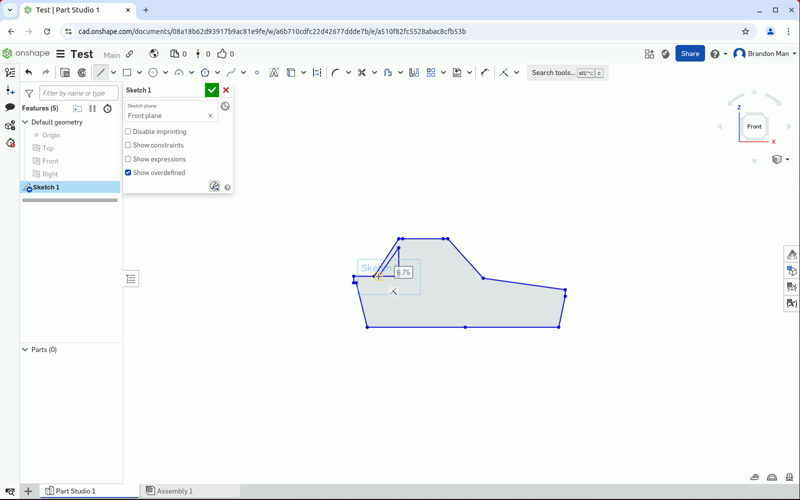
key(esc)
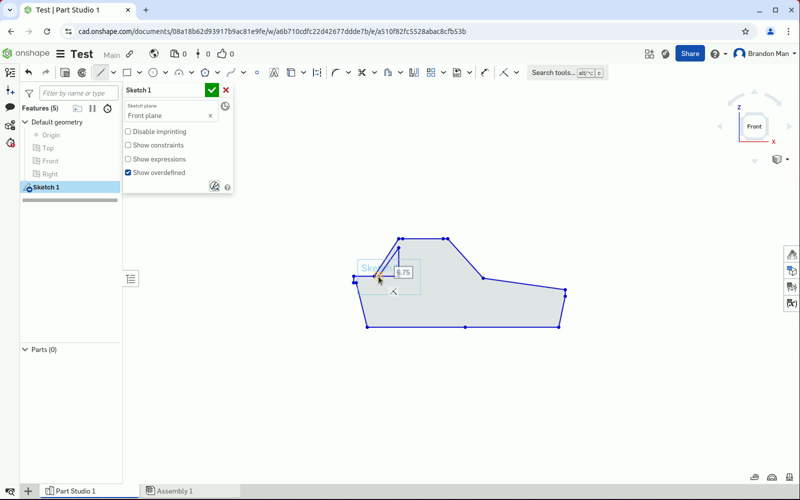
key(l)
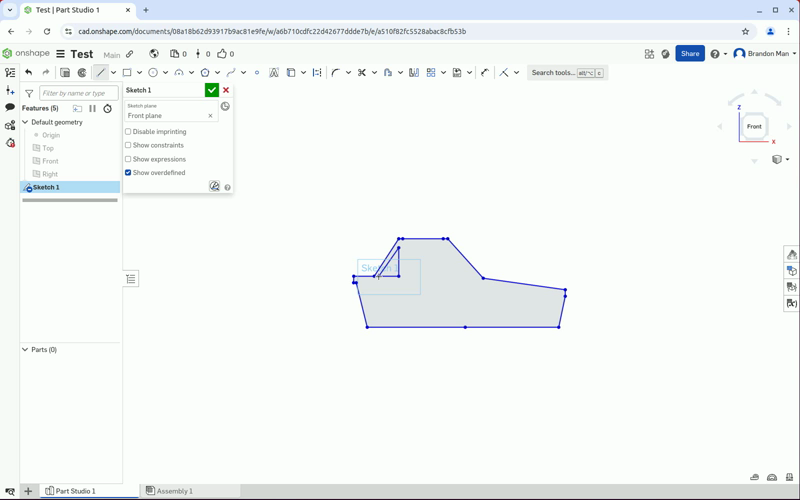
key_down(shift)
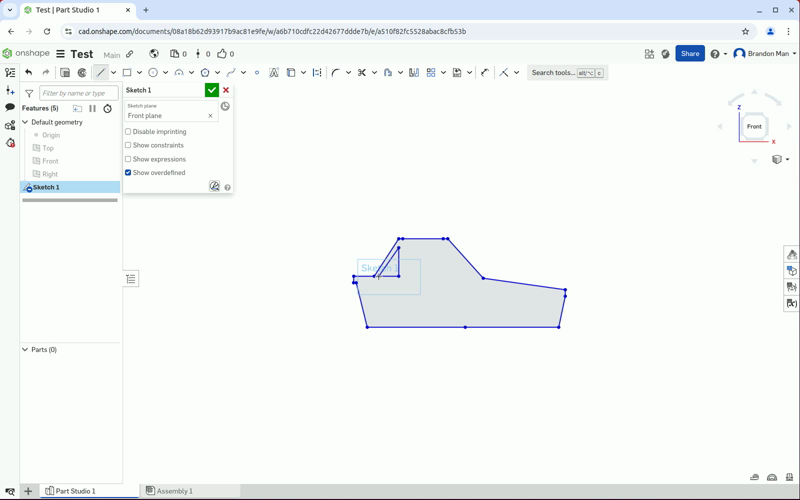
mouse_move(402, 276)
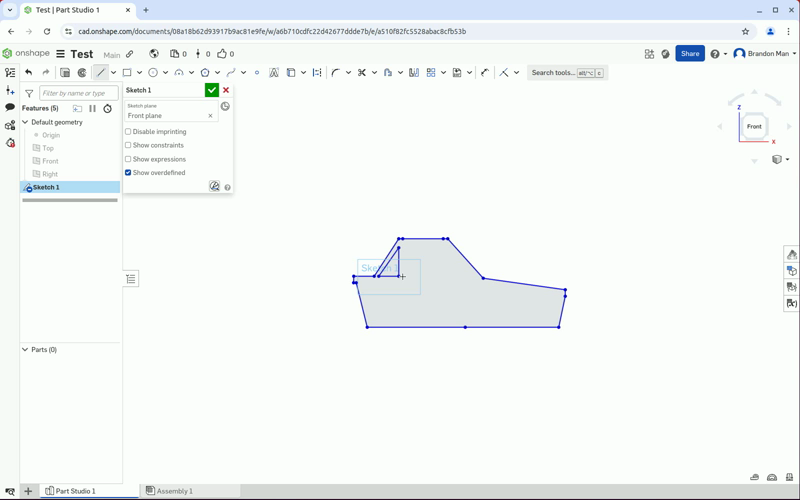
scroll(6)
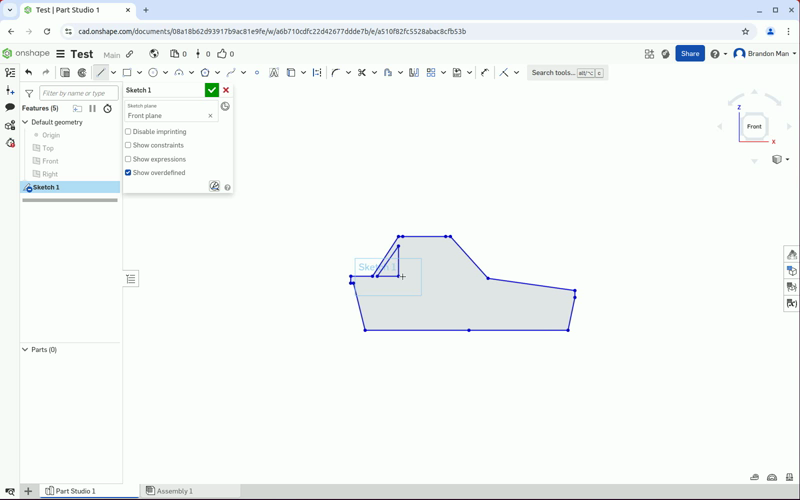
scroll(6)
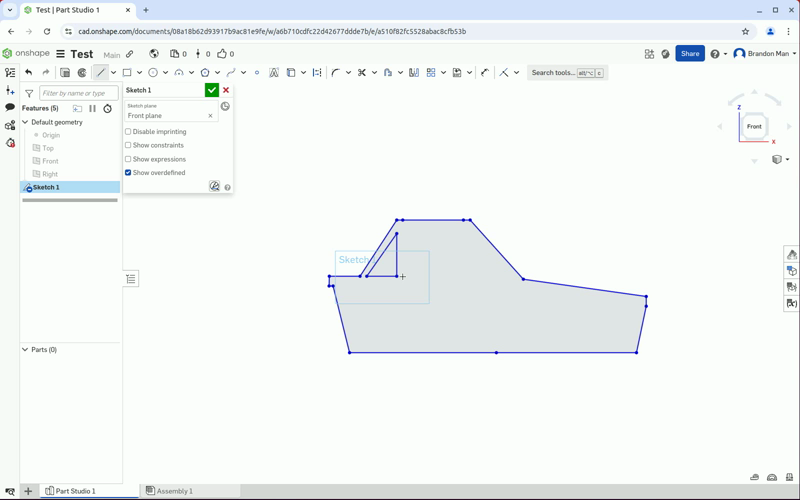
scroll(6)
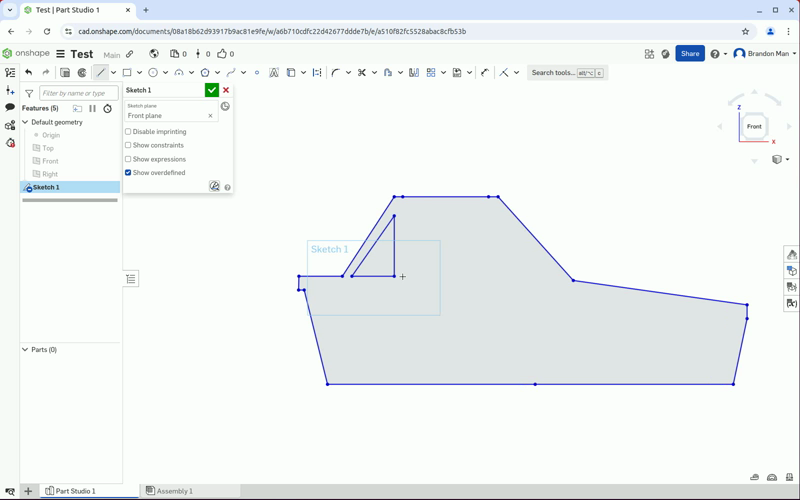
scroll(6)
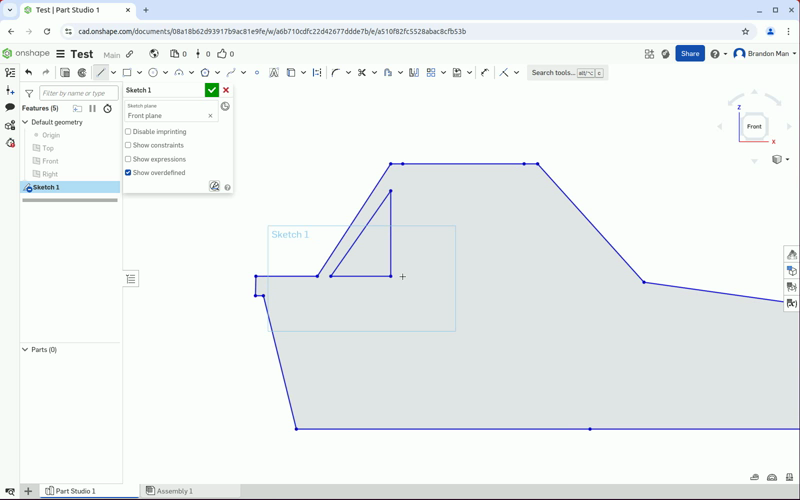
scroll(6)
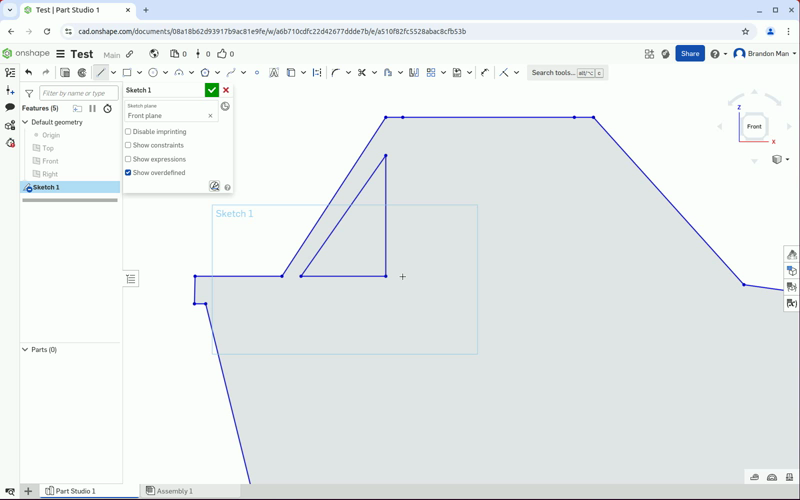
scroll(6)
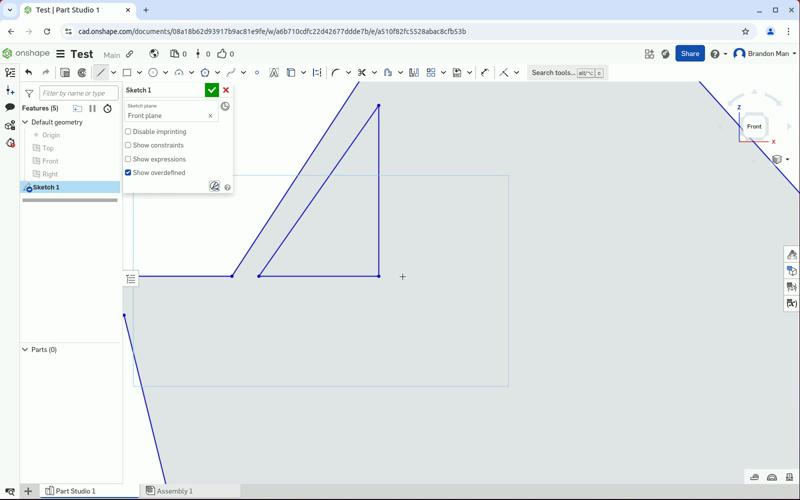
scroll(6)
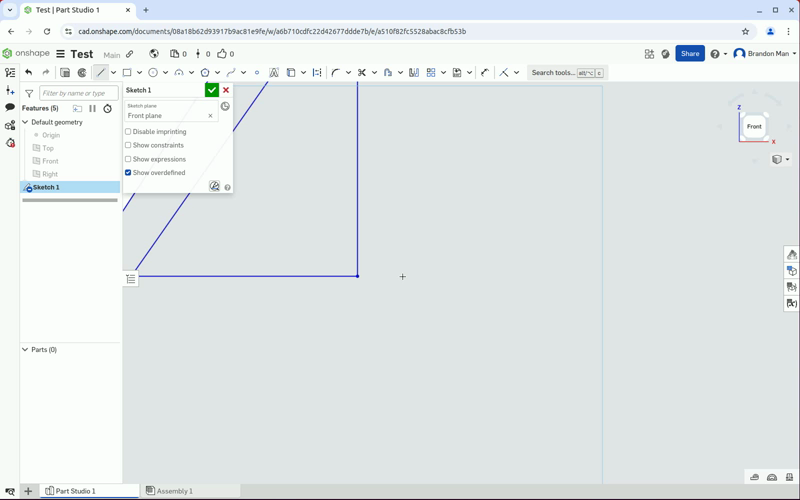
click(402, 276)
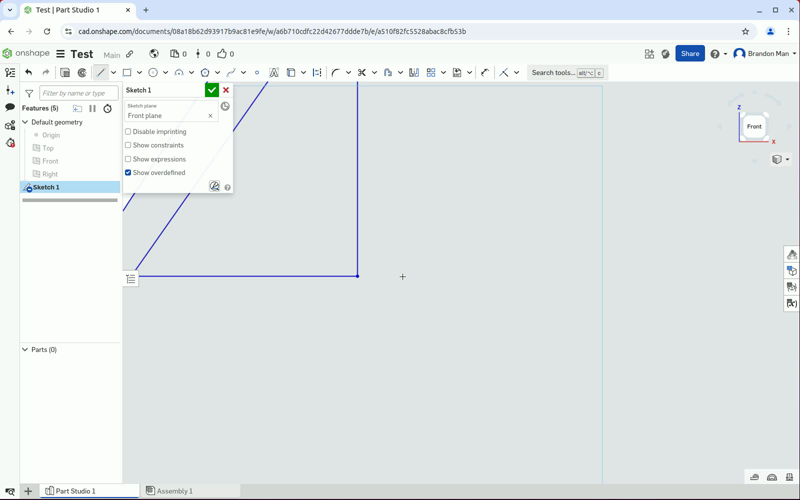
scroll(-6)
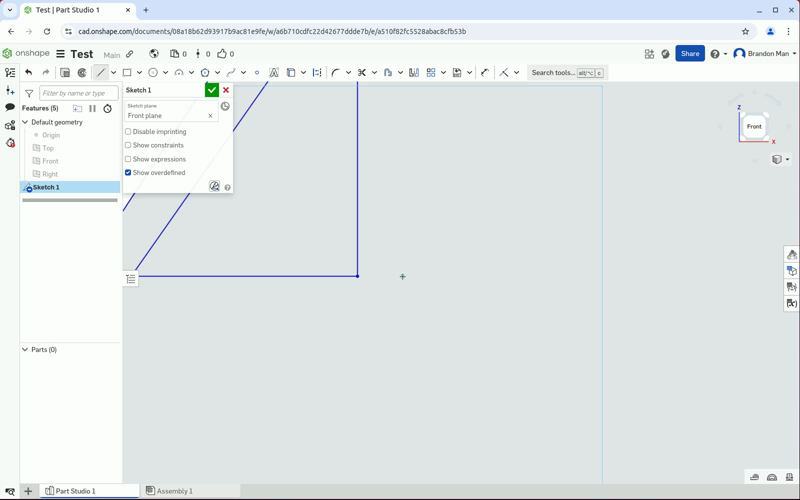
scroll(-6)
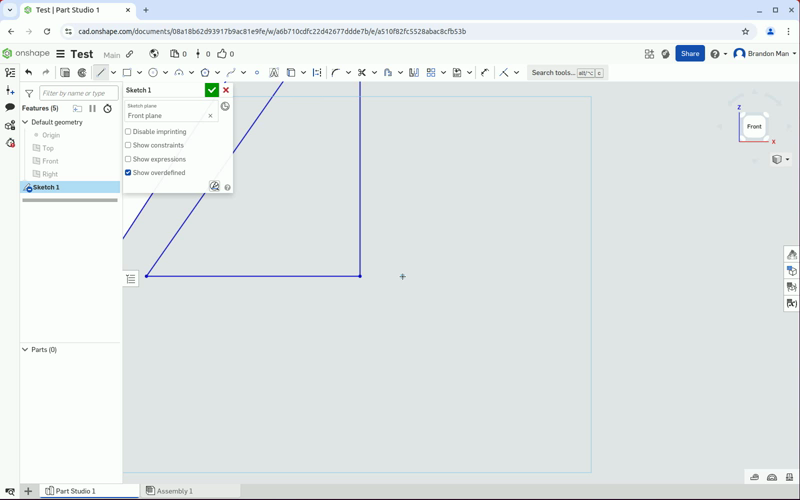
scroll(-6)
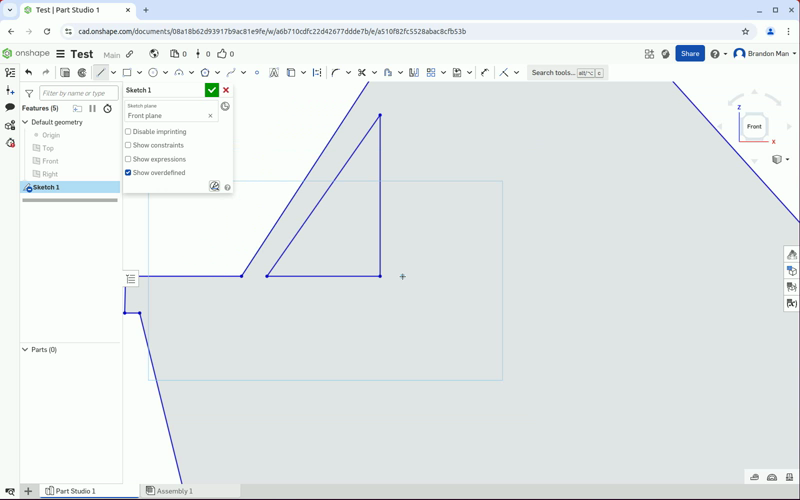
scroll(-6)
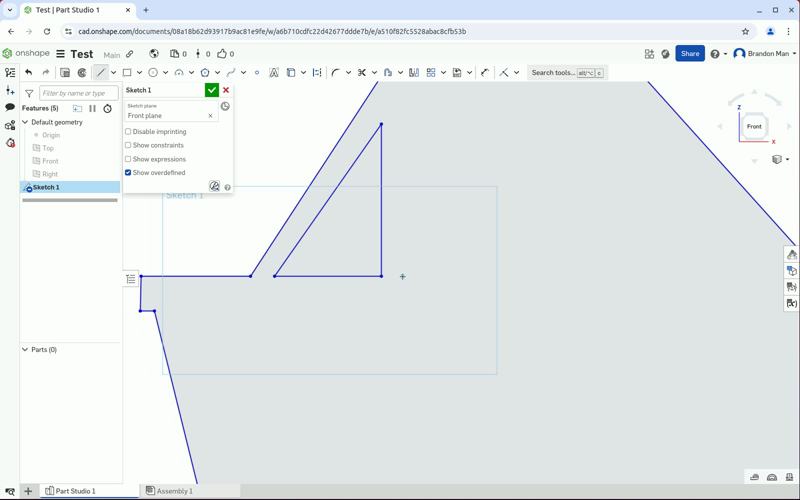
scroll(-6)
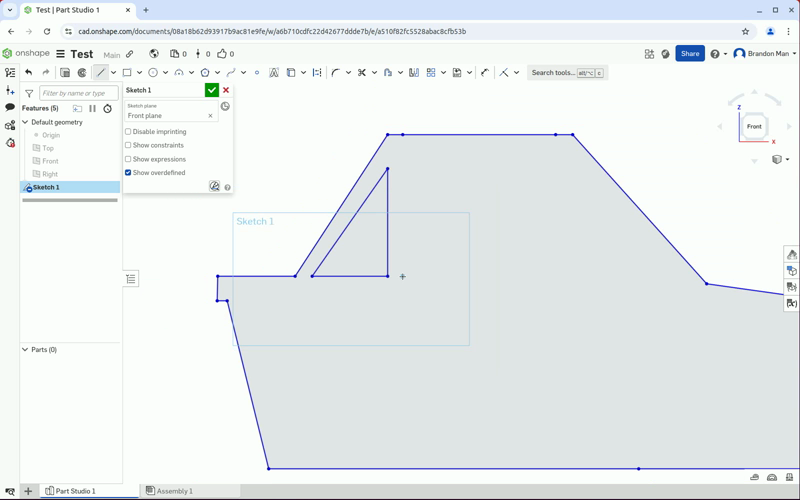
scroll(-6)
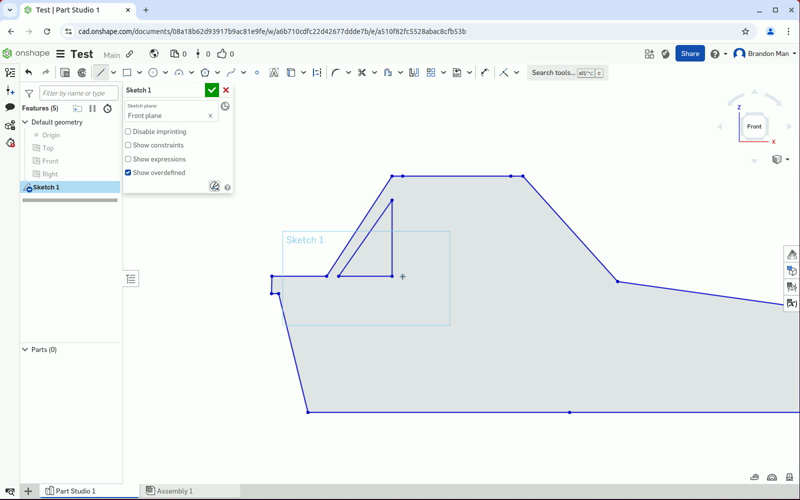
scroll(-6)
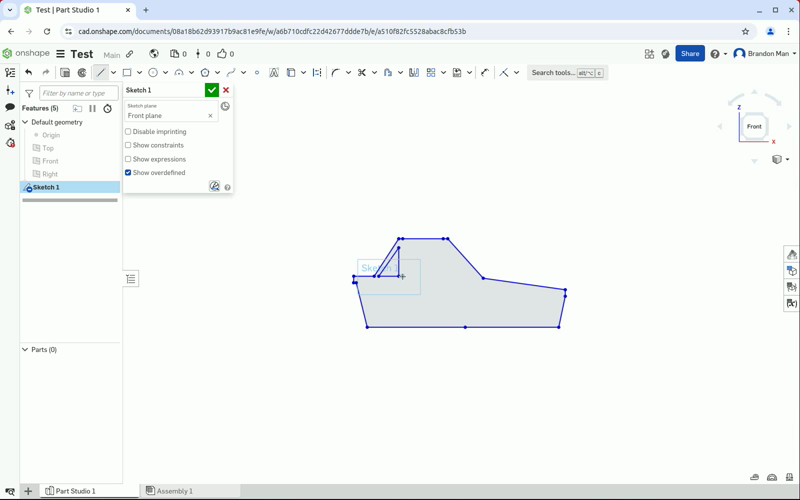
key_up(shift)
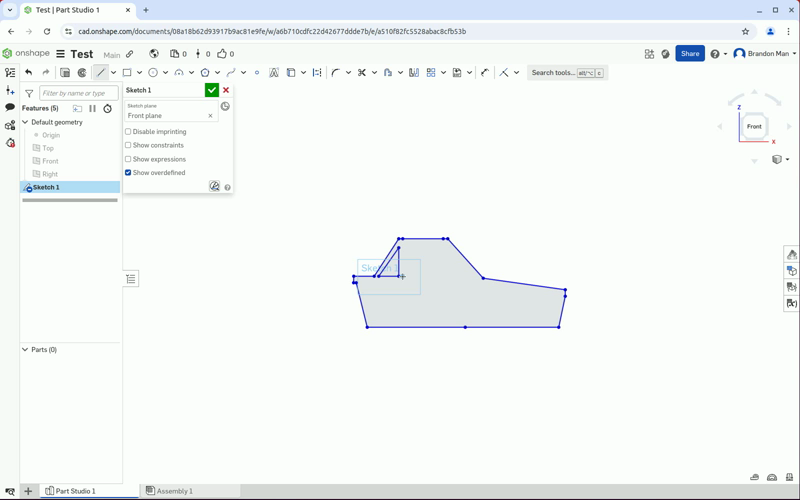
key_down(shift)
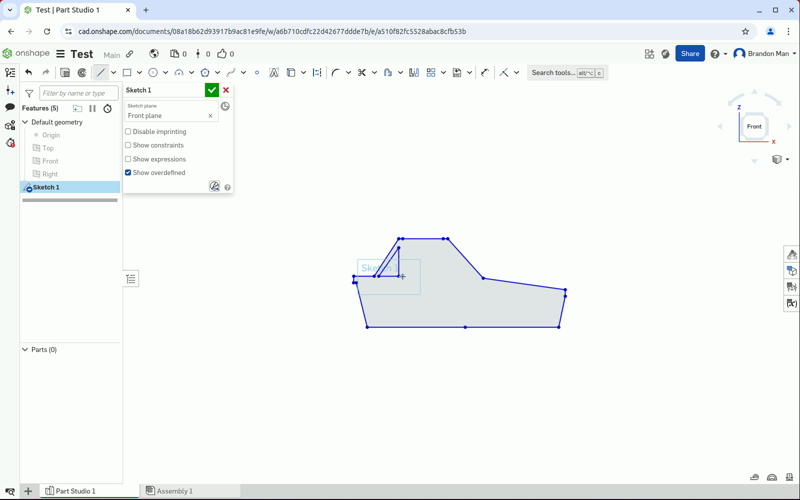
mouse_move(465, 276)
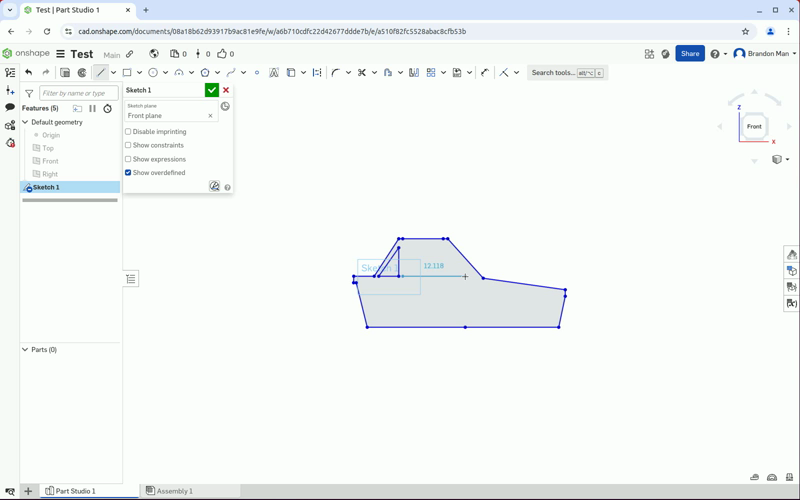
click(465, 276)
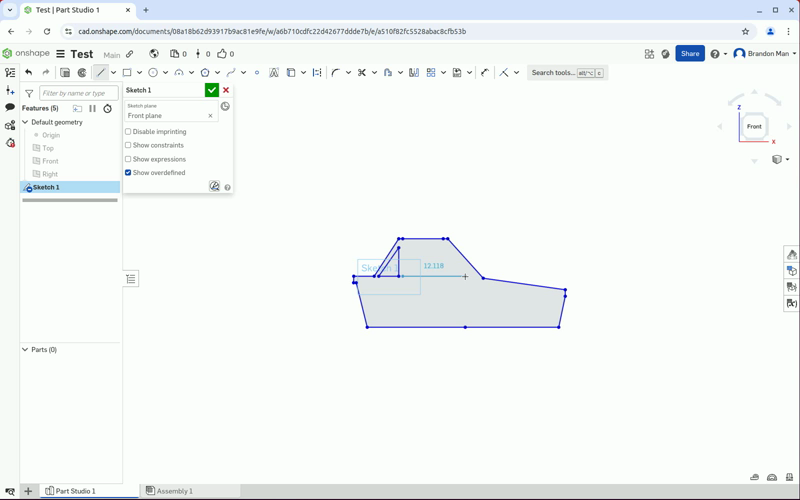
key_up(shift)
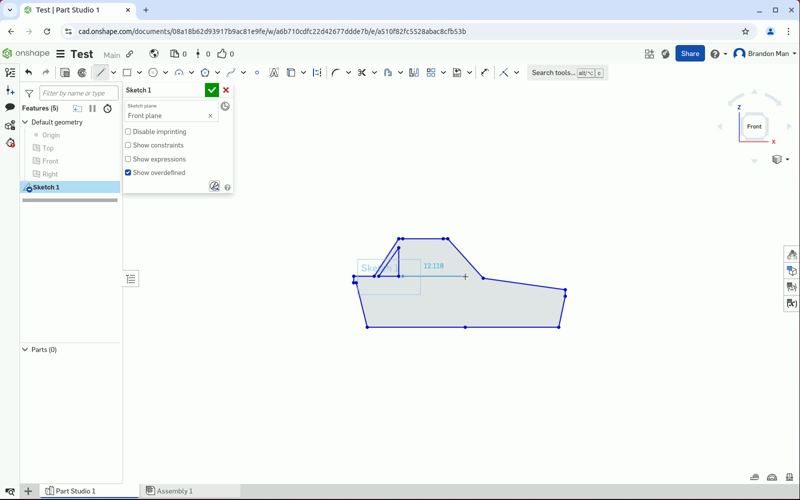
key_down(shift)
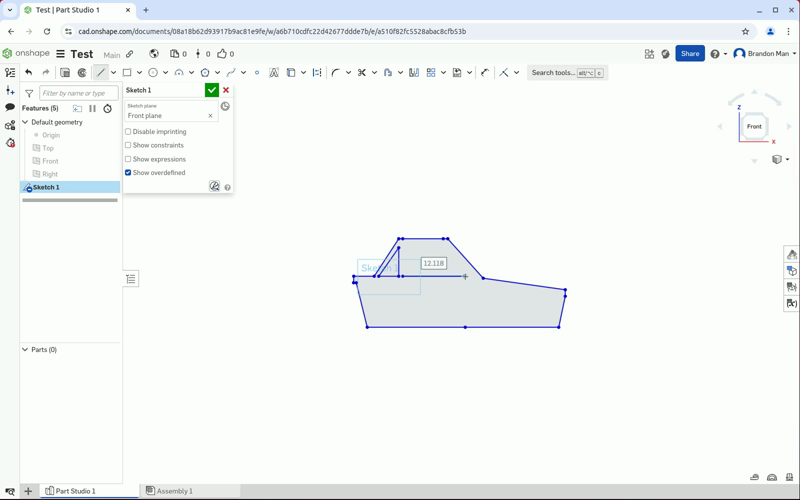
mouse_move(495, 276)
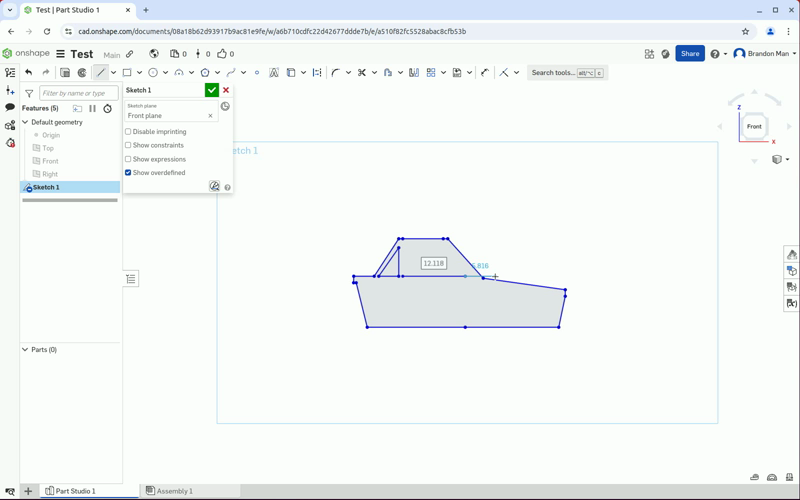
mouse_move(478, 278)
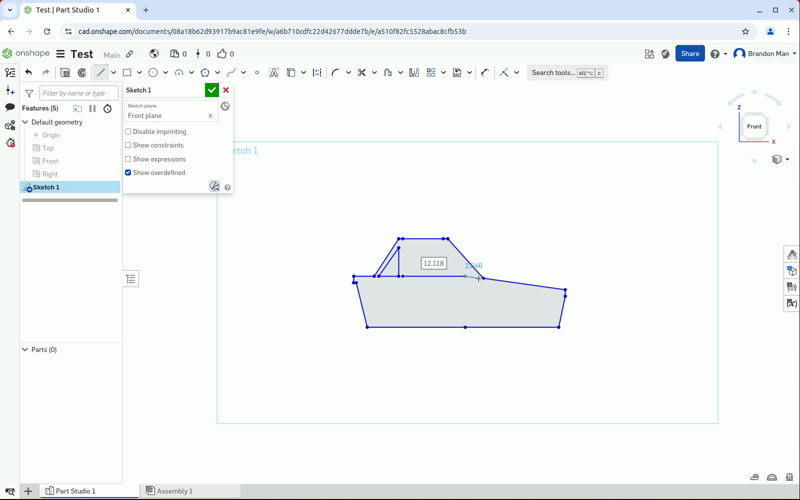
click(478, 278)
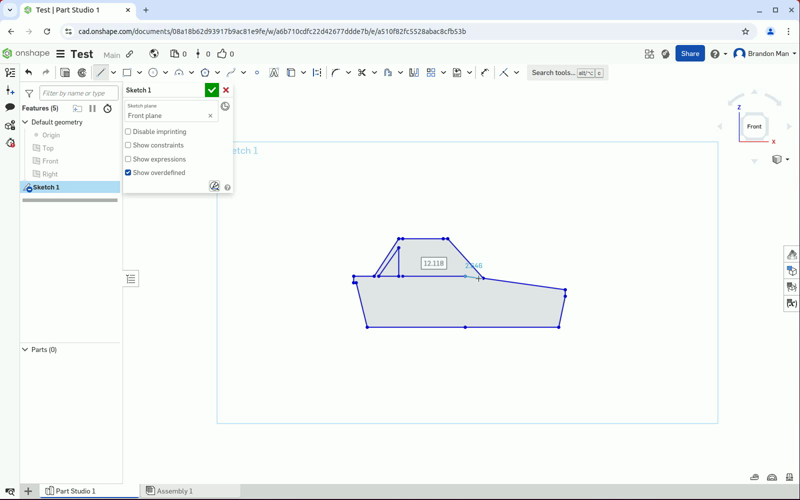
key_up(shift)
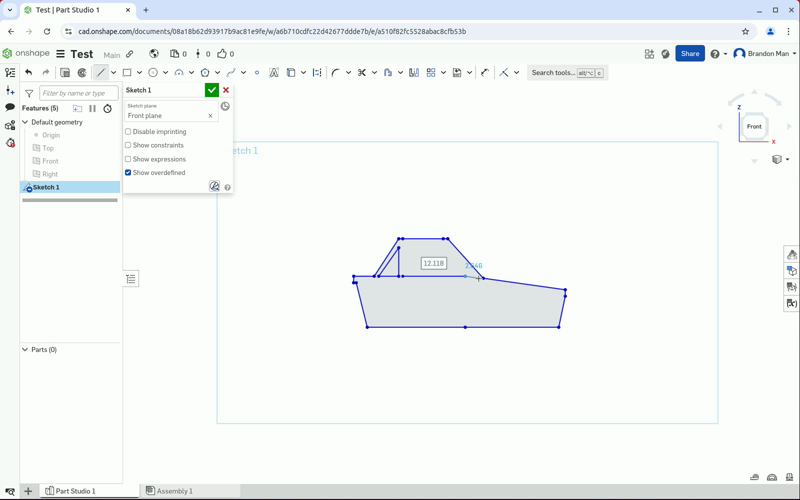
key_down(shift)
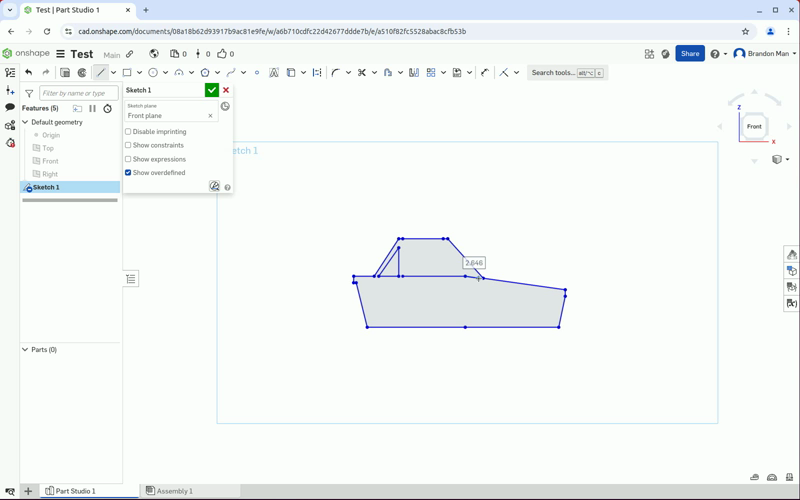
mouse_move(508, 278)
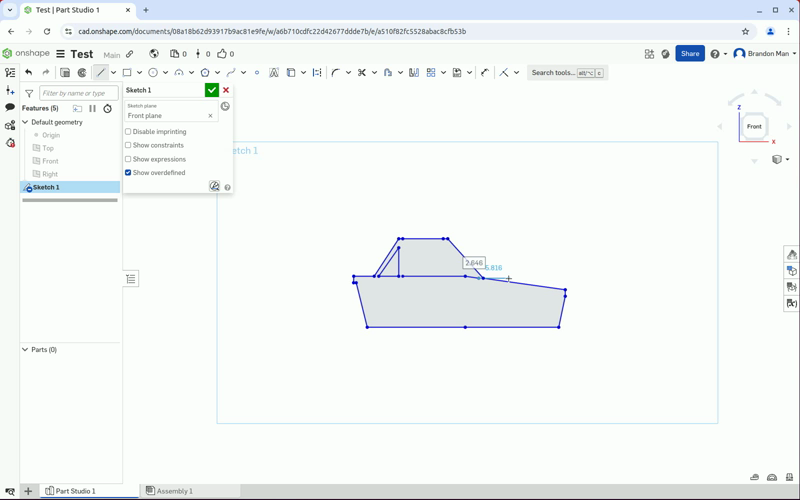
mouse_move(447, 245)
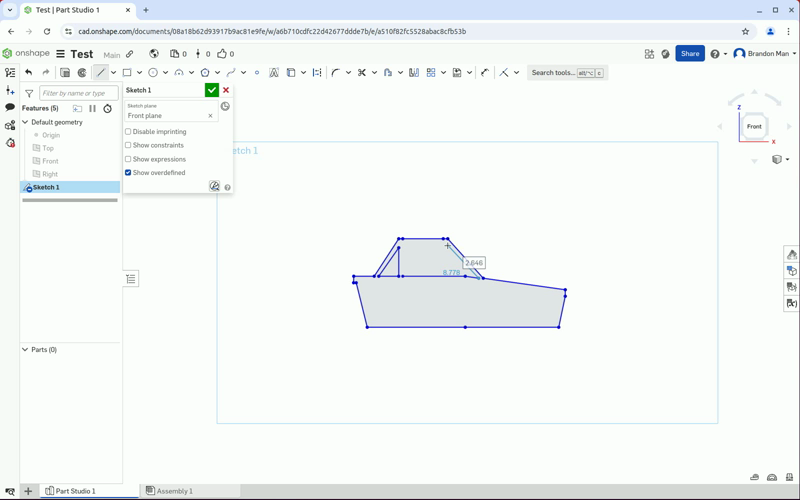
click(447, 245)
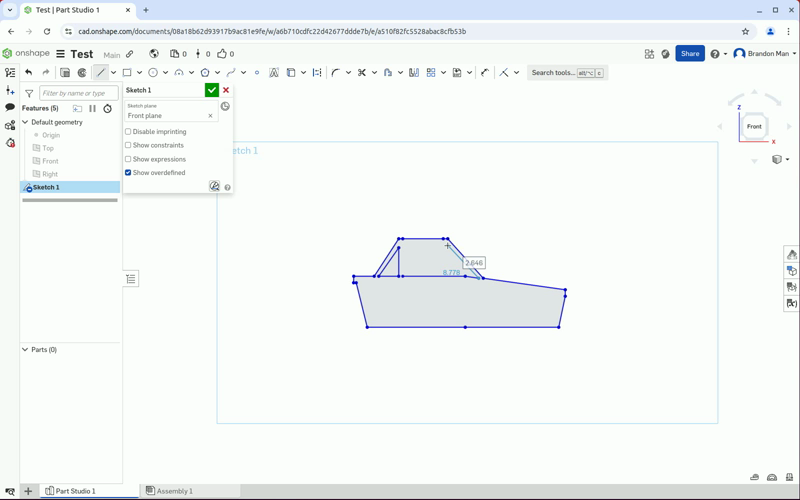
key_up(shift)
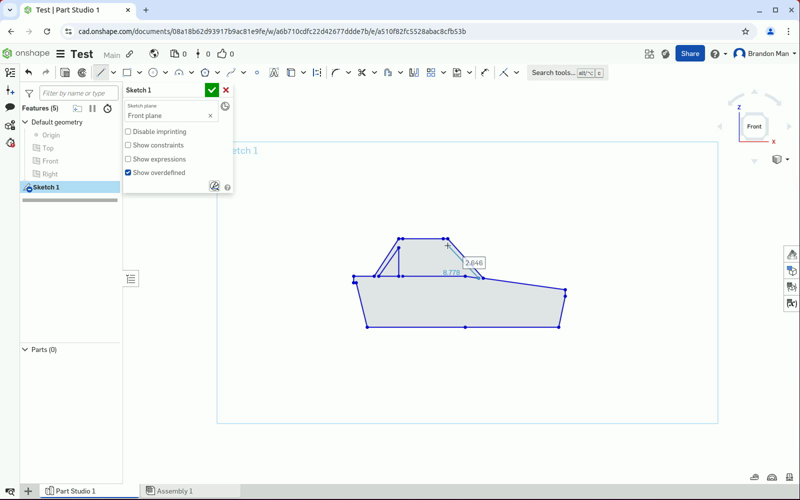
key_down(shift)
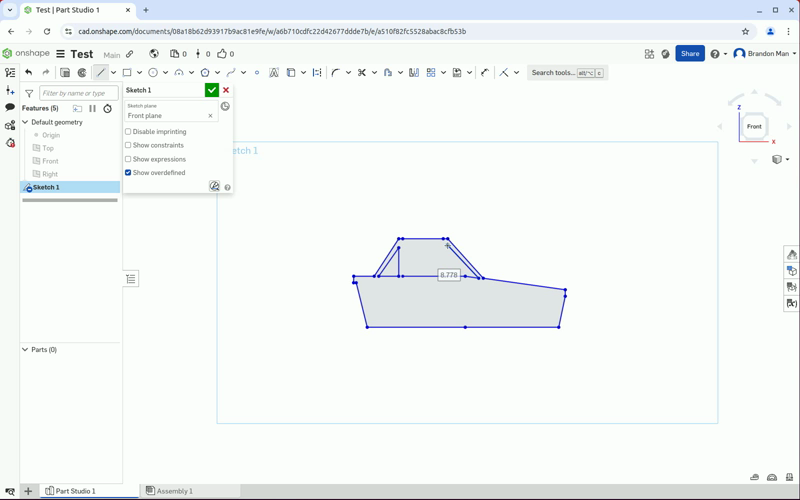
mouse_move(477, 245)
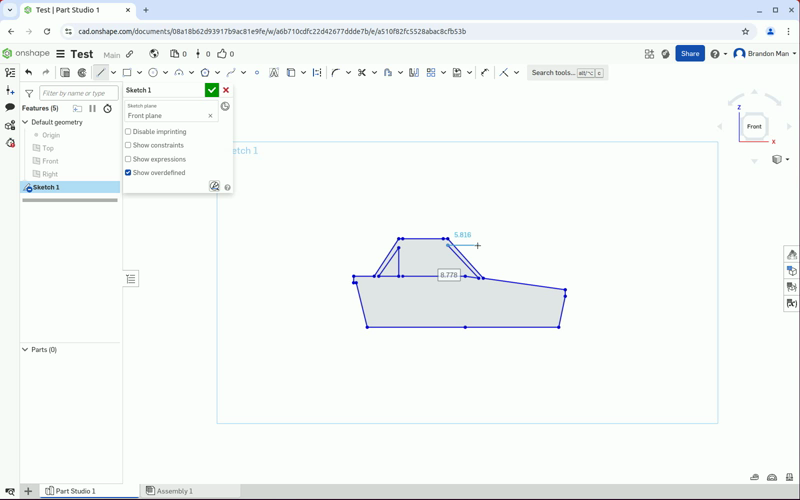
mouse_move(402, 245)
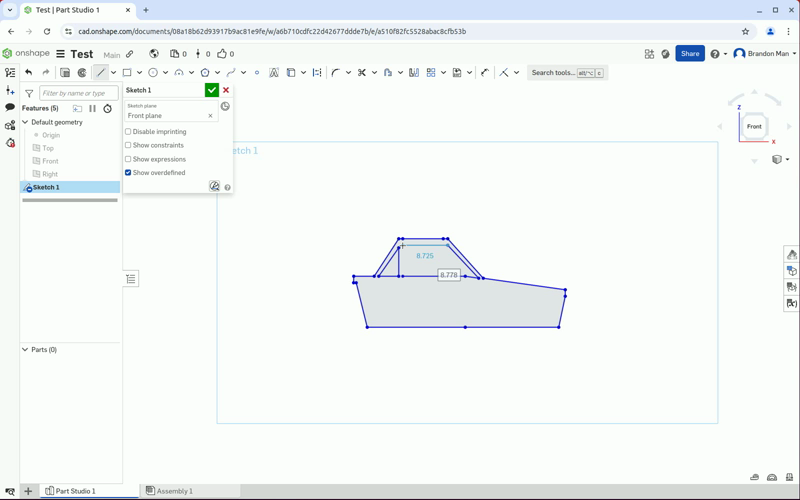
click(402, 245)
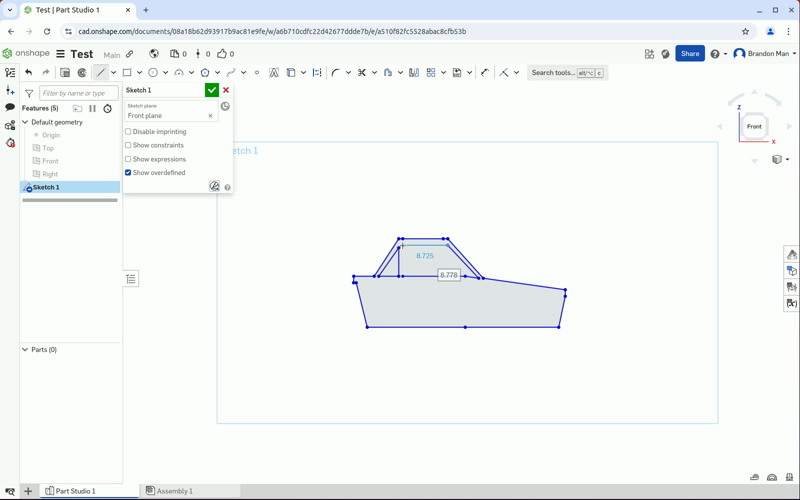
key_up(shift)
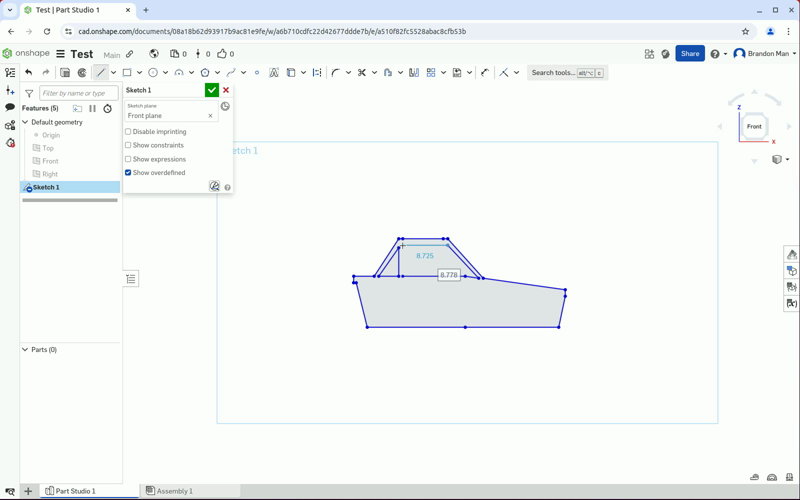
mouse_move(432, 245)
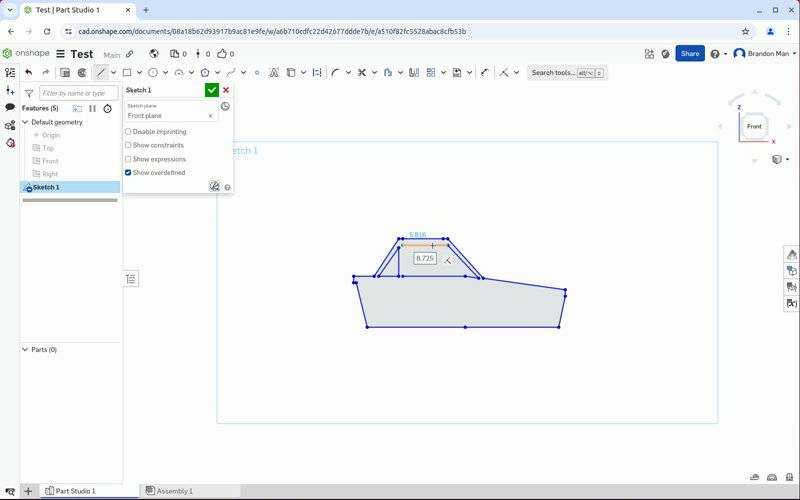
key_down(shift)
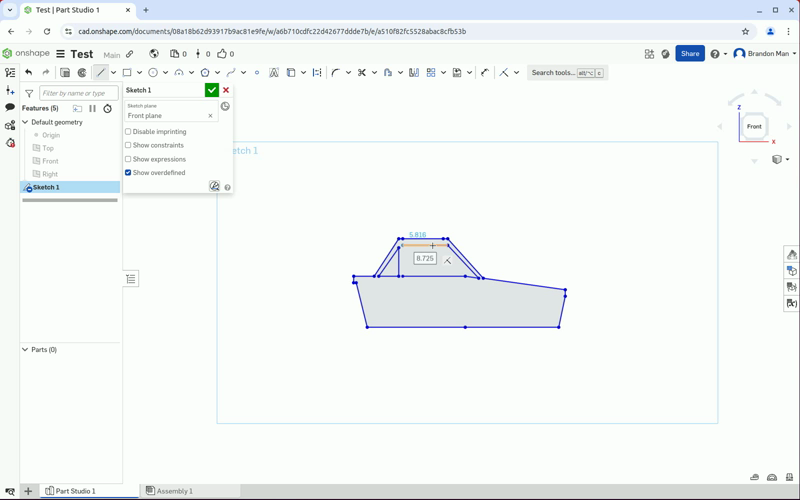
mouse_move(402, 276)
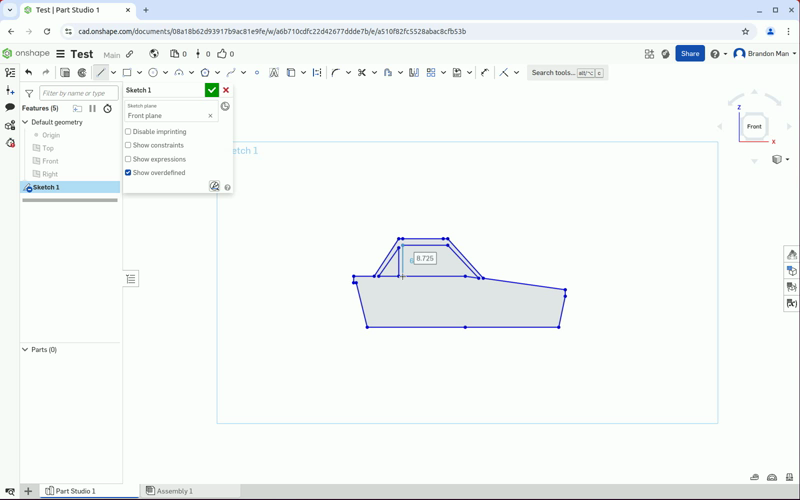
scroll(6)
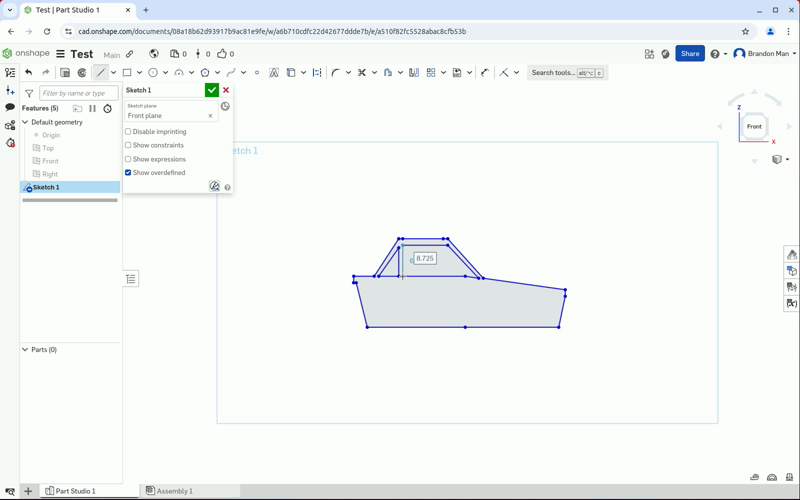
scroll(6)
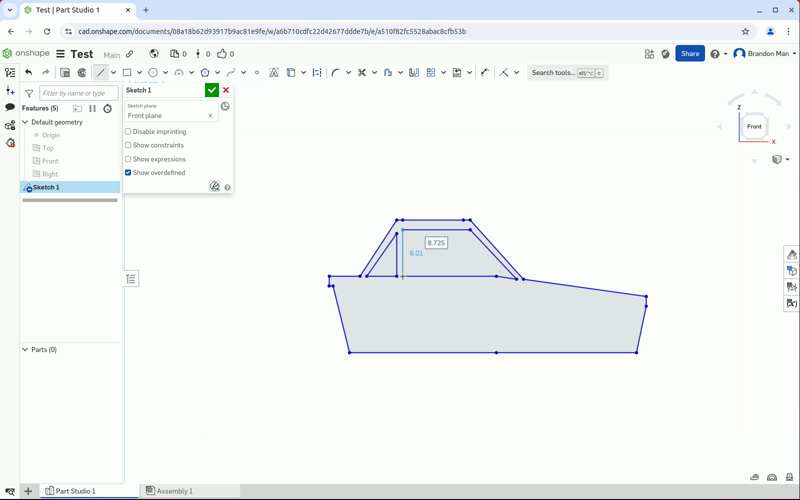
scroll(6)
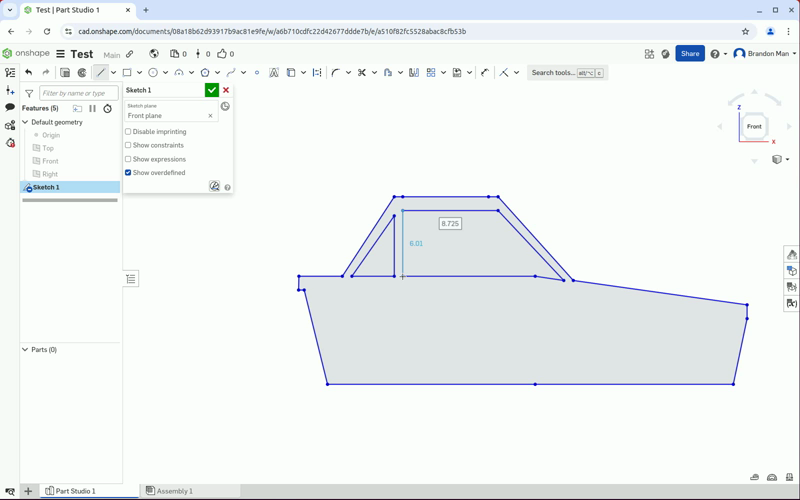
scroll(6)
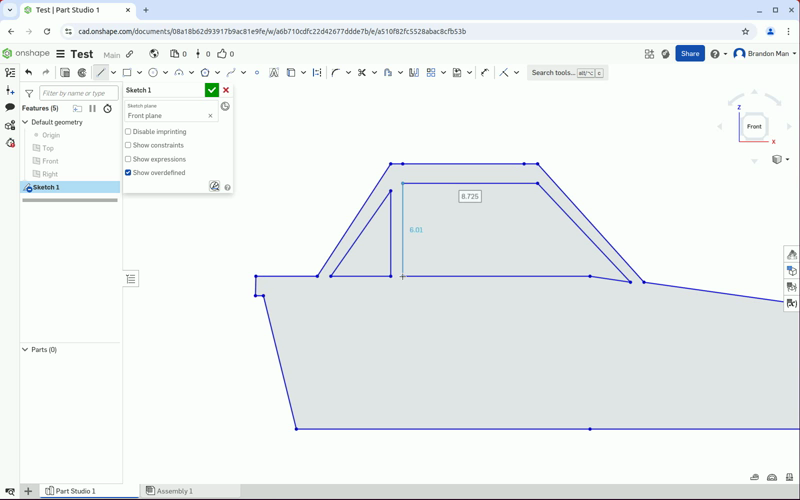
scroll(6)
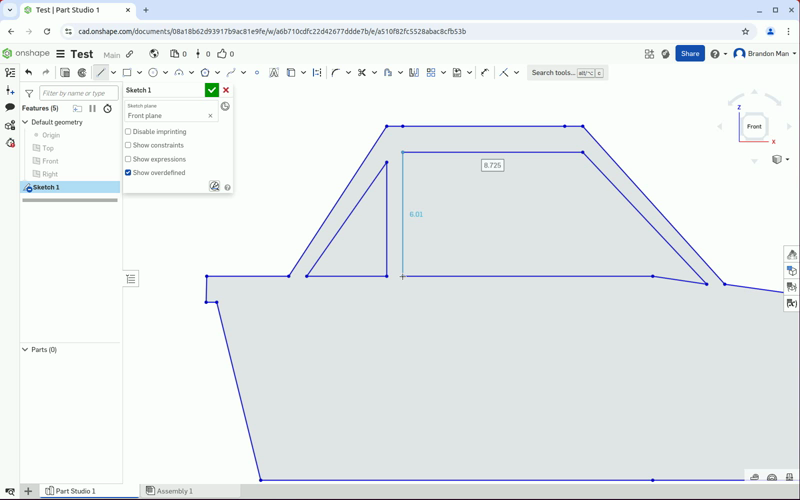
scroll(6)
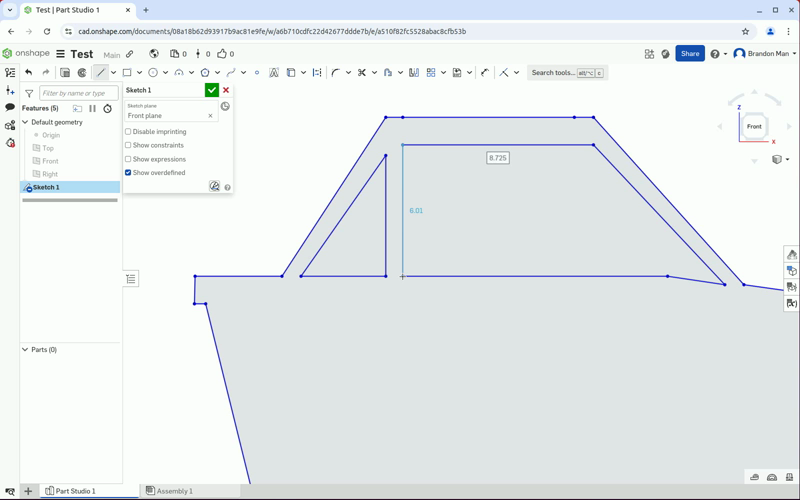
scroll(6)
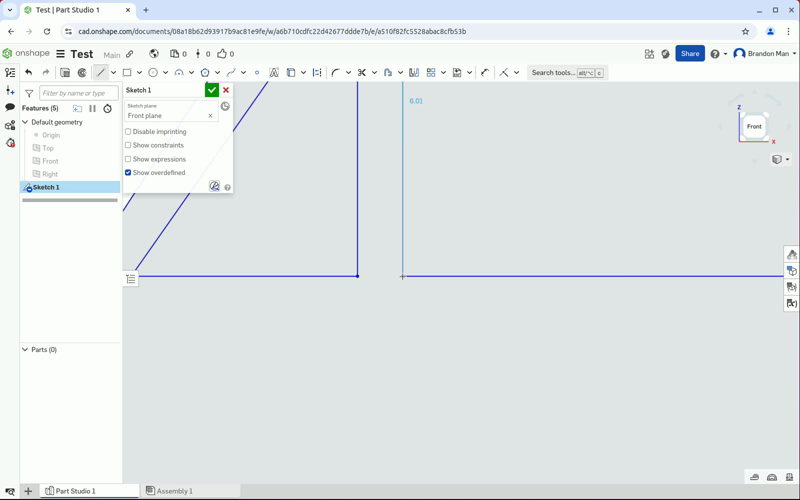
key_up(shift)
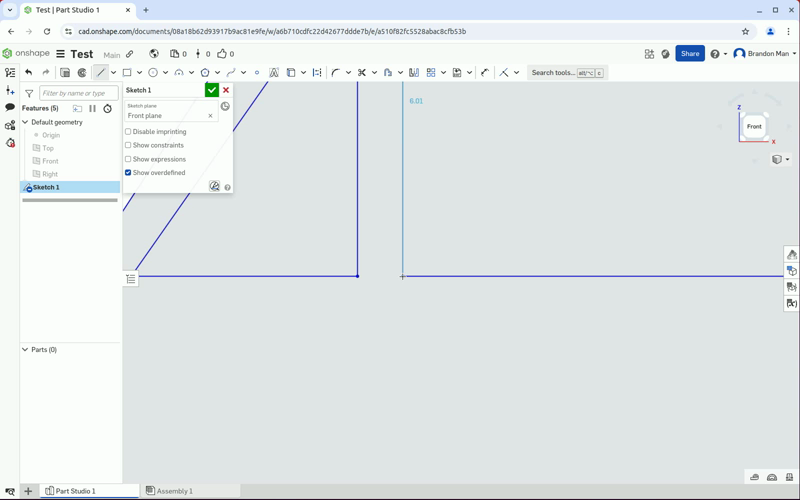
click(402, 276)
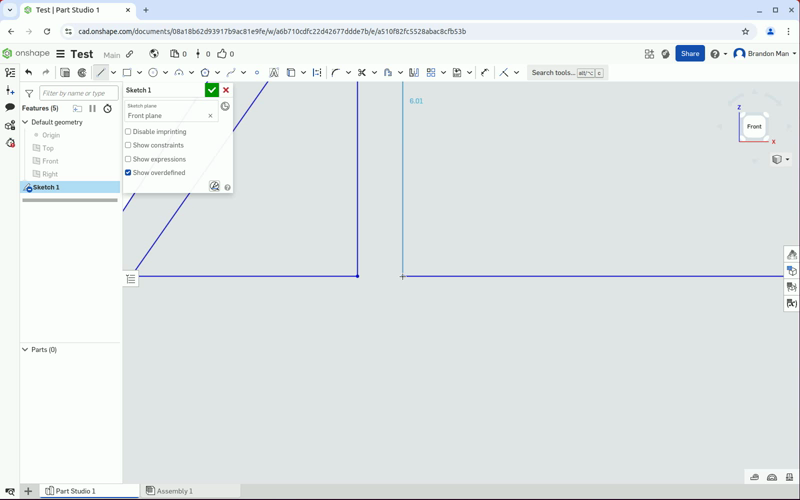
scroll(-6)
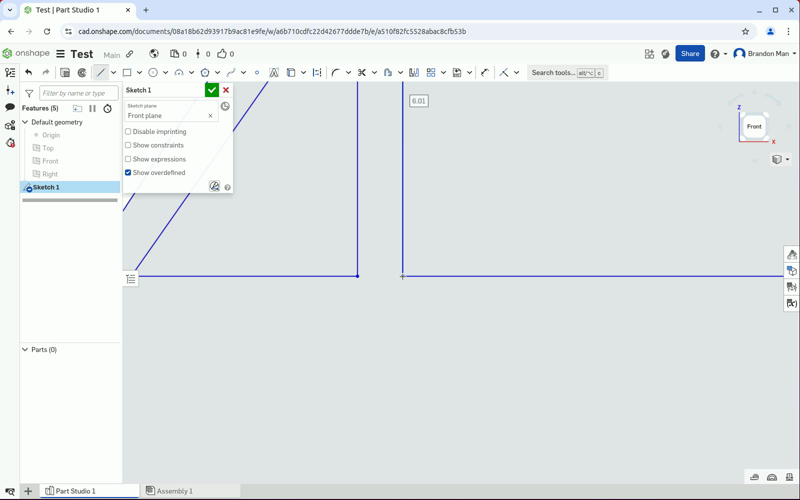
scroll(-6)
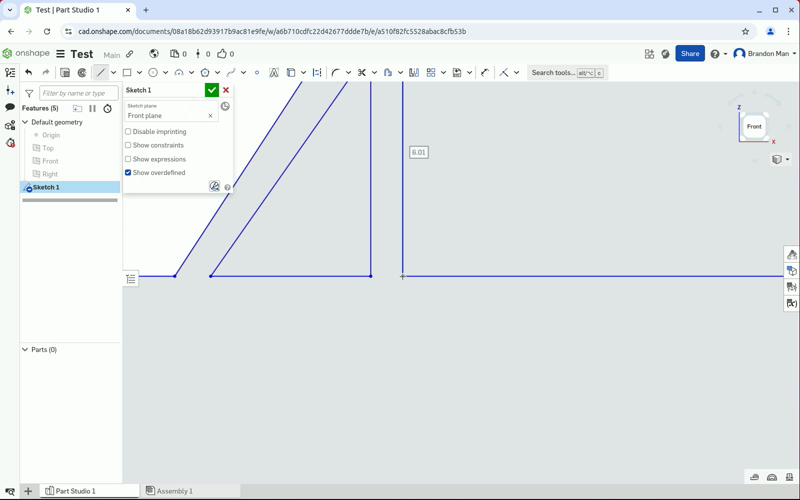
scroll(-6)
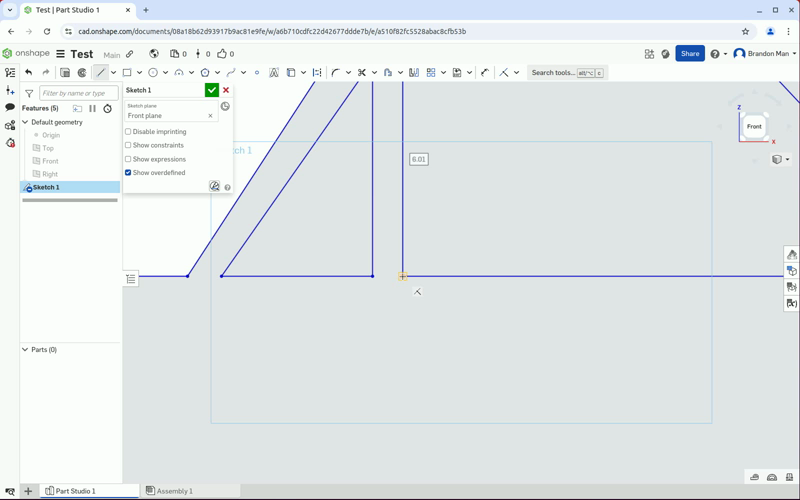
scroll(-6)
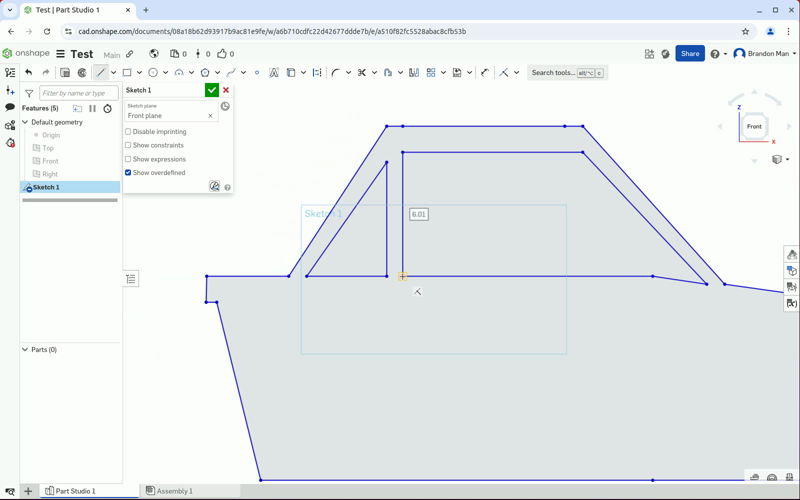
scroll(-6)
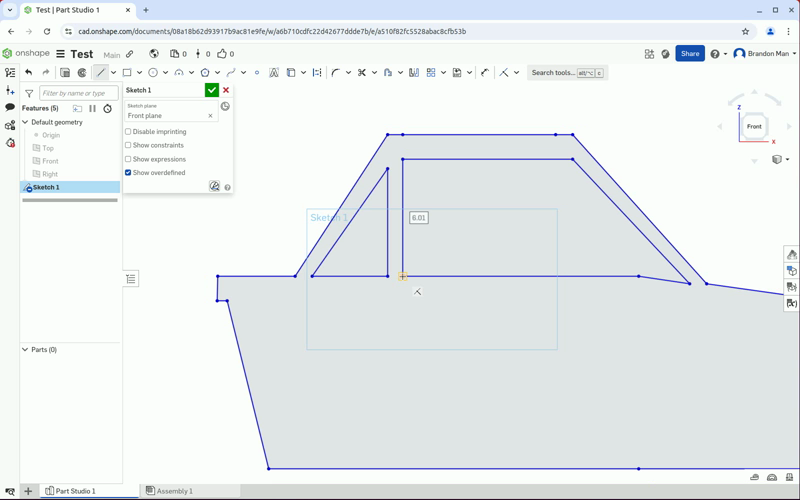
scroll(-6)
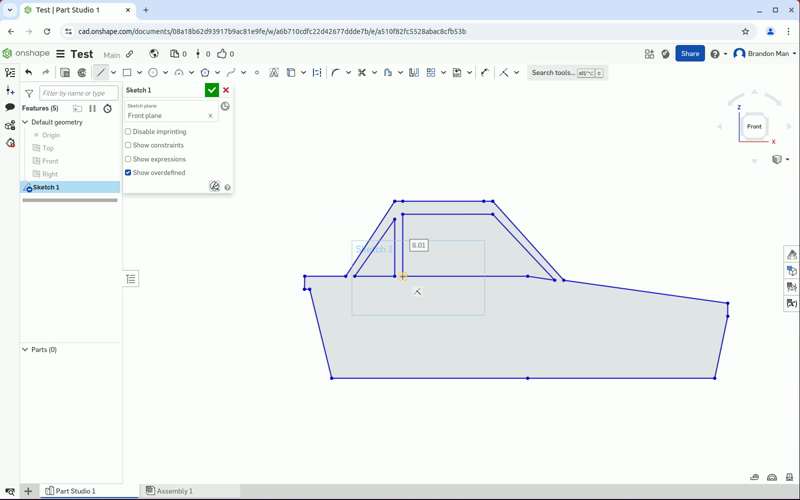
scroll(-6)
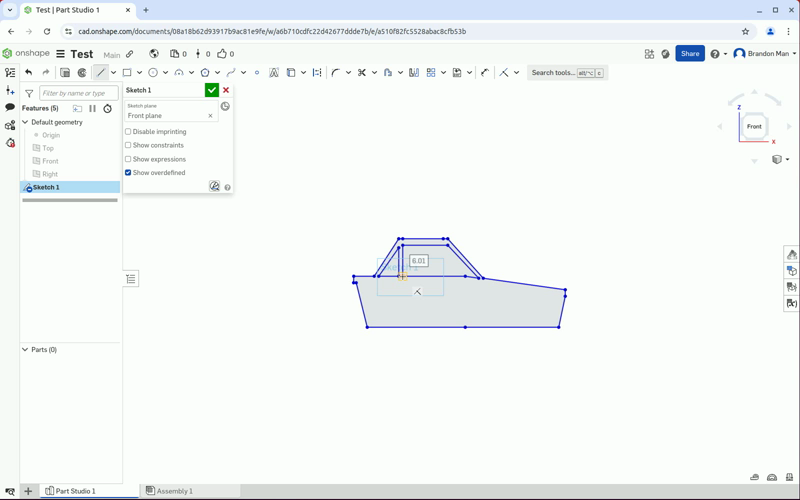
key(esc)
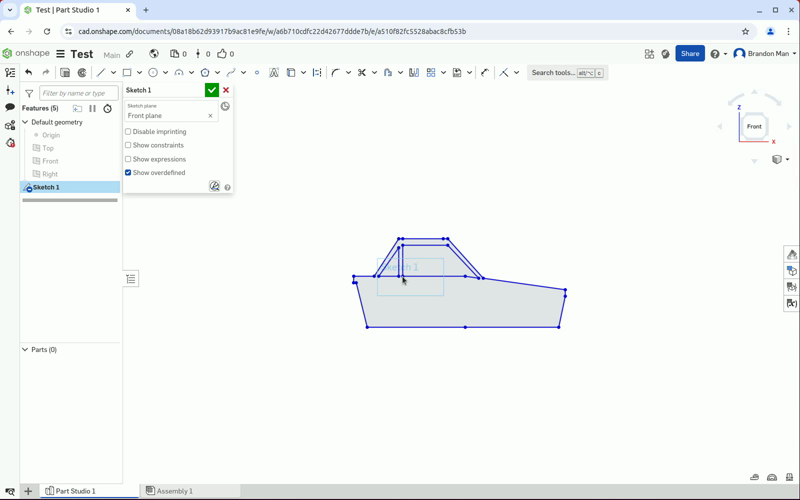
mouse_move(505, 320)
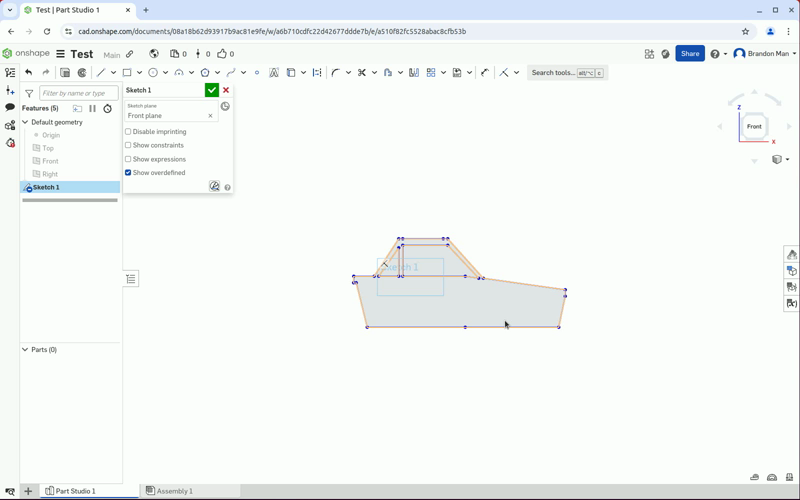
click(505, 320)
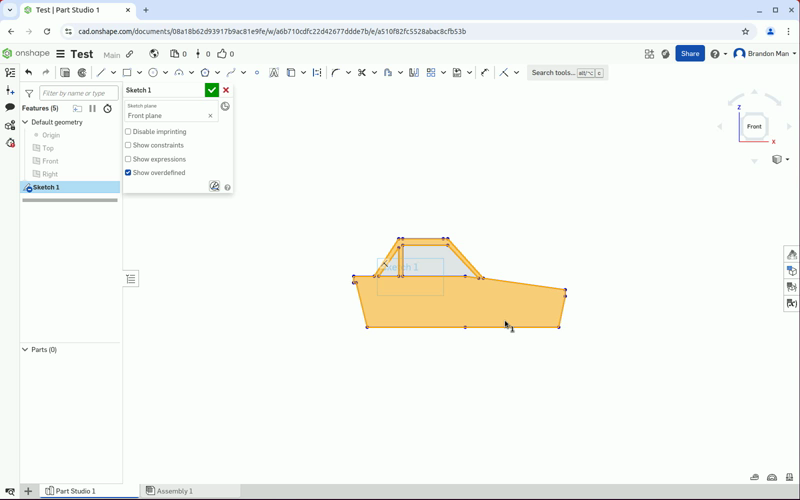
mouse_move(73, 352)
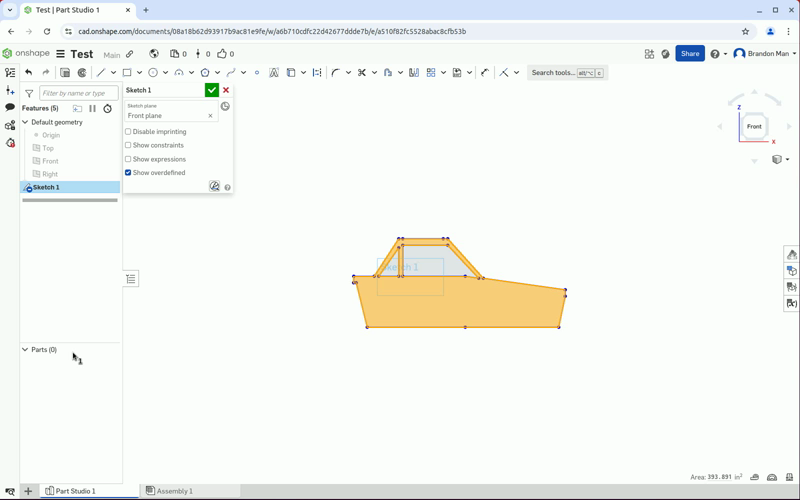
key(shift+y)
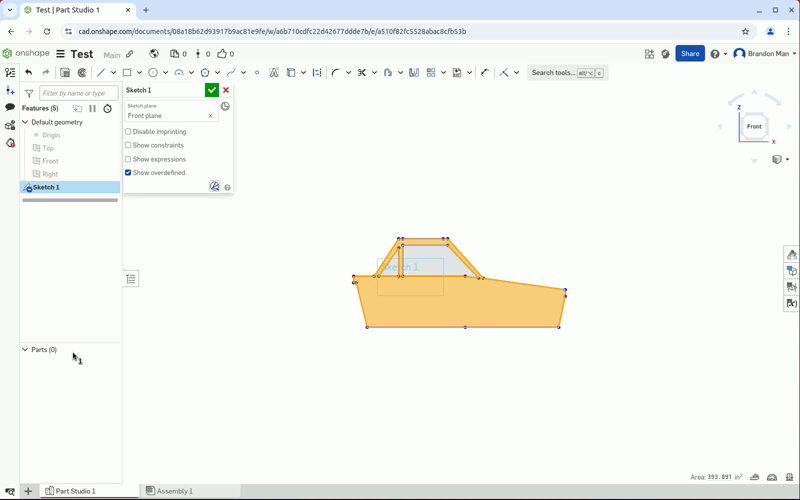
key(shift+e)
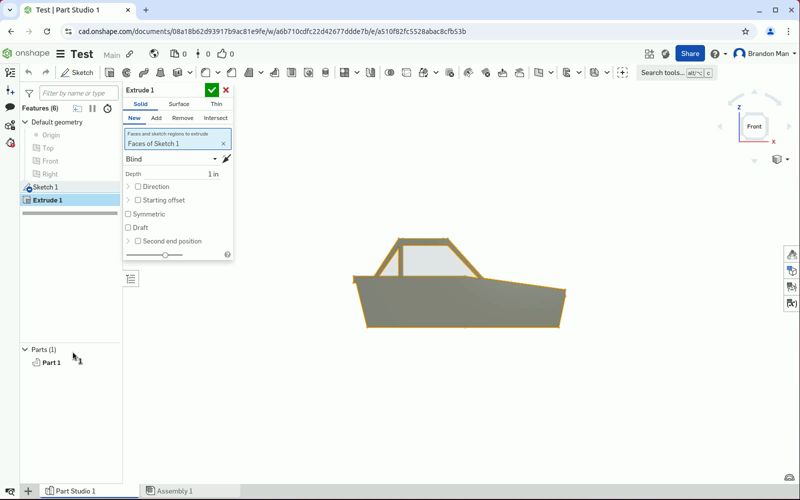
mouse_move(143, 106)
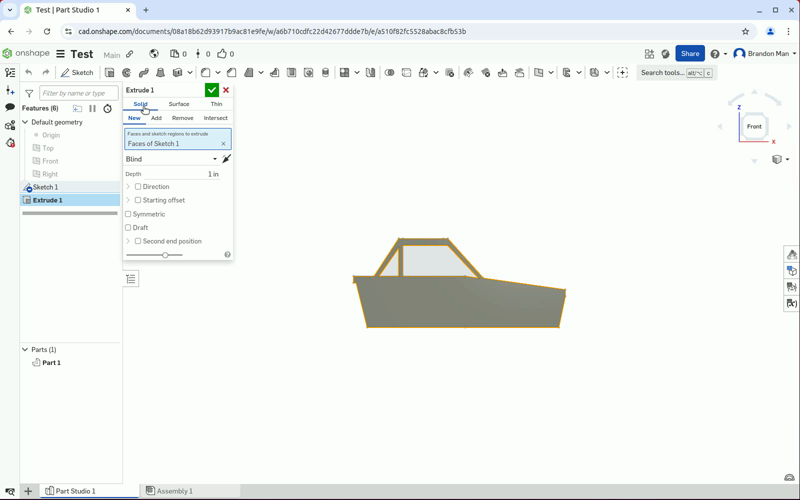
click(143, 106)
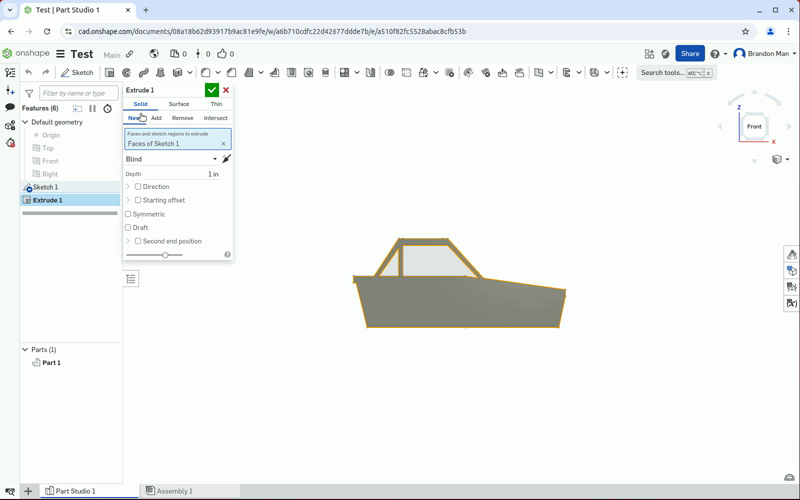
mouse_move(137, 120)
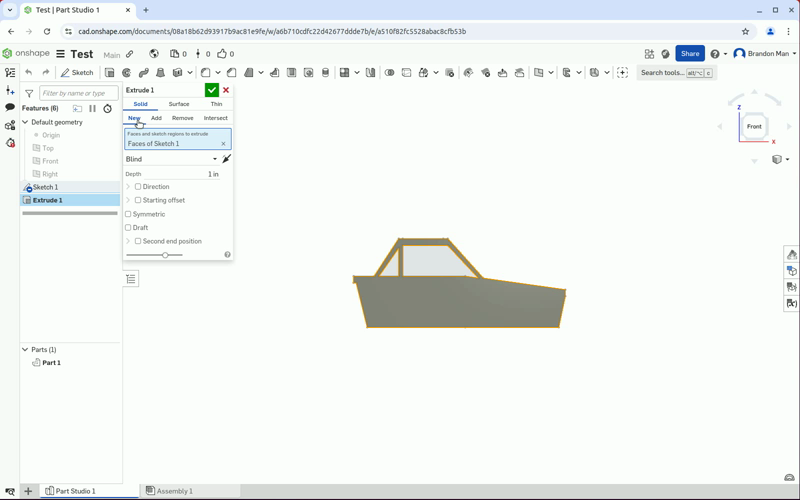
click(137, 120)
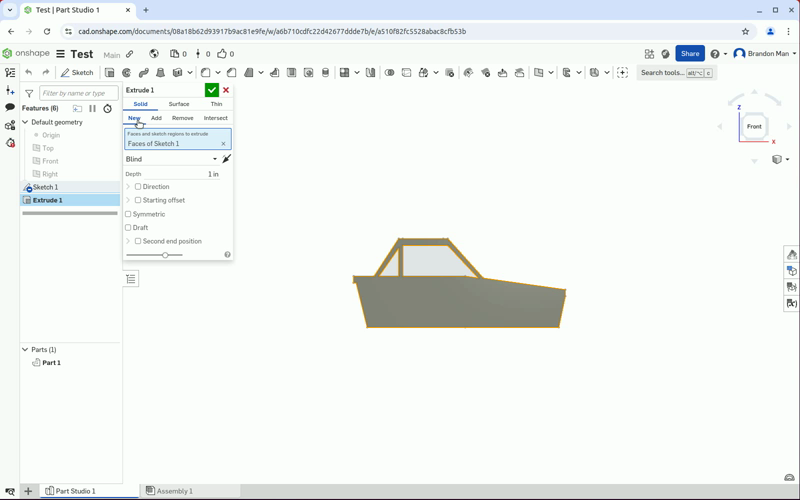
key(tab, 4)
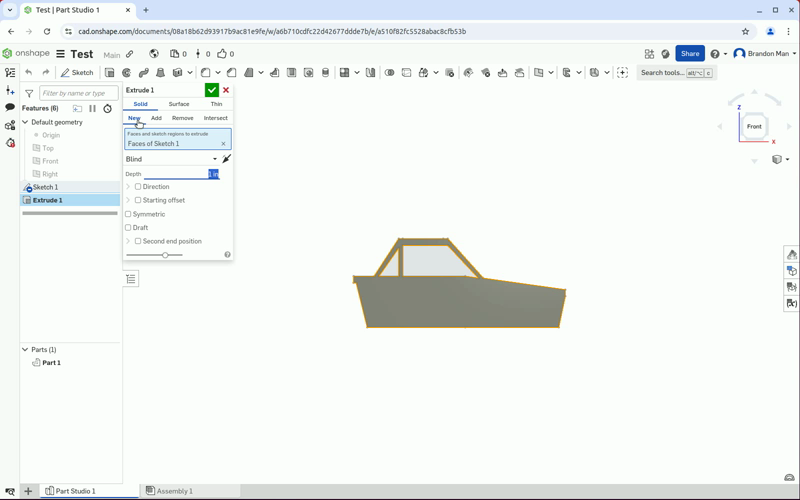
text(23.108)
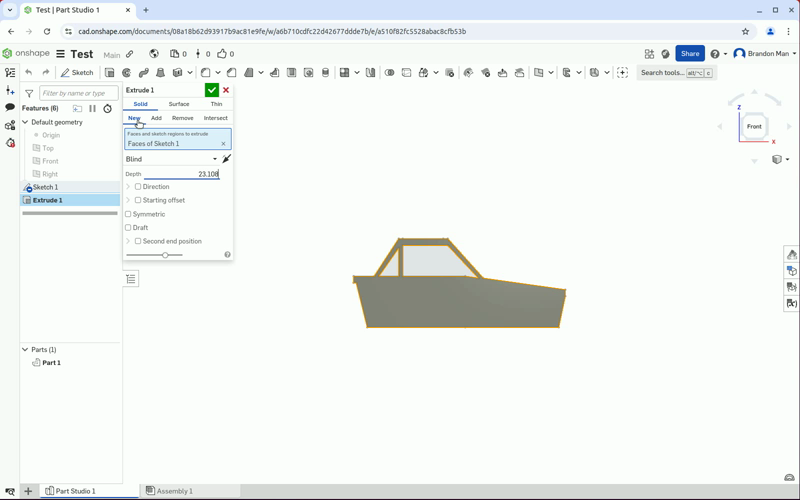
key(enter)
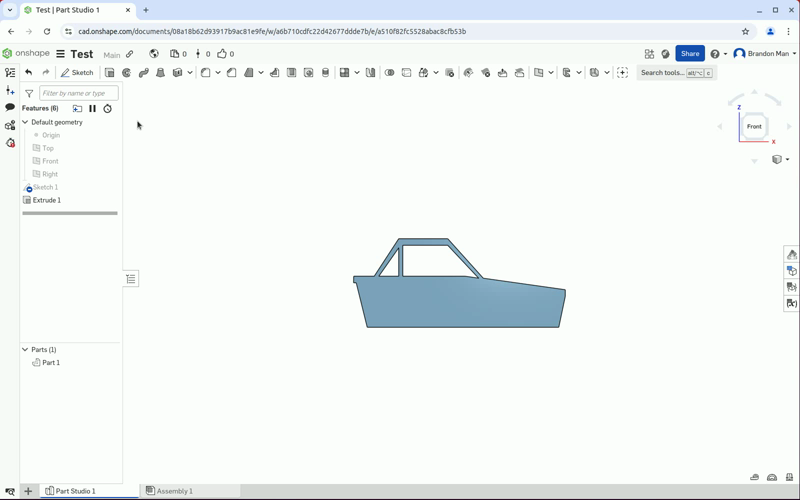
key(shift+h)
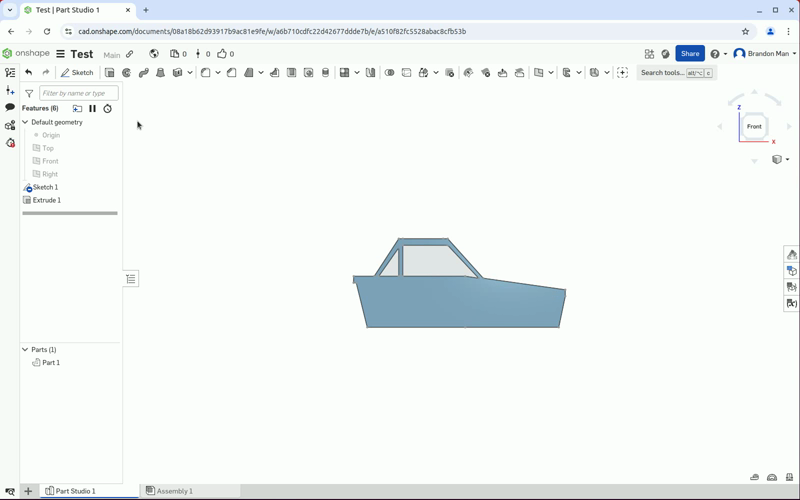
key(shift+h)
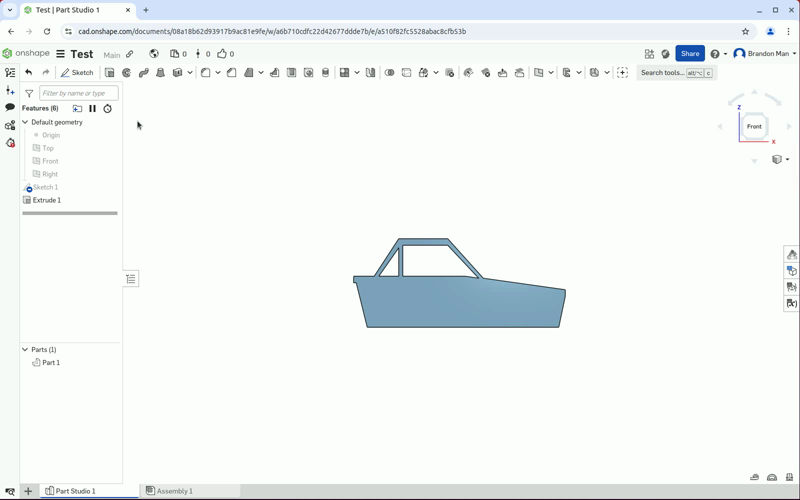
mouse_move(73, 189)
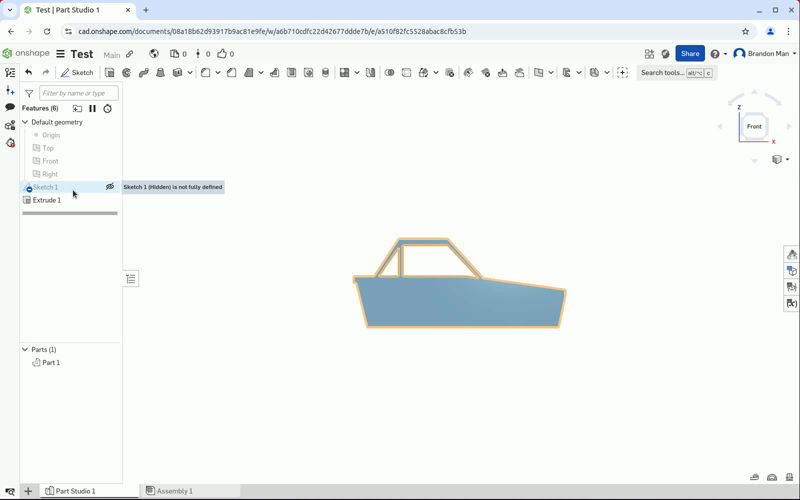
click(73, 189)
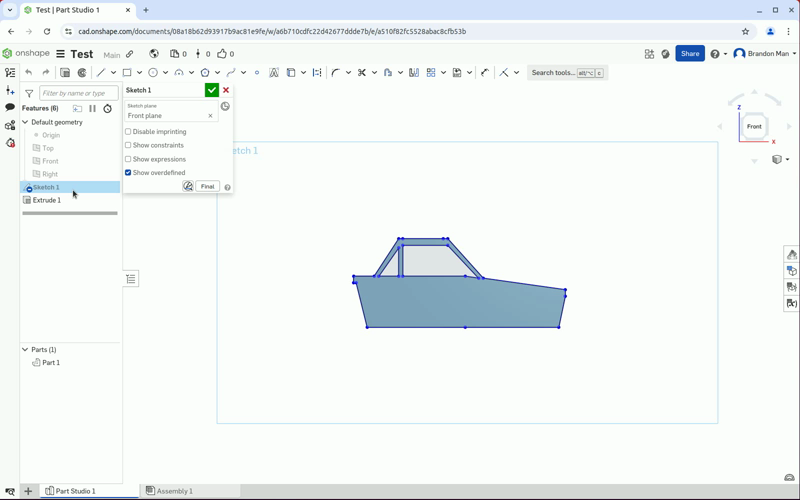
mouse_move(229, 92)
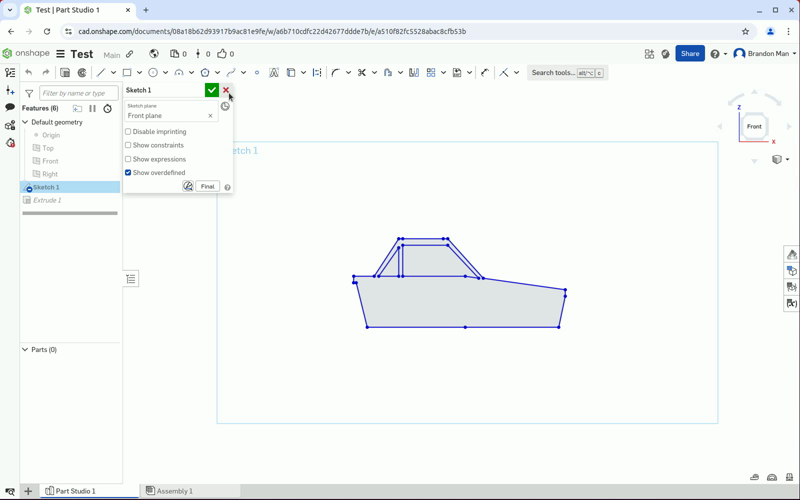
click(229, 92)
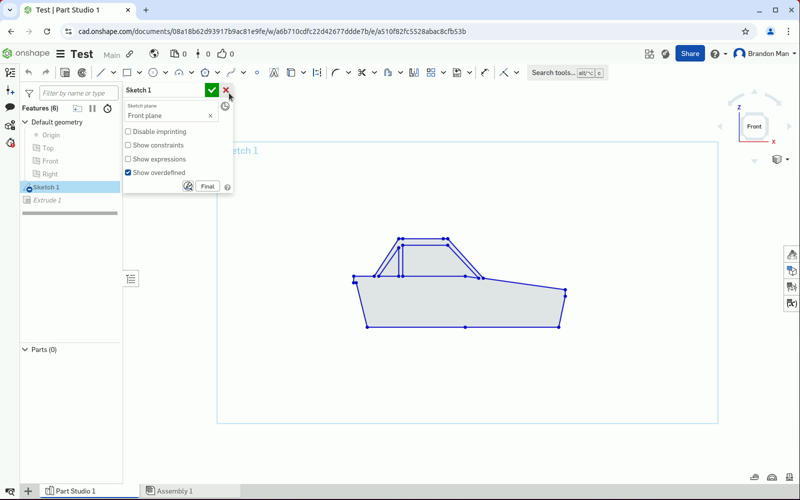
key(shift+s)
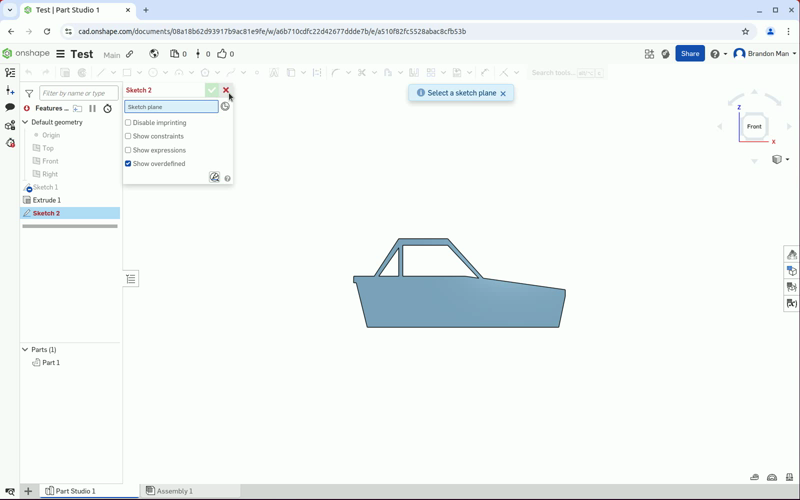
mouse_move(73, 163)
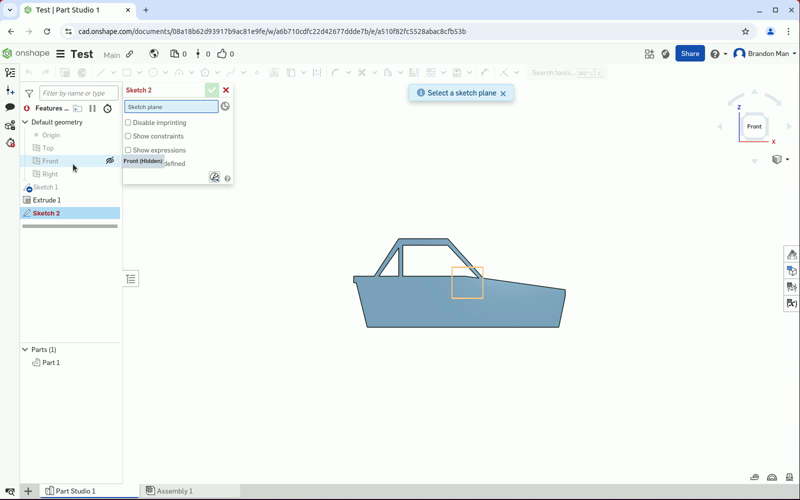
click(73, 163)
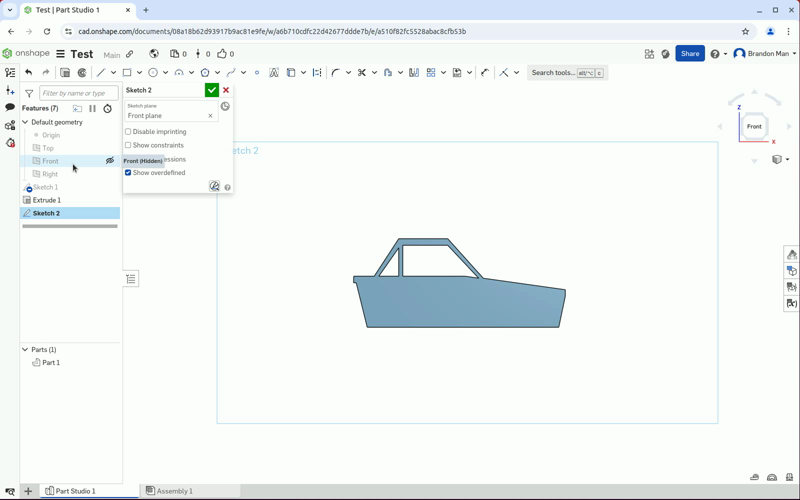
mouse_move(73, 352)
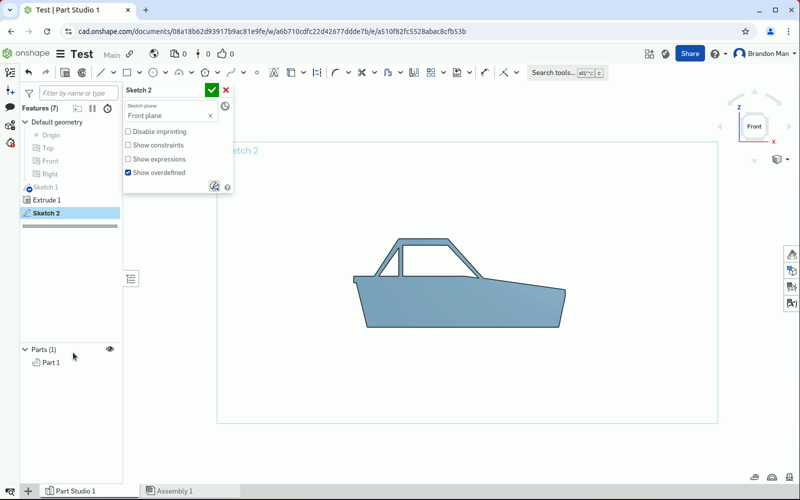
key(y)
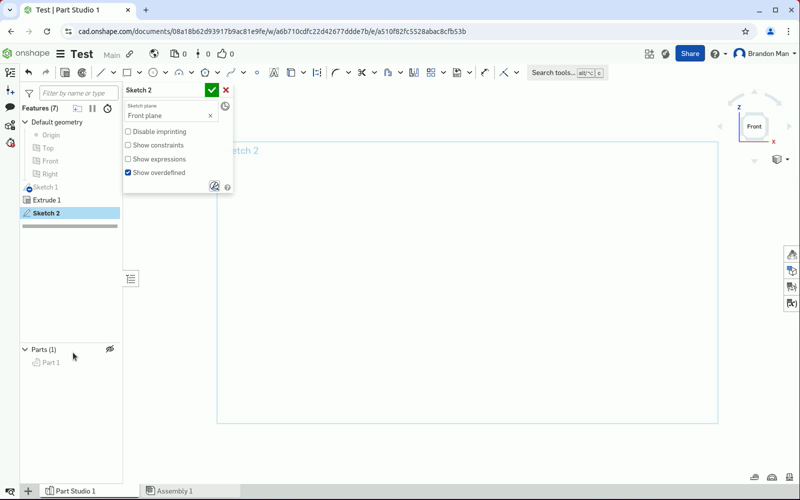
key(l)
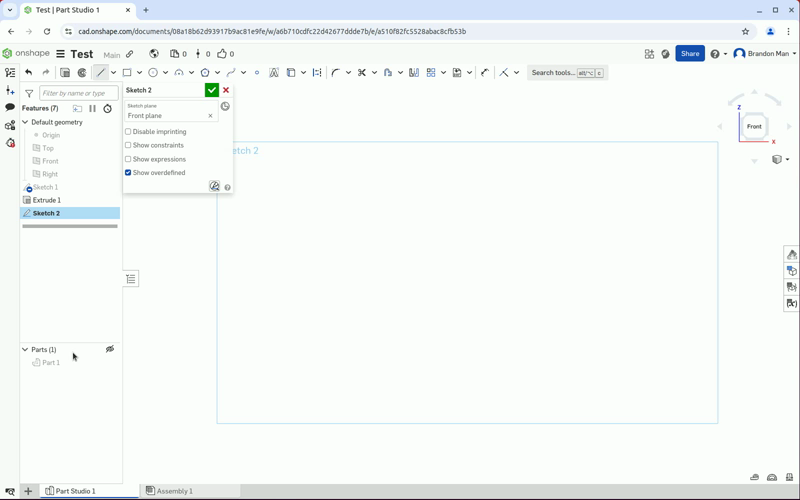
key_down(shift)
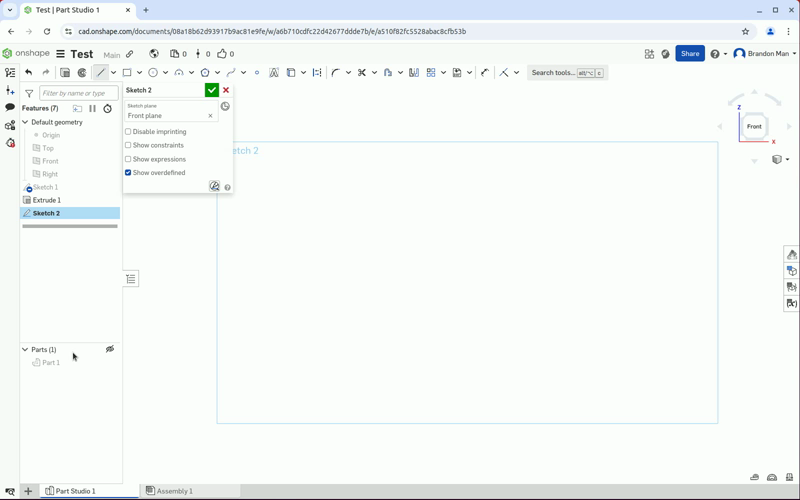
mouse_move(404, 276)
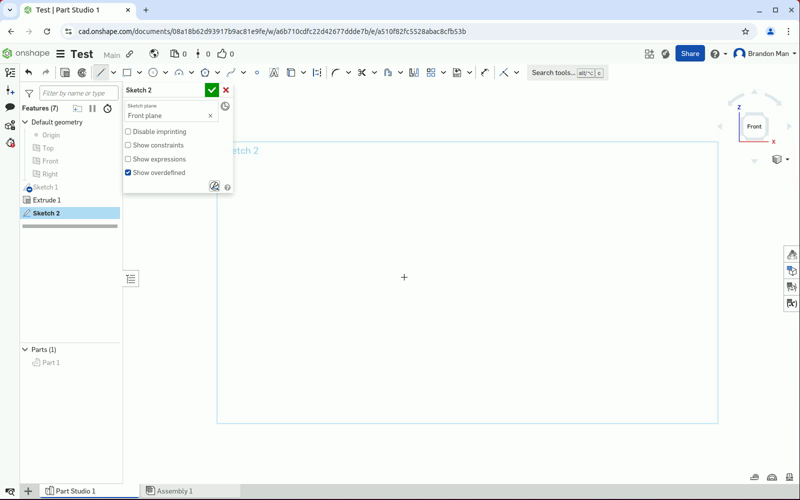
click(404, 276)
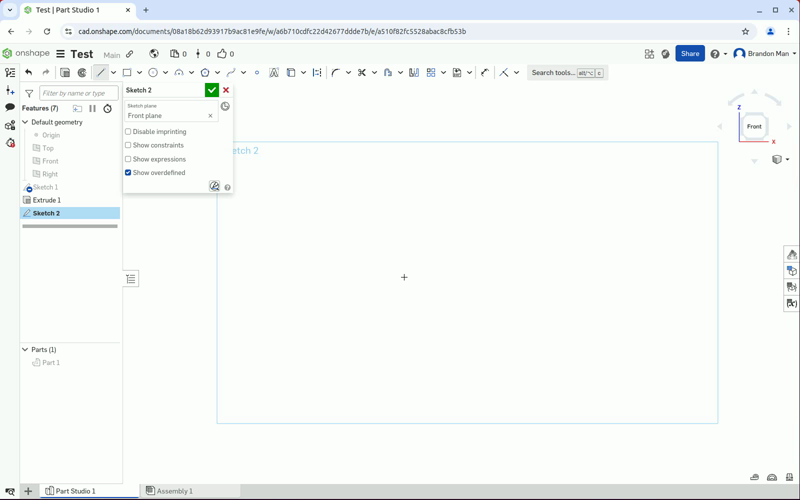
key_up(shift)
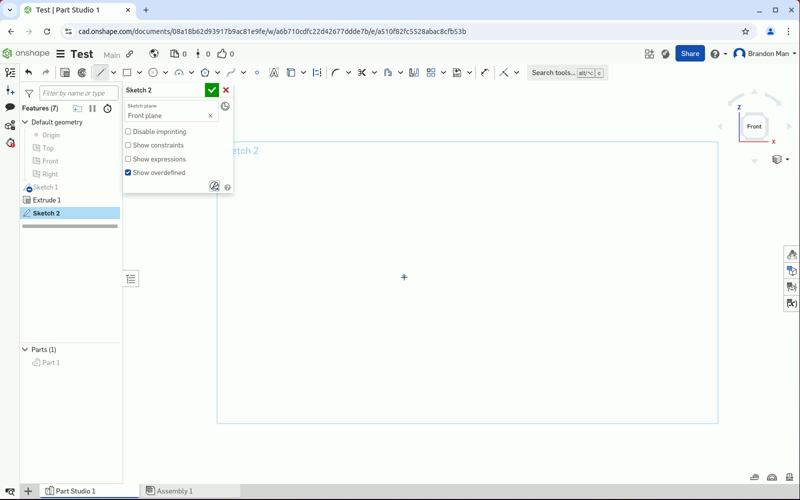
key_down(shift)
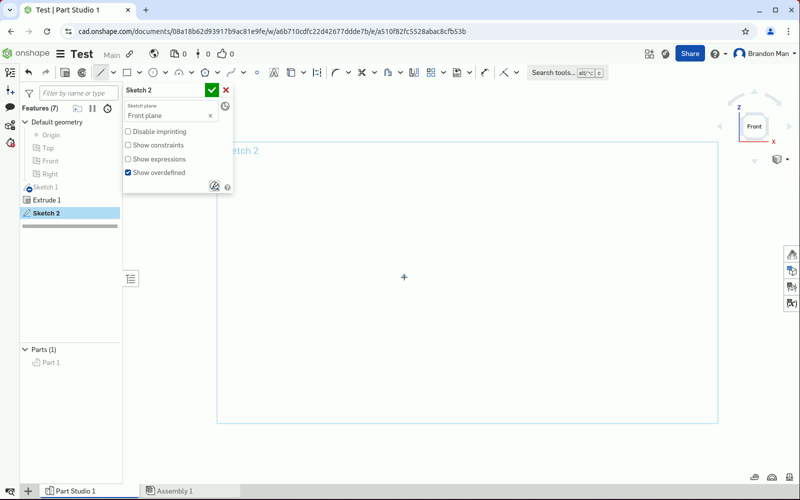
mouse_move(467, 277)
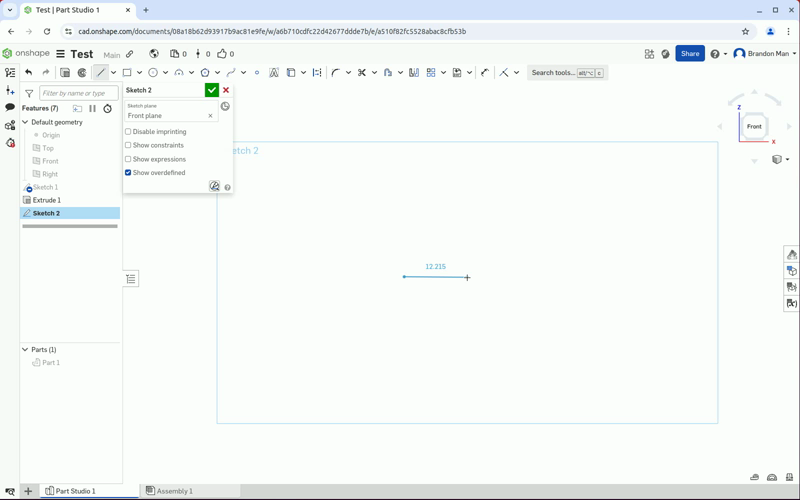
click(467, 277)
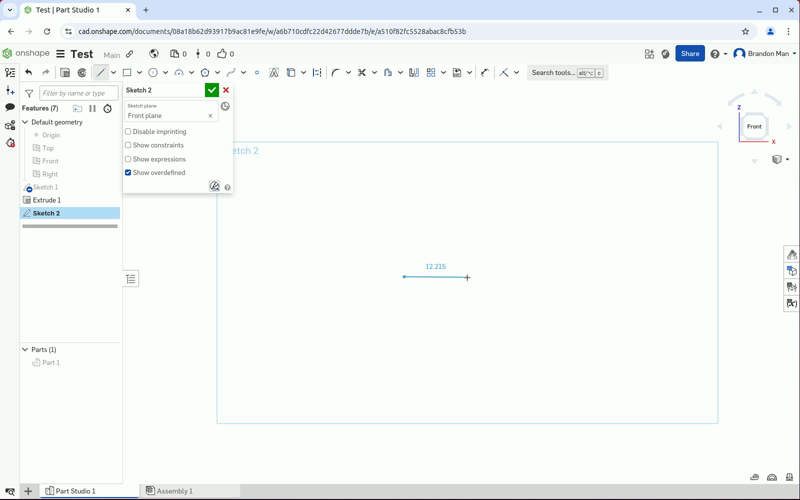
key_up(shift)
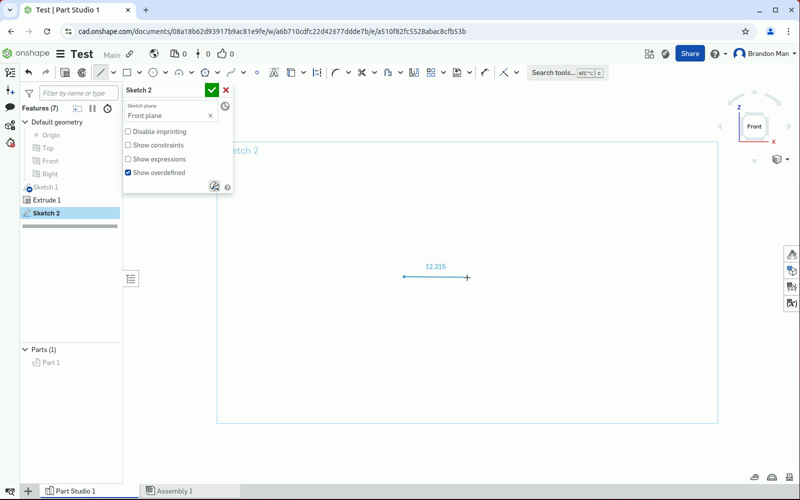
key_down(shift)
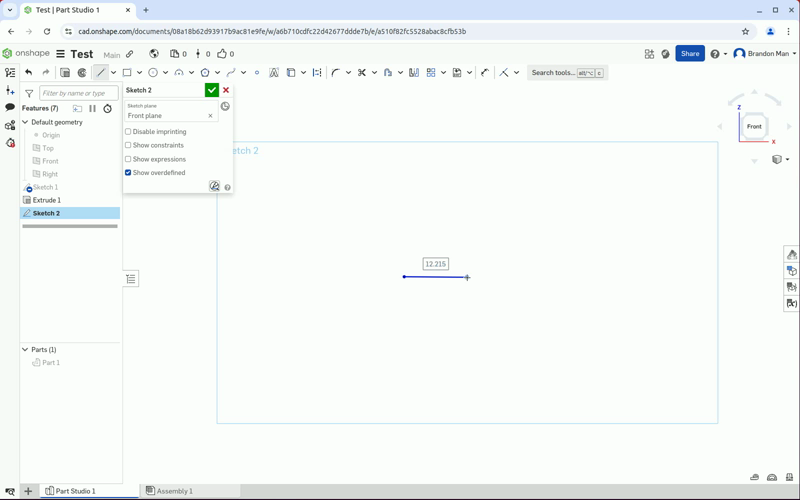
mouse_move(497, 277)
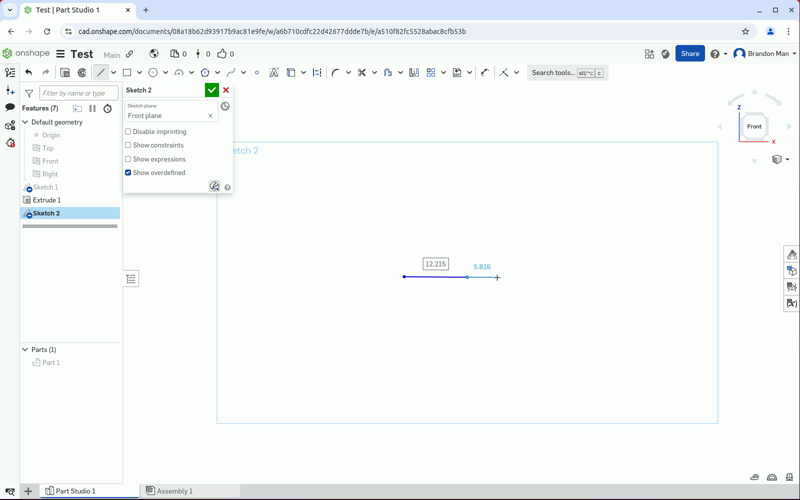
mouse_move(480, 278)
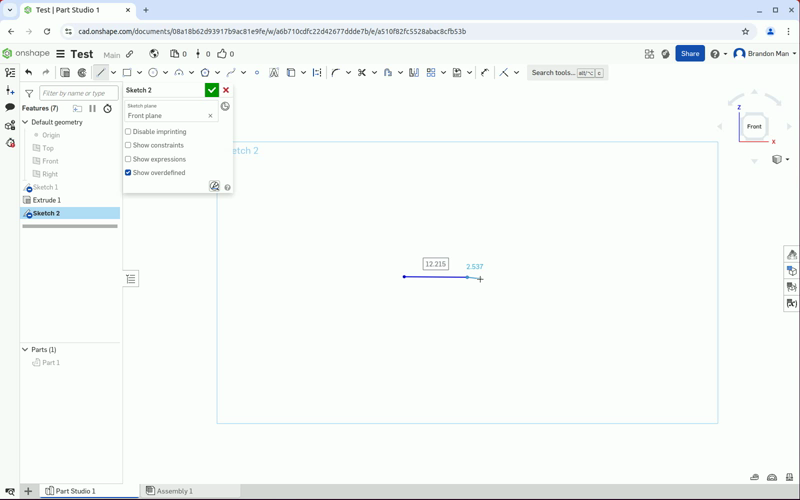
click(480, 278)
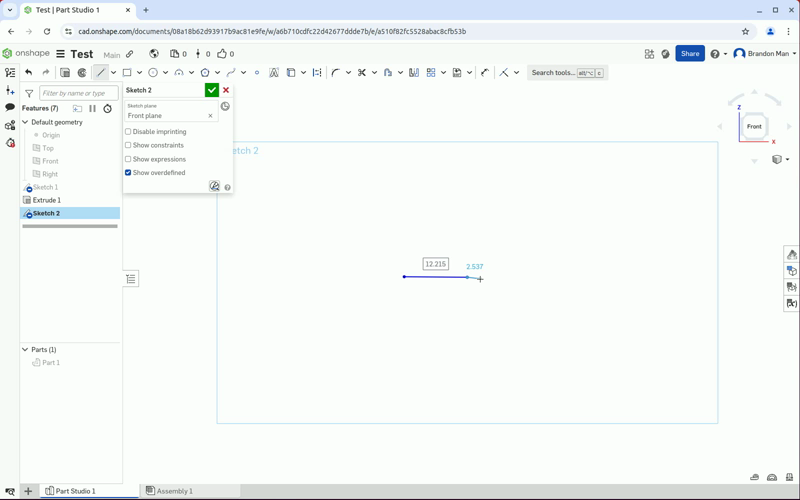
key_up(shift)
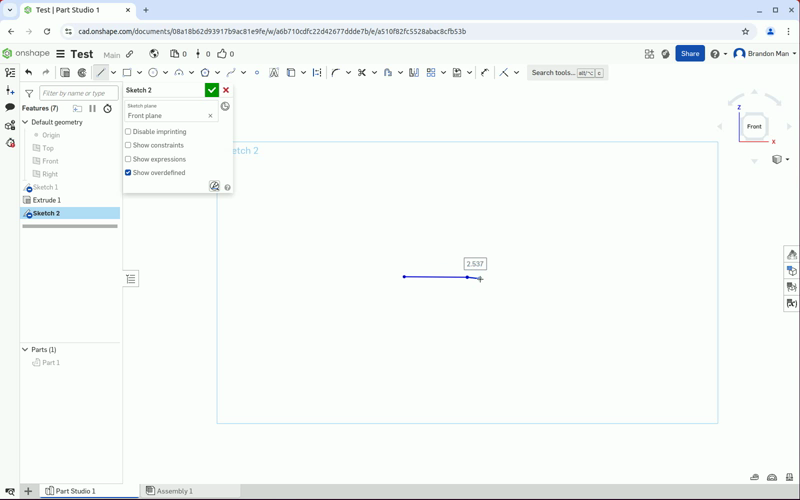
key_down(shift)
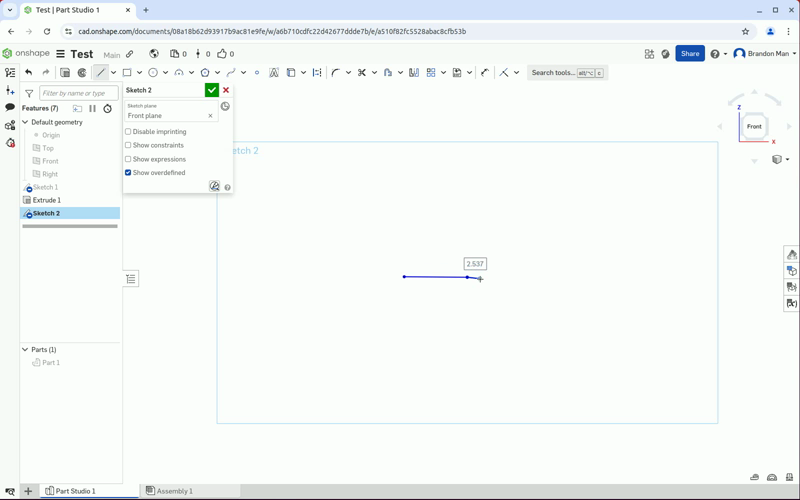
mouse_move(510, 278)
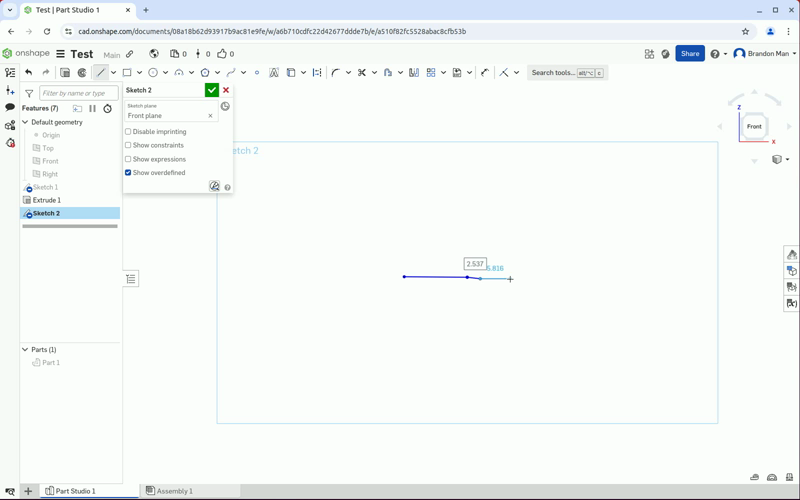
mouse_move(449, 244)
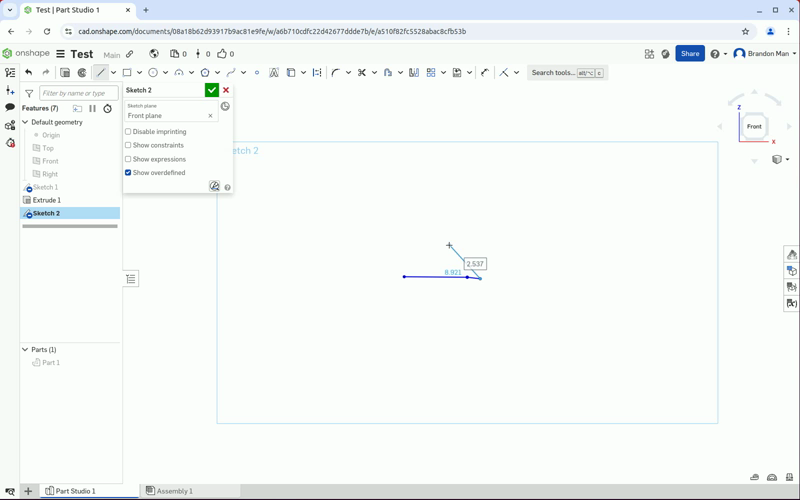
click(449, 244)
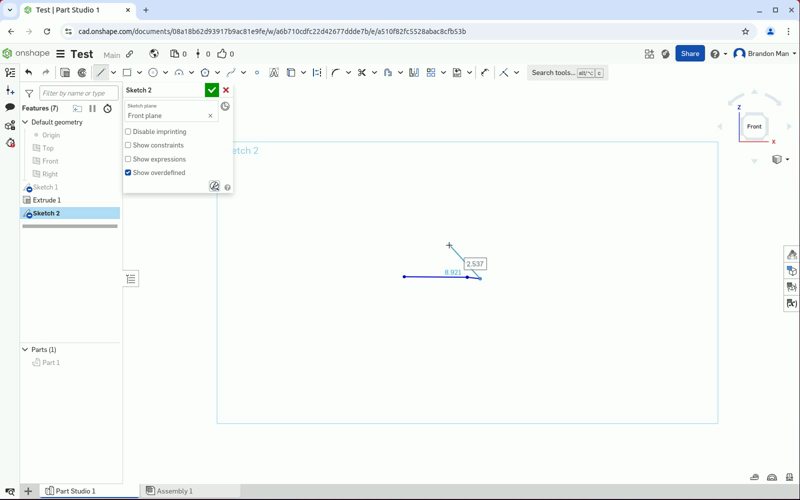
key_up(shift)
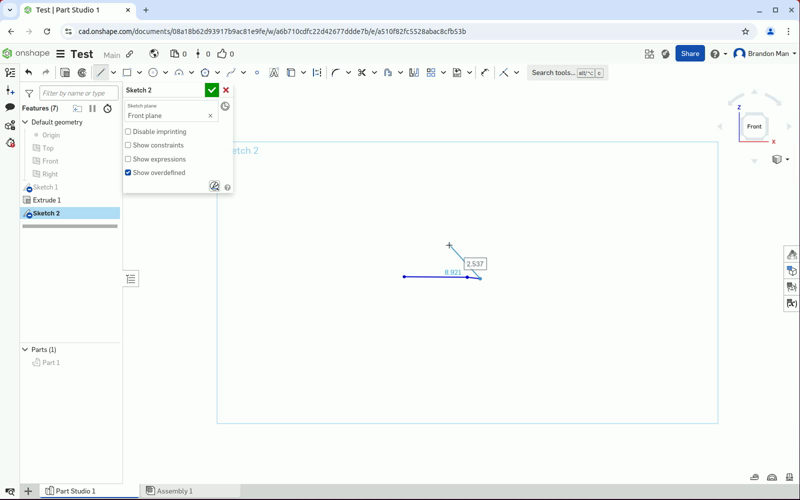
key_down(shift)
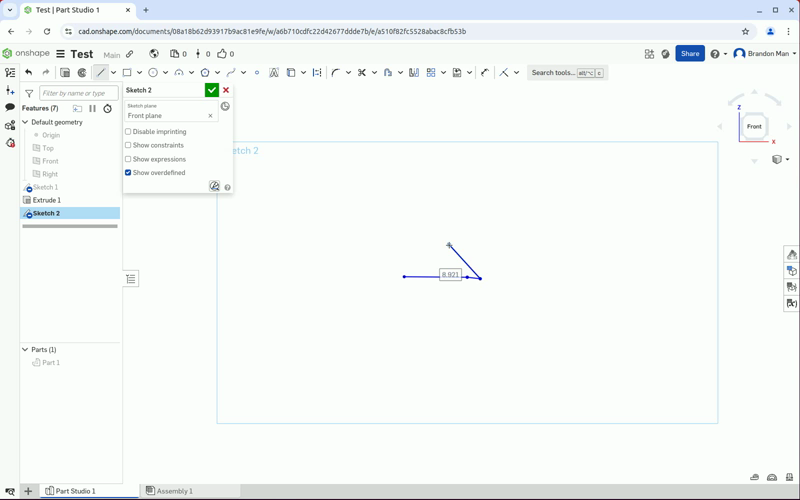
mouse_move(479, 244)
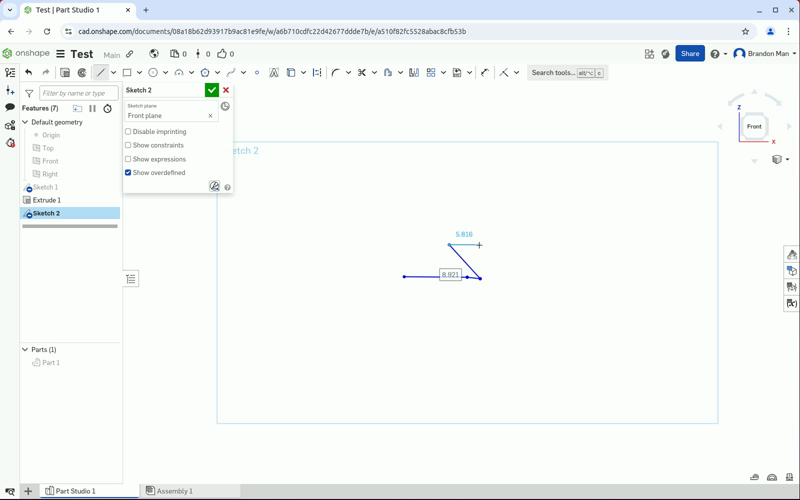
mouse_move(404, 244)
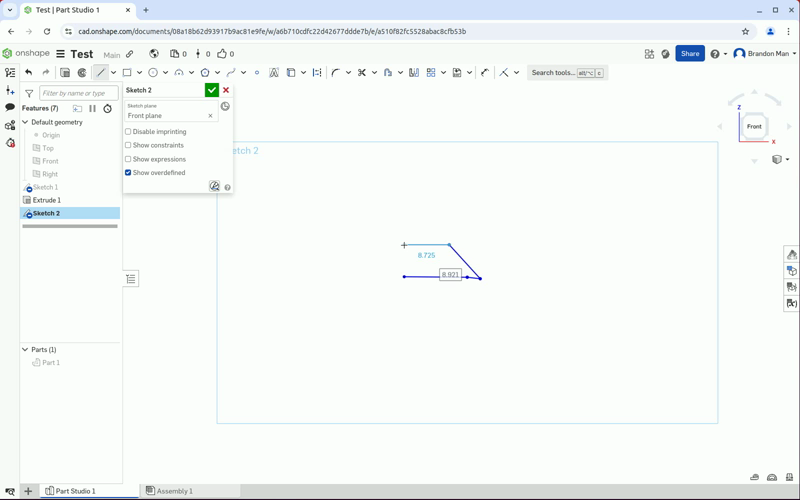
click(404, 244)
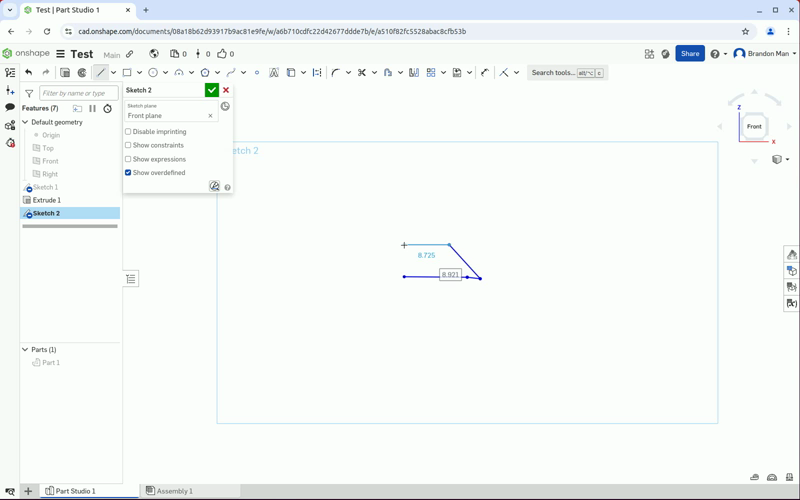
key_up(shift)
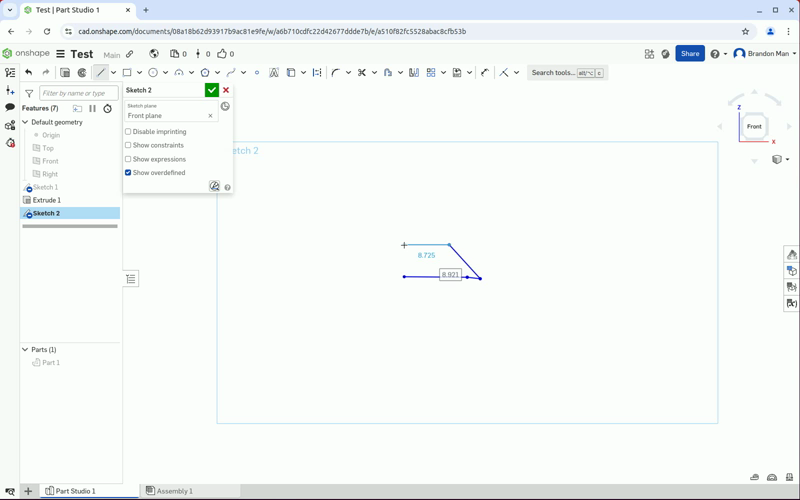
mouse_move(434, 244)
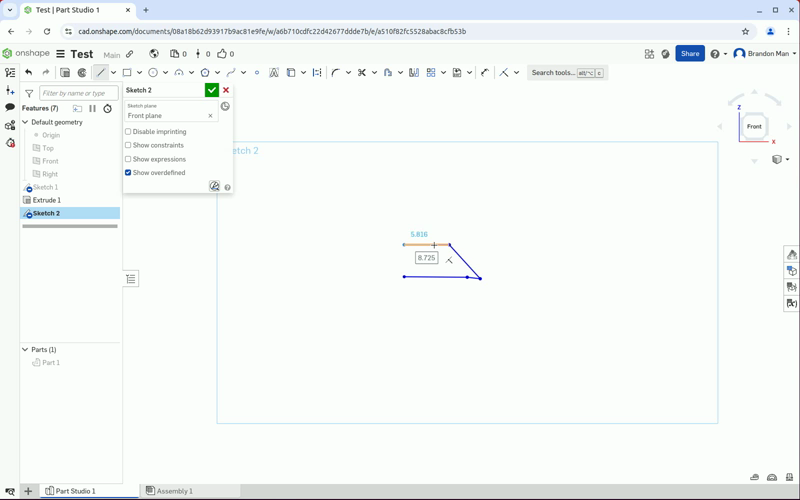
key_down(shift)
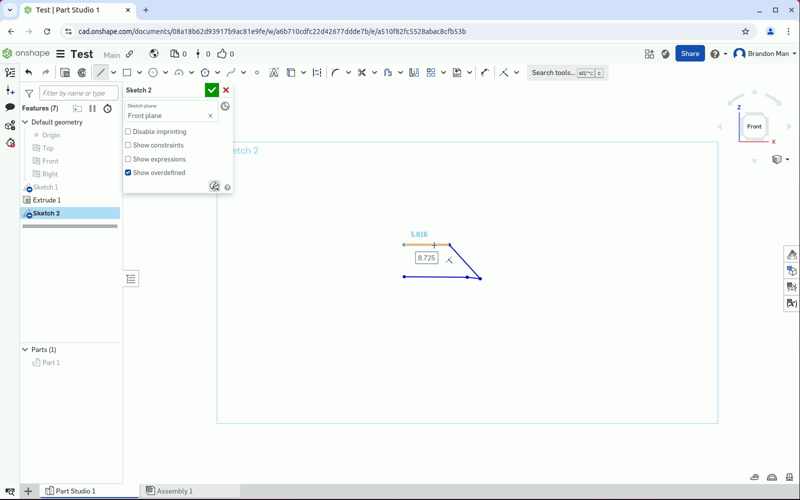
mouse_move(404, 276)
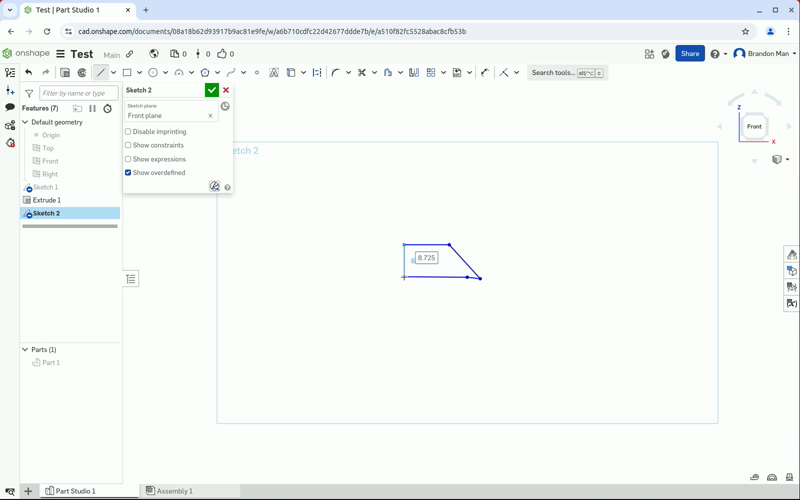
key_up(shift)
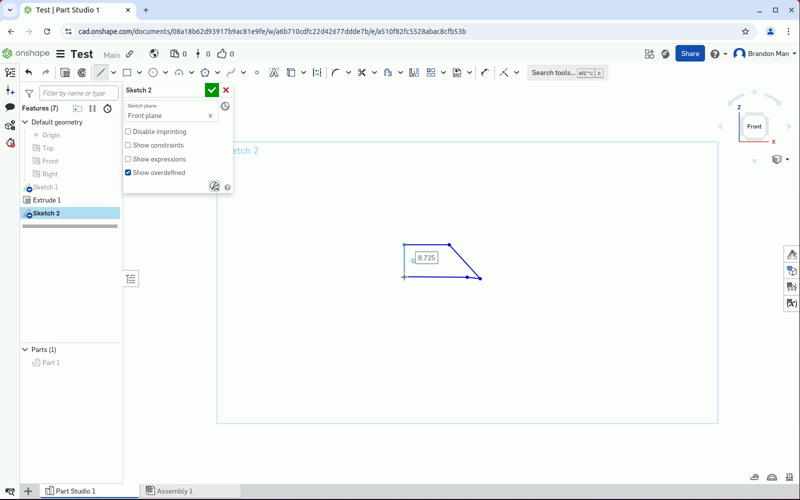
click(404, 276)
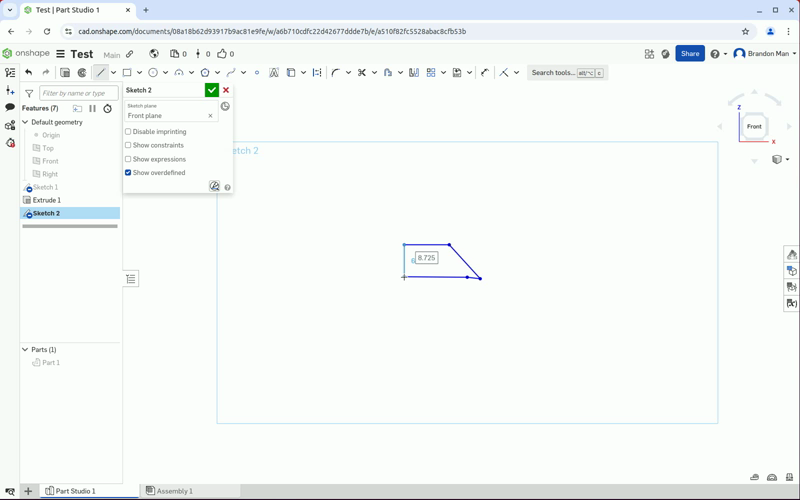
key(esc)
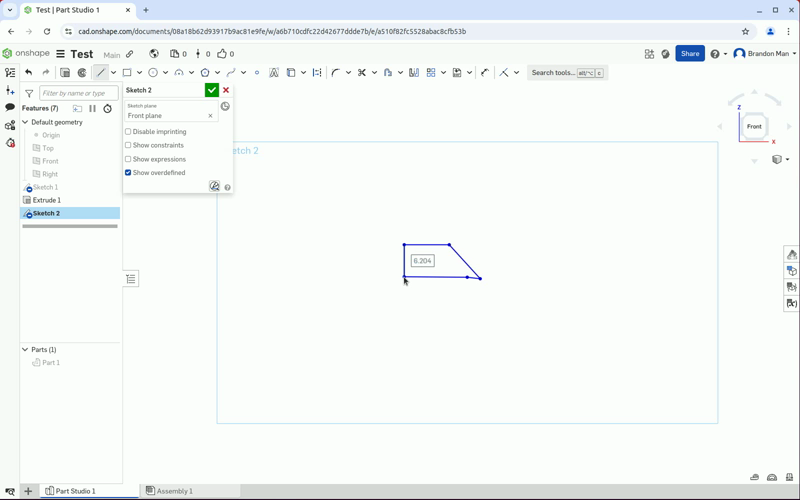
mouse_move(416, 253)
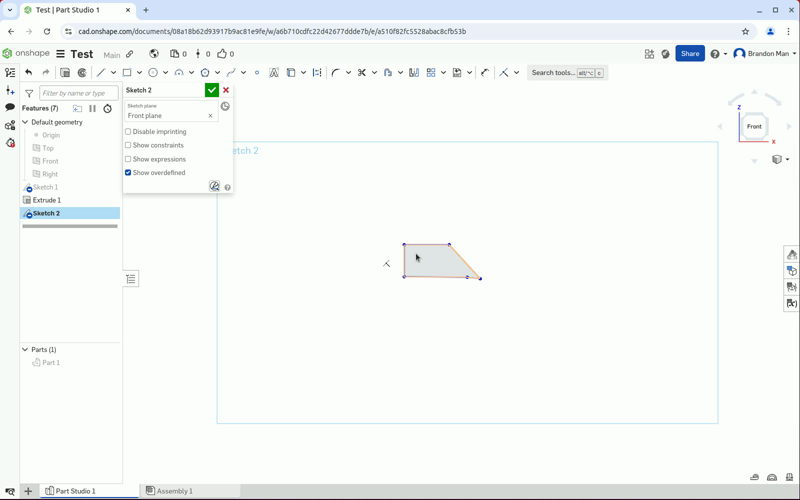
click(416, 253)
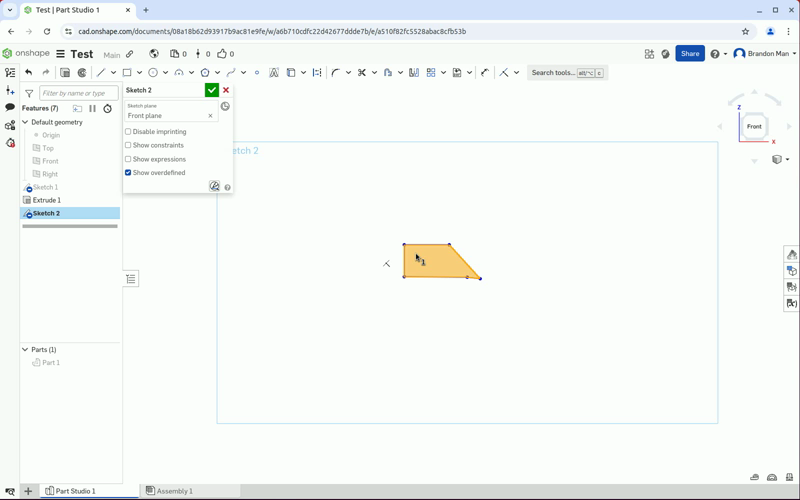
mouse_move(73, 352)
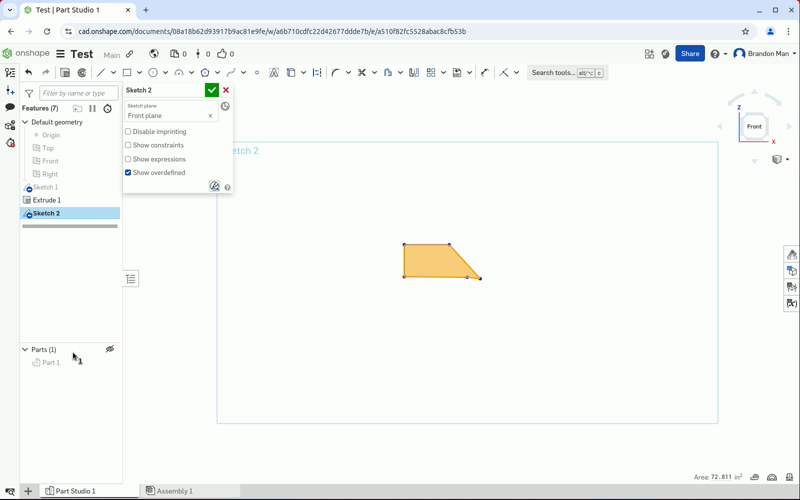
key(shift+y)
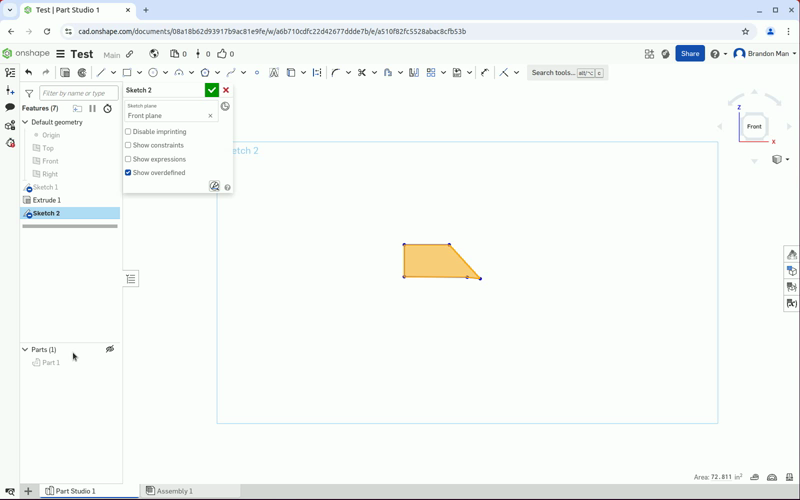
key(shift+e)
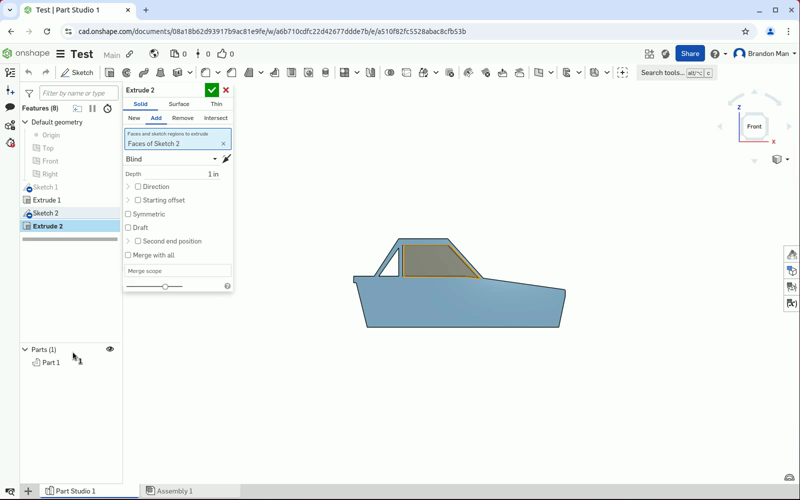
mouse_move(143, 106)
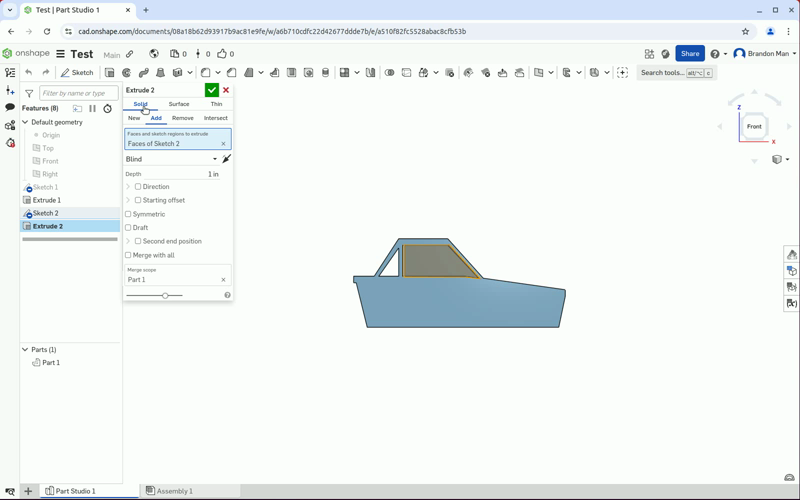
click(143, 106)
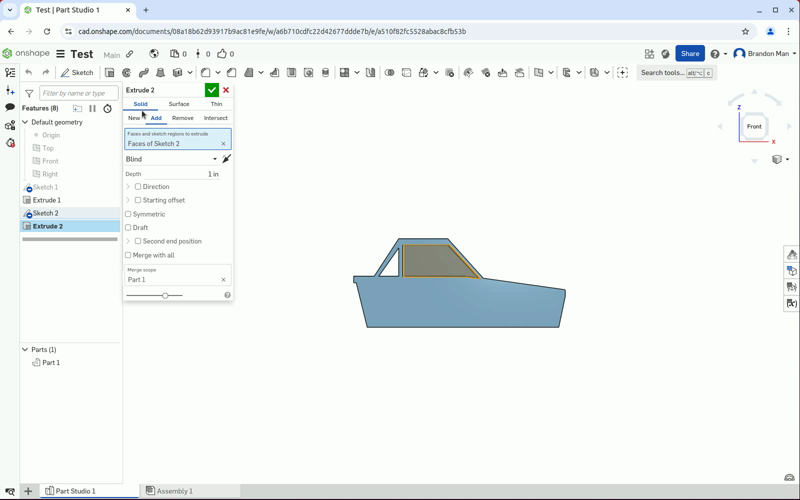
mouse_move(137, 120)
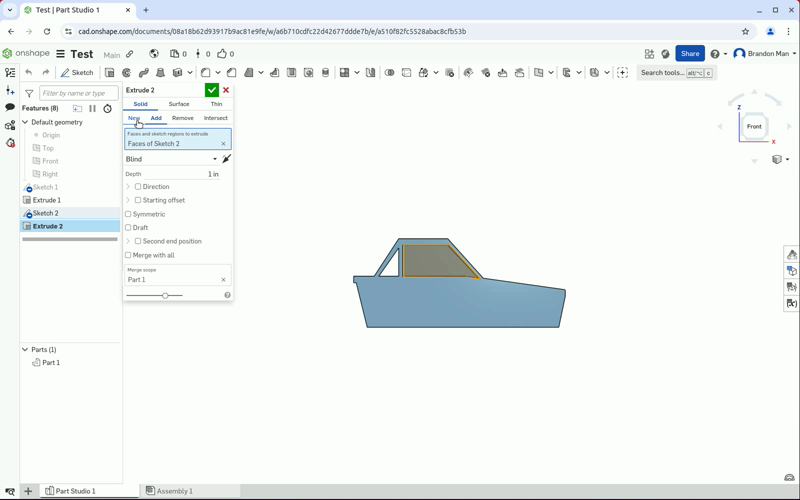
click(137, 120)
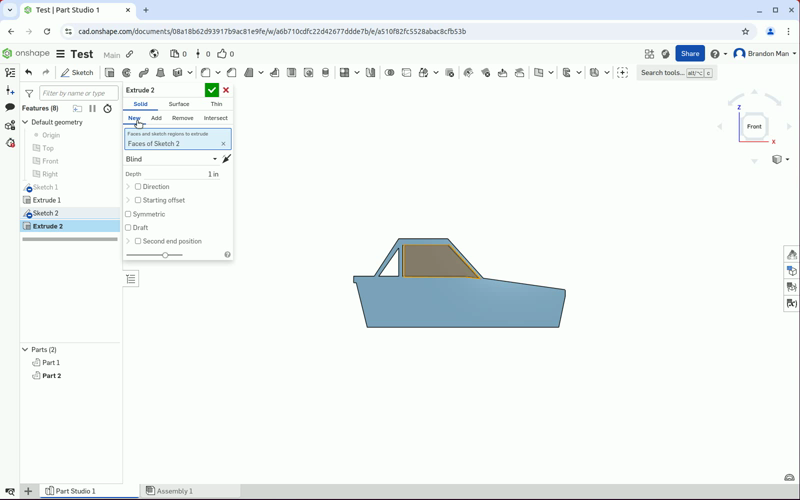
key(tab, 4)
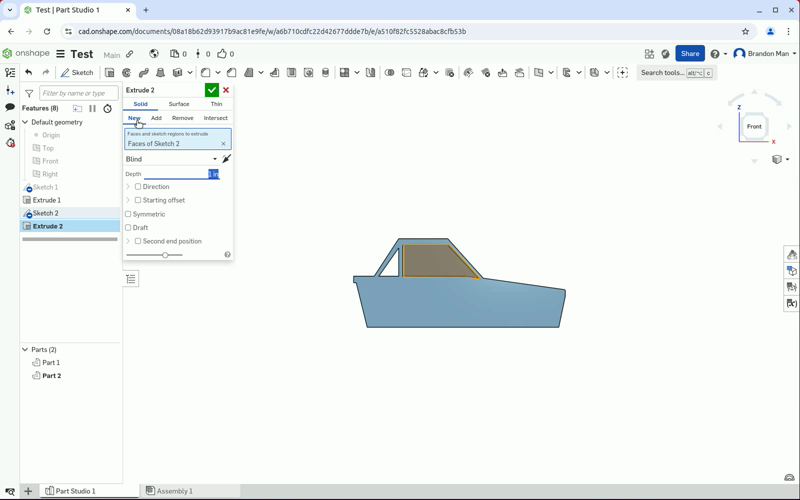
text(23.108)
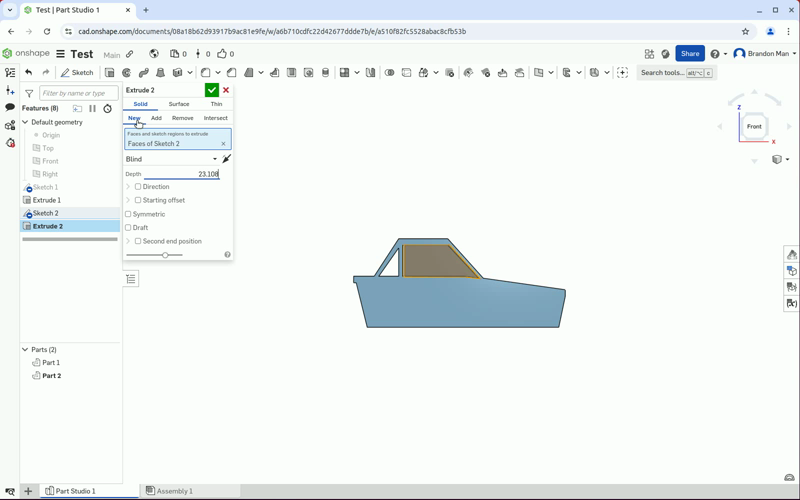
key(enter)
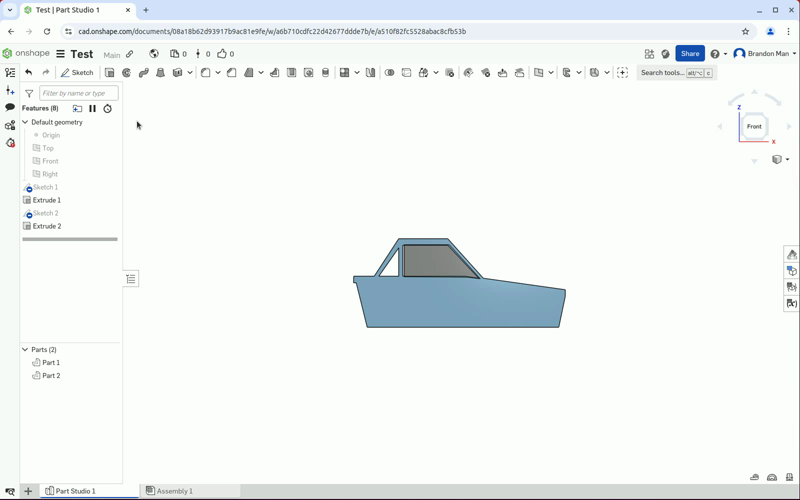
key(shift+h)
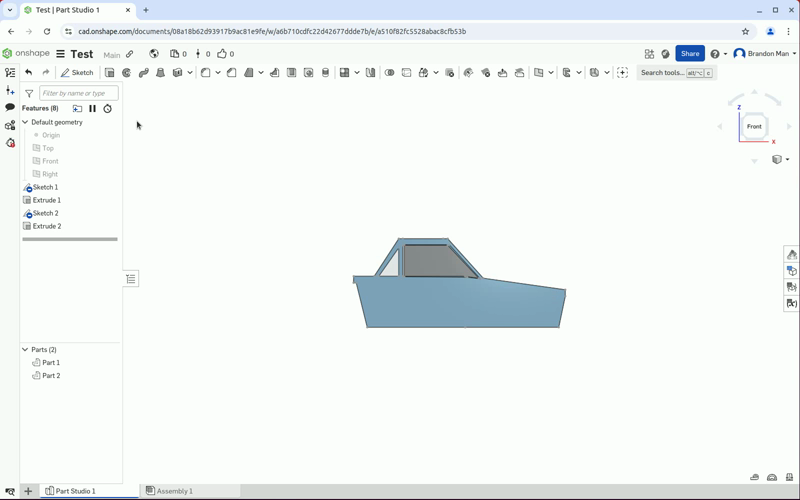
key(shift+h)
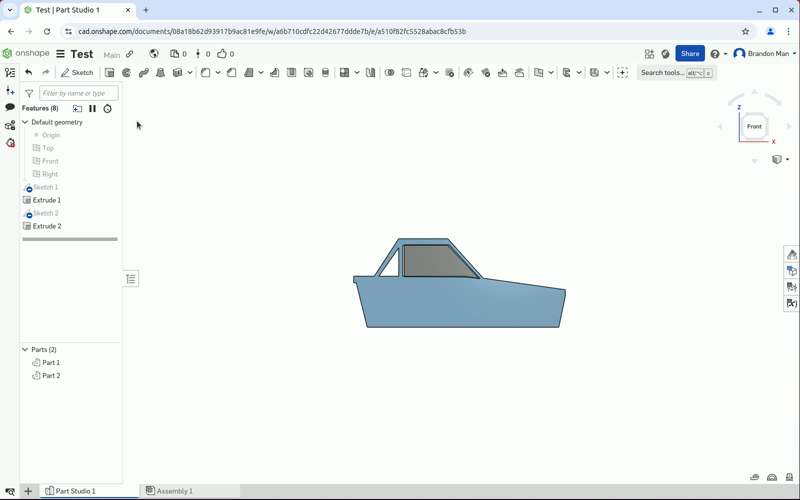
mouse_move(73, 189)
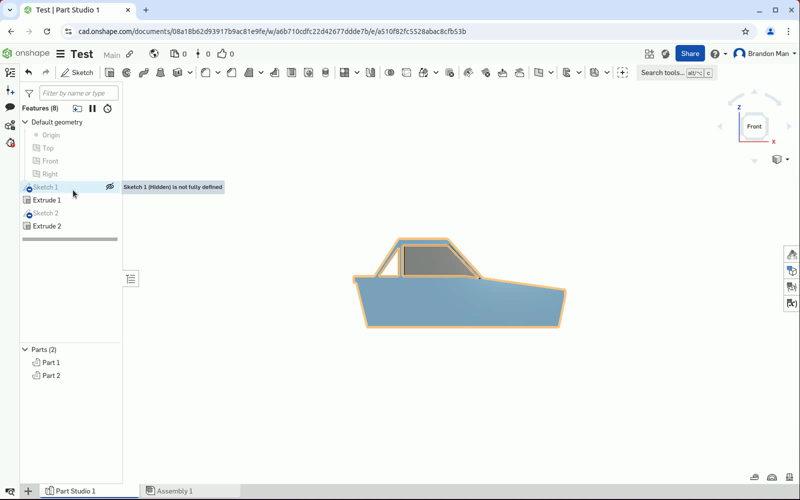
click(73, 189)
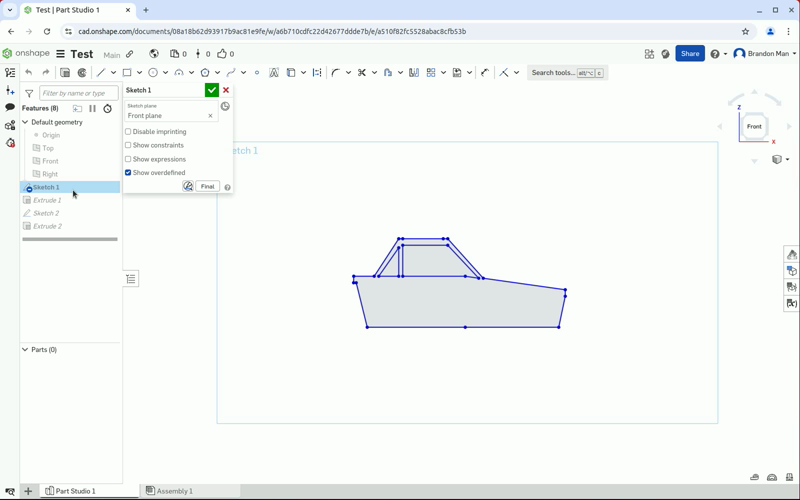
mouse_move(229, 92)
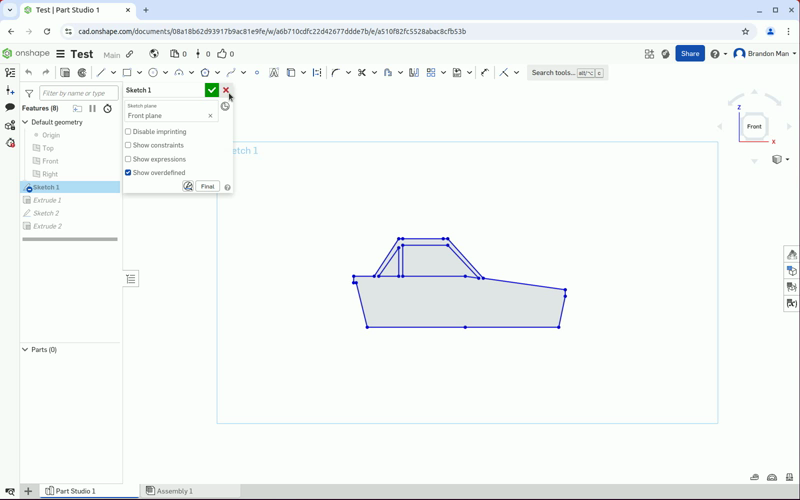
click(229, 92)
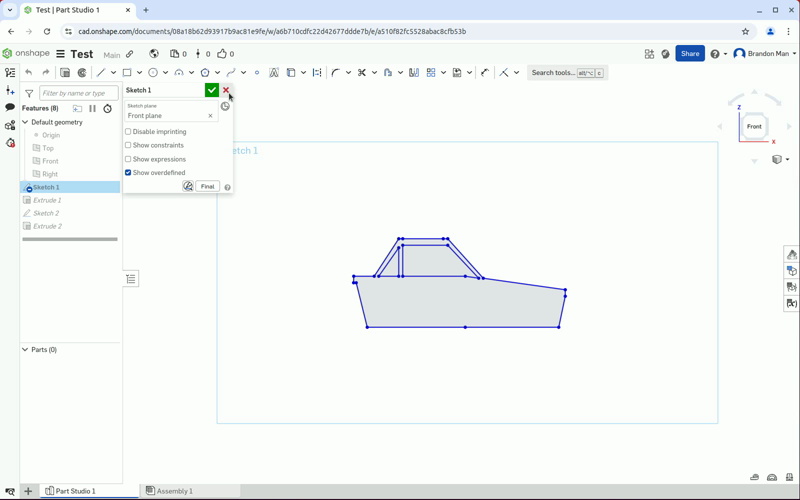
key(shift+s)
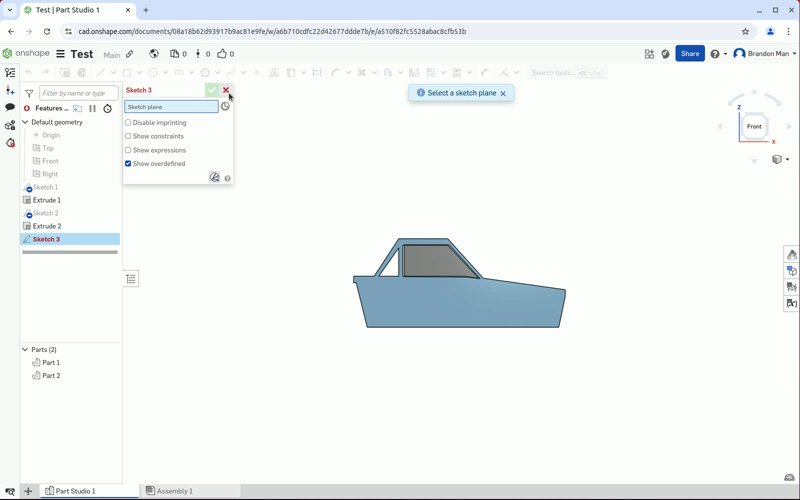
mouse_move(73, 163)
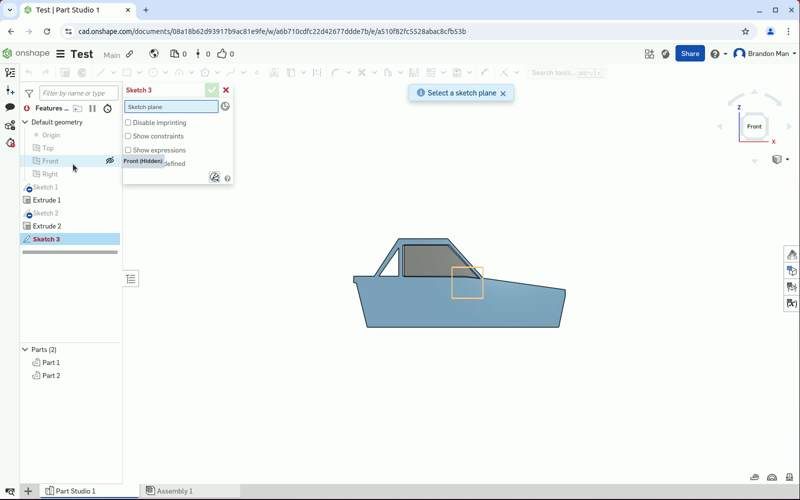
click(73, 163)
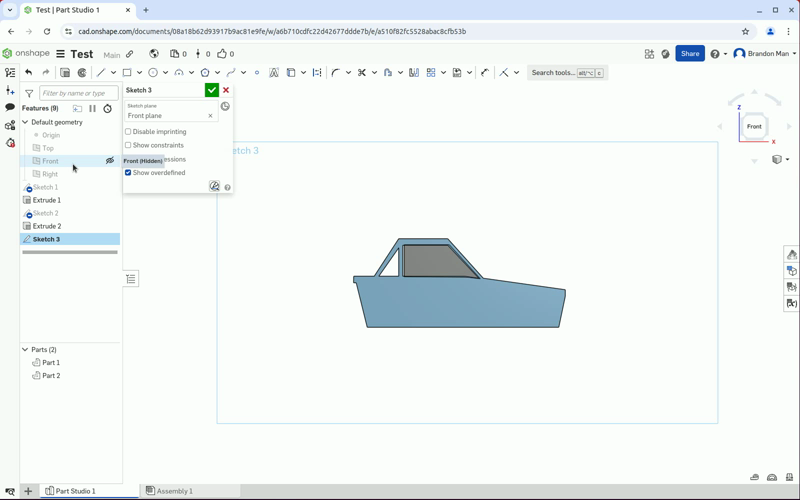
mouse_move(73, 352)
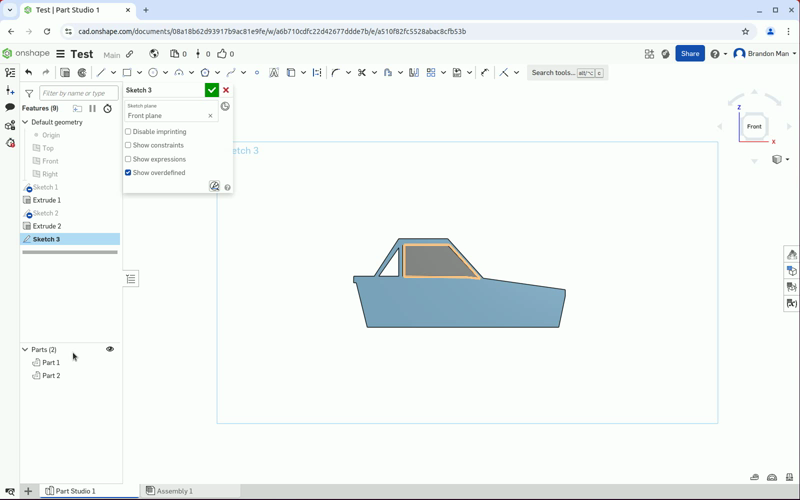
key(y)
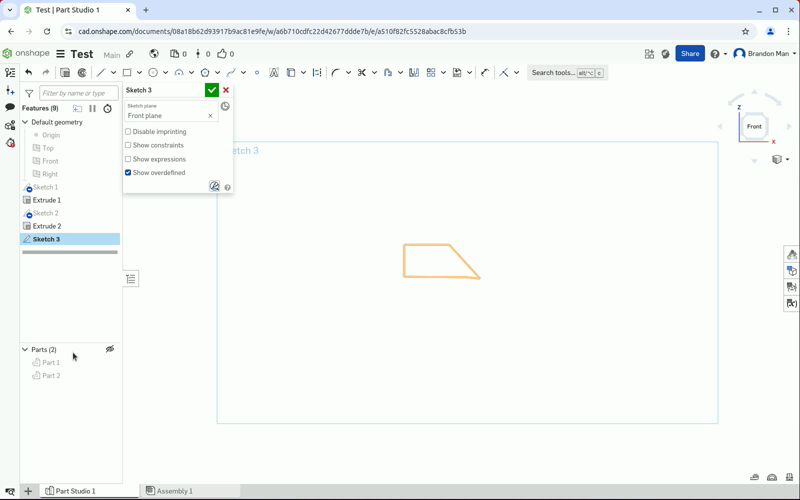
key(l)
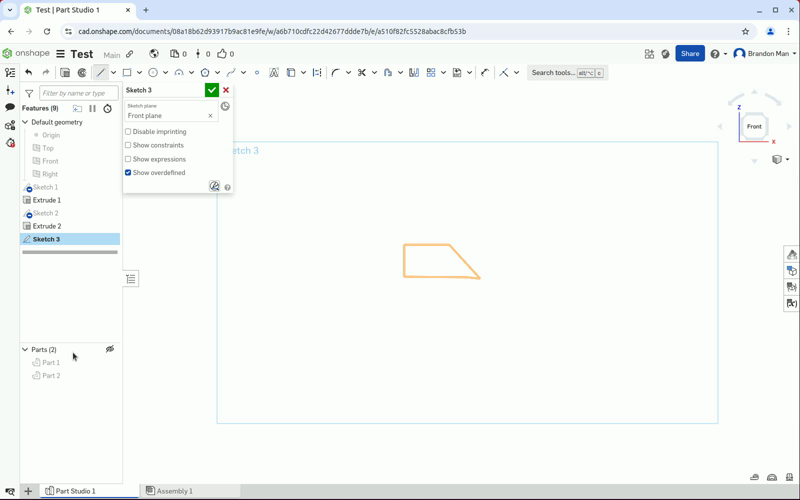
key_down(shift)
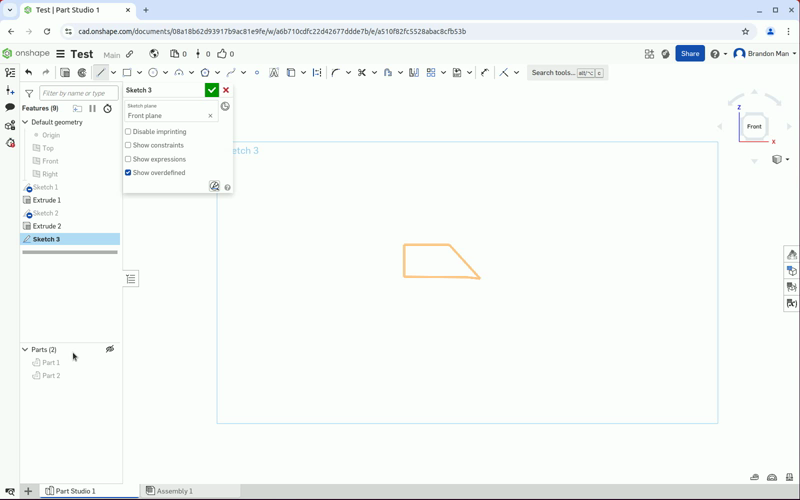
mouse_move(353, 282)
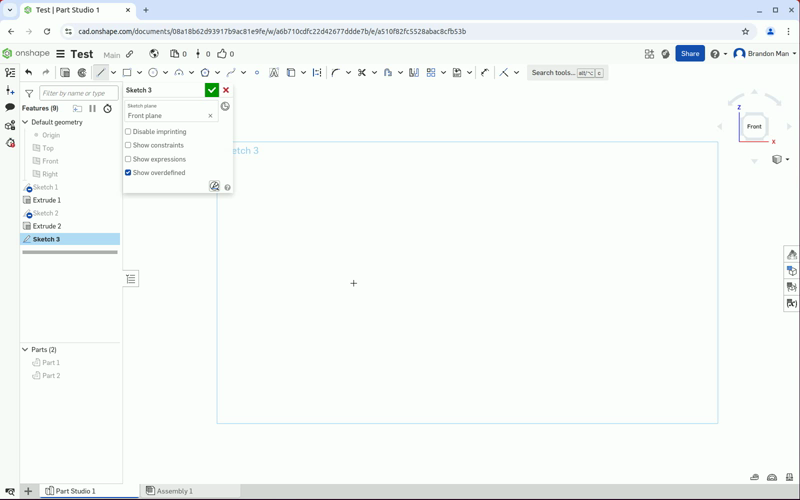
click(353, 282)
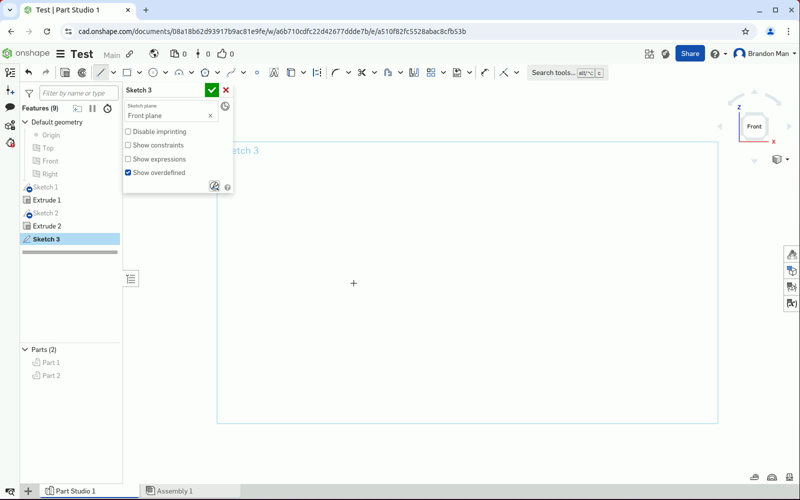
key_up(shift)
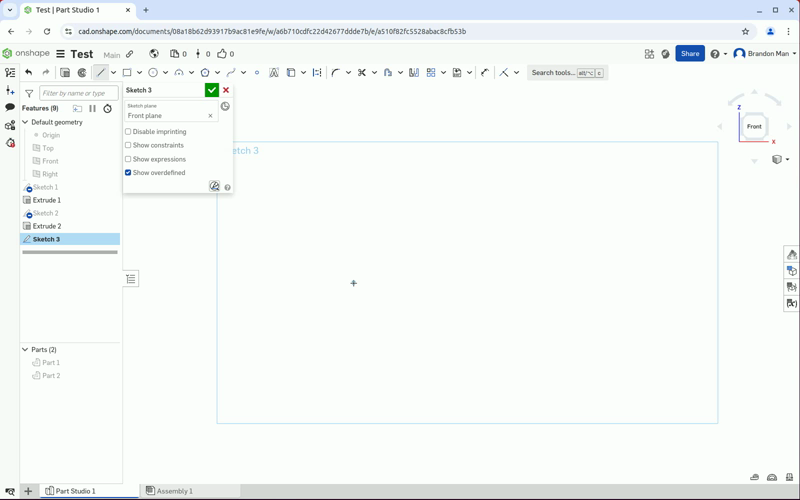
key_down(shift)
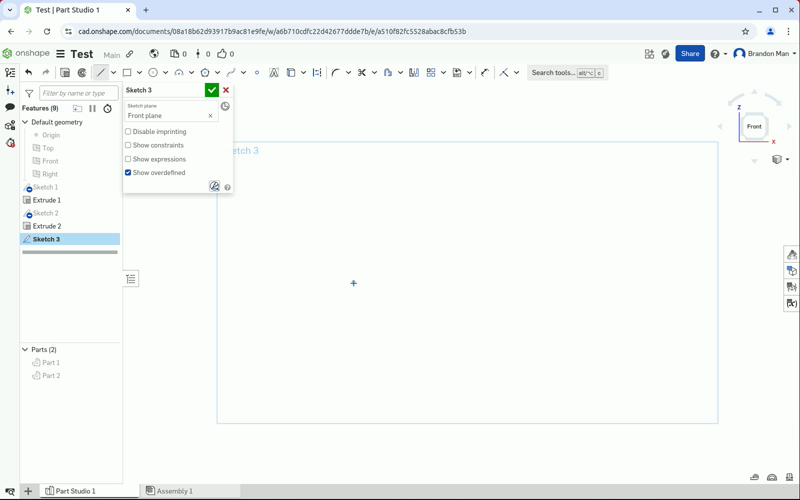
mouse_move(383, 282)
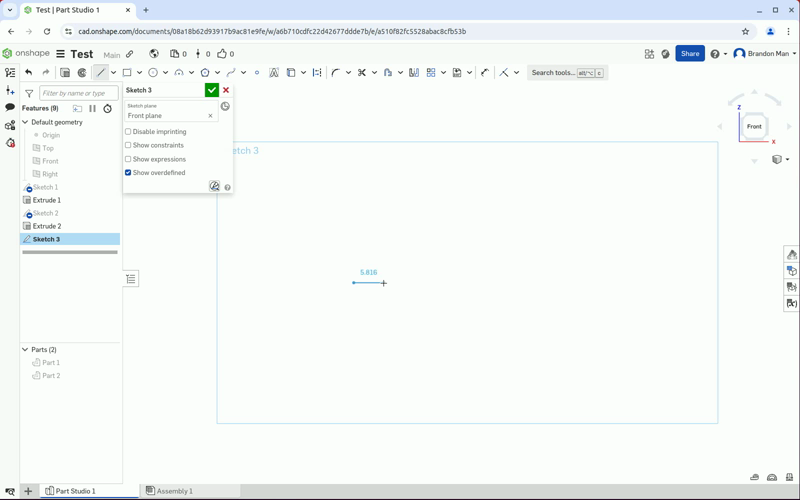
mouse_move(356, 282)
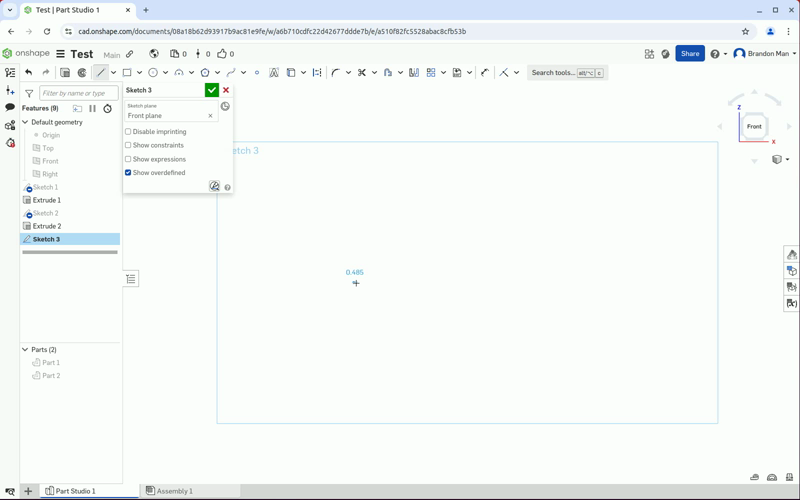
scroll(6)
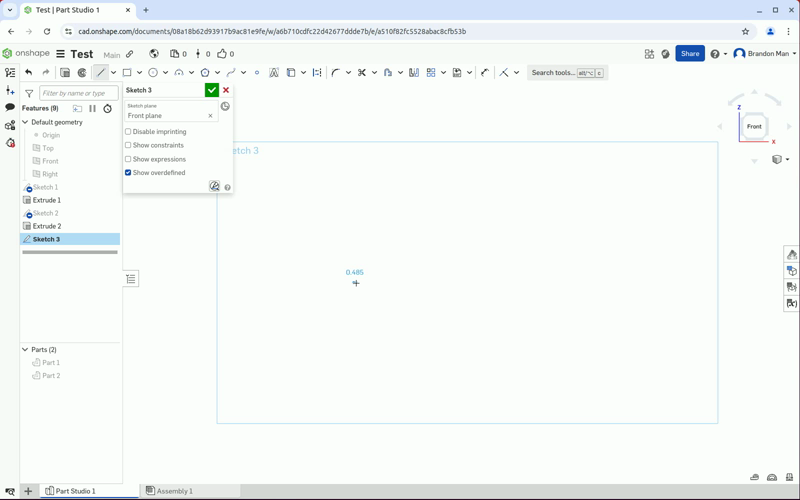
scroll(6)
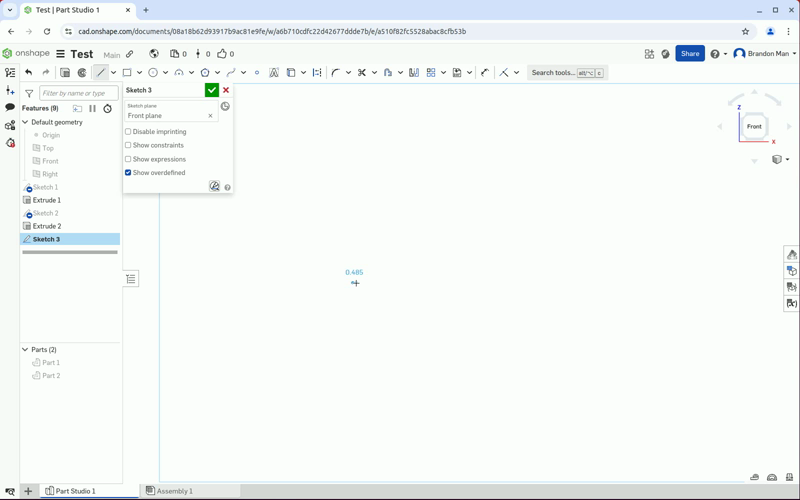
scroll(6)
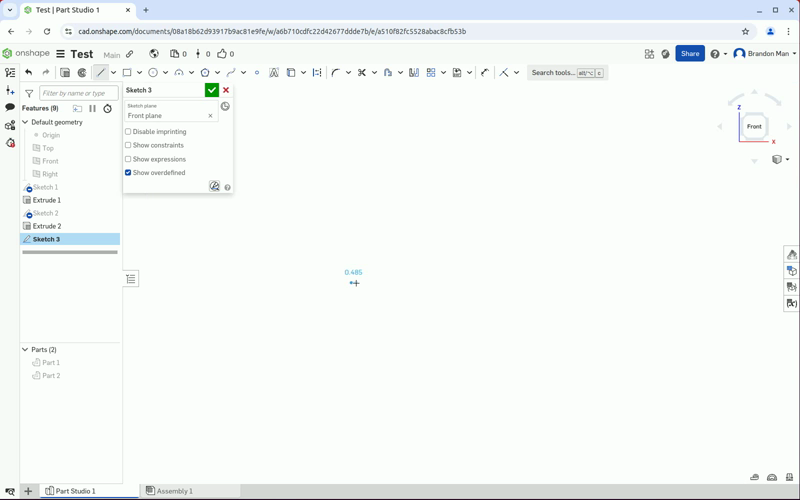
scroll(6)
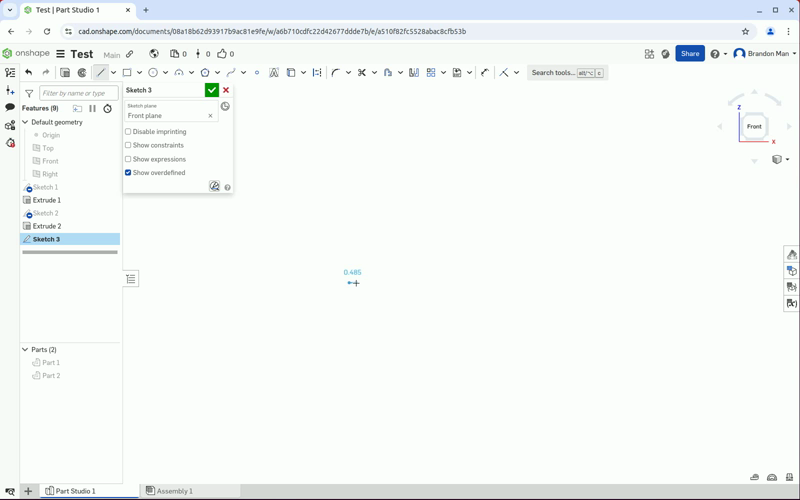
scroll(6)
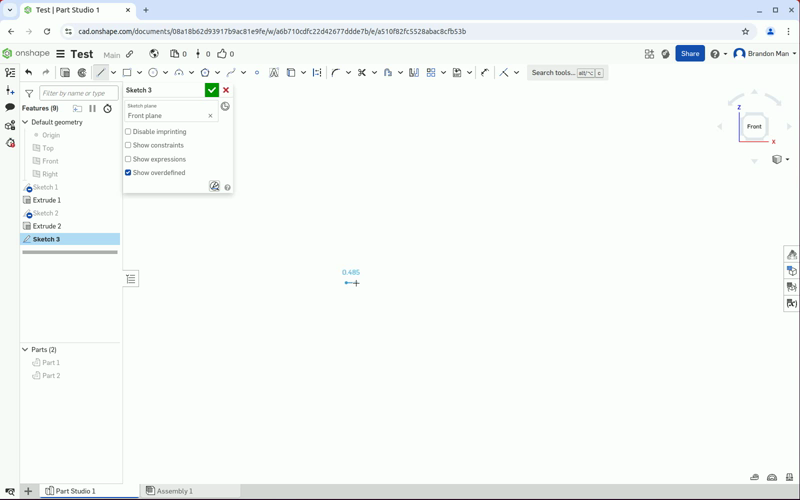
scroll(6)
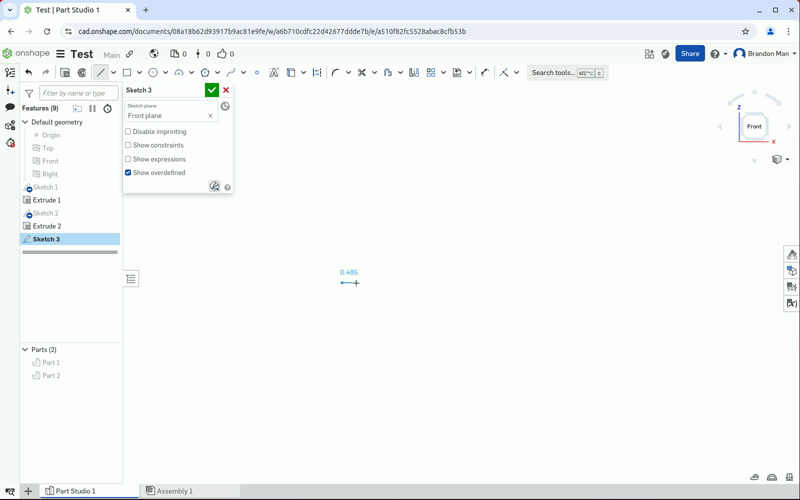
scroll(6)
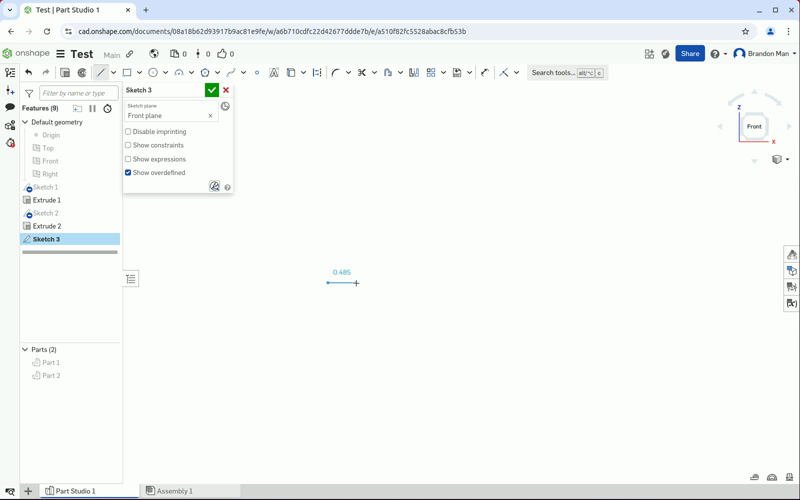
click(356, 282)
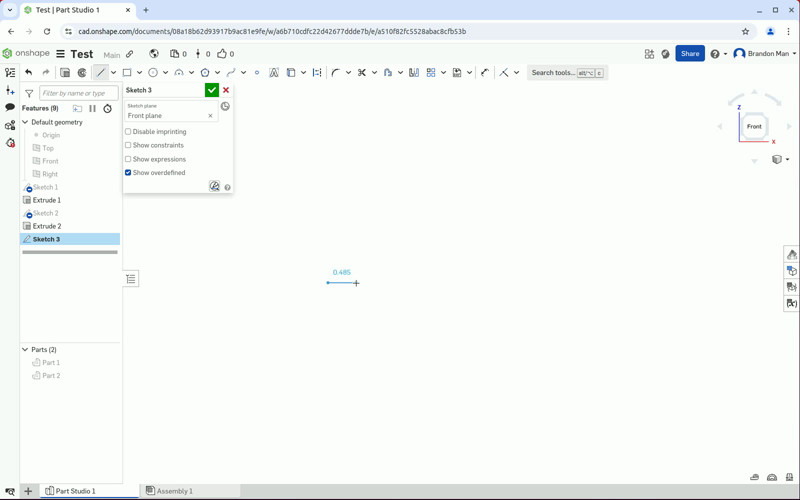
scroll(-6)
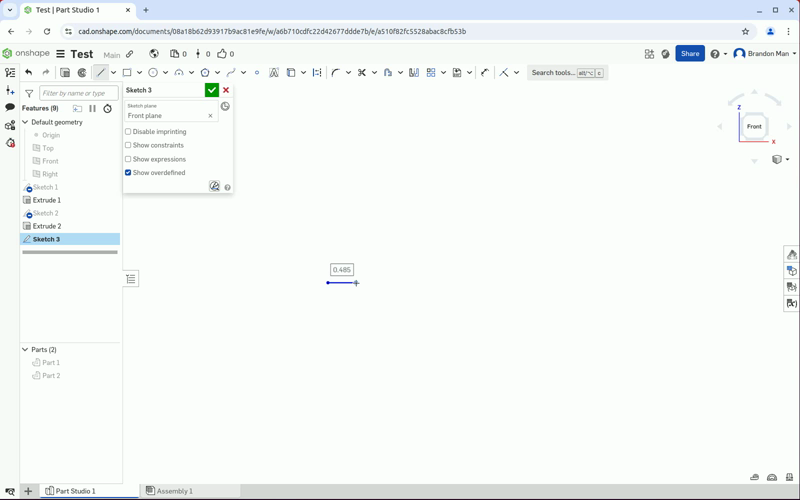
scroll(-6)
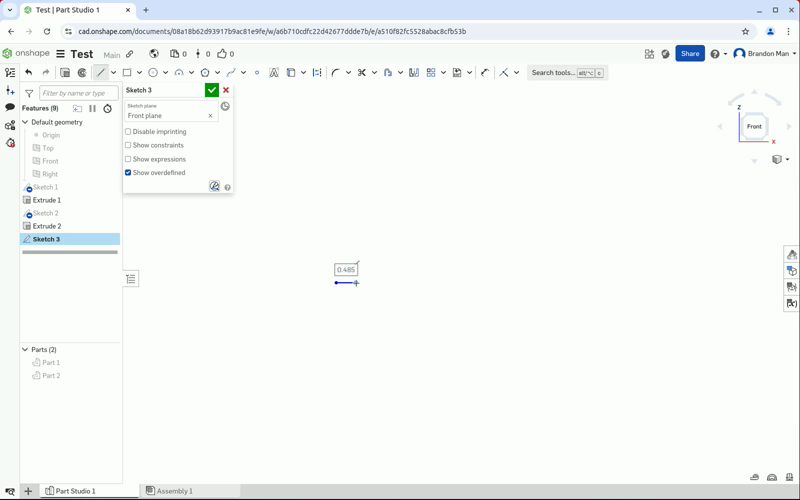
scroll(-6)
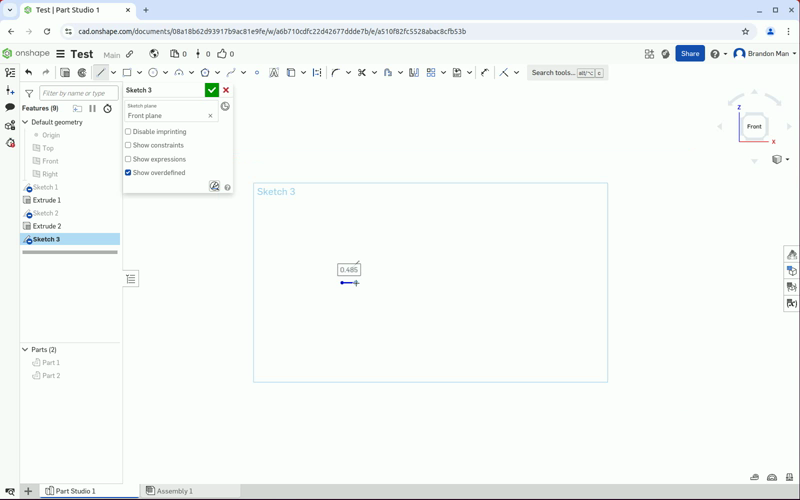
scroll(-6)
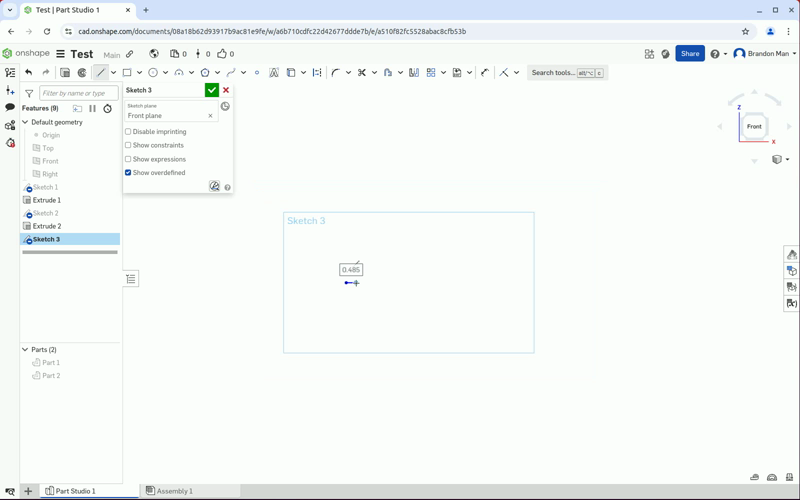
scroll(-6)
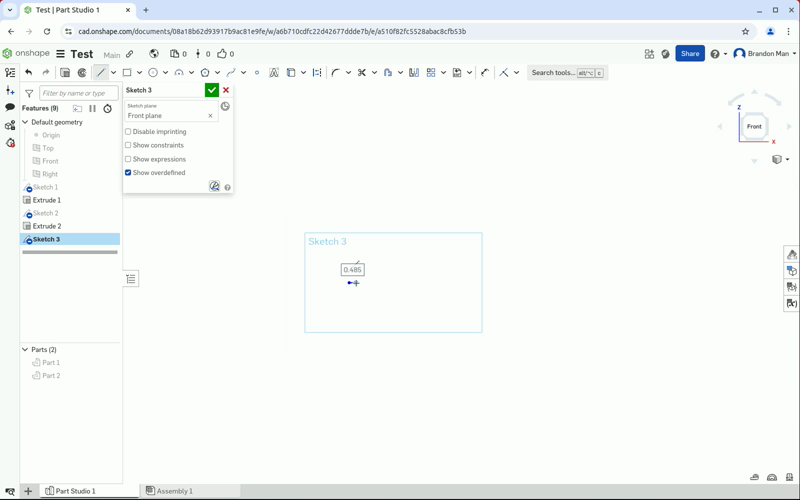
scroll(-6)
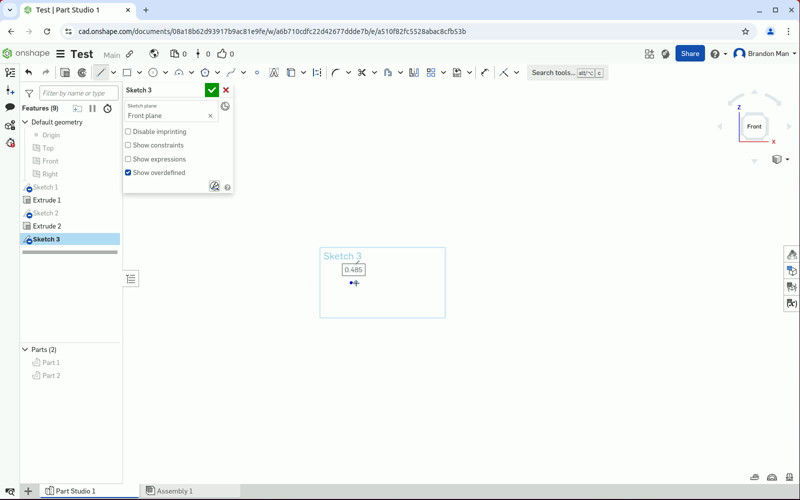
scroll(-6)
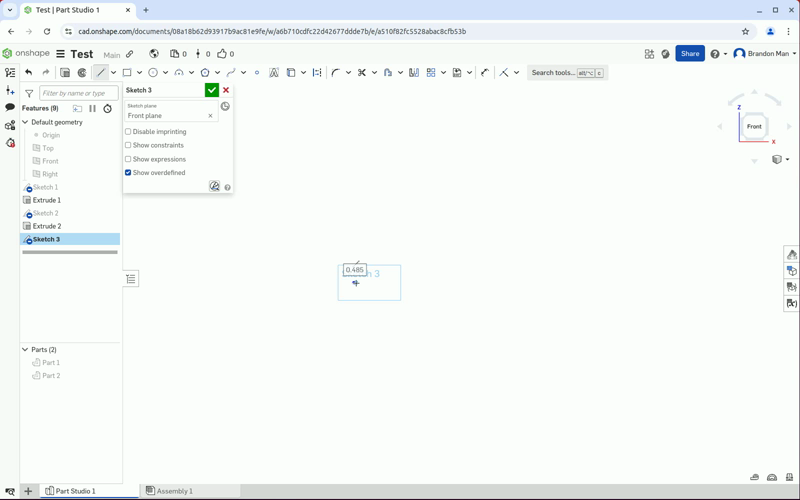
key_up(shift)
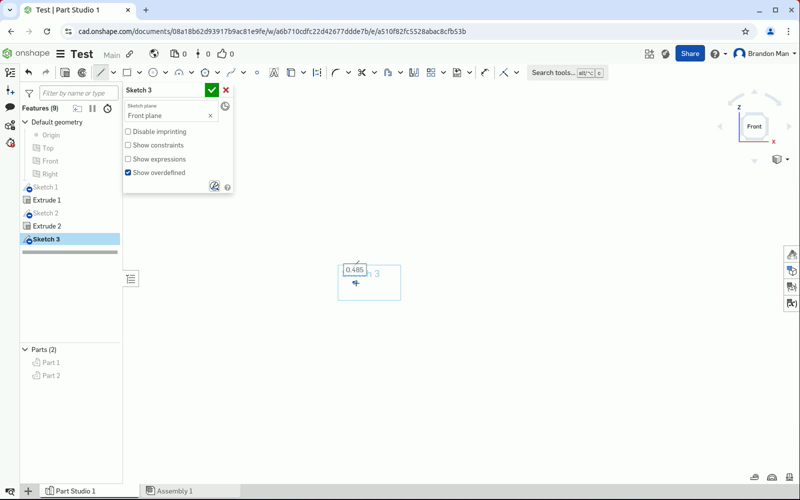
key_down(shift)
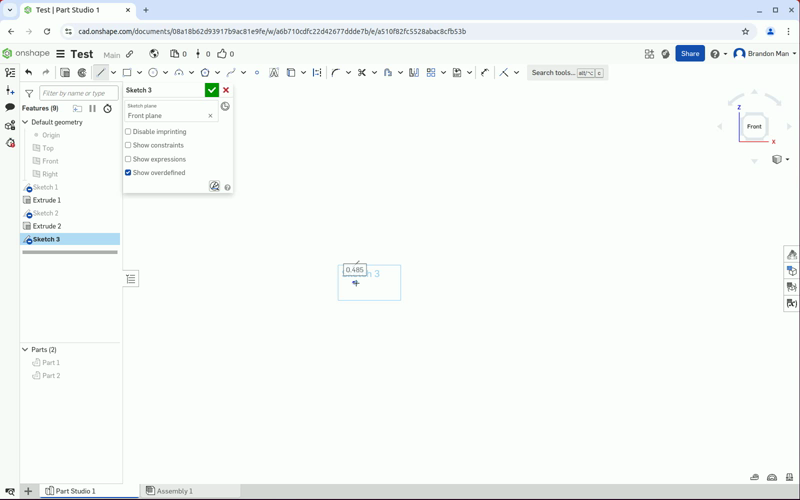
mouse_move(386, 282)
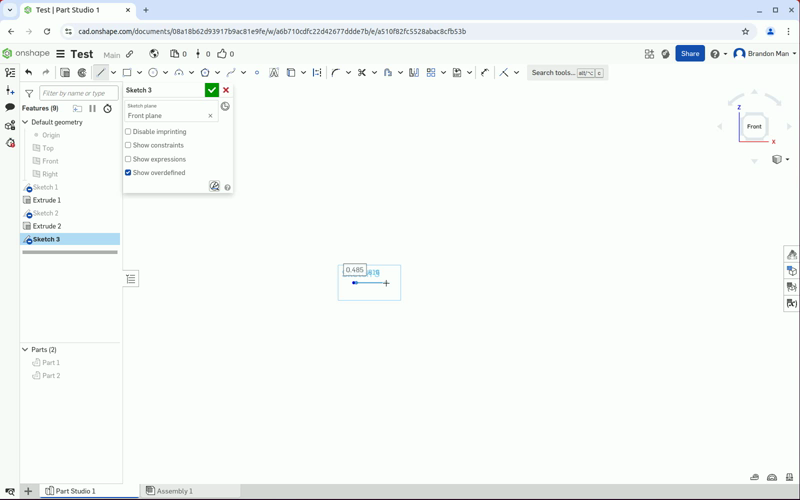
mouse_move(367, 327)
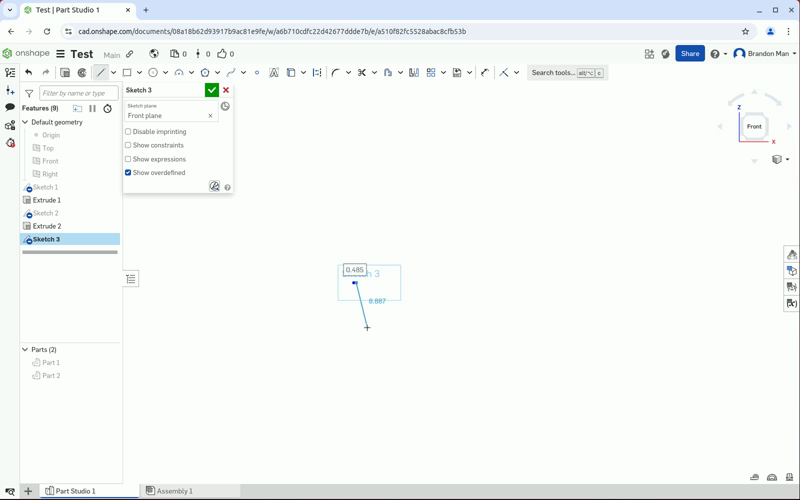
click(367, 327)
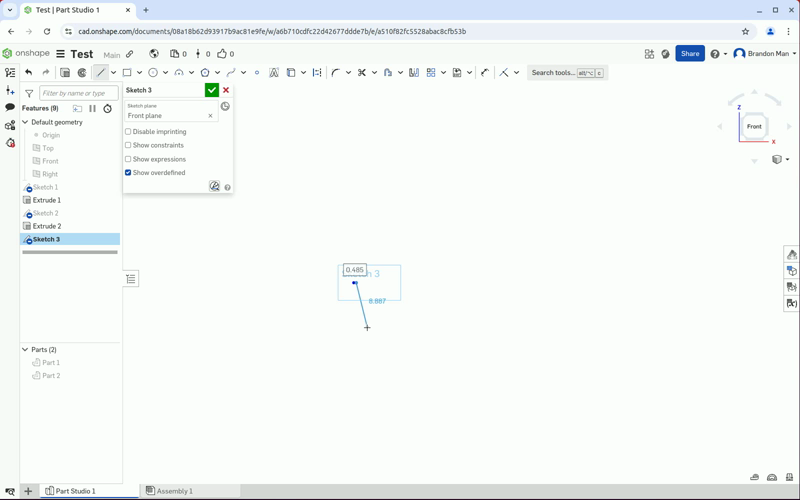
key_up(shift)
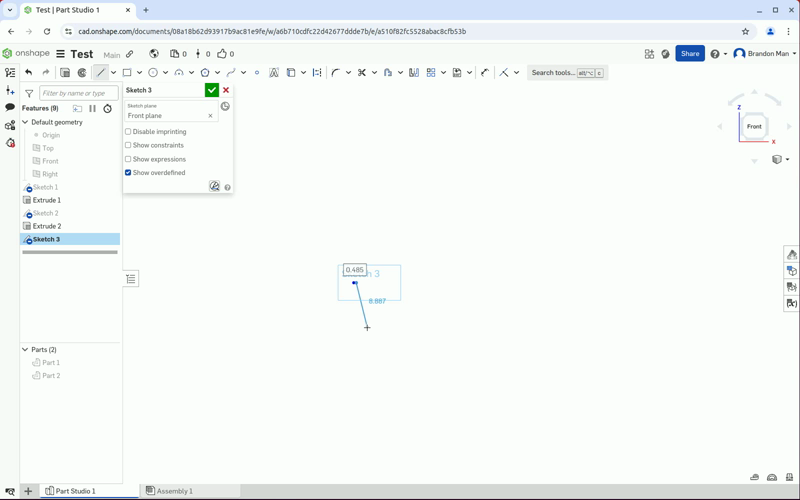
key_down(shift)
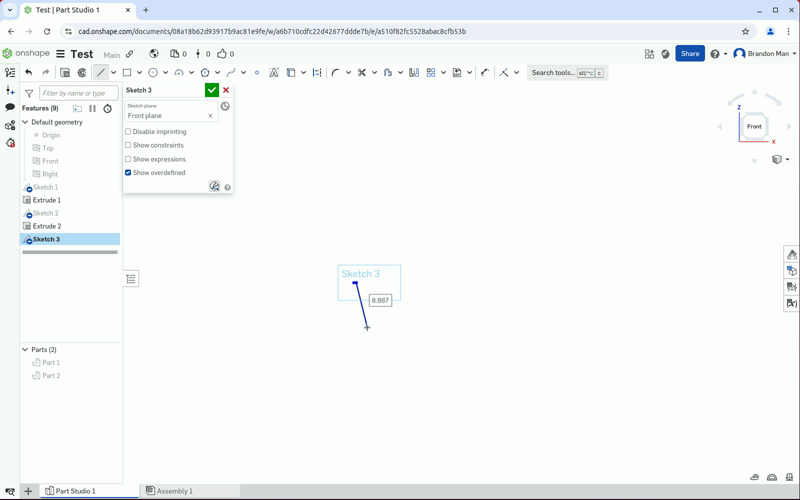
mouse_move(465, 327)
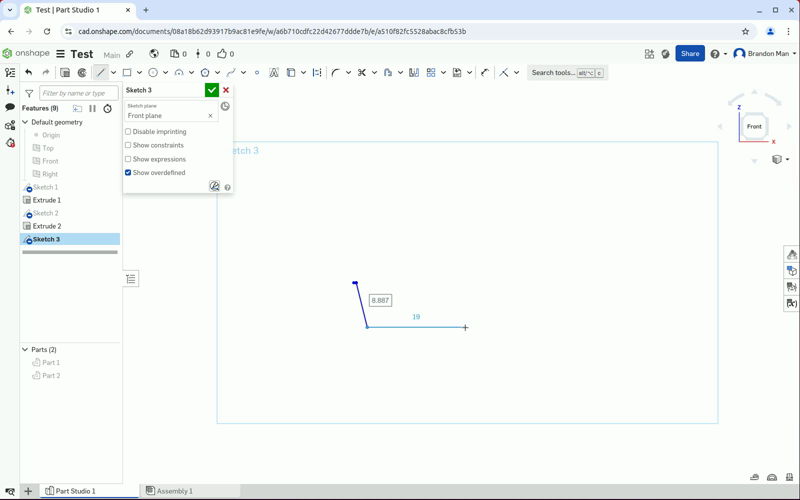
click(465, 327)
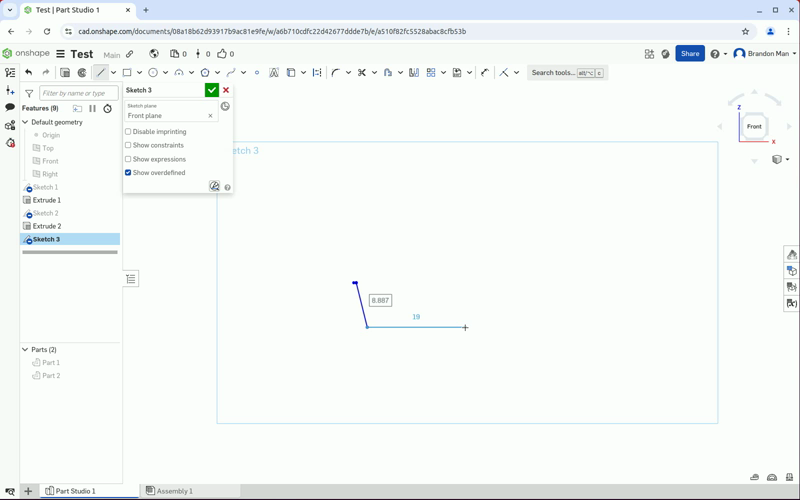
key_up(shift)
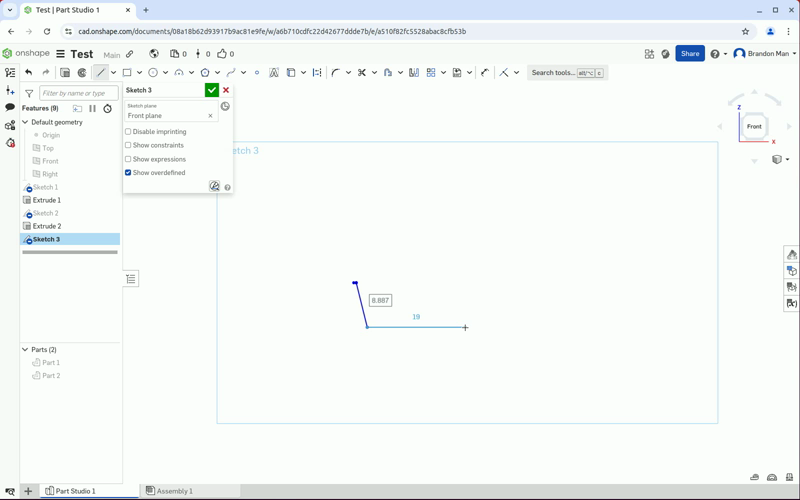
key_down(shift)
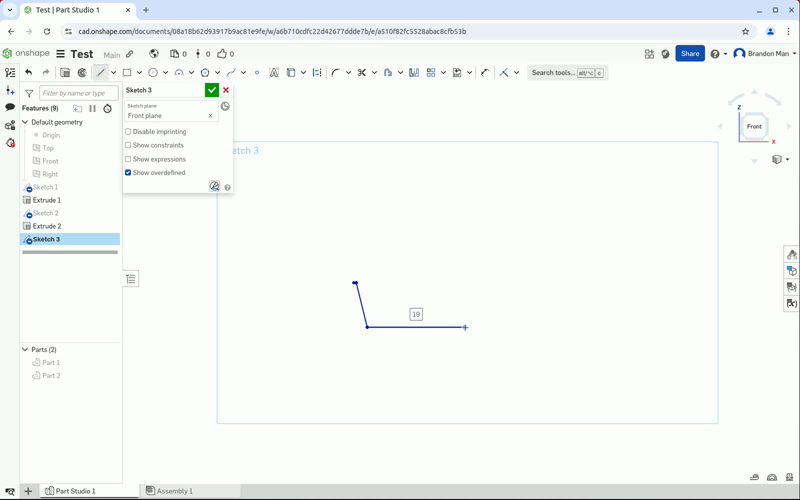
mouse_move(558, 327)
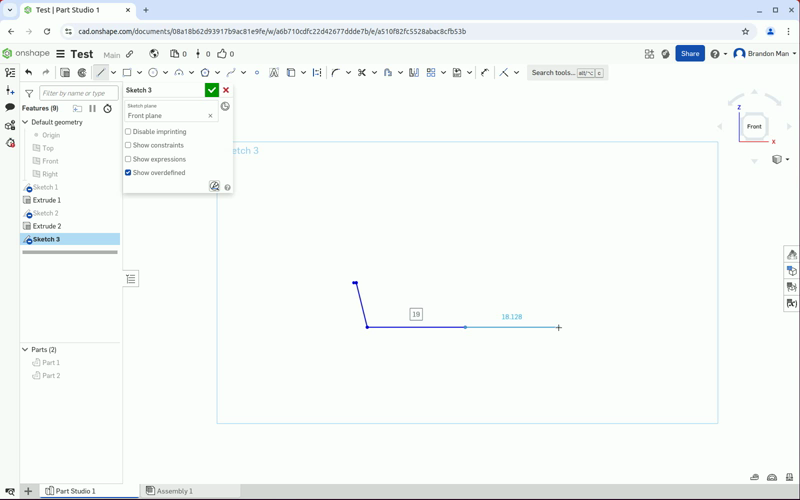
click(558, 327)
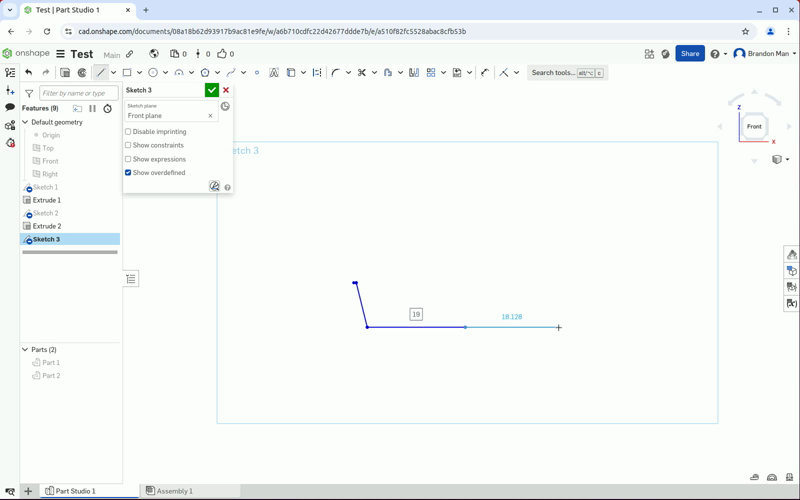
key_up(shift)
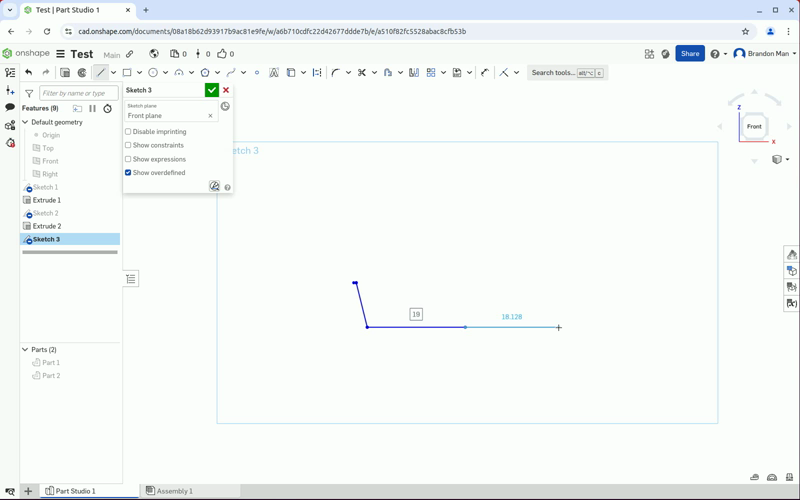
key_down(shift)
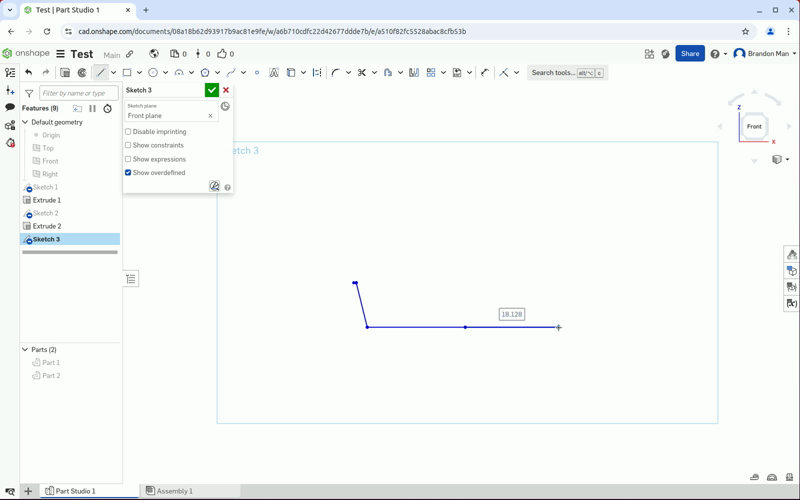
mouse_move(588, 327)
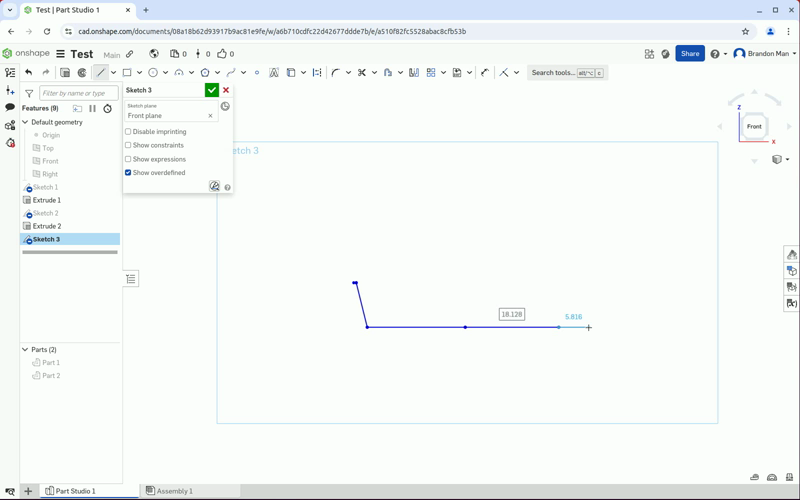
mouse_move(565, 296)
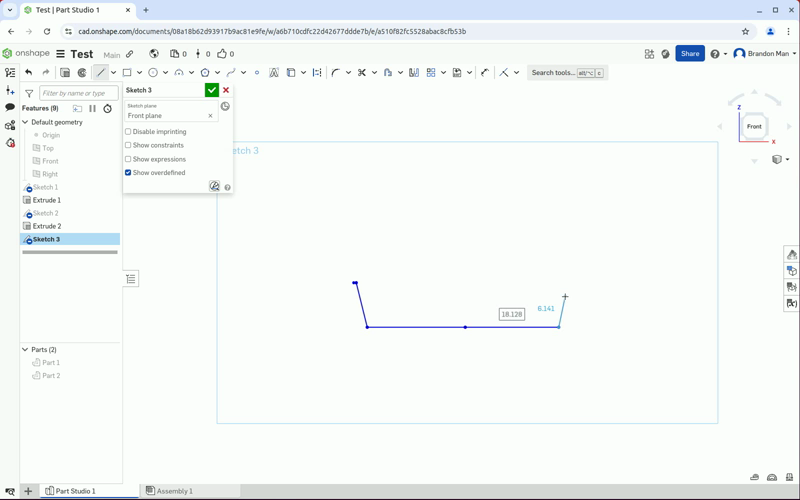
click(565, 296)
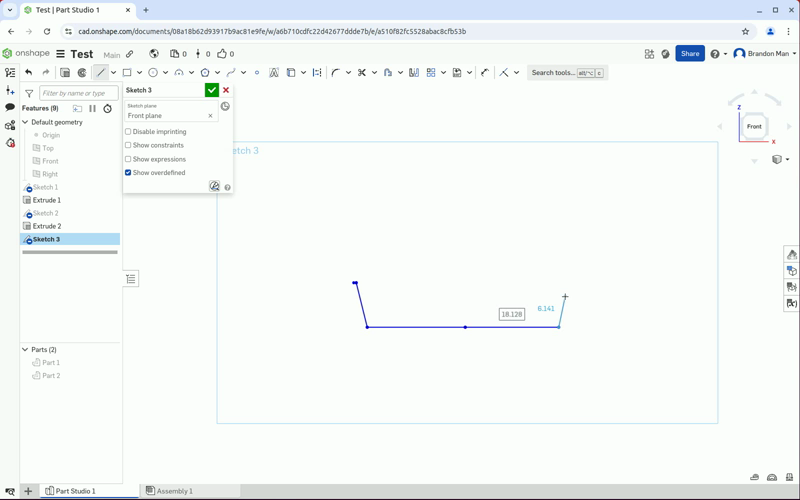
key_up(shift)
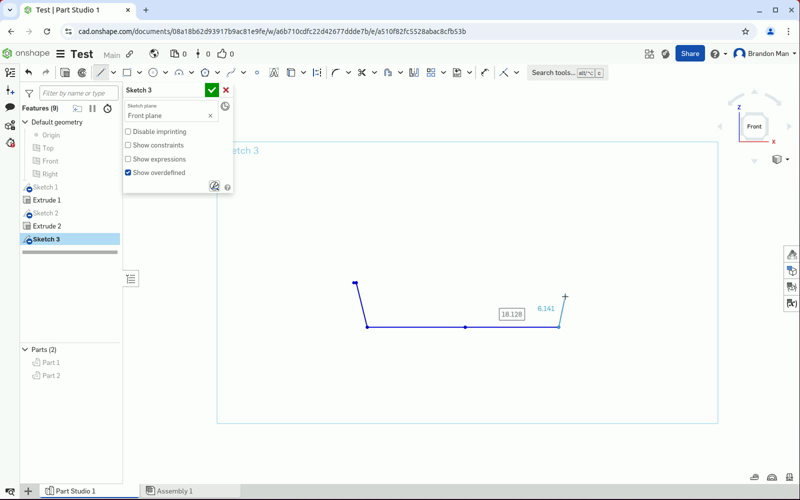
key_down(shift)
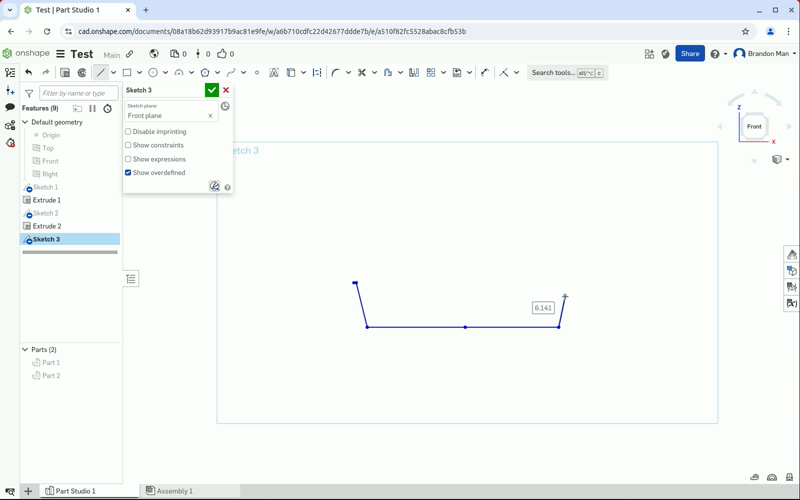
mouse_move(589, 296)
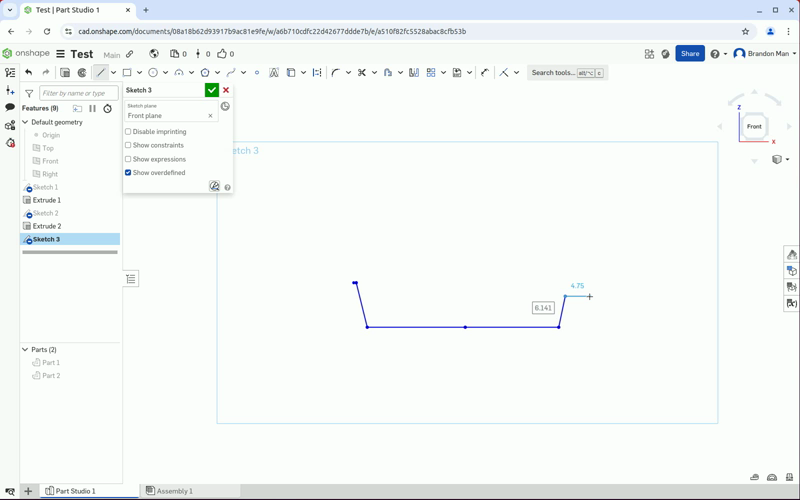
mouse_move(565, 289)
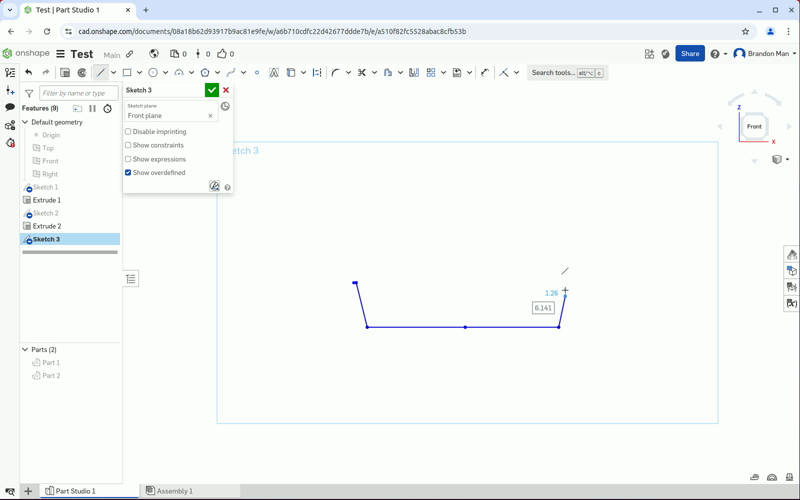
scroll(6)
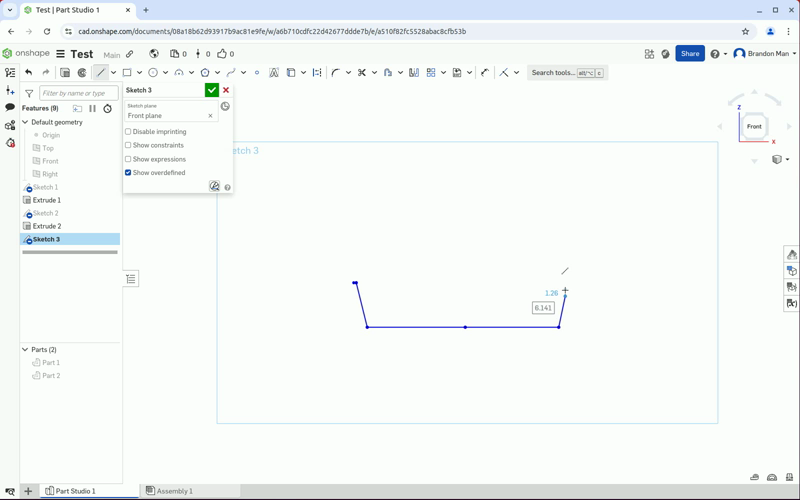
scroll(6)
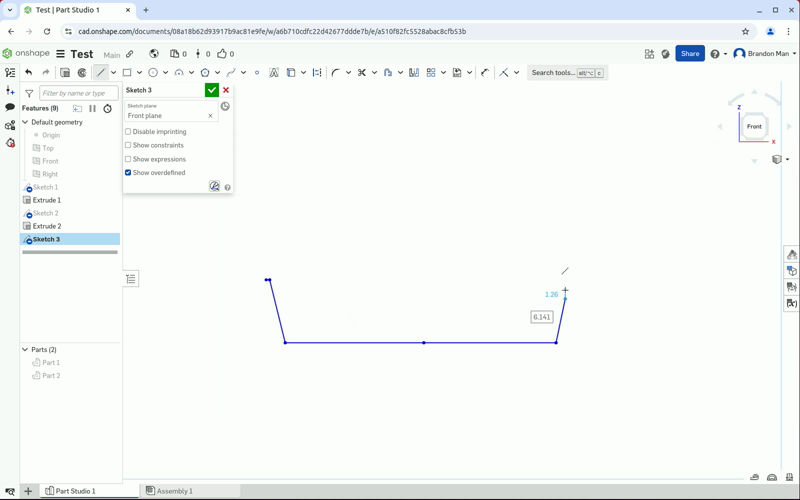
scroll(6)
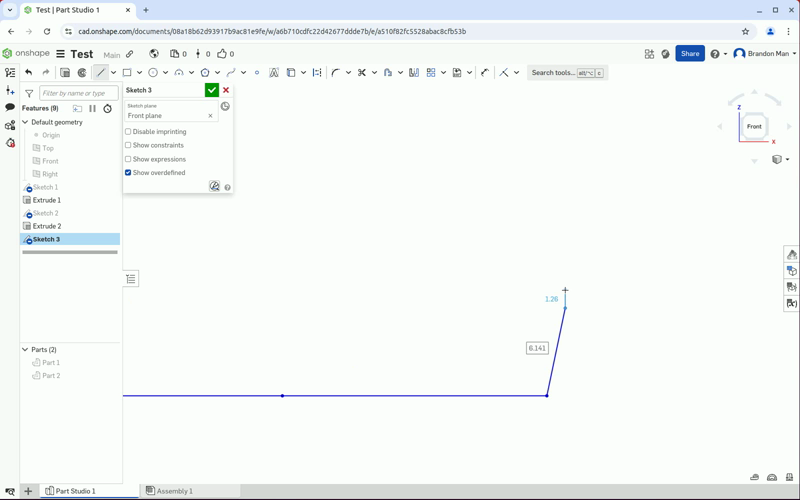
scroll(6)
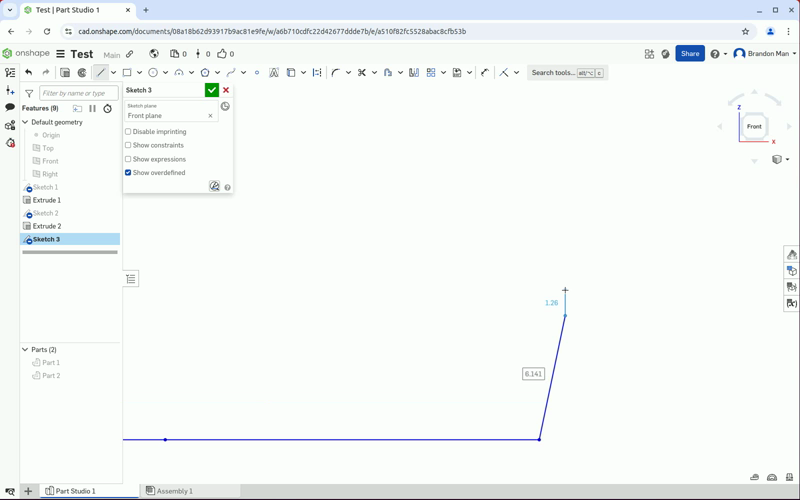
scroll(6)
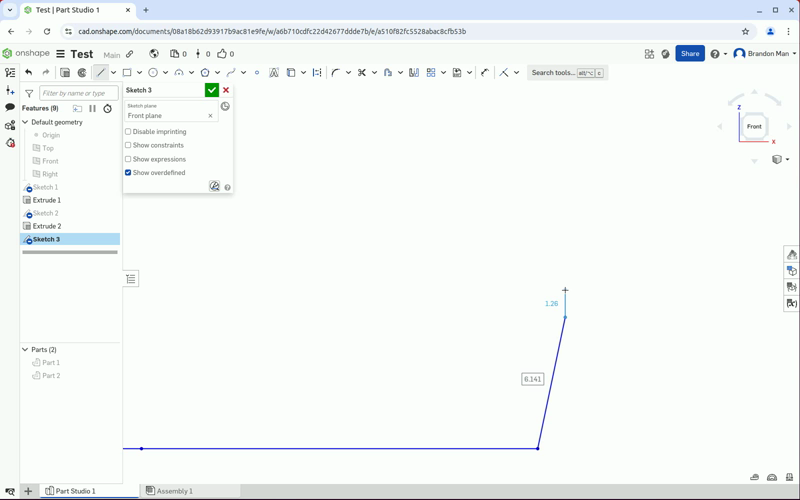
scroll(6)
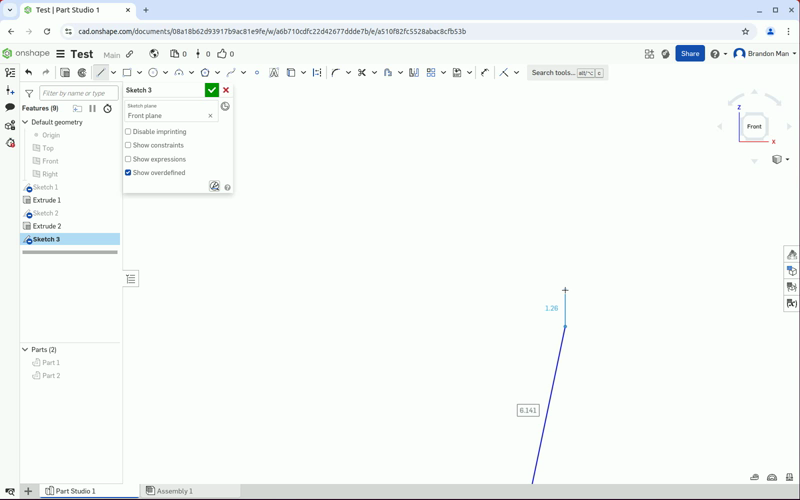
scroll(6)
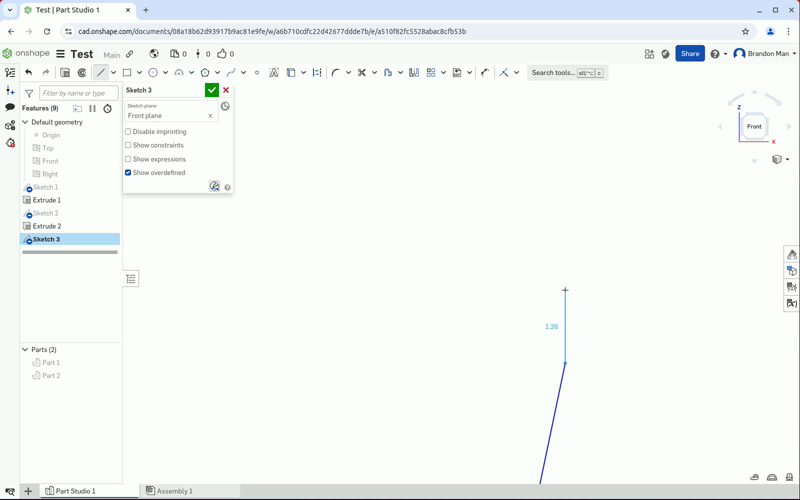
click(565, 289)
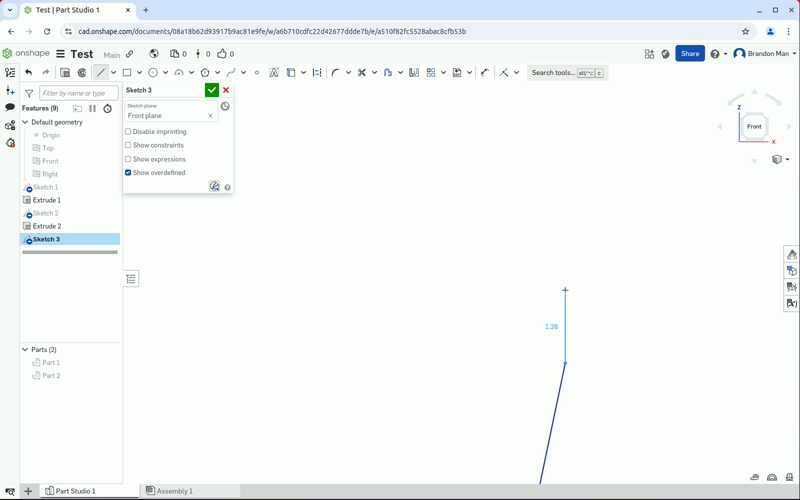
scroll(-6)
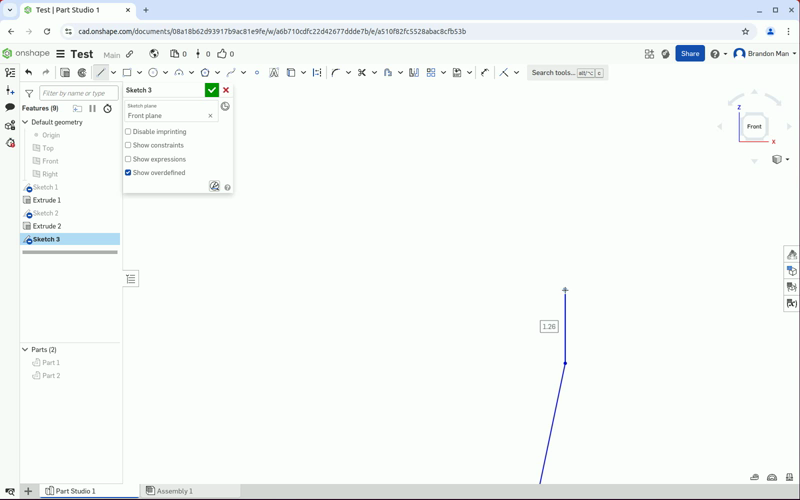
scroll(-6)
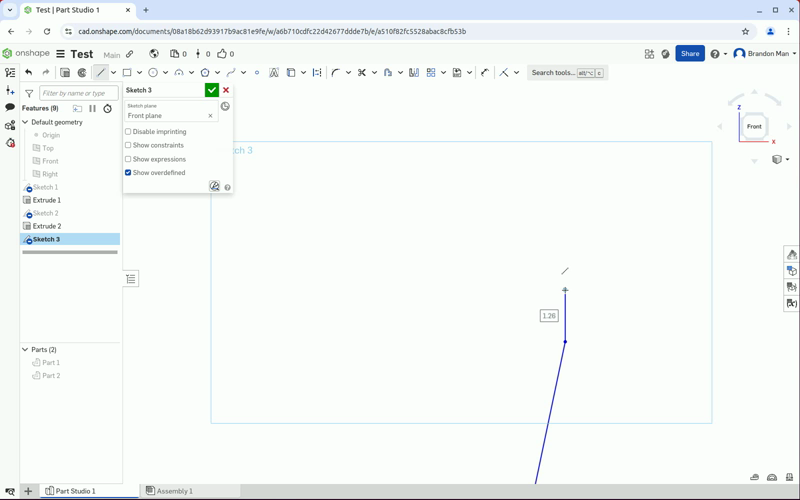
scroll(-6)
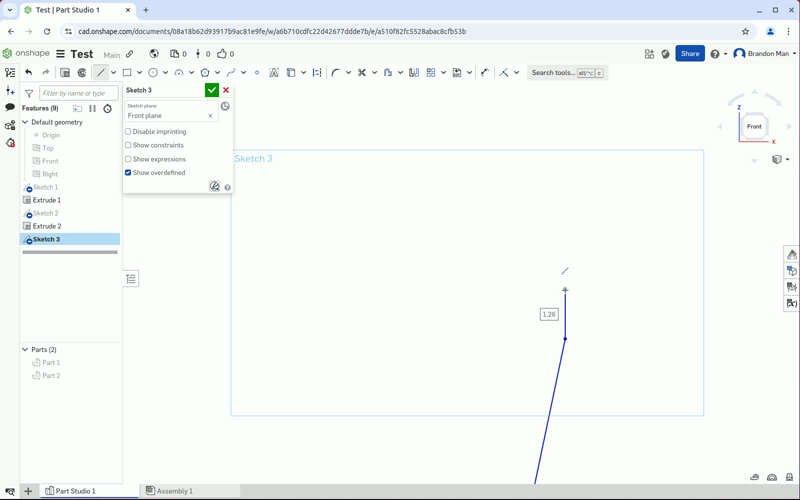
scroll(-6)
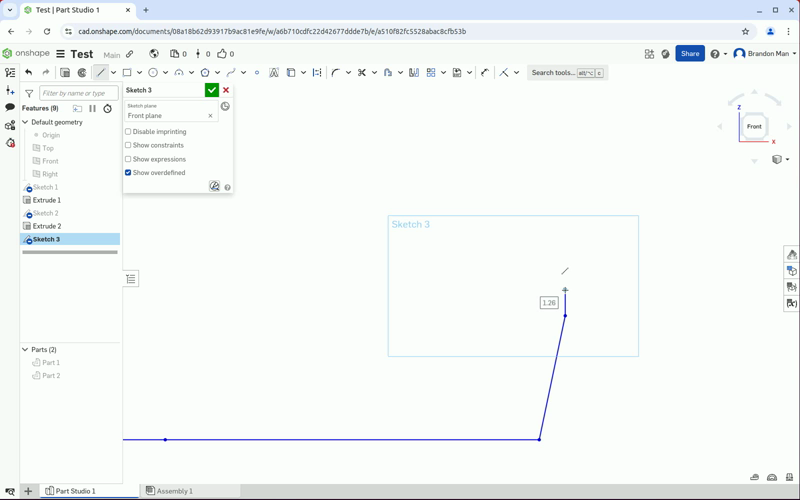
scroll(-6)
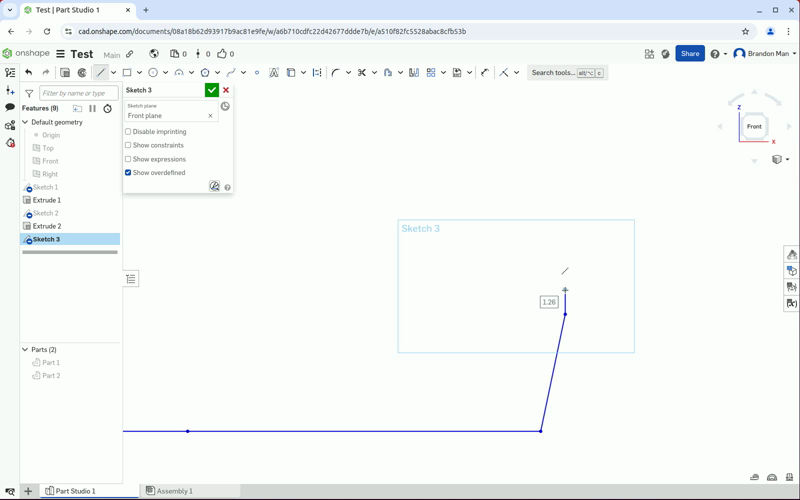
scroll(-6)
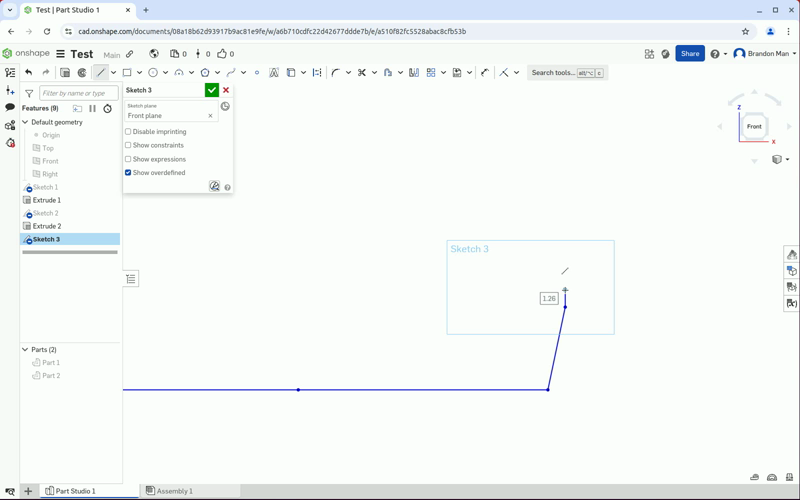
scroll(-6)
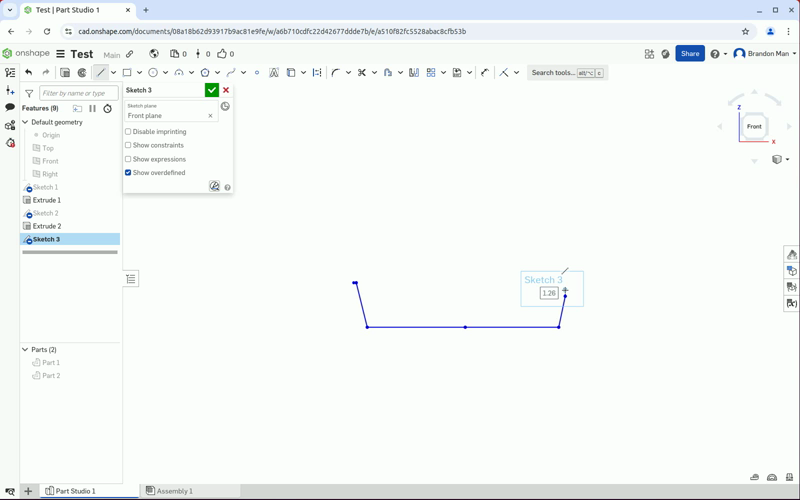
key_up(shift)
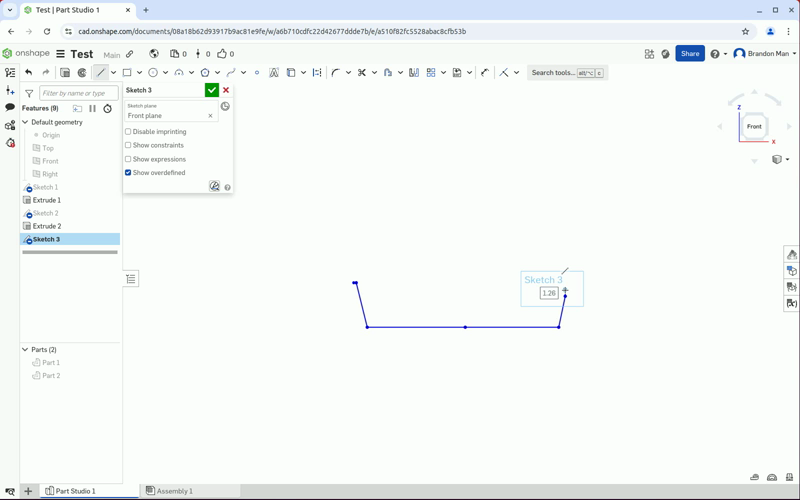
key_down(shift)
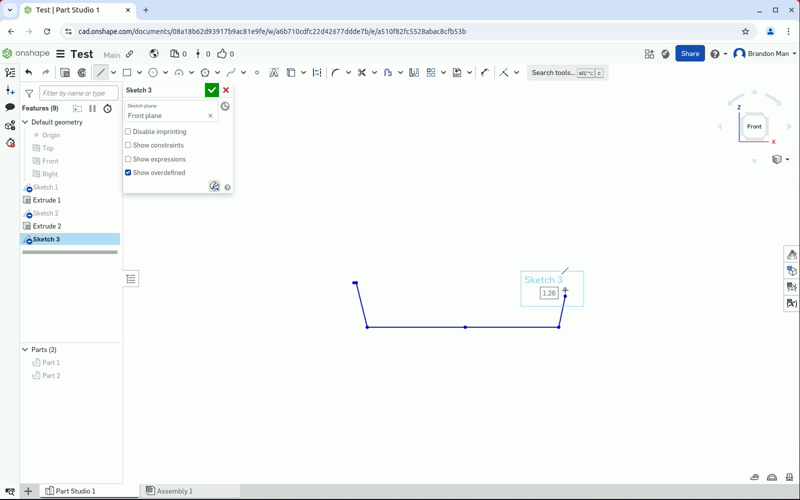
mouse_move(483, 278)
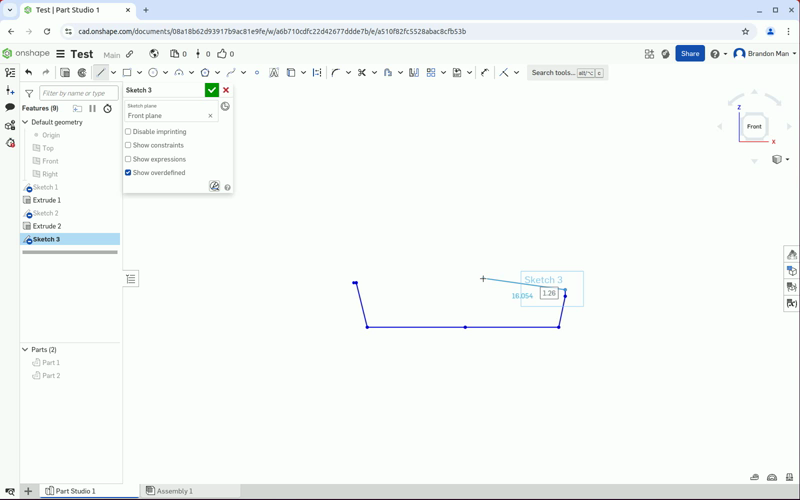
click(483, 278)
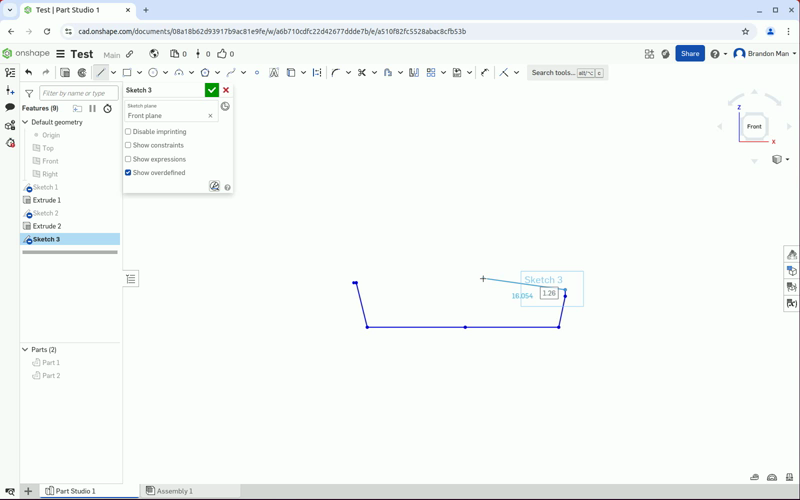
key_up(shift)
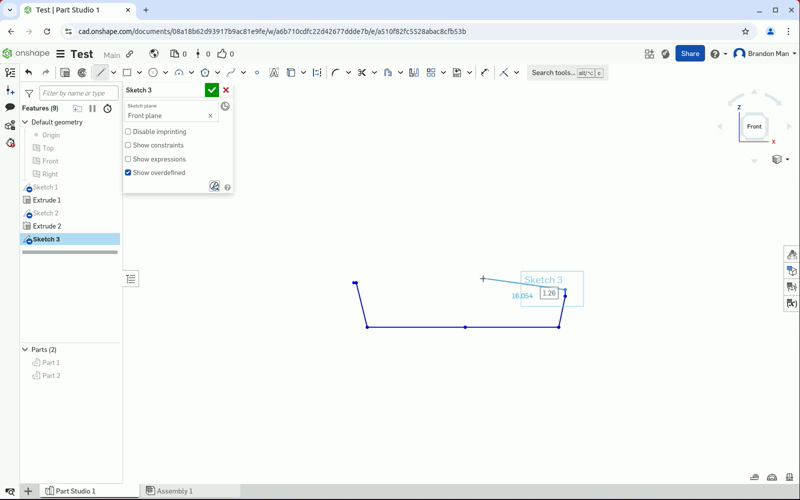
key_down(shift)
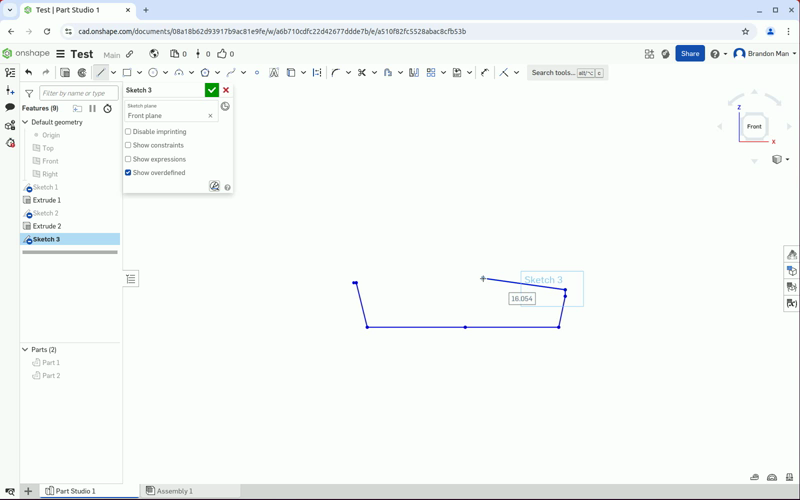
mouse_move(513, 278)
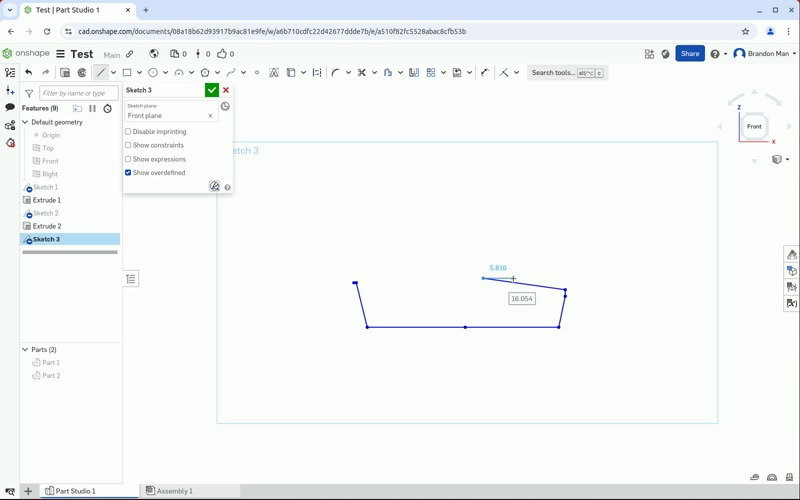
mouse_move(447, 238)
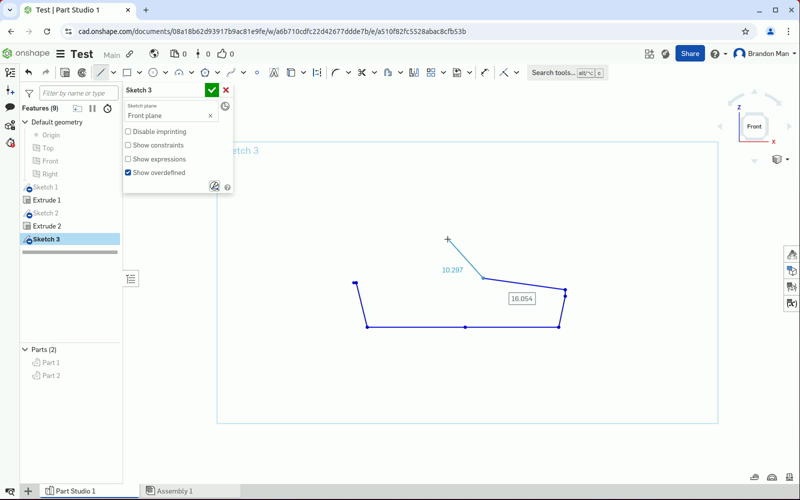
click(447, 238)
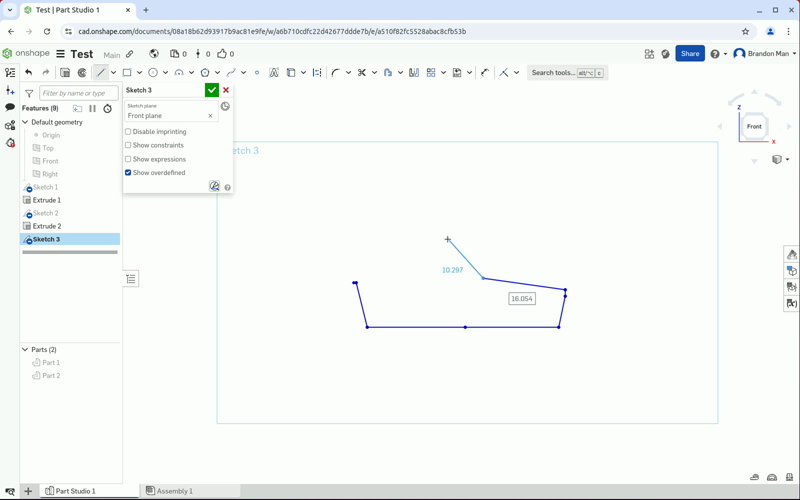
key_up(shift)
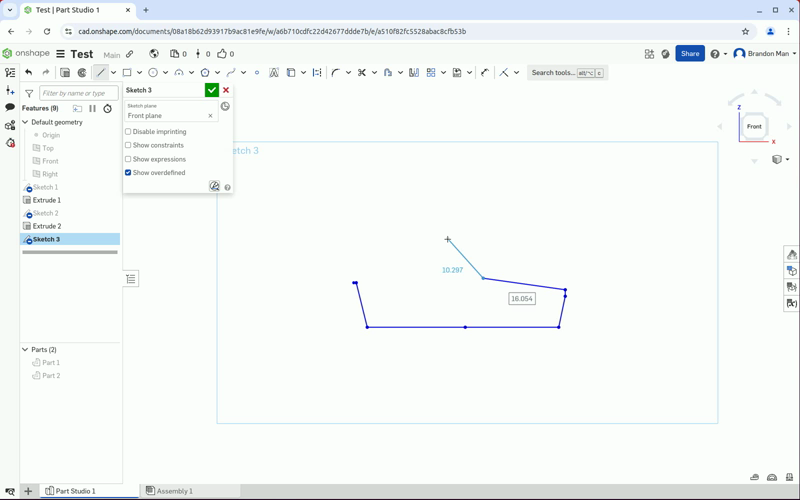
key_down(shift)
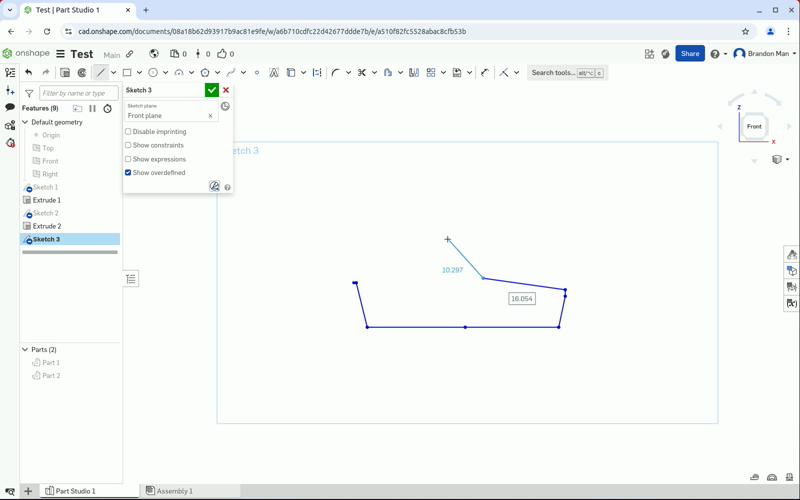
mouse_move(477, 238)
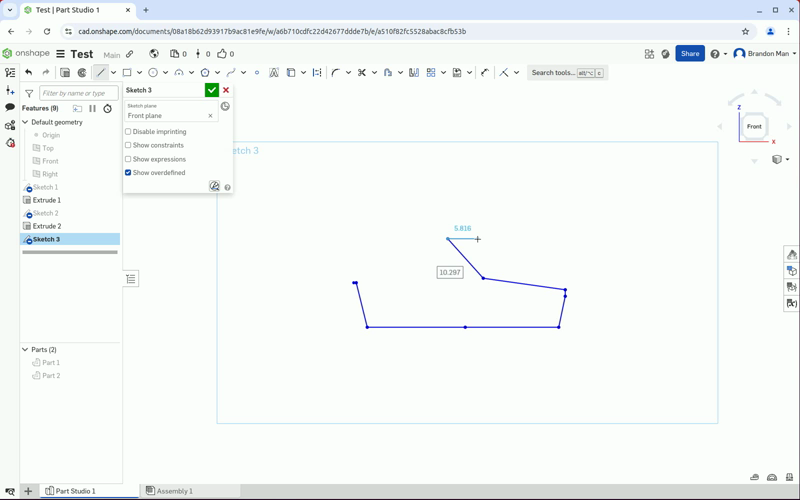
mouse_move(443, 238)
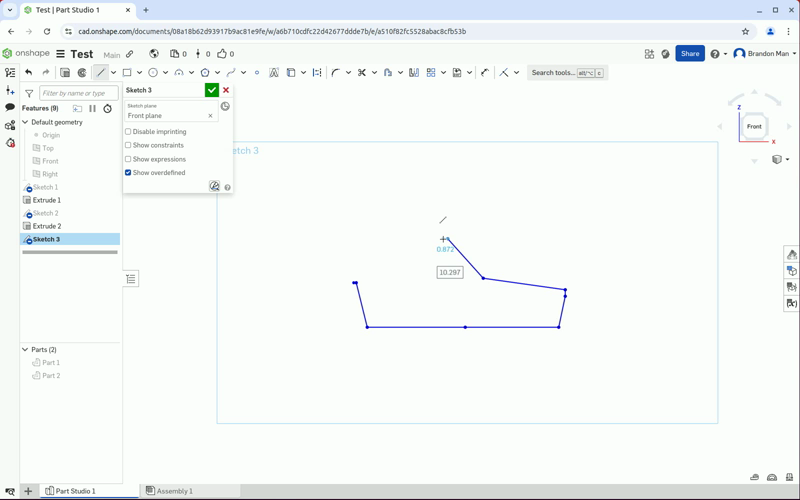
scroll(6)
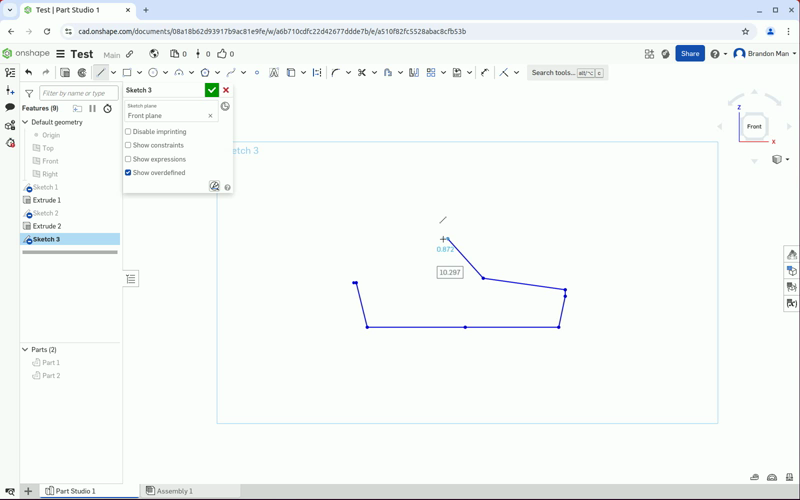
scroll(6)
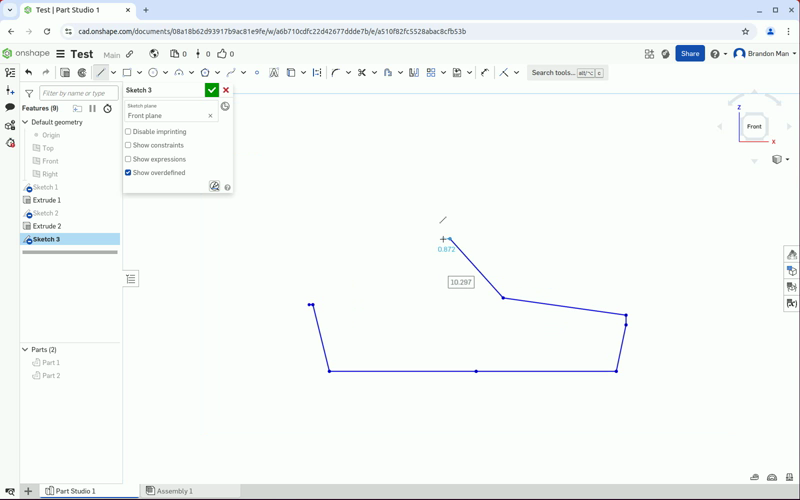
scroll(6)
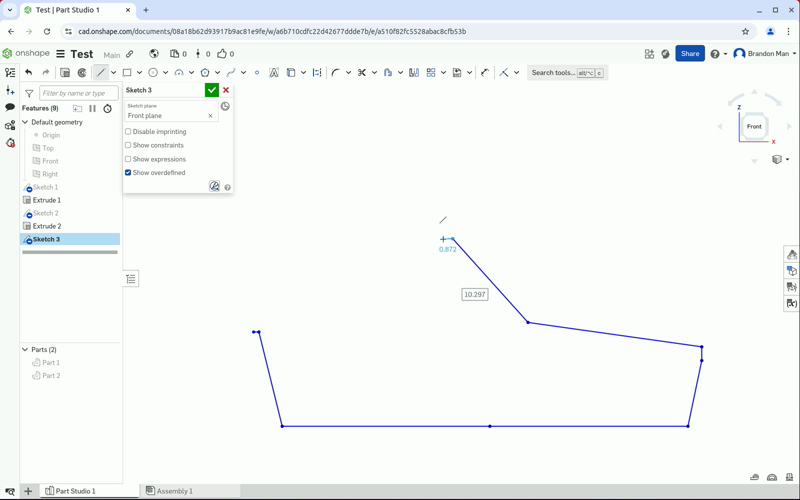
scroll(6)
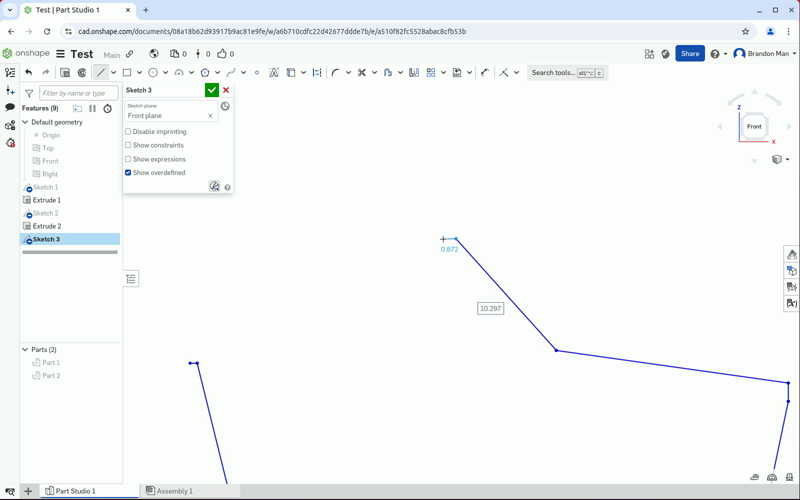
scroll(6)
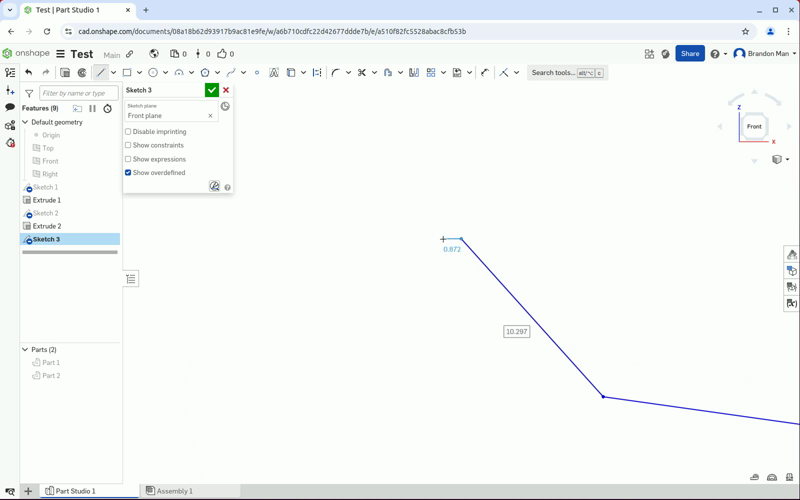
scroll(6)
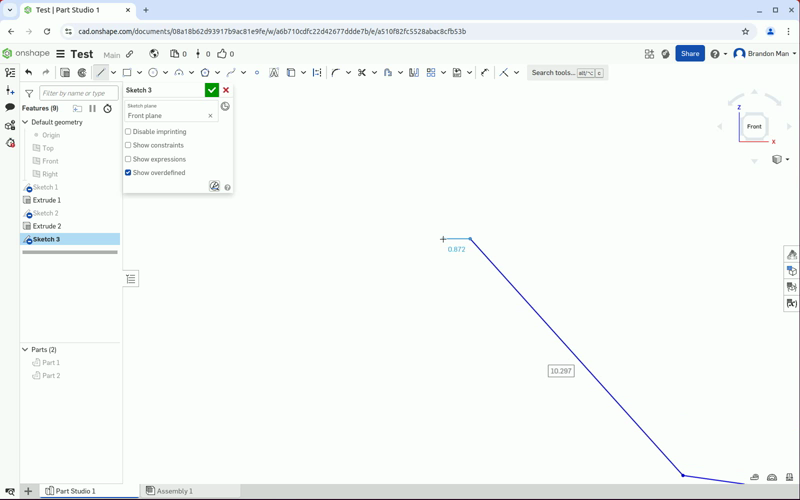
scroll(6)
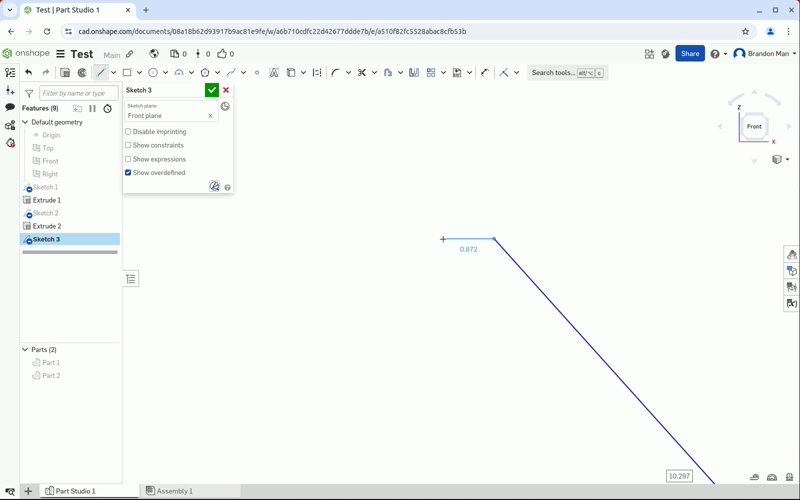
click(443, 238)
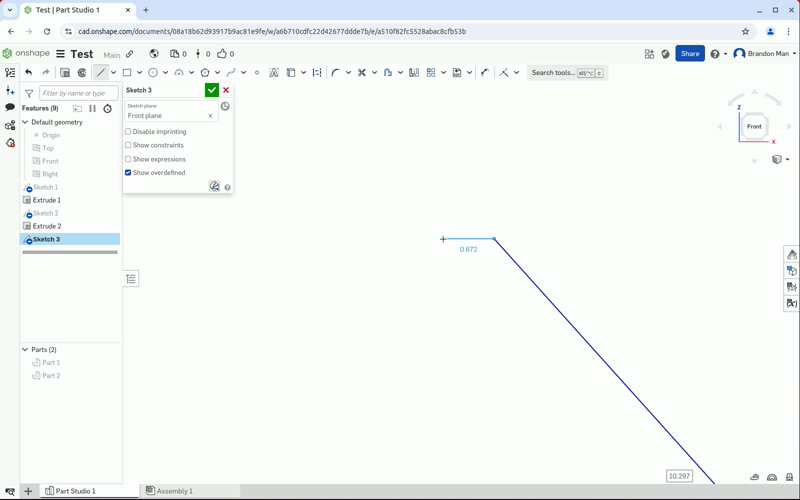
scroll(-6)
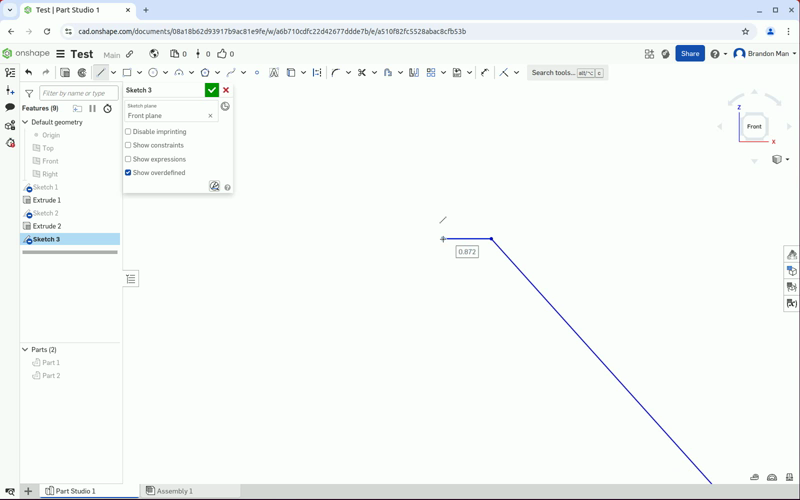
scroll(-6)
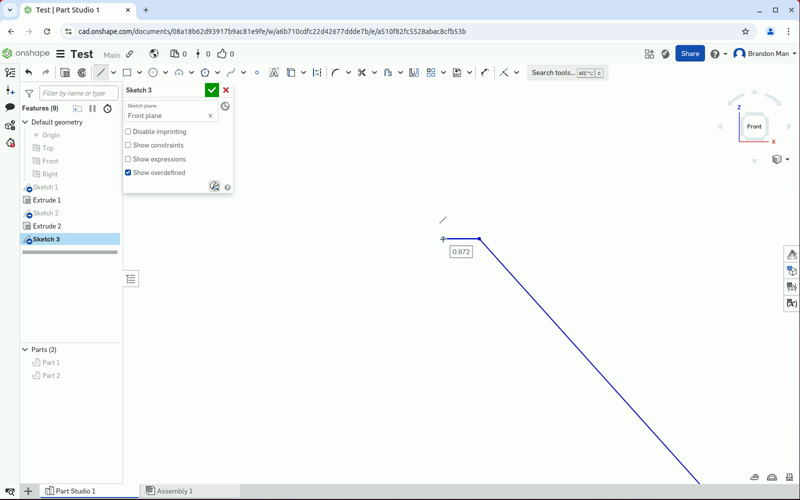
scroll(-6)
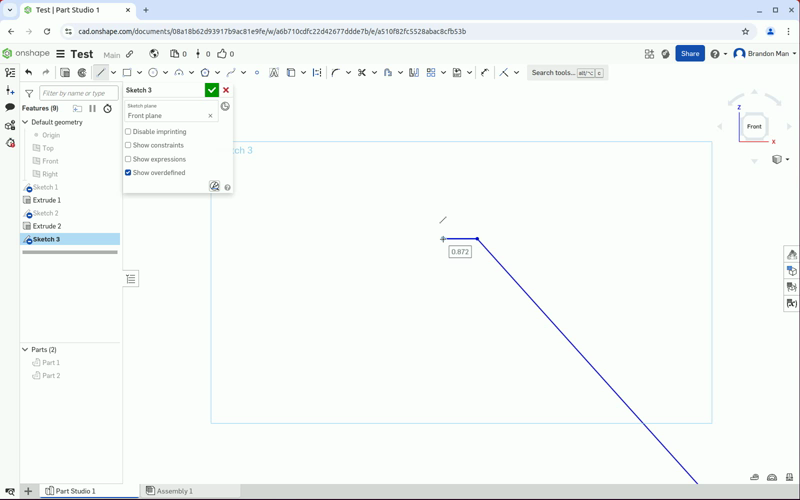
scroll(-6)
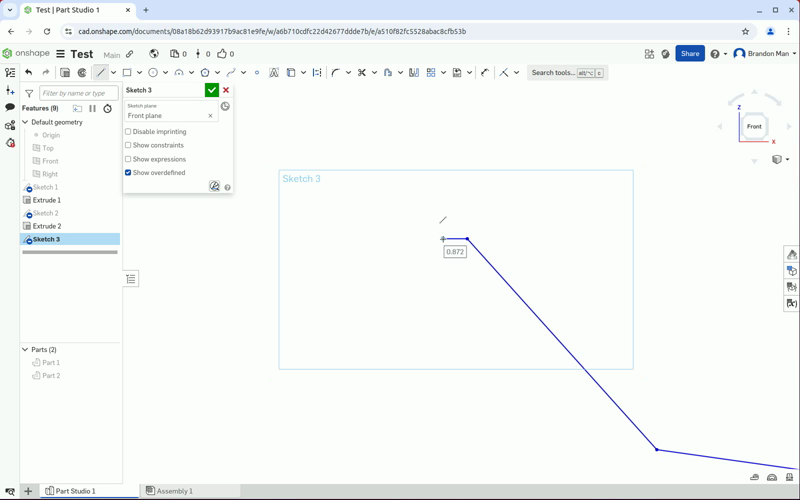
scroll(-6)
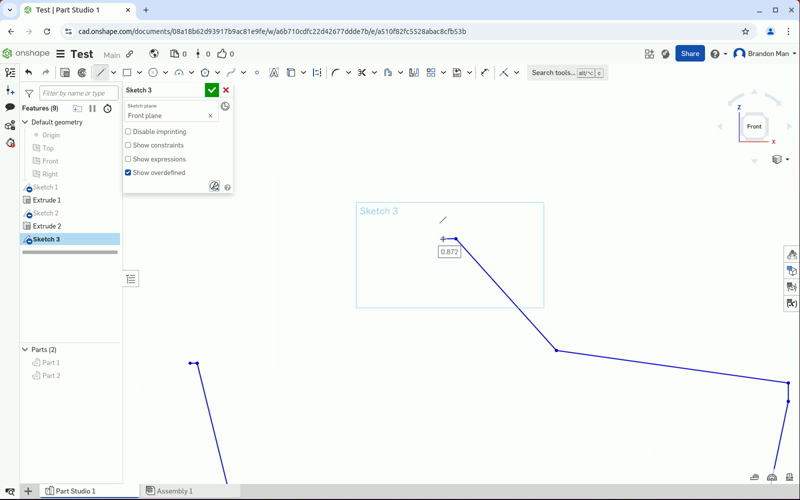
scroll(-6)
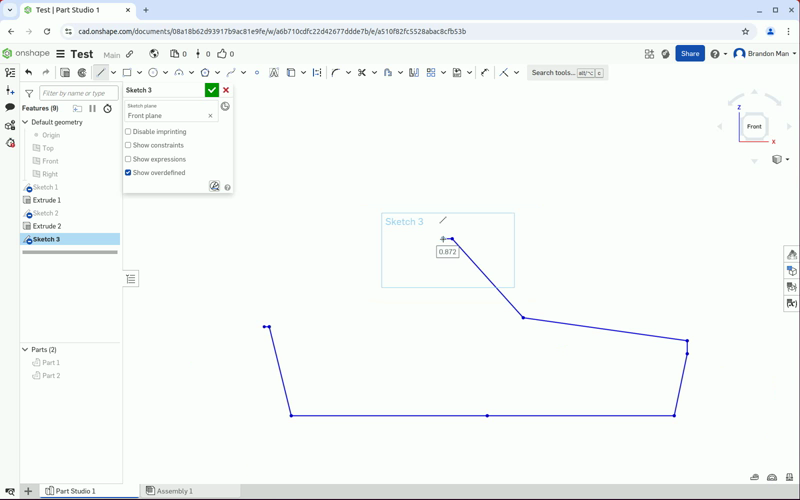
scroll(-6)
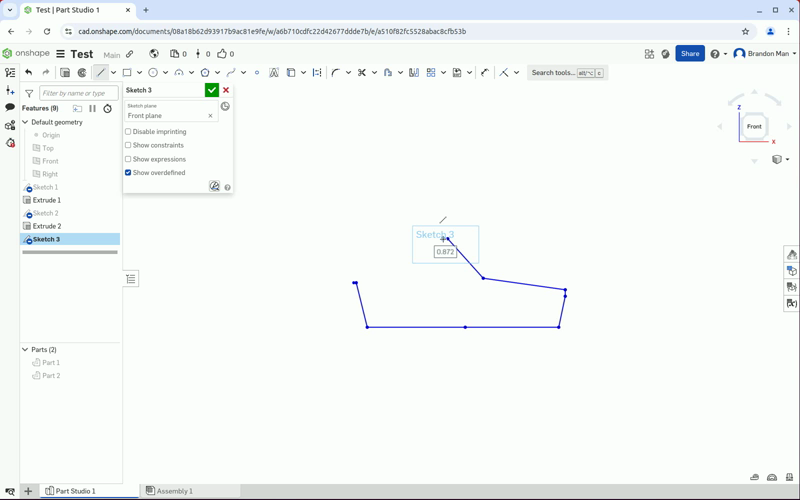
key_up(shift)
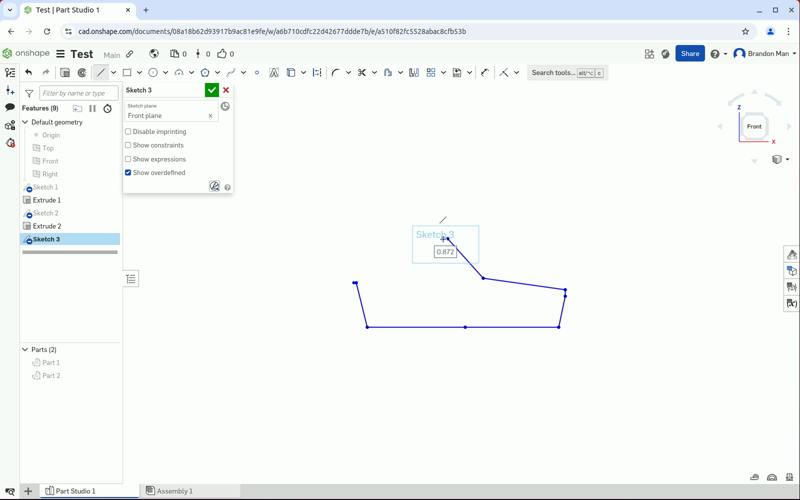
key_down(shift)
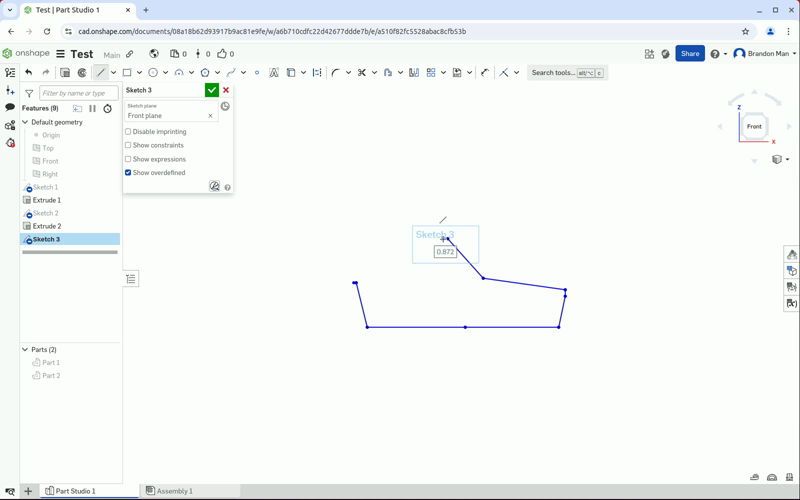
mouse_move(473, 238)
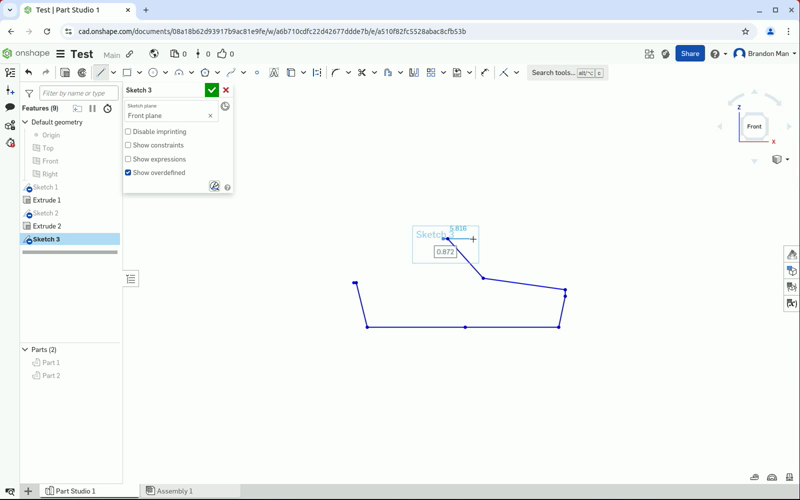
mouse_move(402, 238)
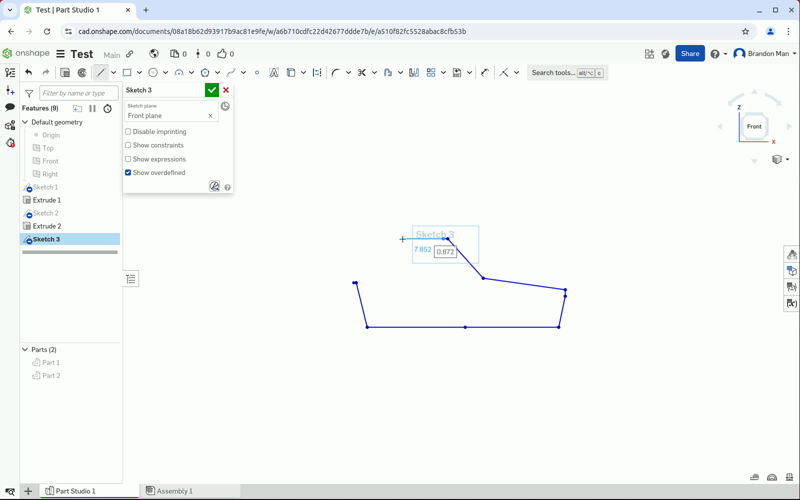
click(402, 238)
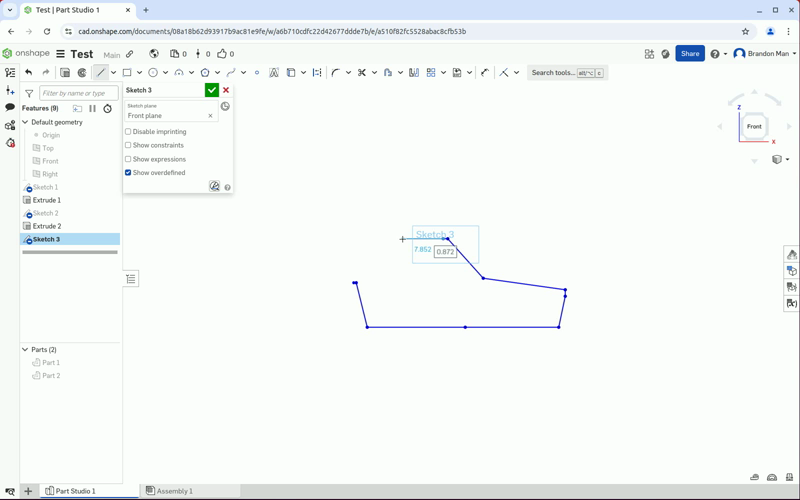
key_up(shift)
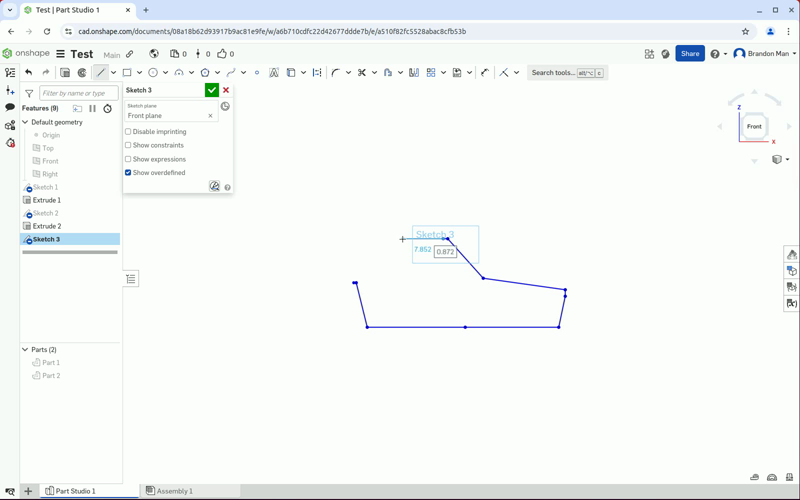
key_down(shift)
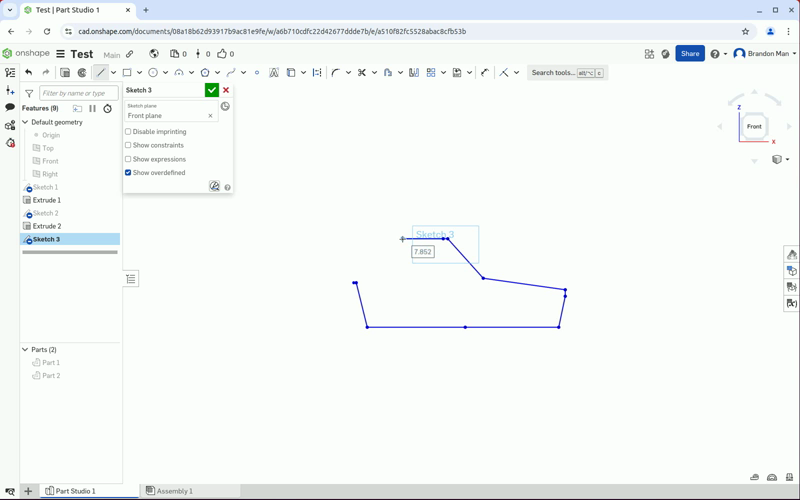
mouse_move(432, 238)
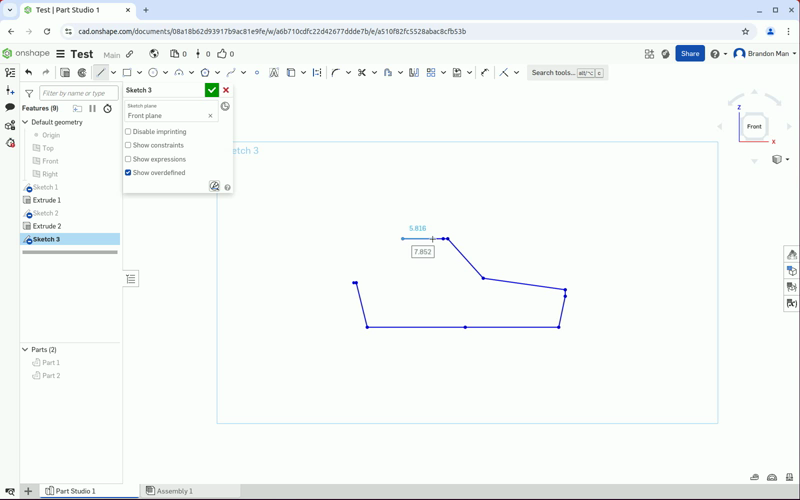
mouse_move(398, 238)
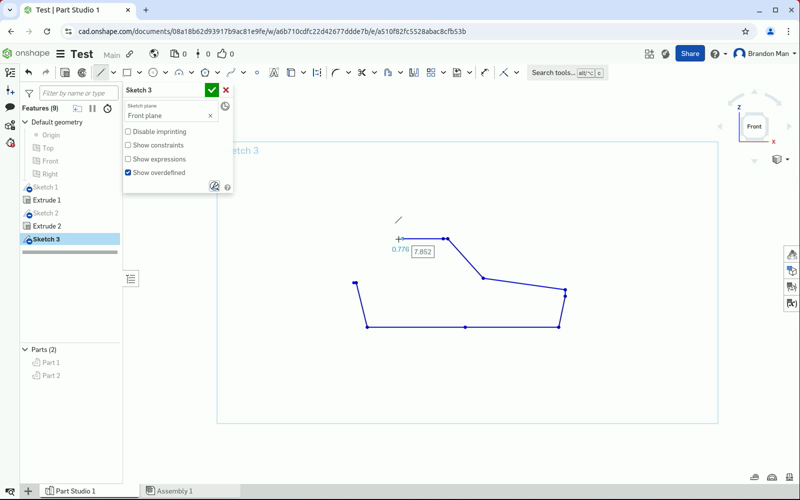
scroll(6)
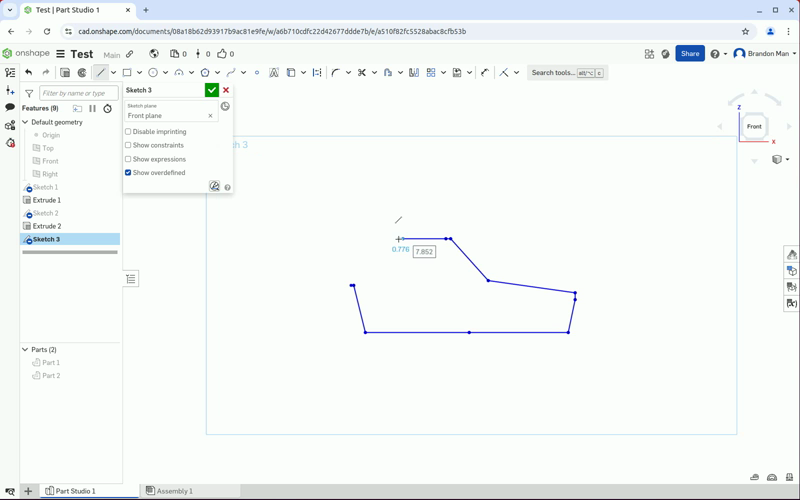
scroll(6)
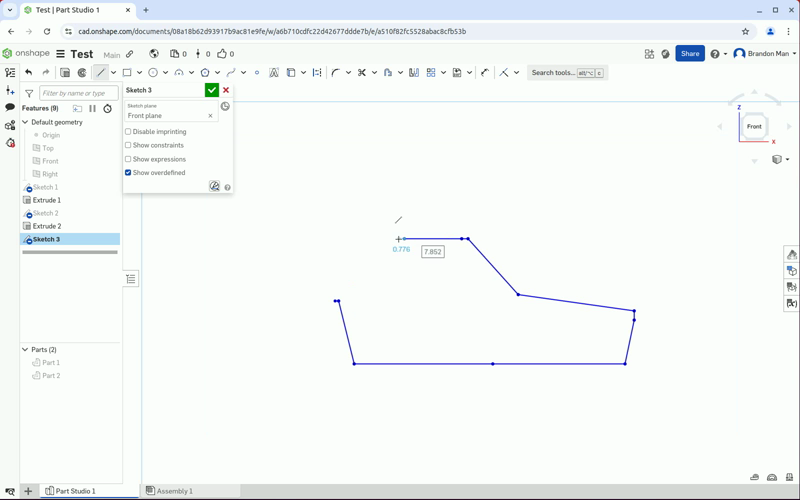
scroll(6)
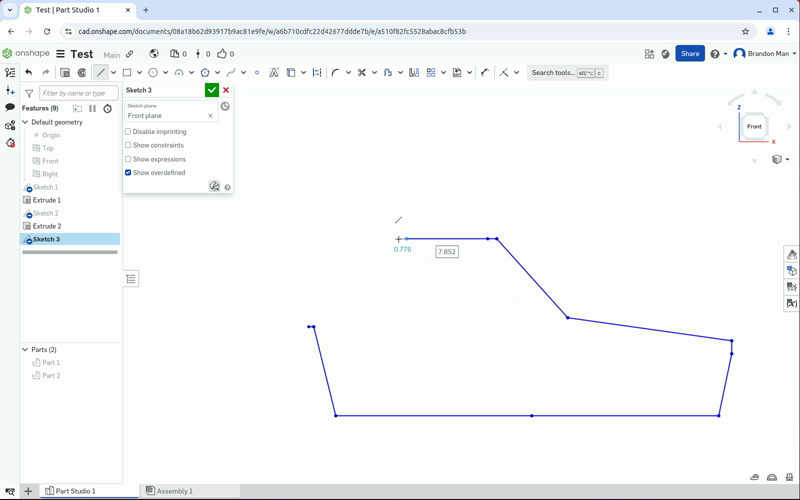
scroll(6)
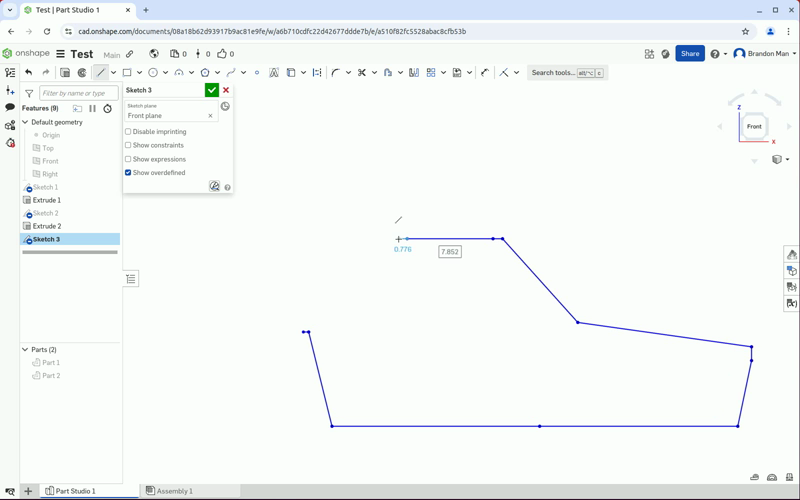
scroll(6)
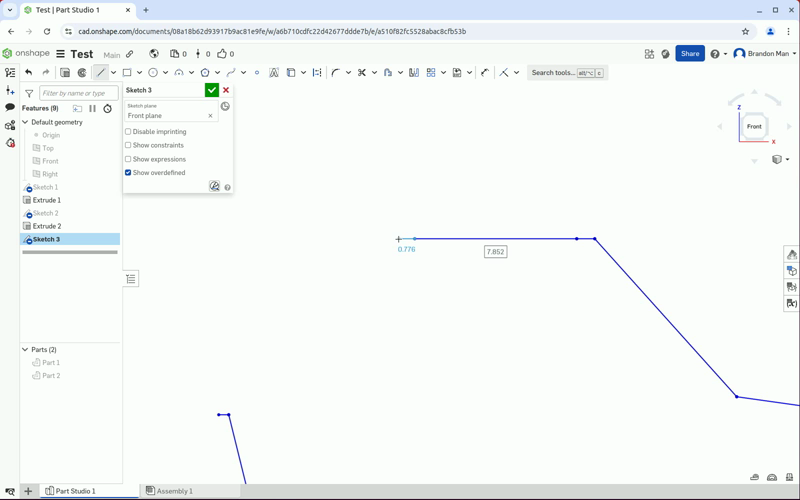
scroll(6)
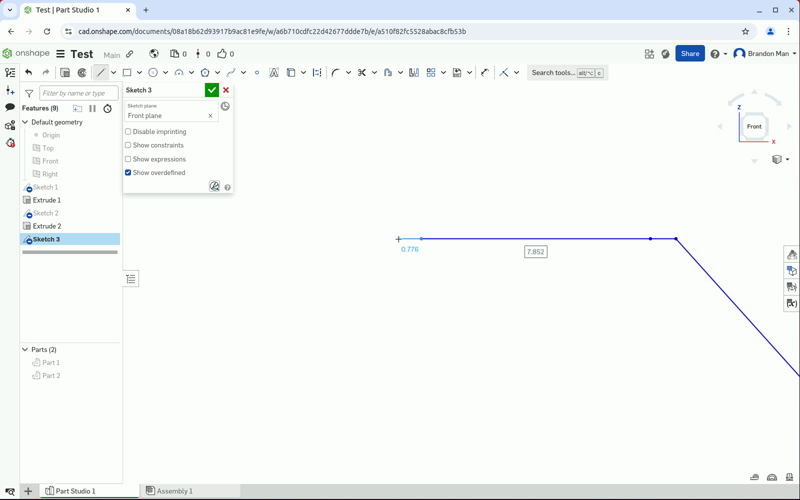
scroll(6)
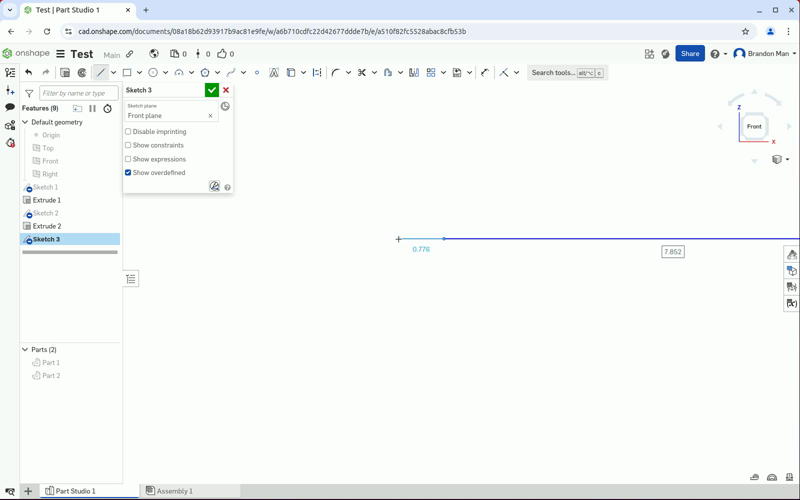
click(398, 238)
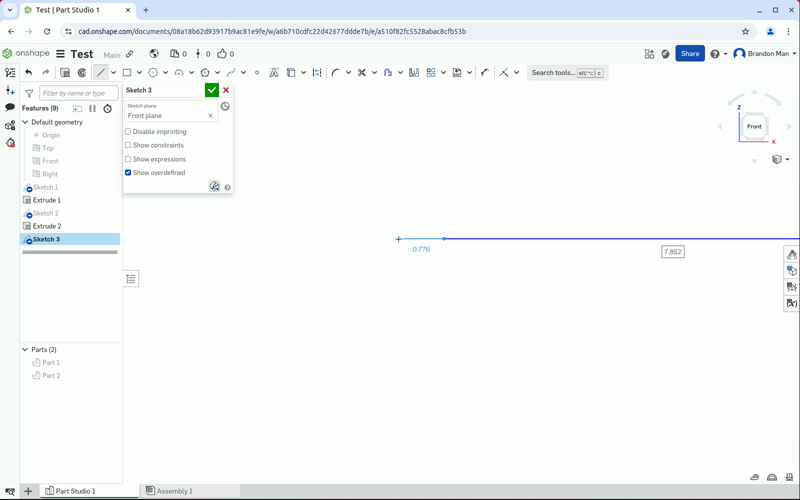
scroll(-6)
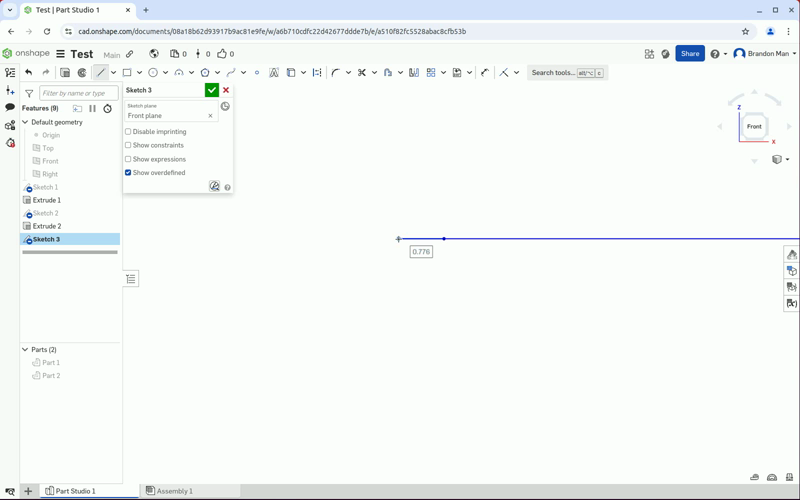
scroll(-6)
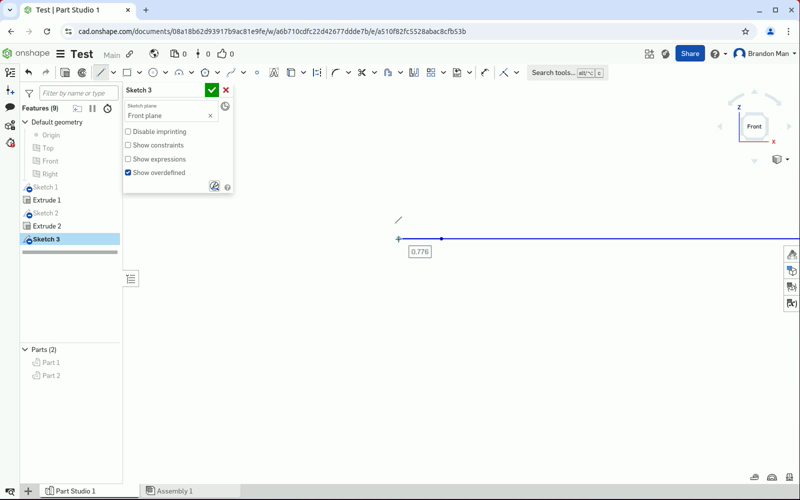
scroll(-6)
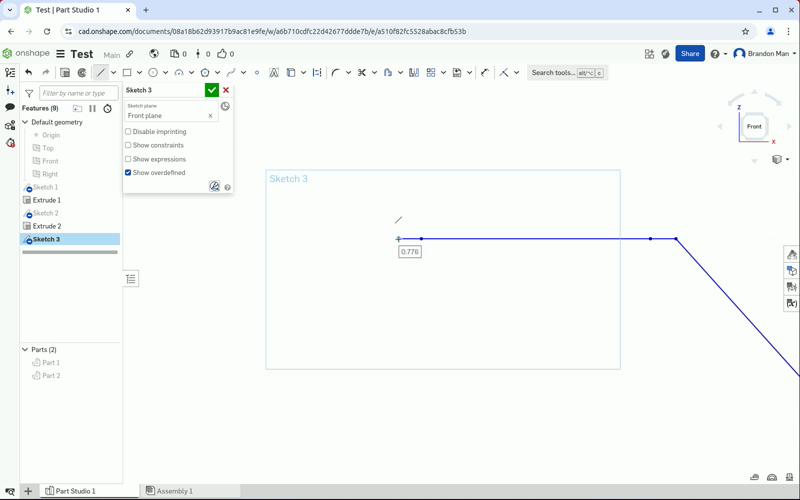
scroll(-6)
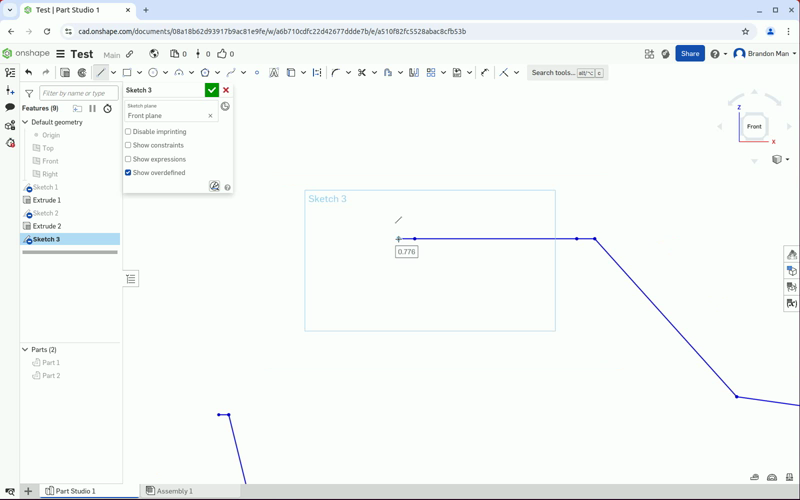
scroll(-6)
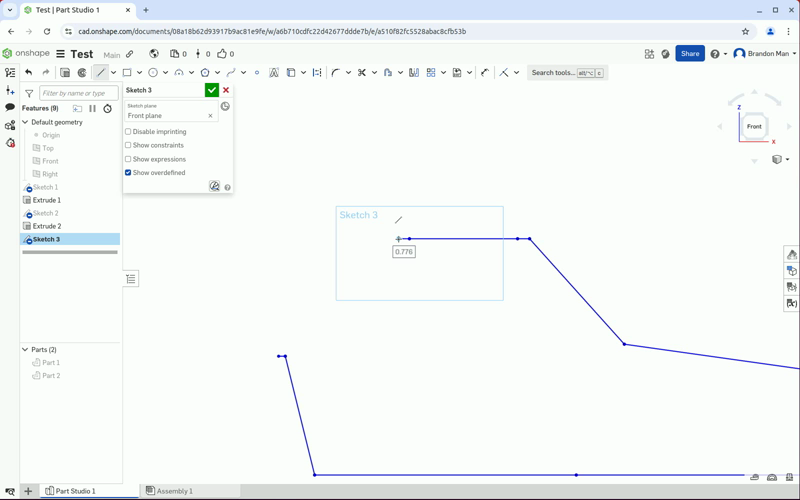
scroll(-6)
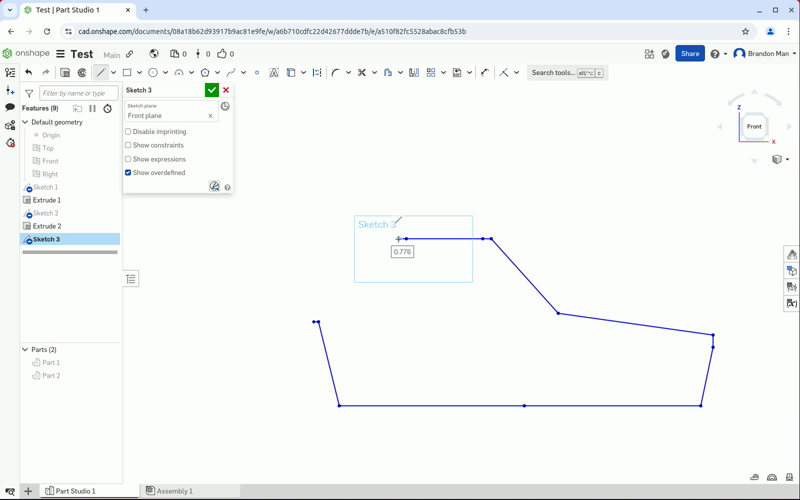
scroll(-6)
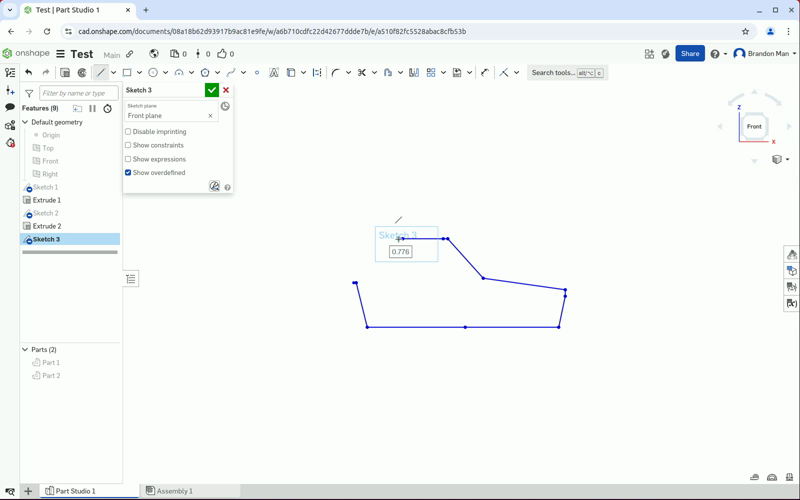
key_up(shift)
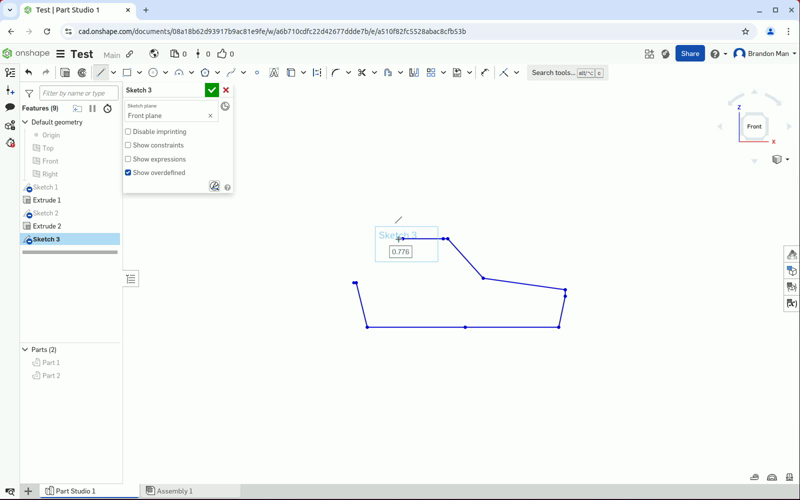
key_down(shift)
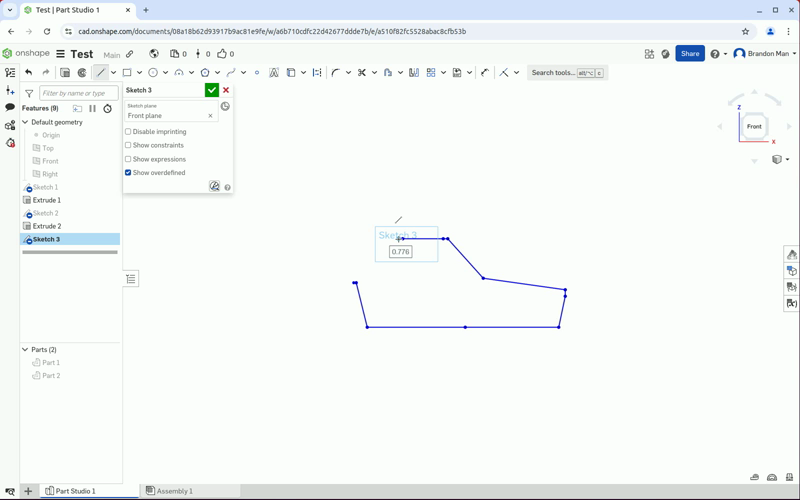
mouse_move(428, 238)
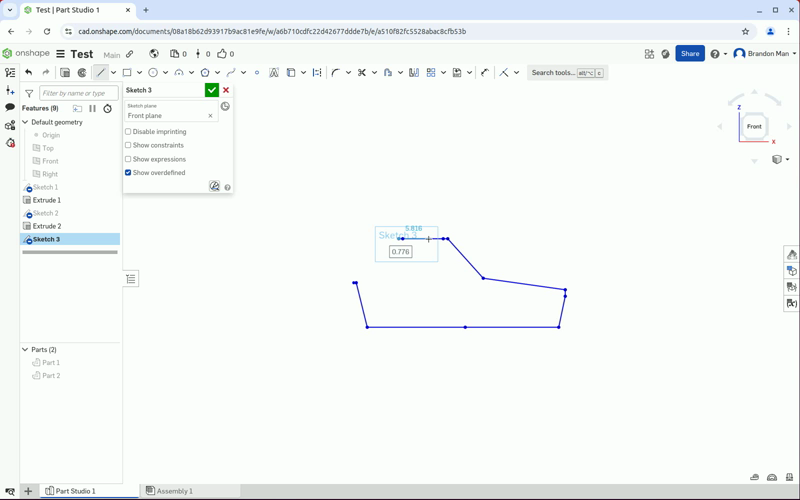
mouse_move(374, 276)
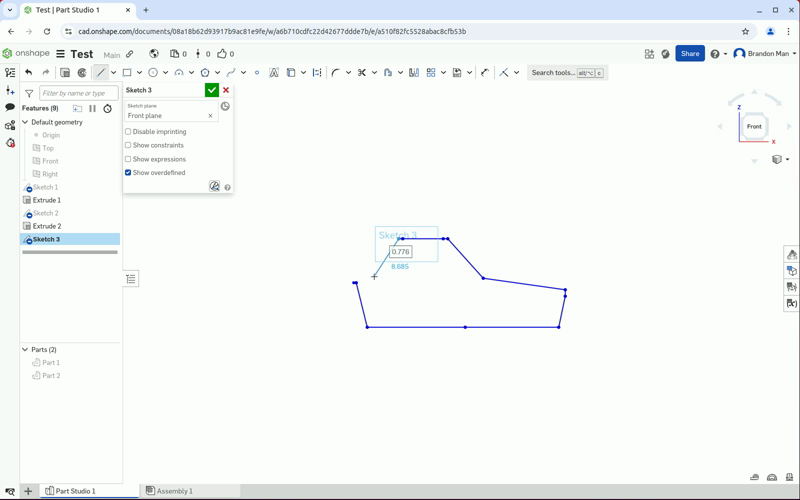
click(374, 276)
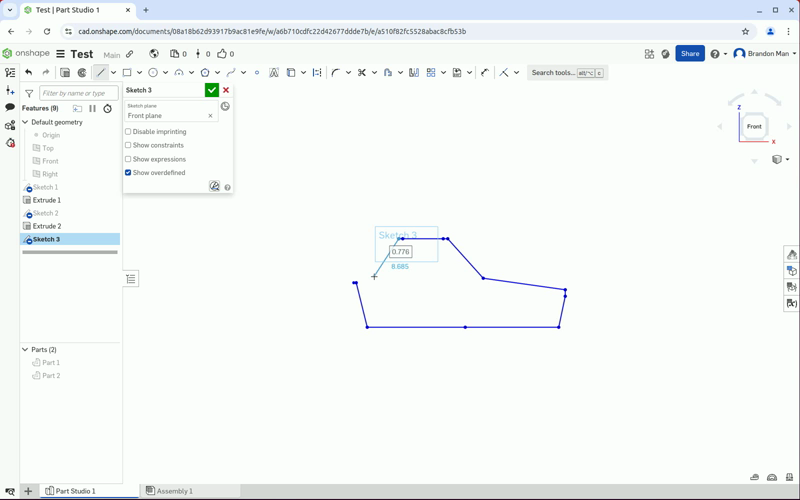
key_up(shift)
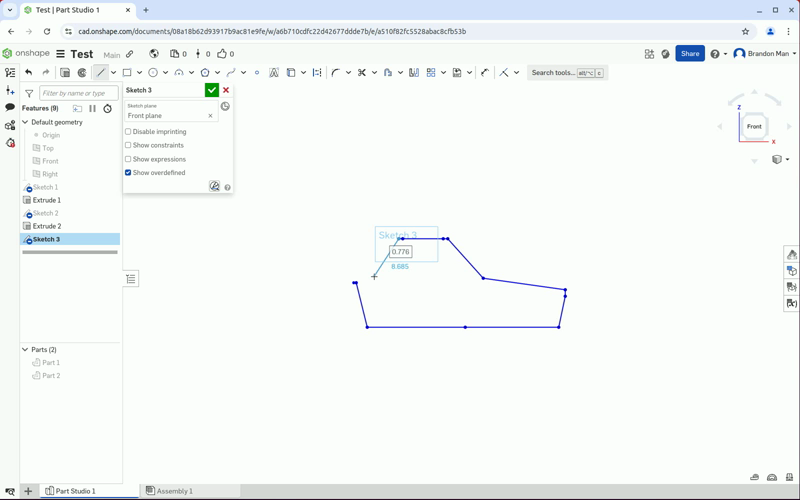
key_down(shift)
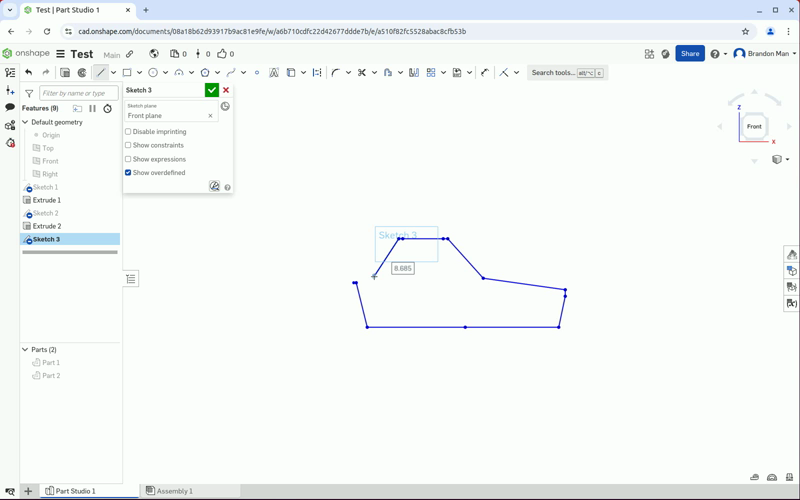
mouse_move(404, 276)
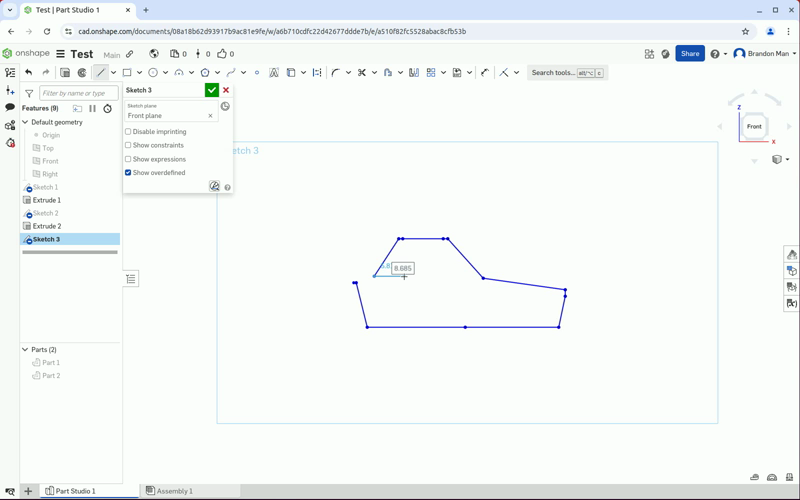
mouse_move(353, 276)
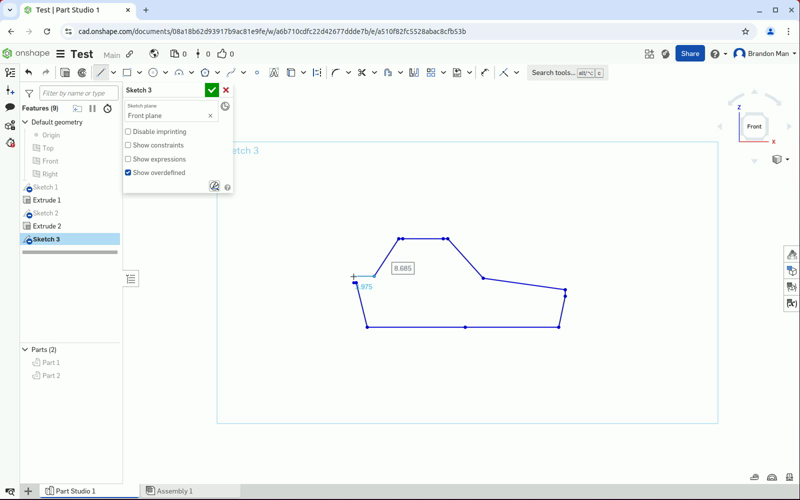
click(353, 276)
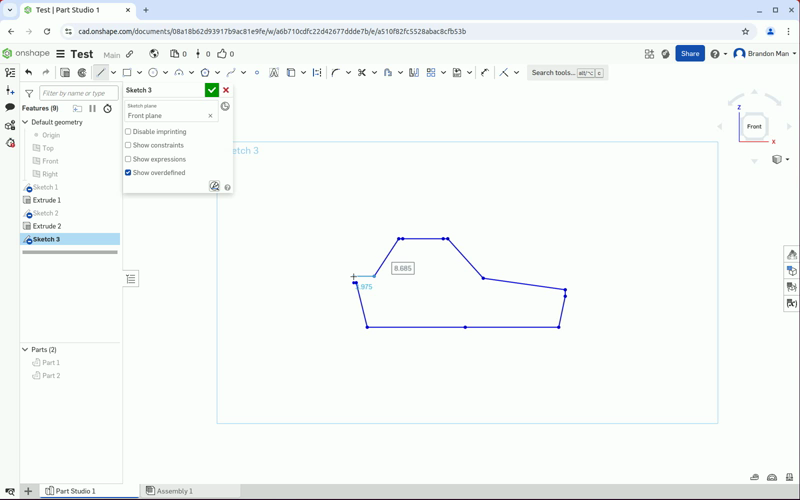
key_up(shift)
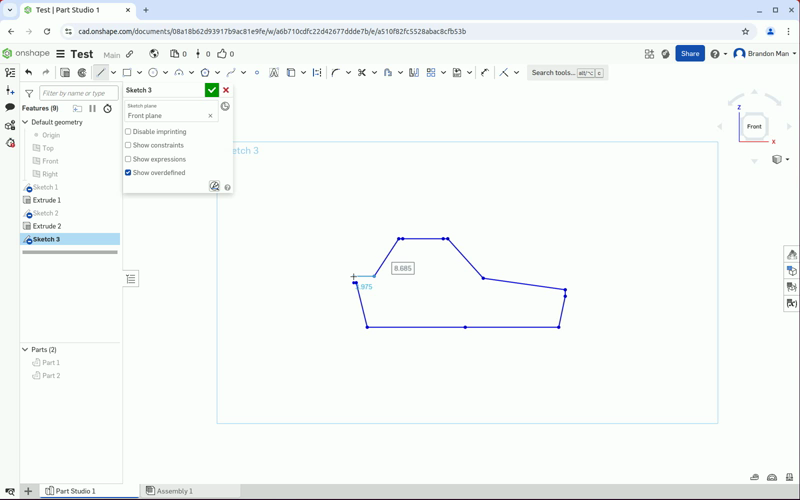
mouse_move(383, 276)
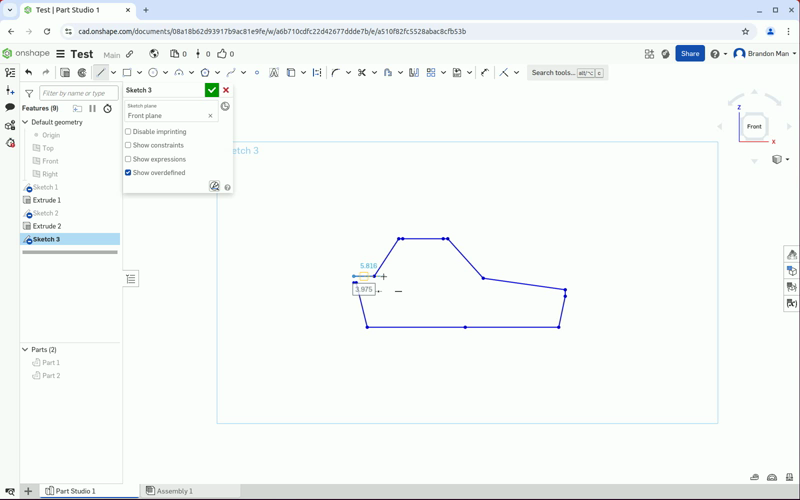
key_down(shift)
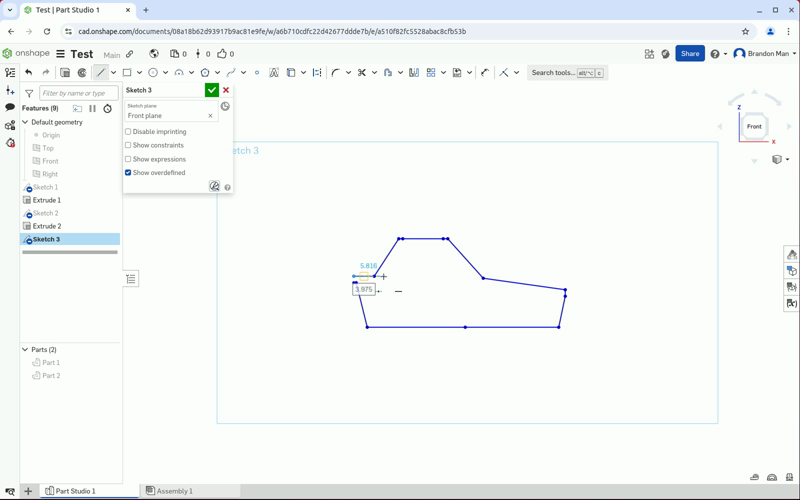
mouse_move(353, 282)
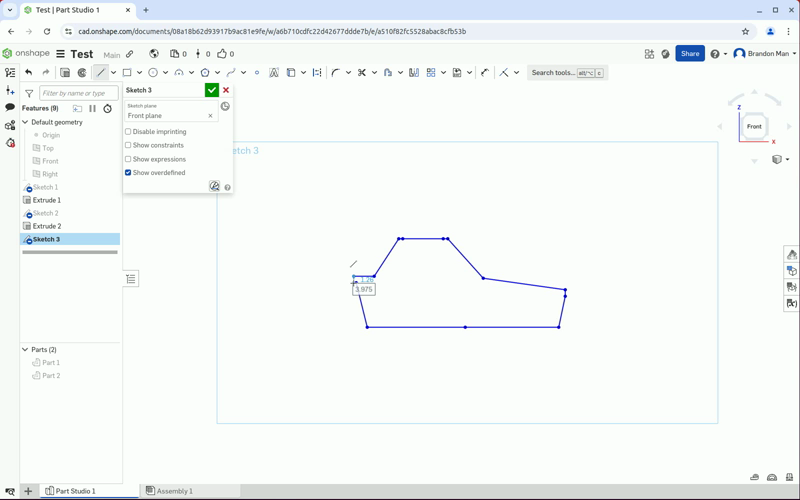
scroll(6)
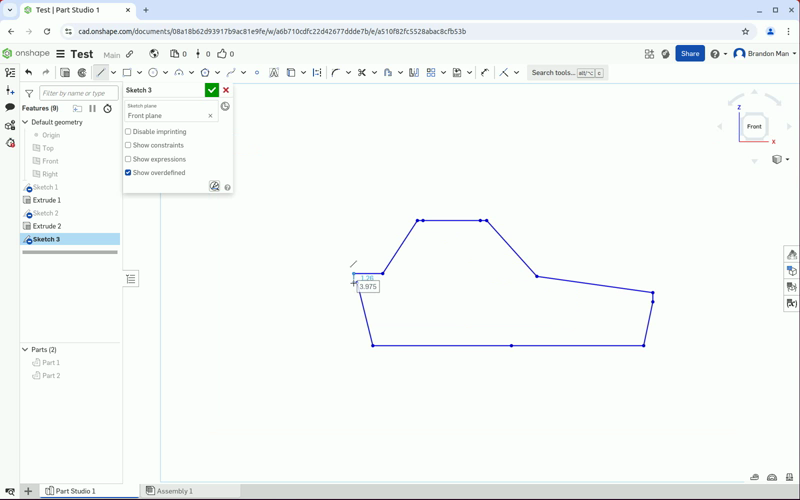
scroll(6)
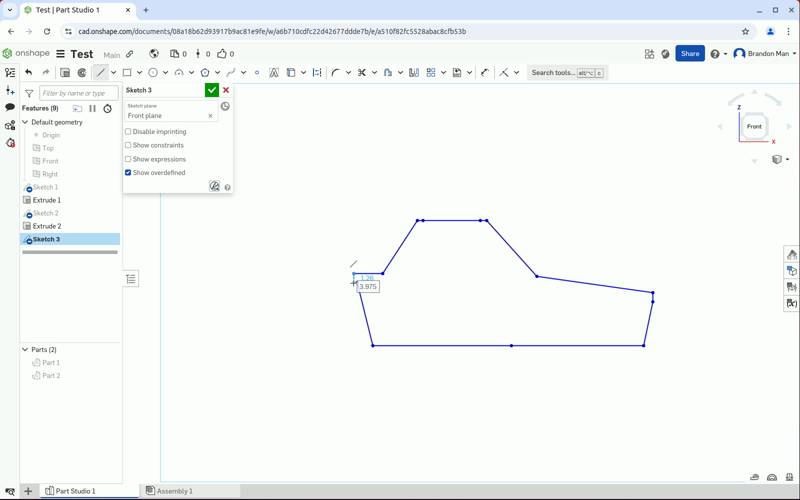
scroll(6)
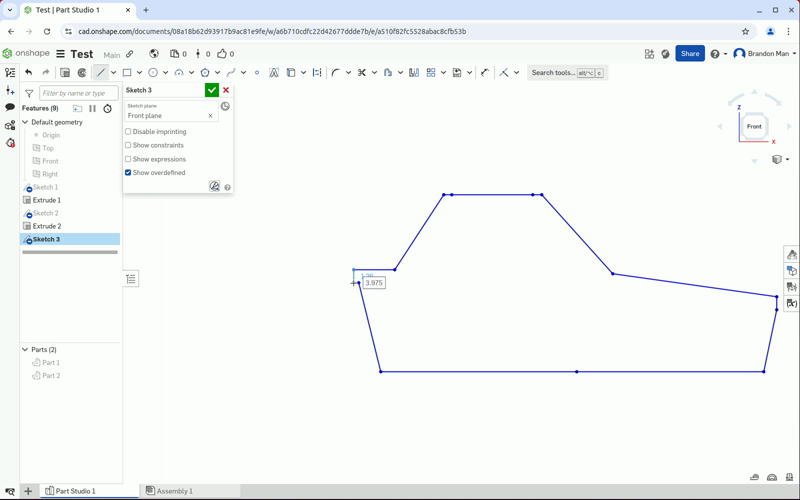
scroll(6)
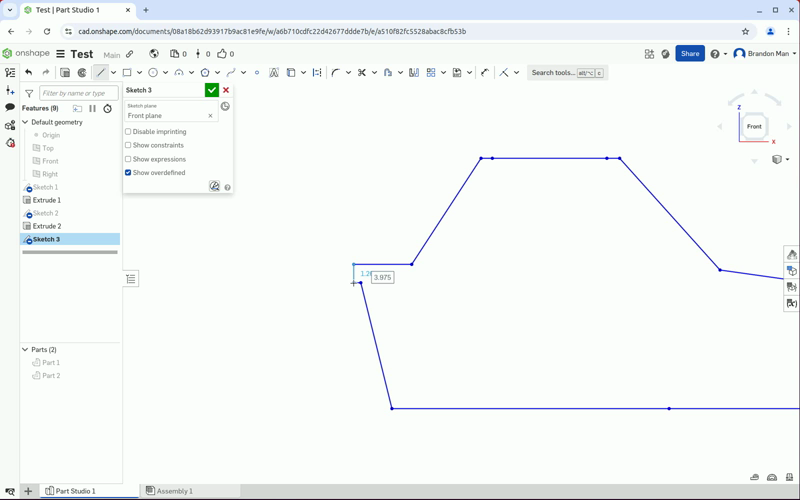
scroll(6)
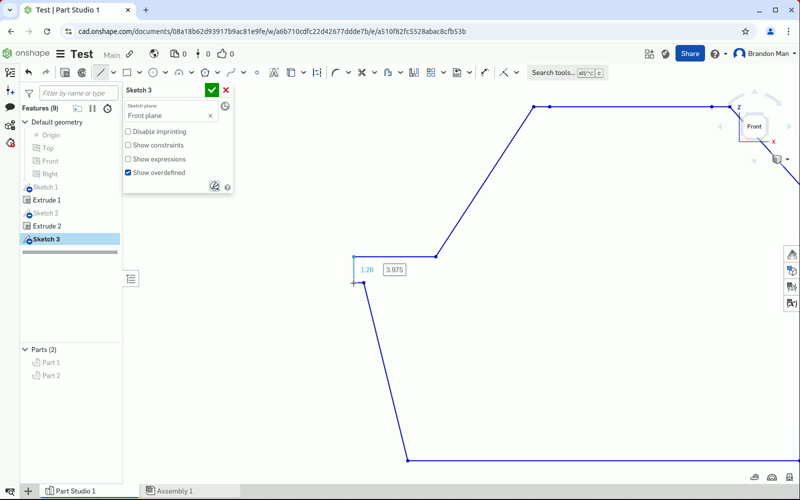
scroll(6)
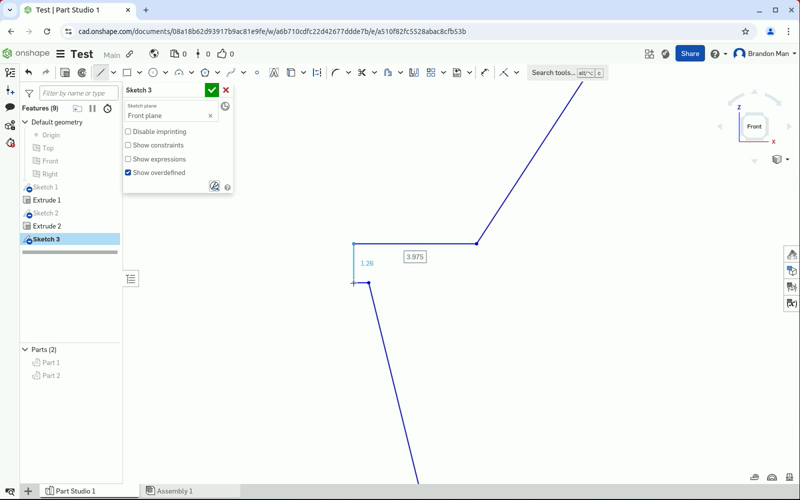
scroll(6)
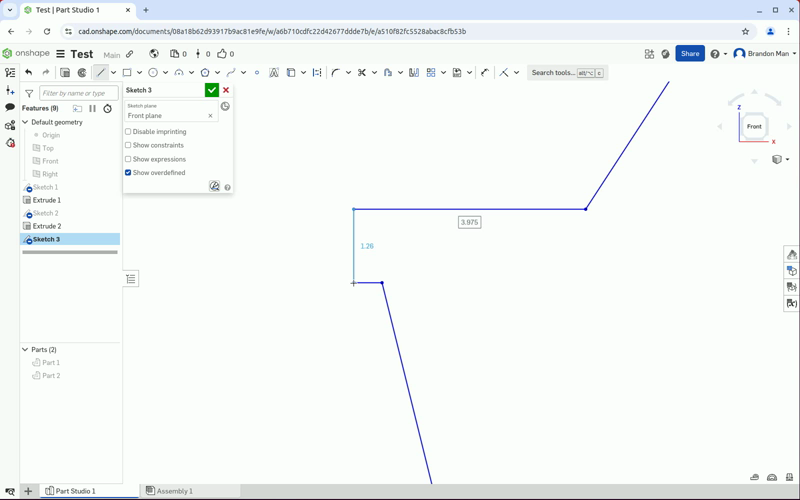
key_up(shift)
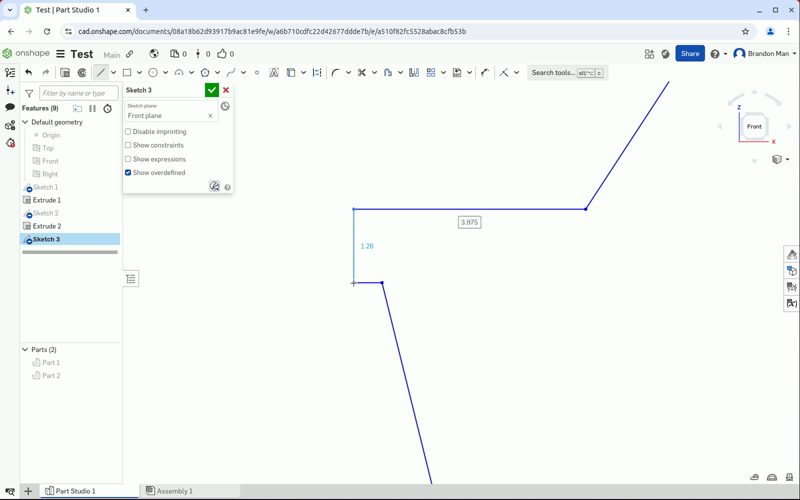
click(353, 282)
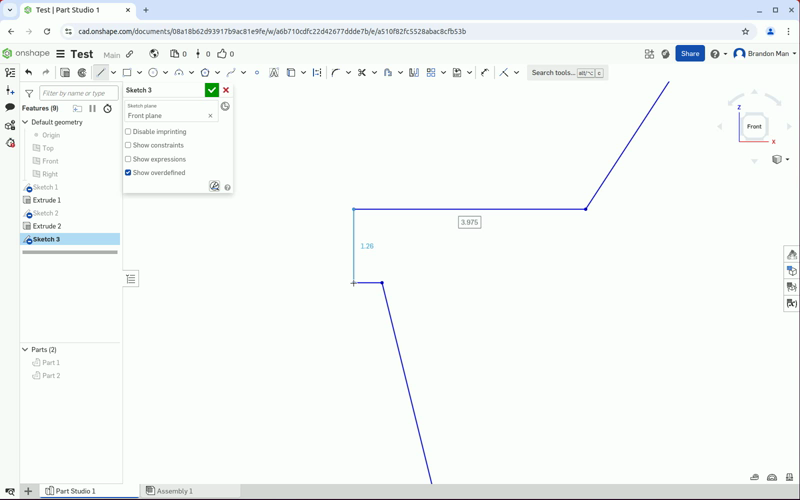
scroll(-6)
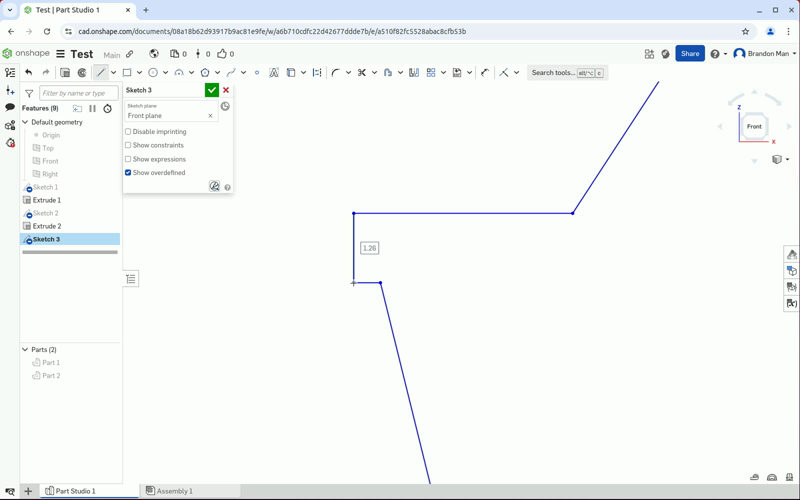
scroll(-6)
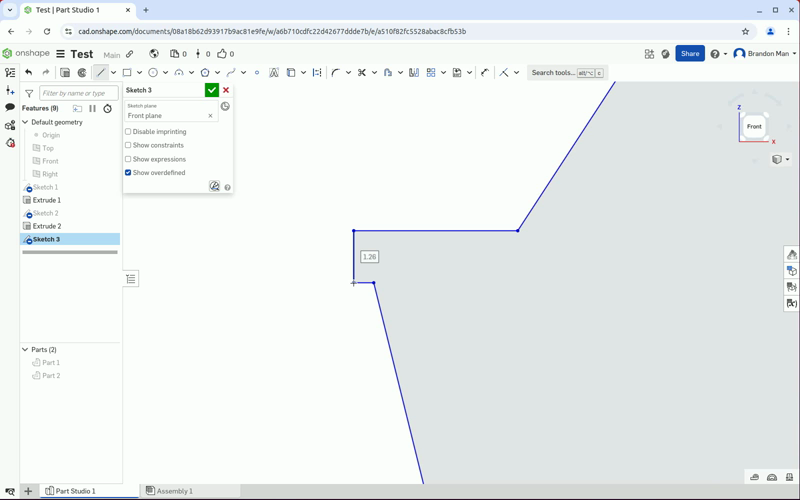
scroll(-6)
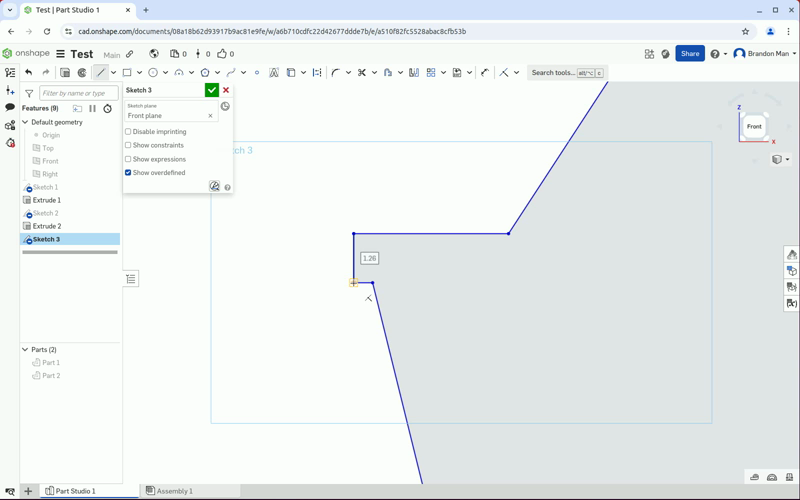
scroll(-6)
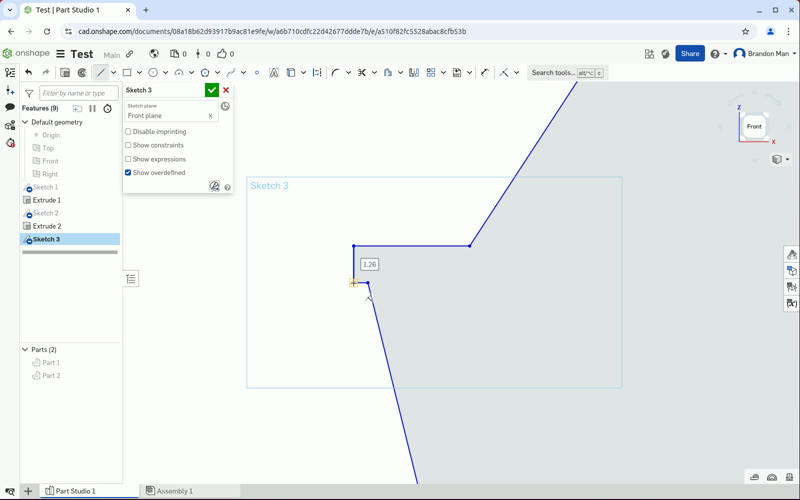
scroll(-6)
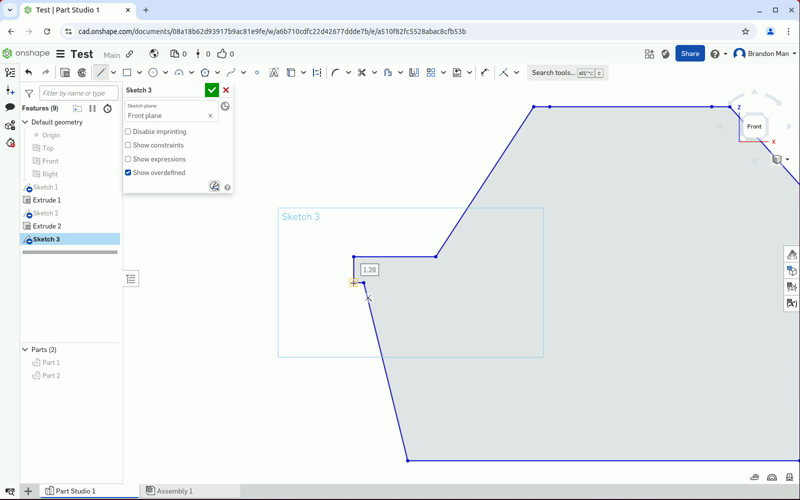
scroll(-6)
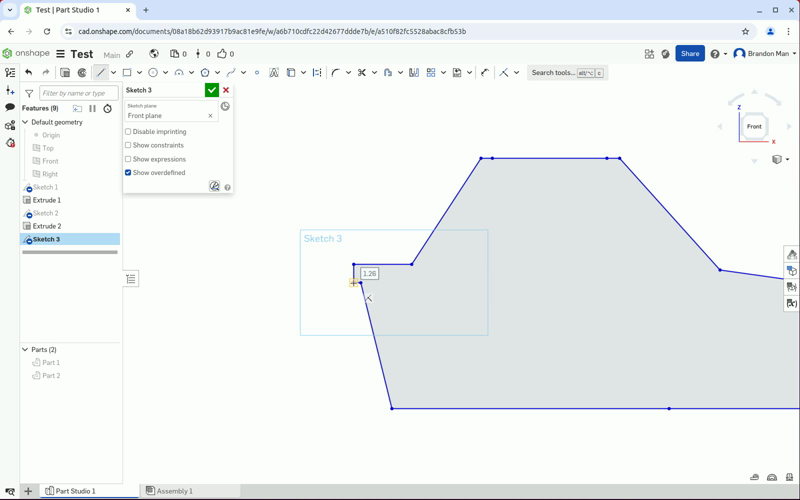
scroll(-6)
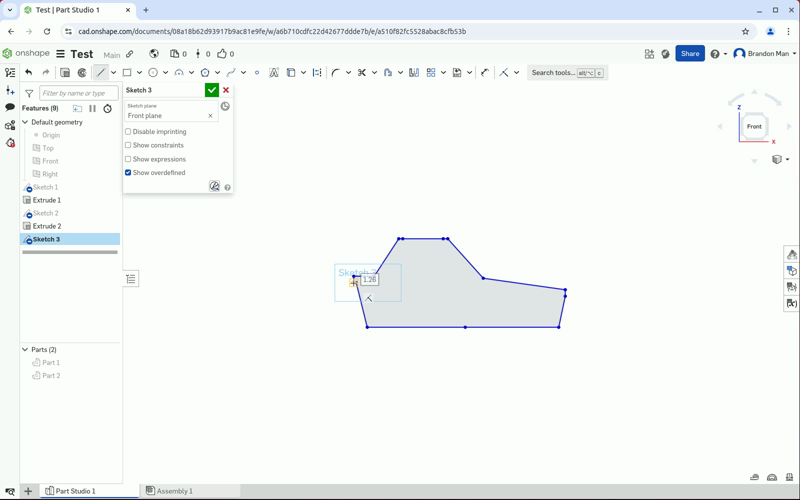
key(esc)
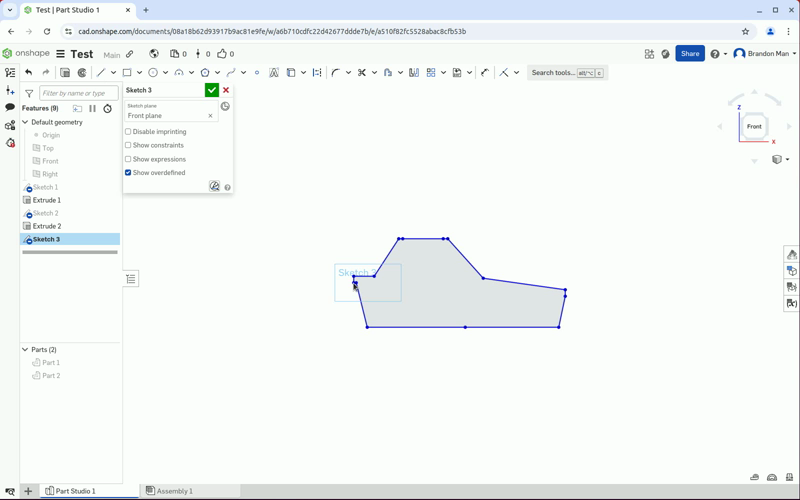
key(l)
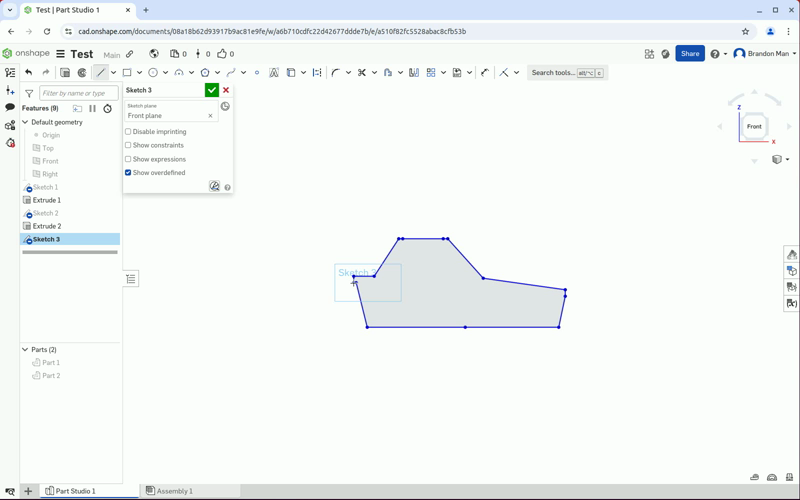
key_down(shift)
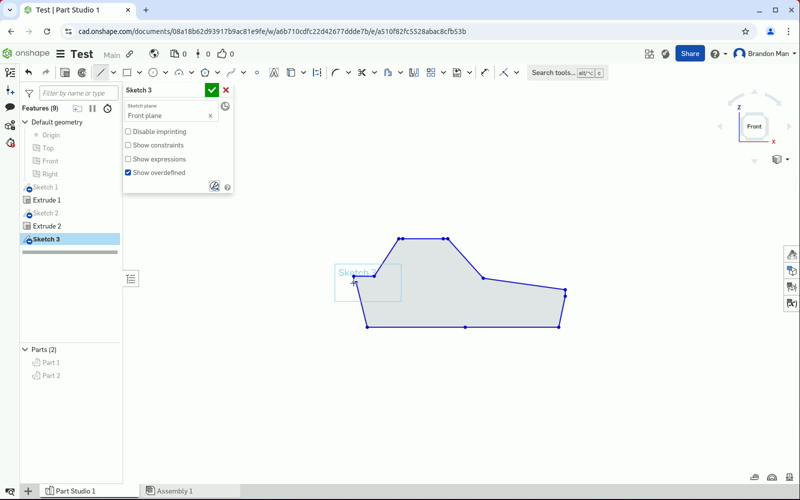
mouse_move(378, 276)
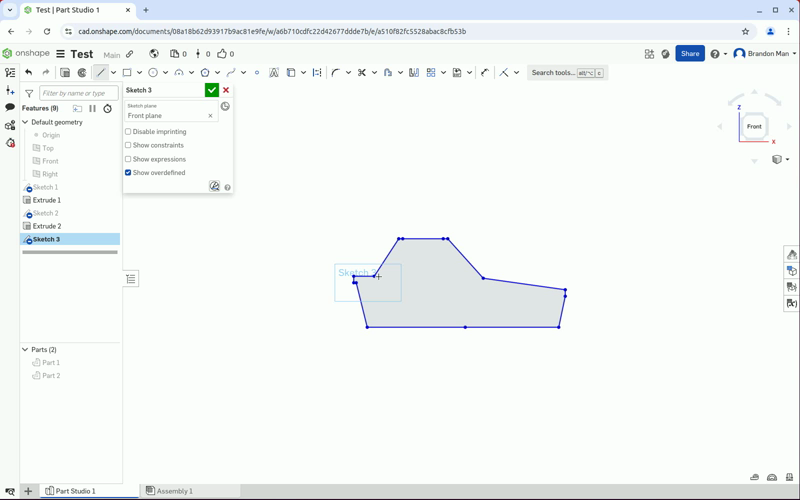
scroll(6)
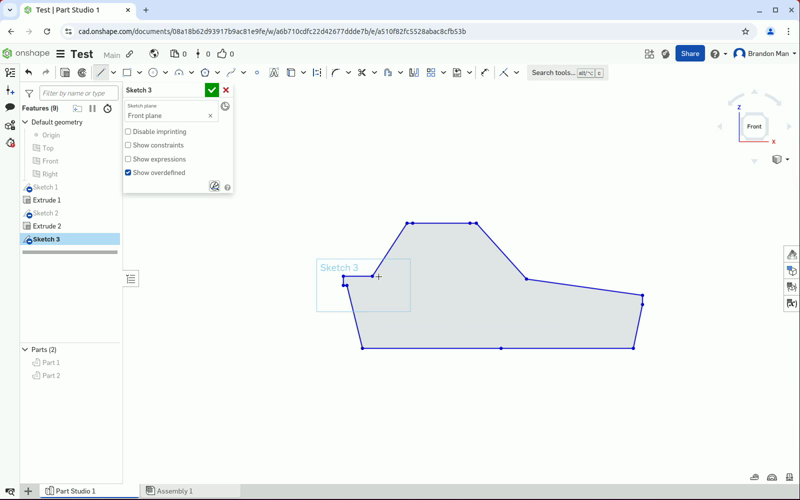
scroll(6)
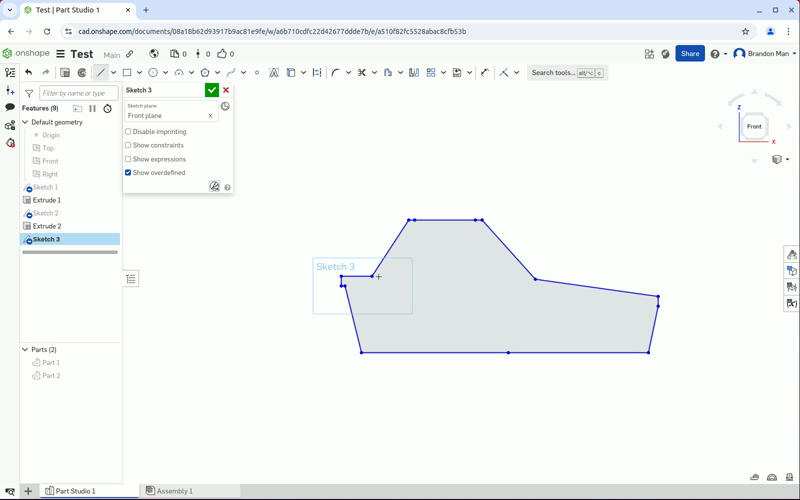
scroll(6)
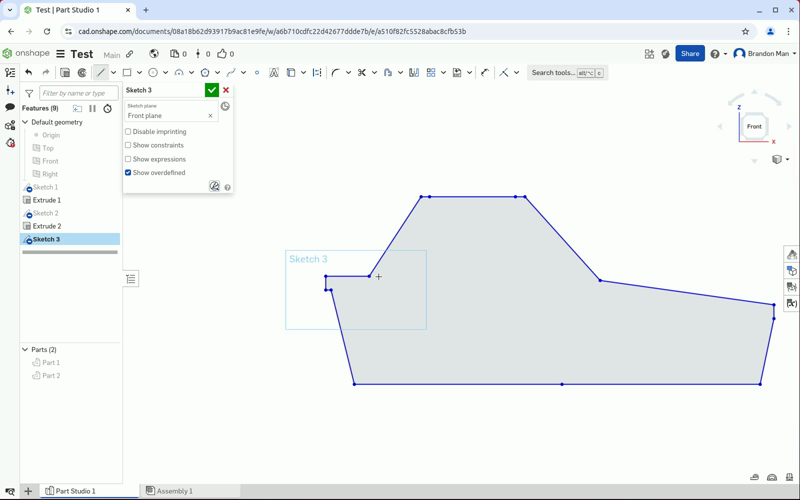
scroll(6)
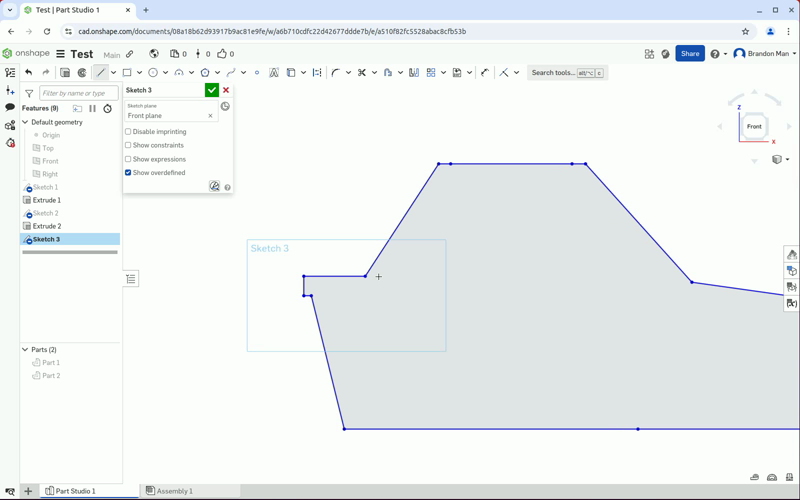
scroll(6)
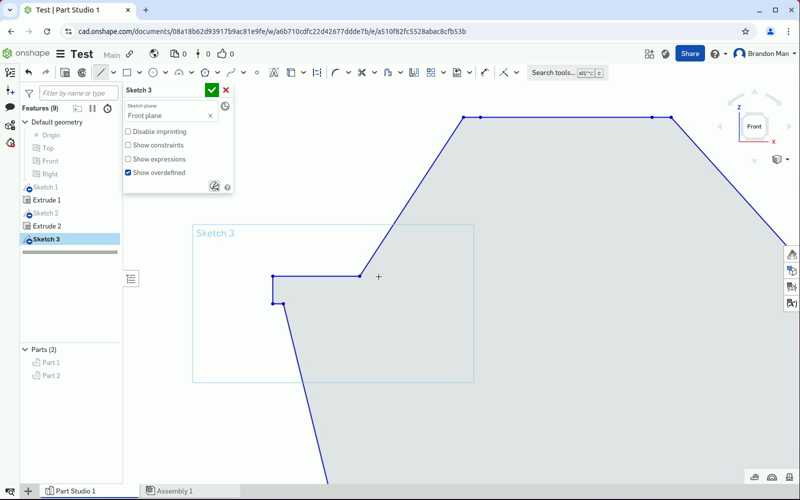
scroll(6)
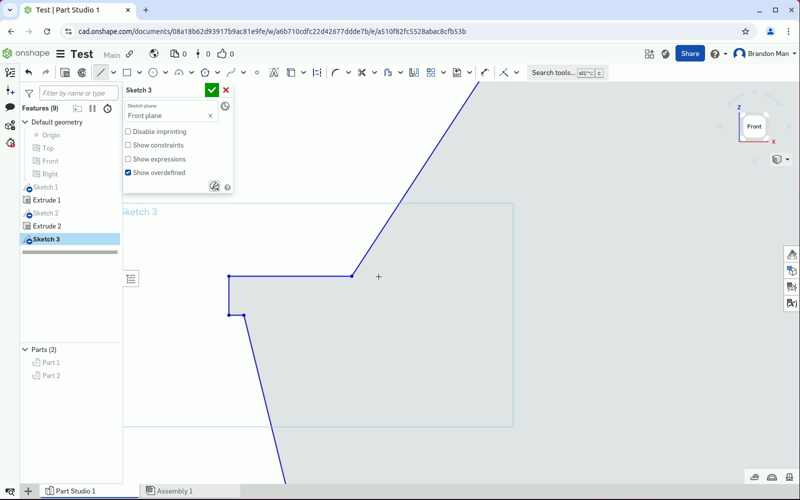
scroll(6)
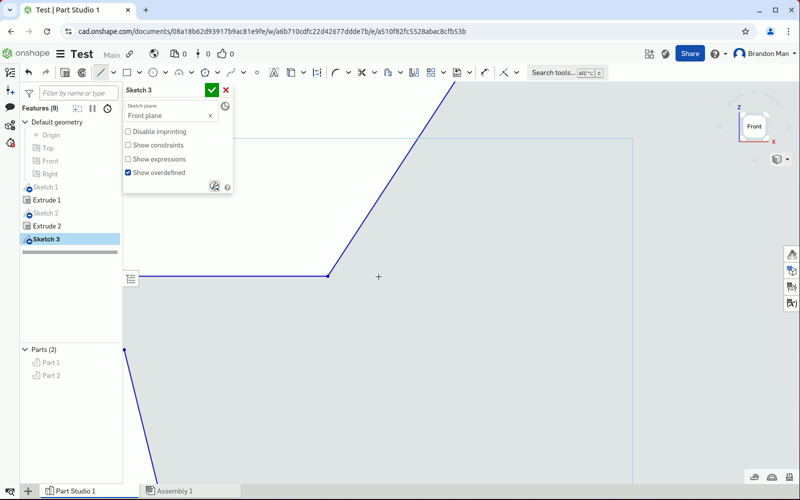
click(378, 276)
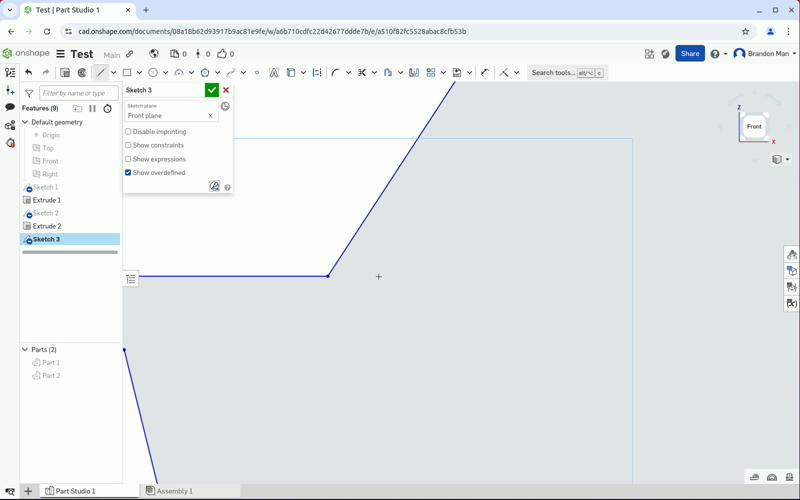
scroll(-6)
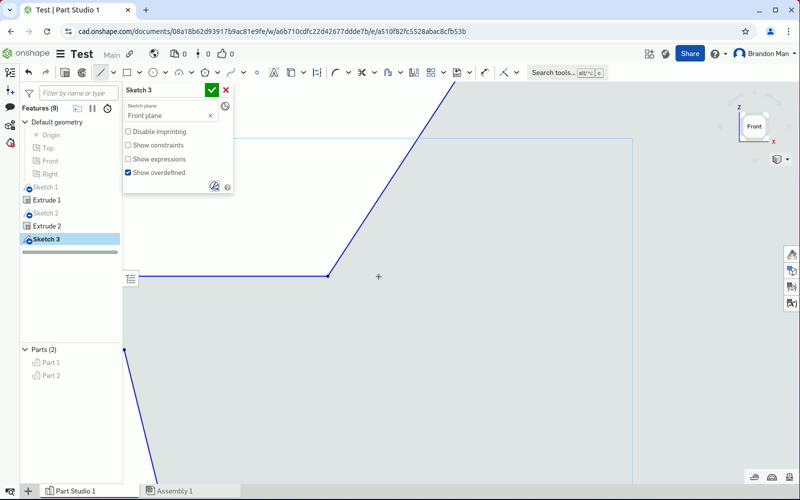
scroll(-6)
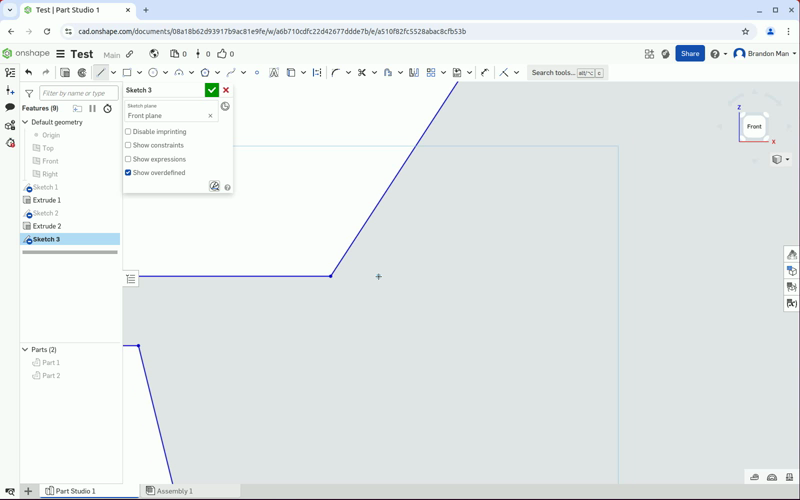
scroll(-6)
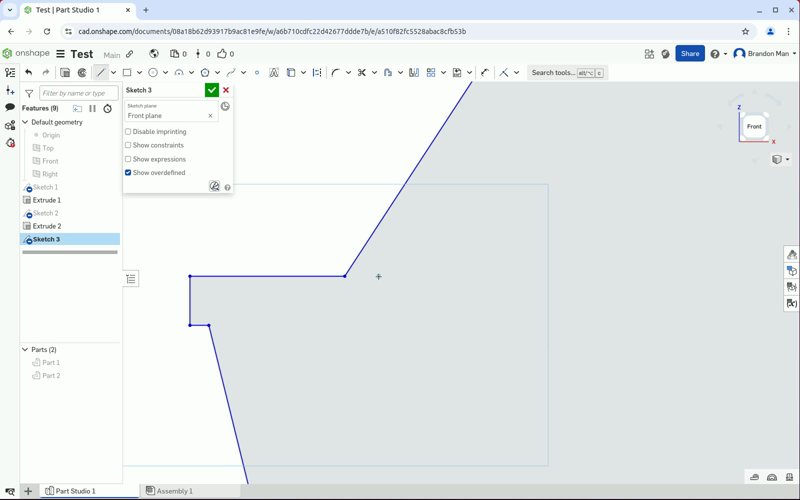
scroll(-6)
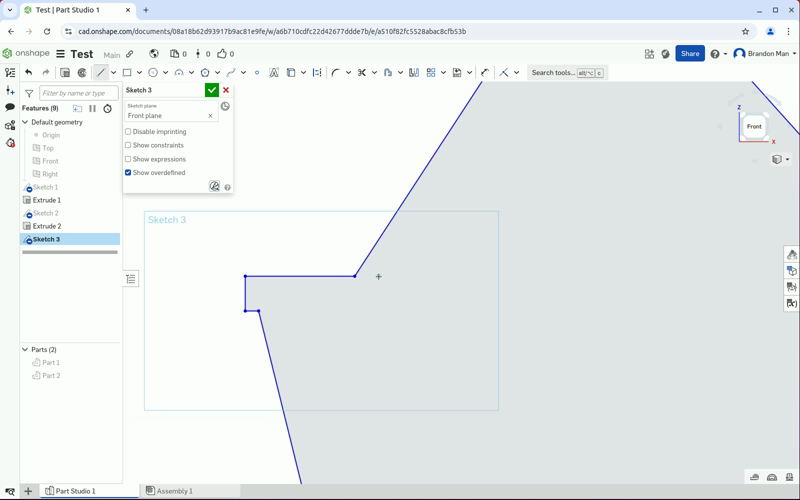
scroll(-6)
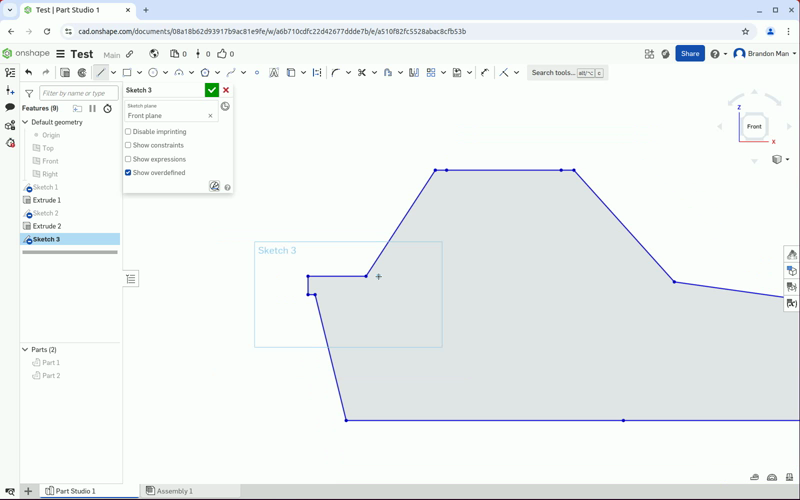
scroll(-6)
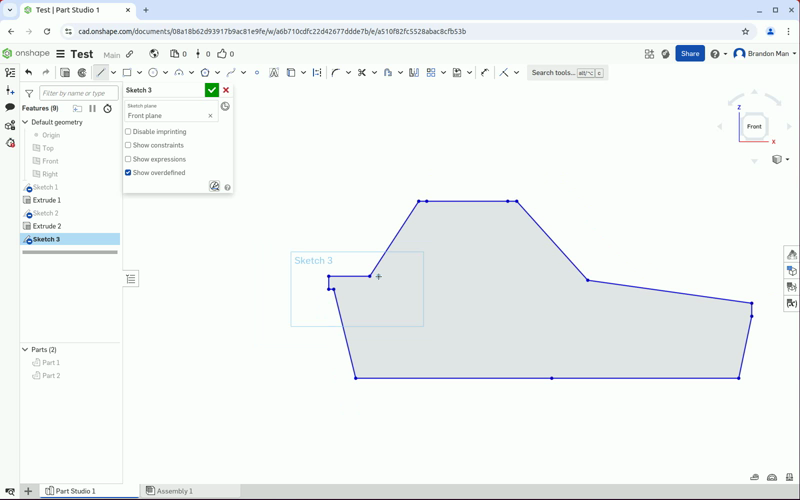
scroll(-6)
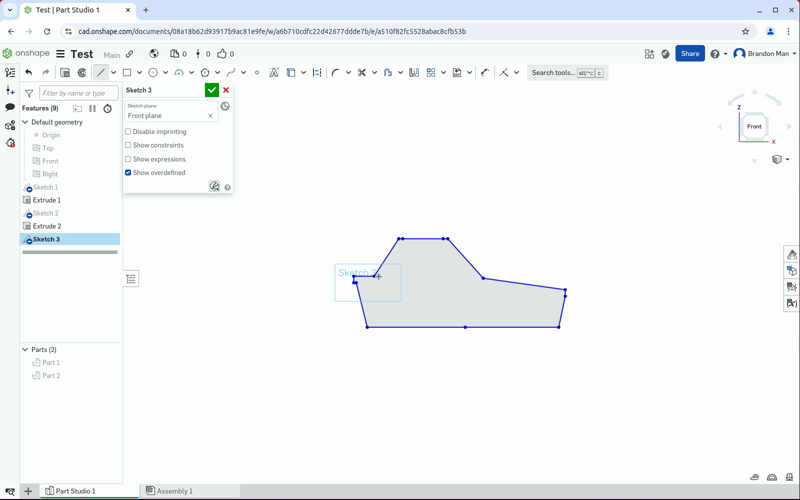
key_up(shift)
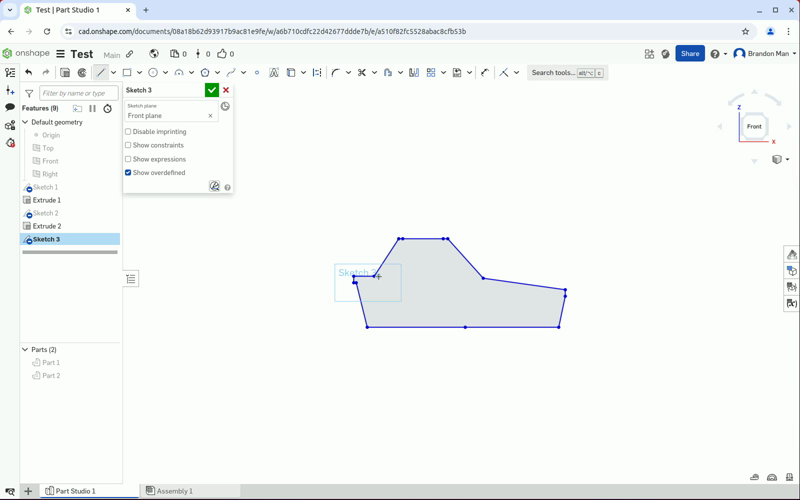
key_down(shift)
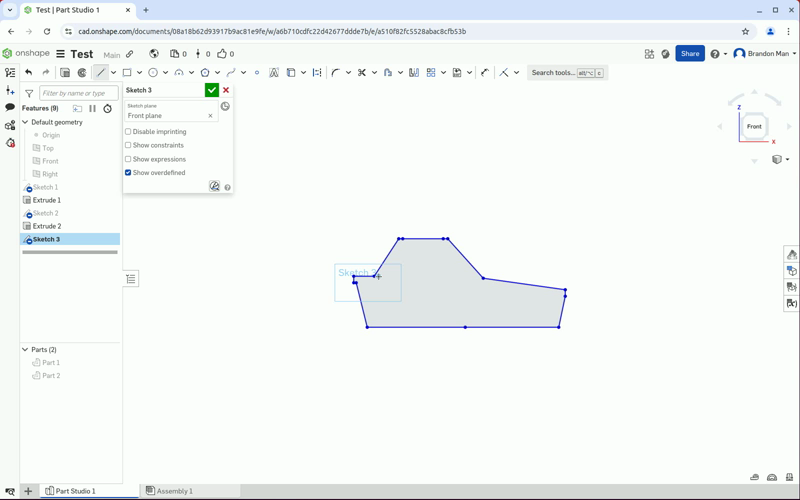
mouse_move(408, 276)
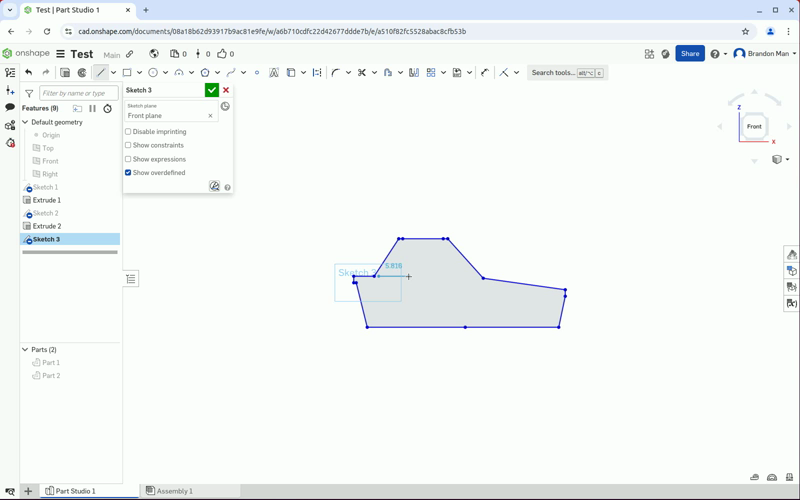
mouse_move(398, 276)
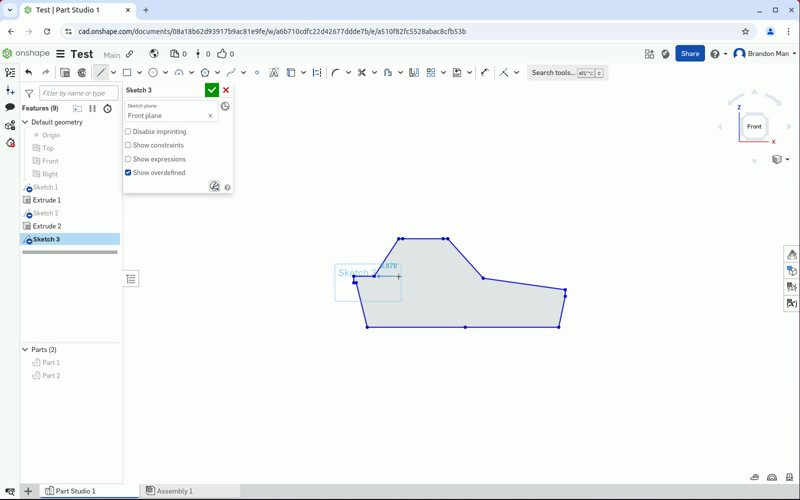
click(398, 276)
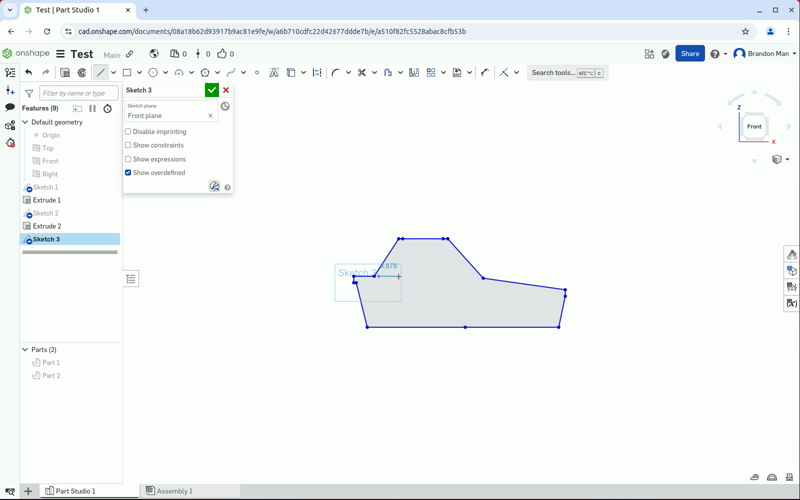
key_up(shift)
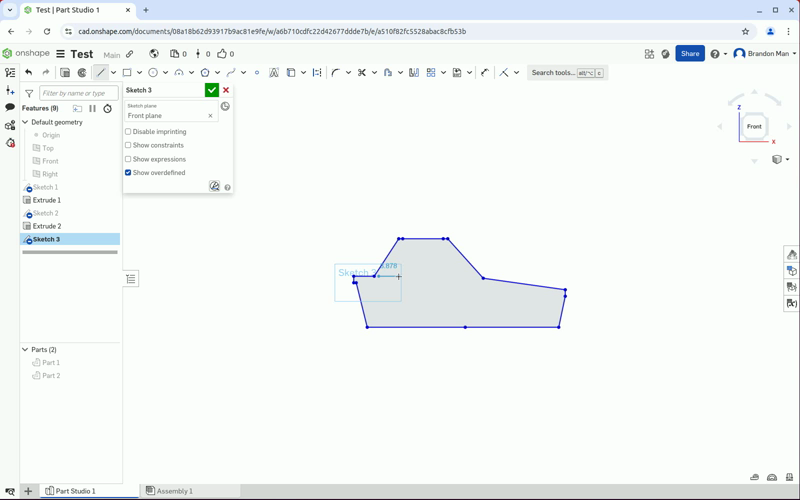
key_down(shift)
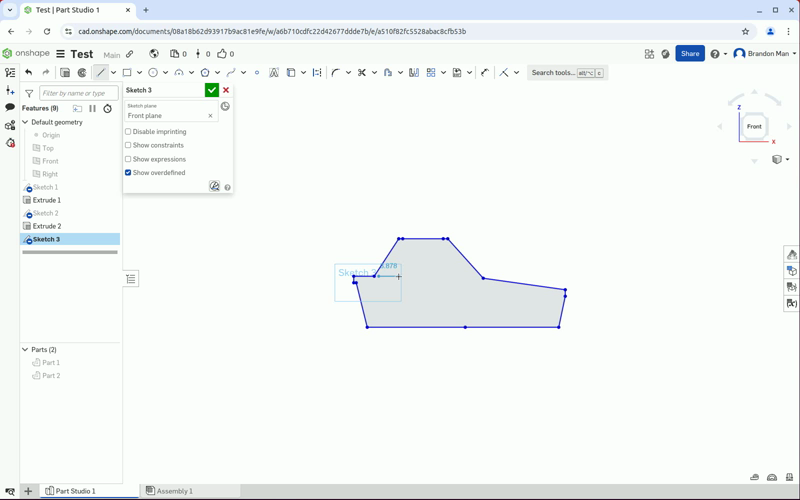
mouse_move(428, 276)
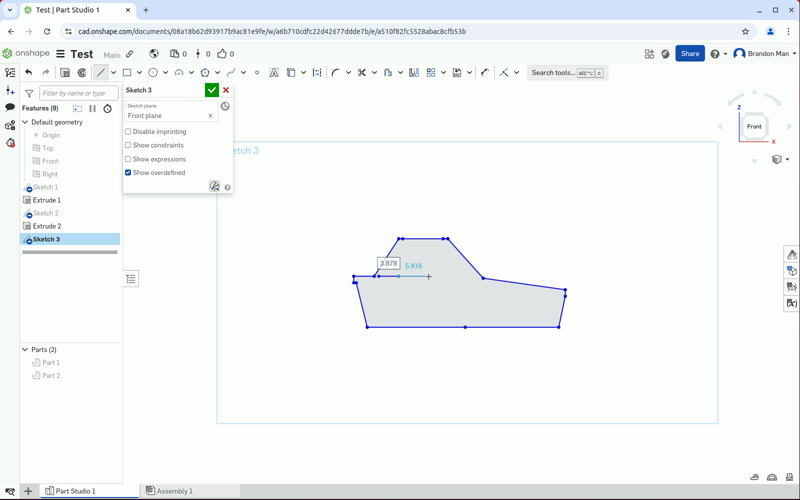
mouse_move(398, 247)
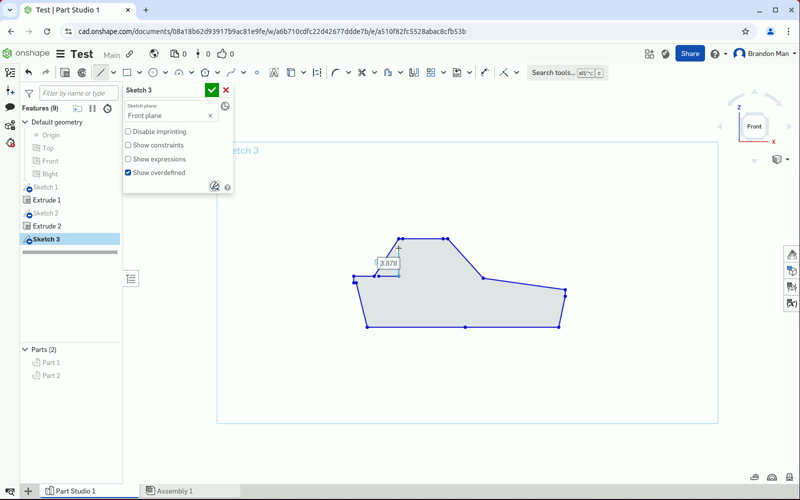
click(398, 247)
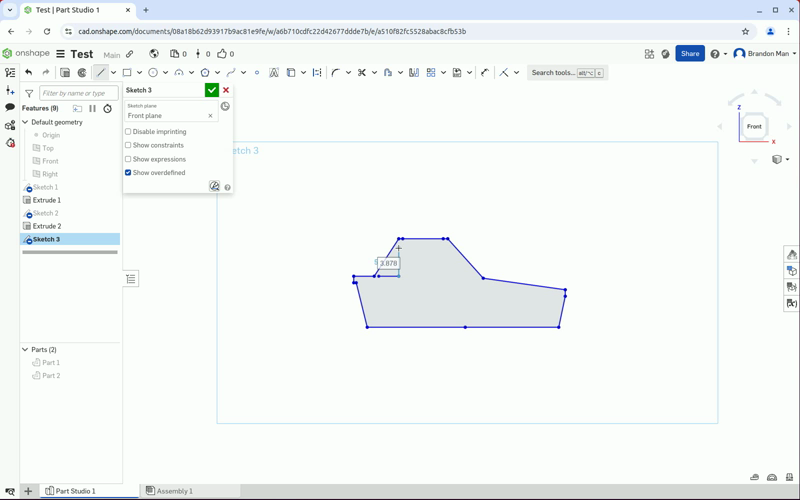
key_up(shift)
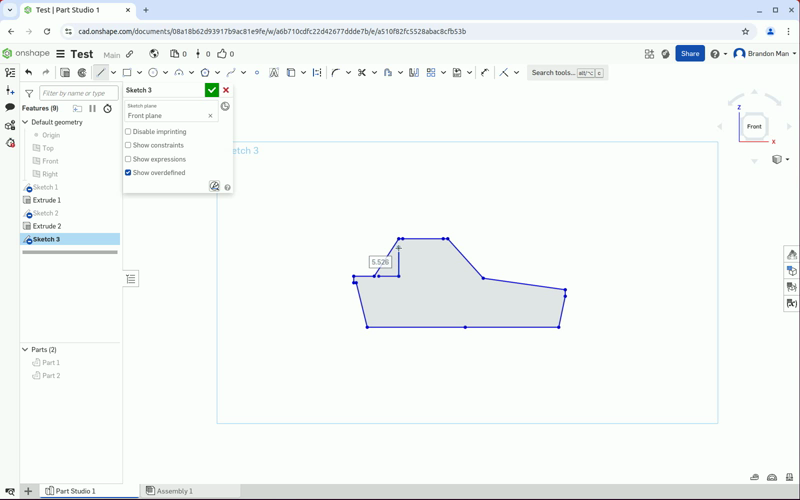
mouse_move(428, 247)
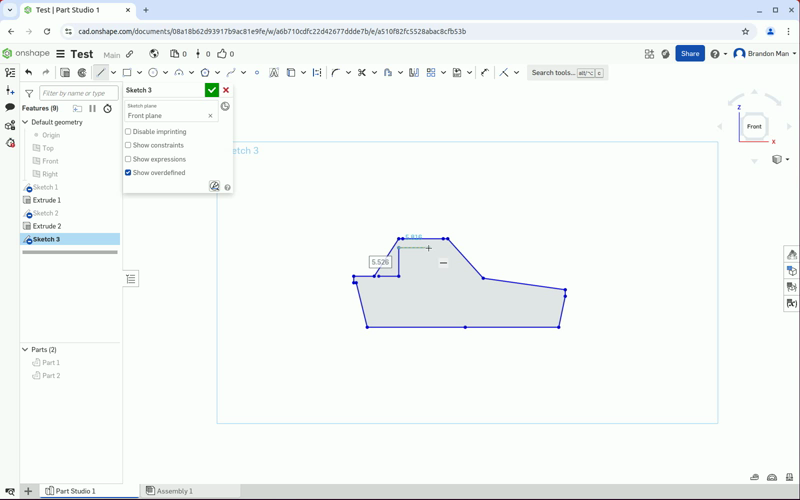
key_down(shift)
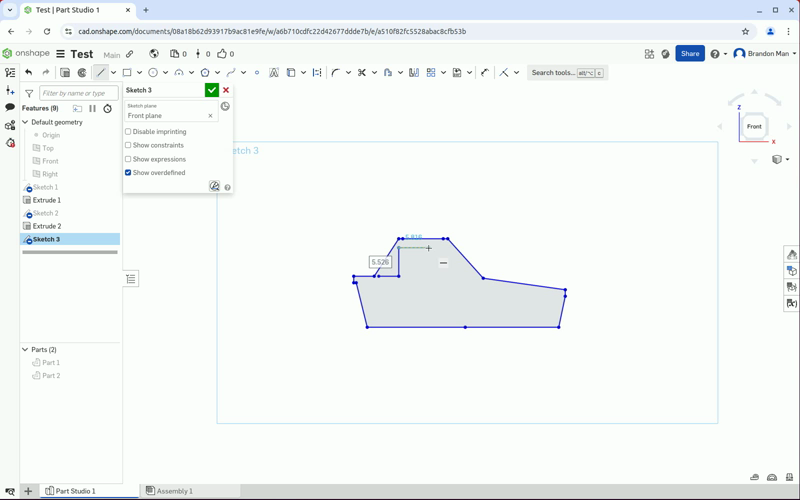
mouse_move(378, 276)
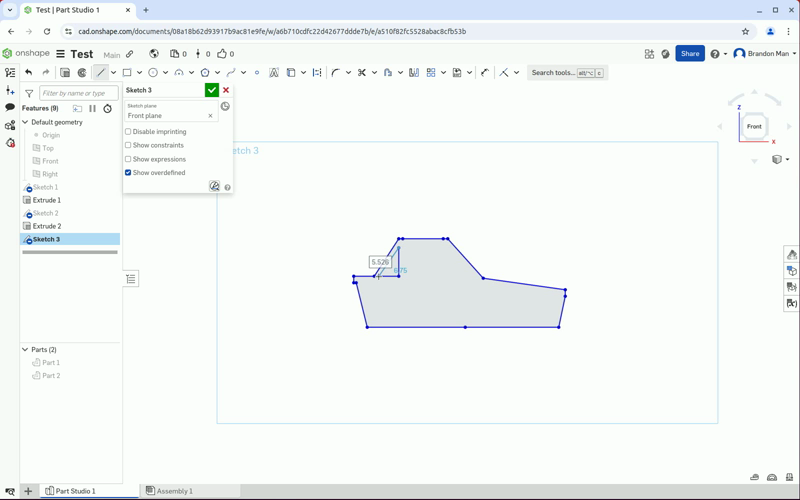
scroll(6)
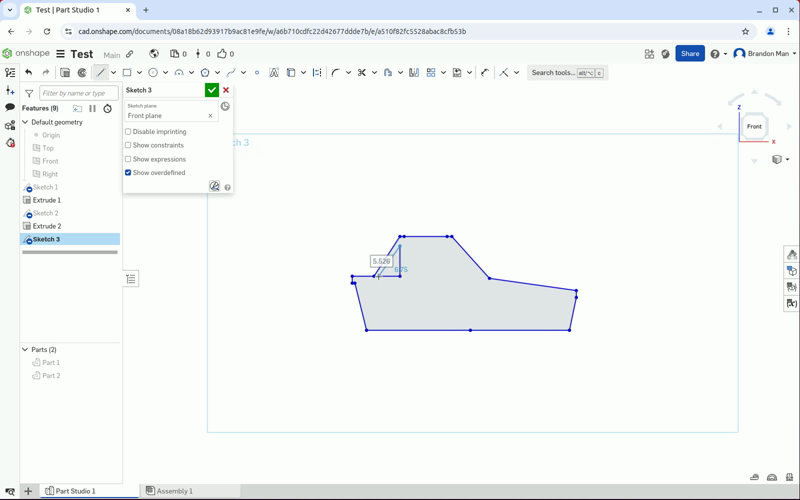
scroll(6)
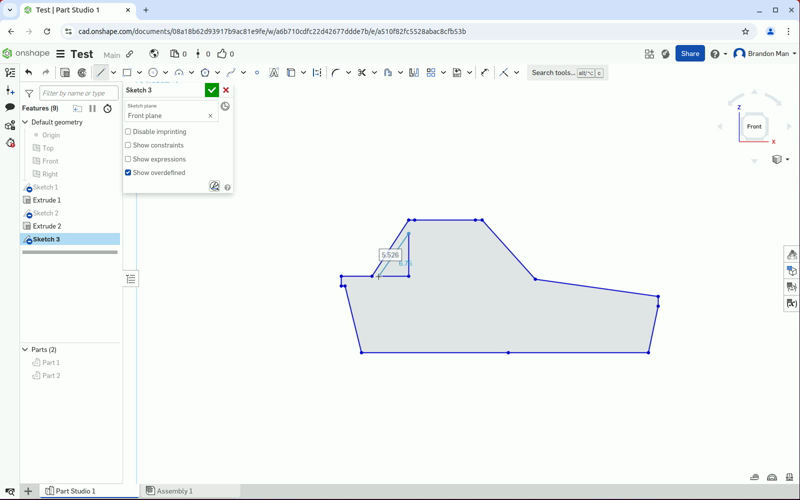
scroll(6)
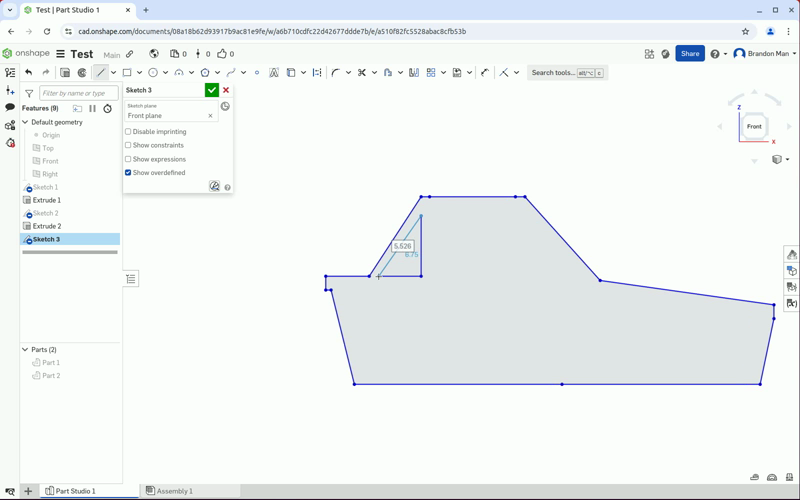
scroll(6)
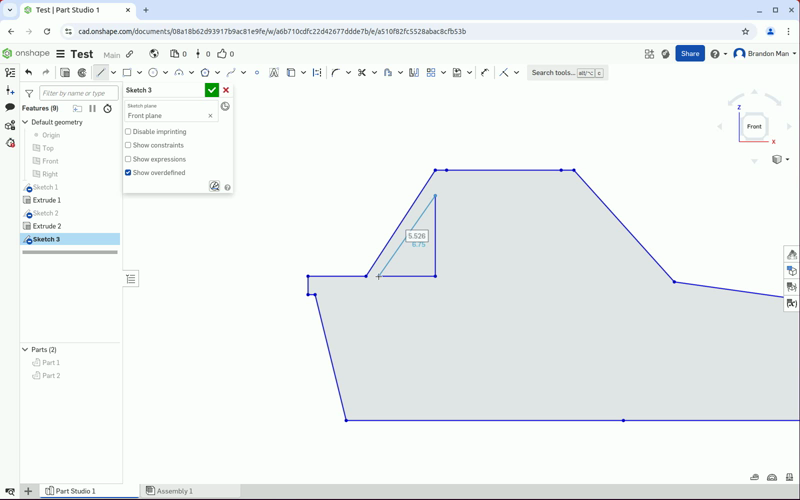
scroll(6)
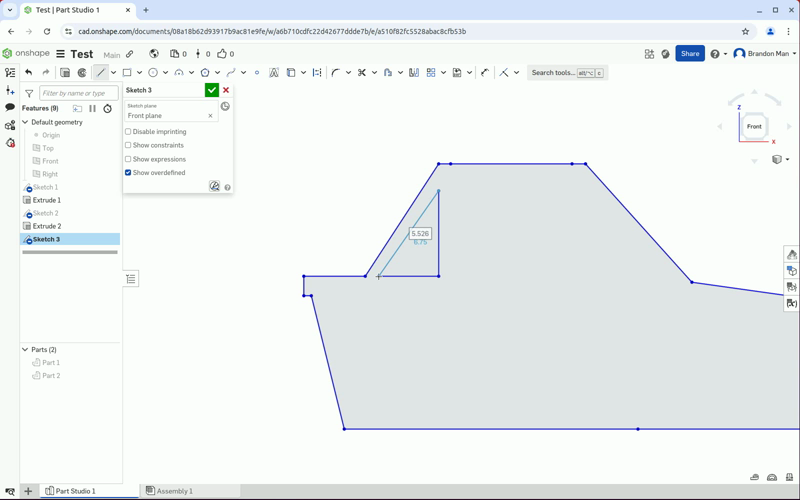
scroll(6)
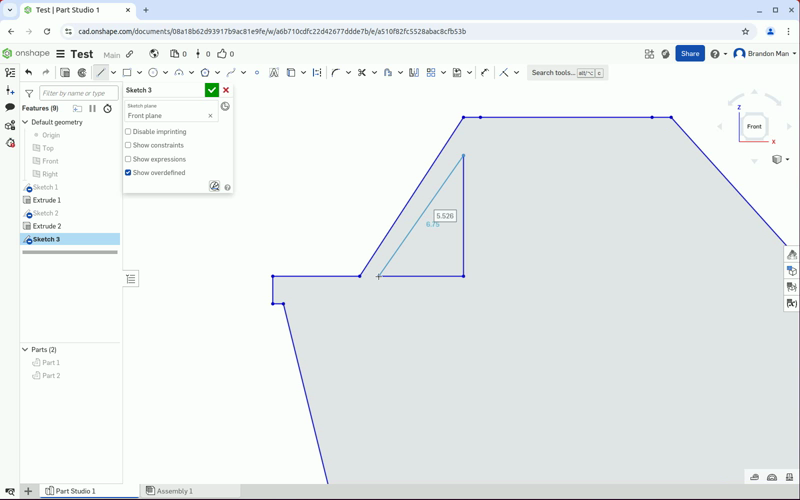
scroll(6)
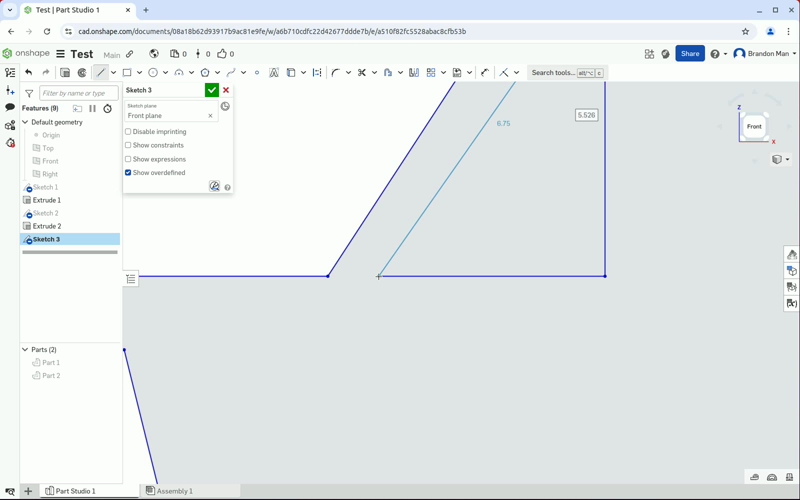
key_up(shift)
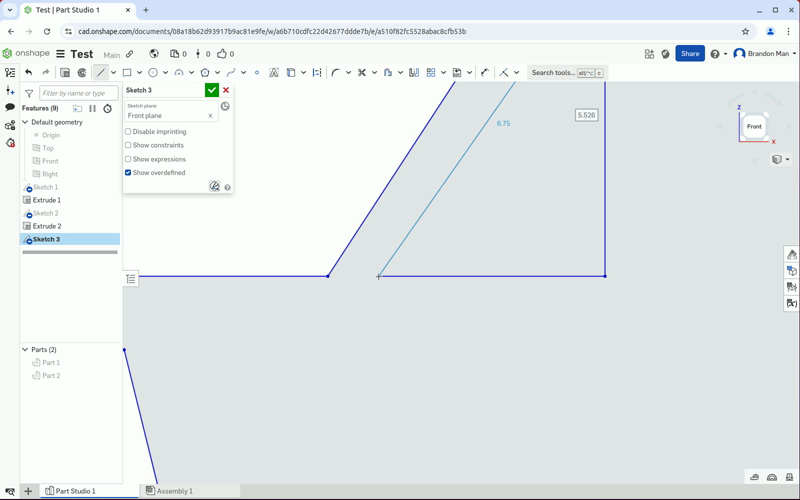
click(378, 276)
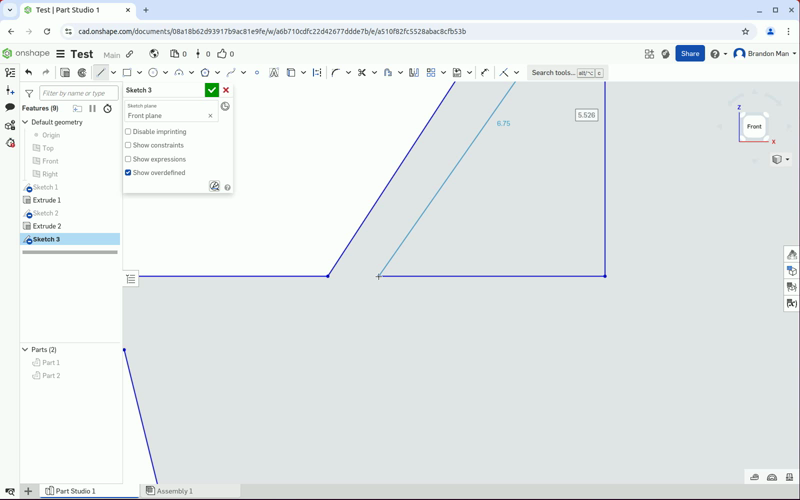
scroll(-6)
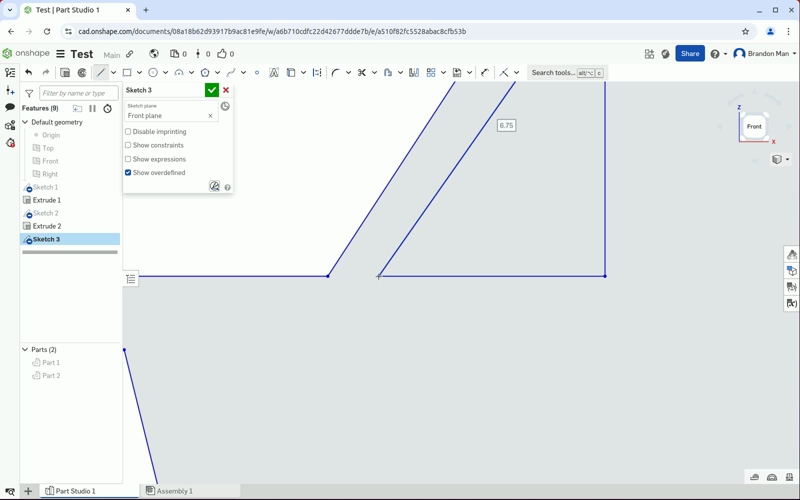
scroll(-6)
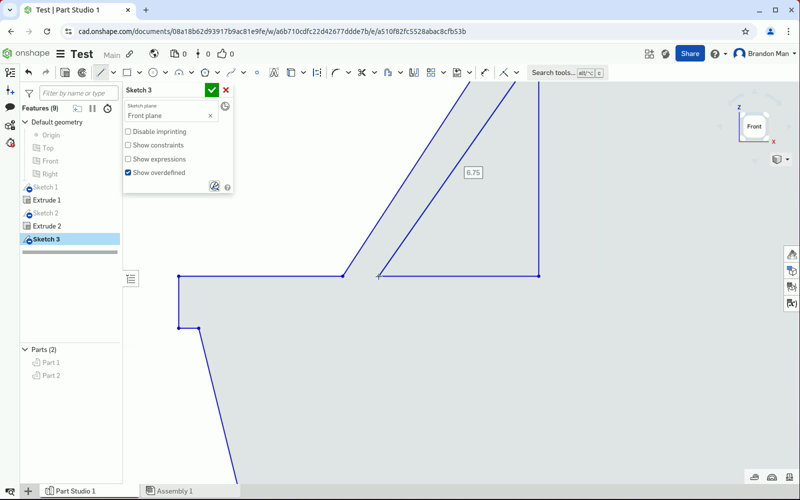
scroll(-6)
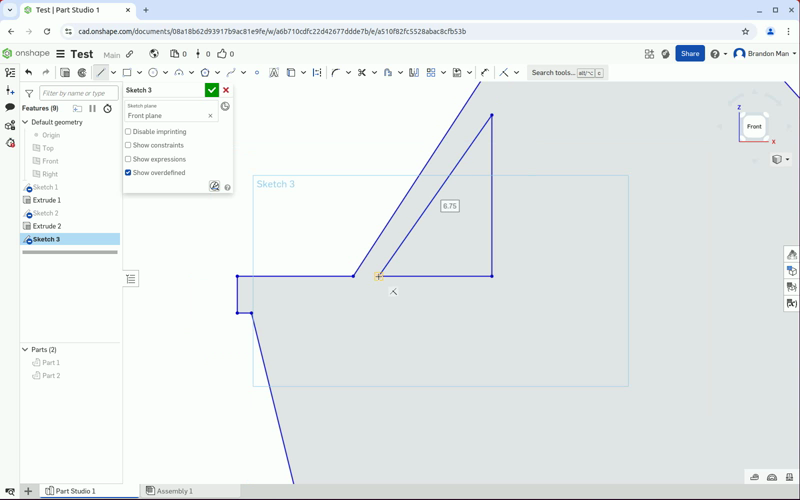
scroll(-6)
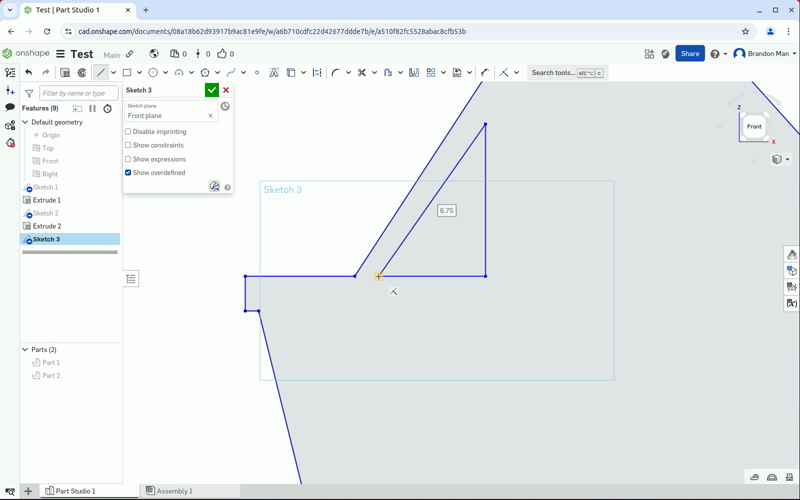
scroll(-6)
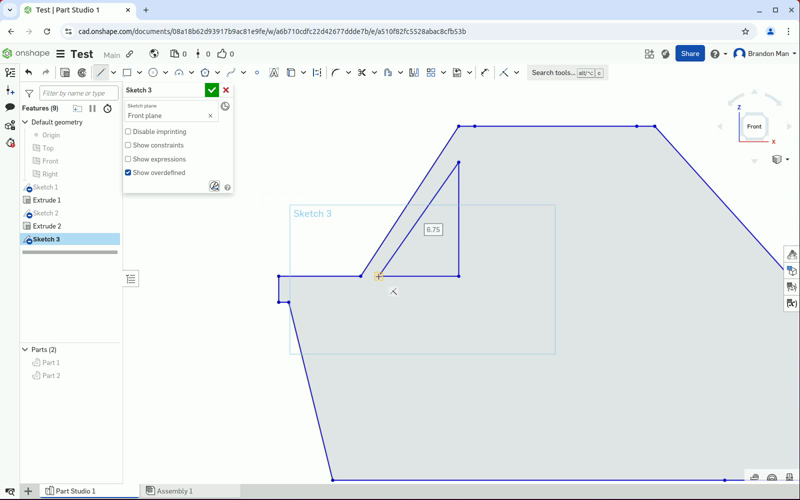
scroll(-6)
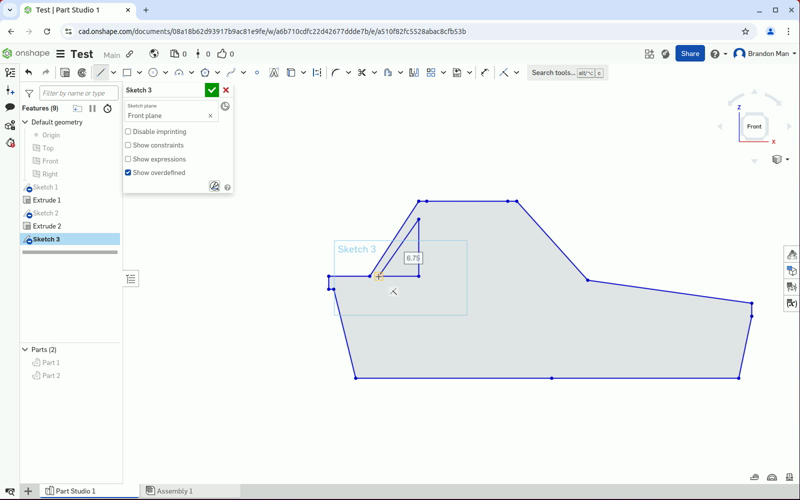
scroll(-6)
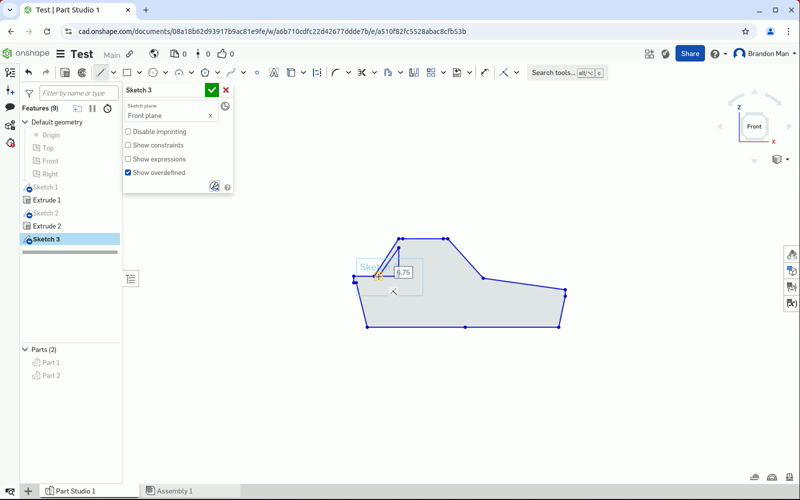
key(esc)
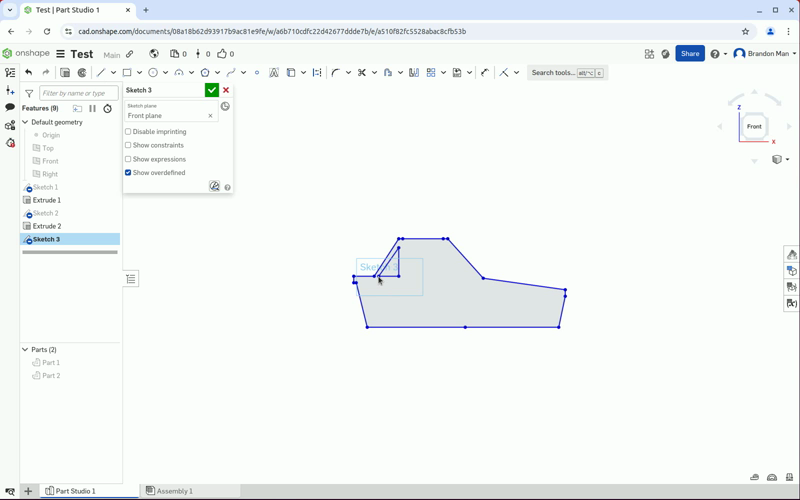
key(l)
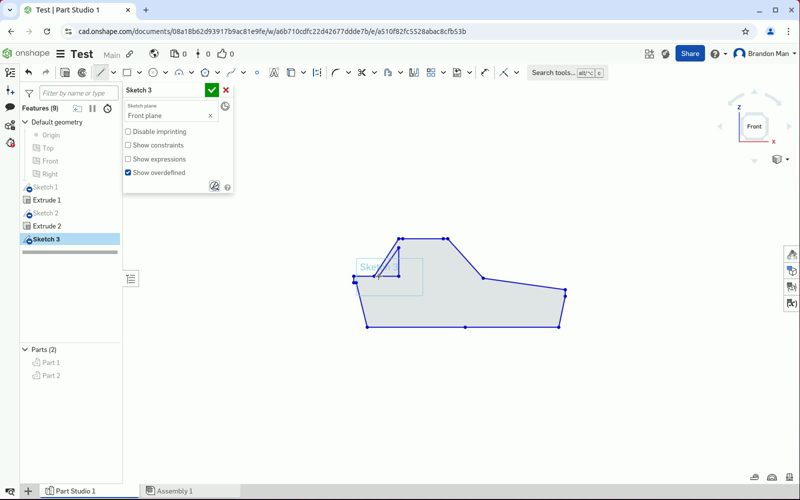
key_down(shift)
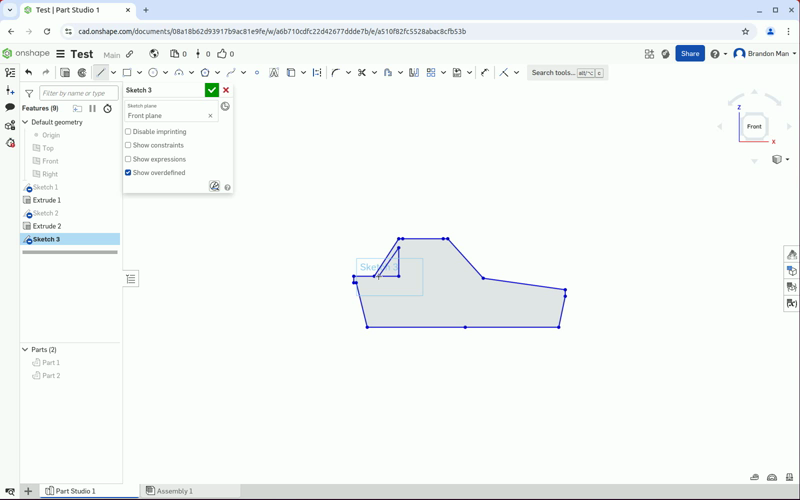
mouse_move(402, 276)
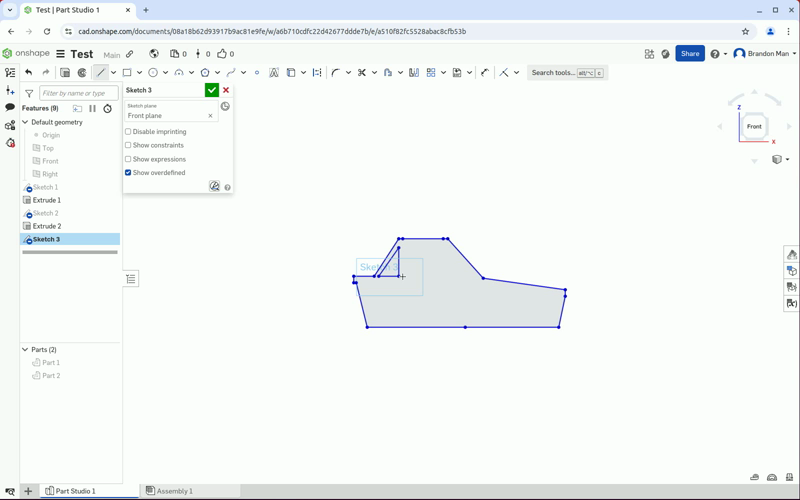
scroll(6)
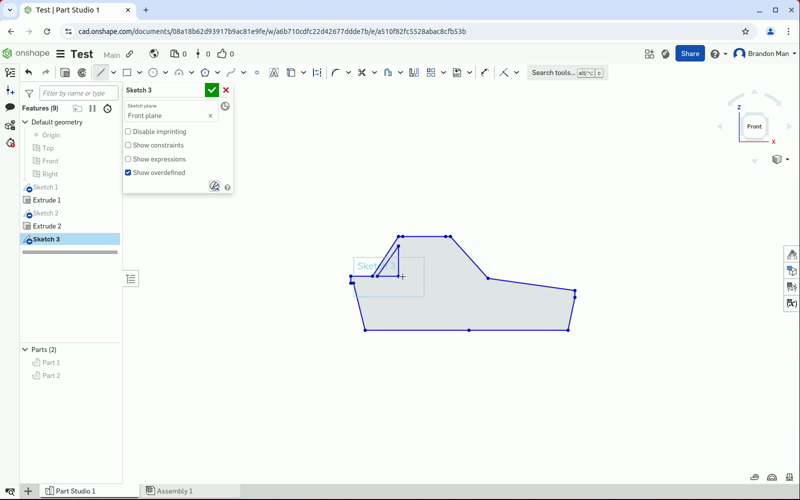
scroll(6)
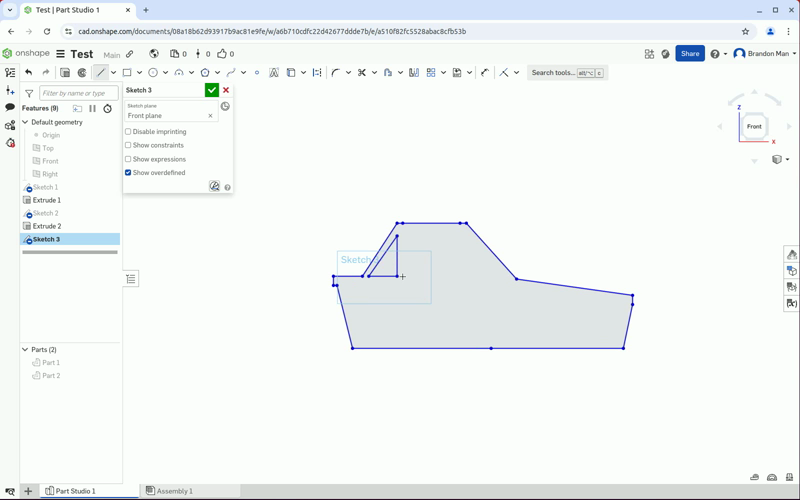
scroll(6)
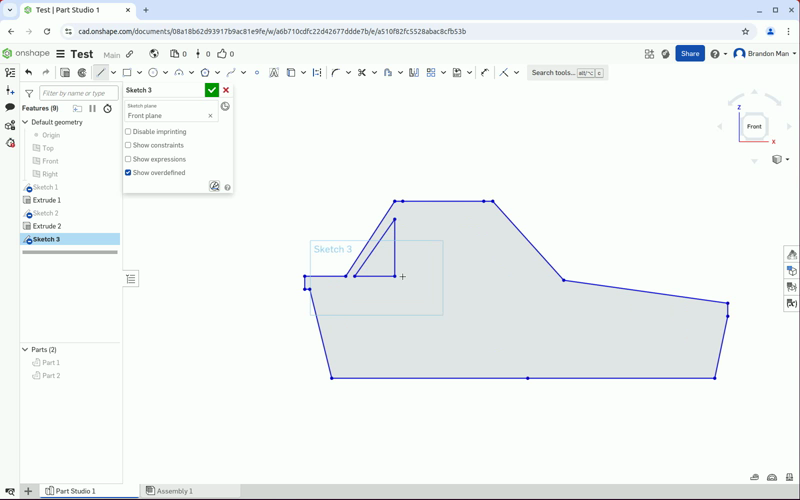
scroll(6)
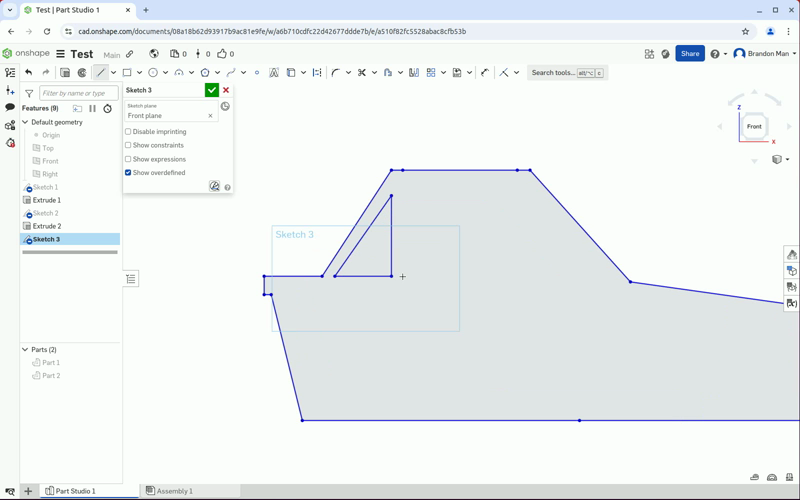
scroll(6)
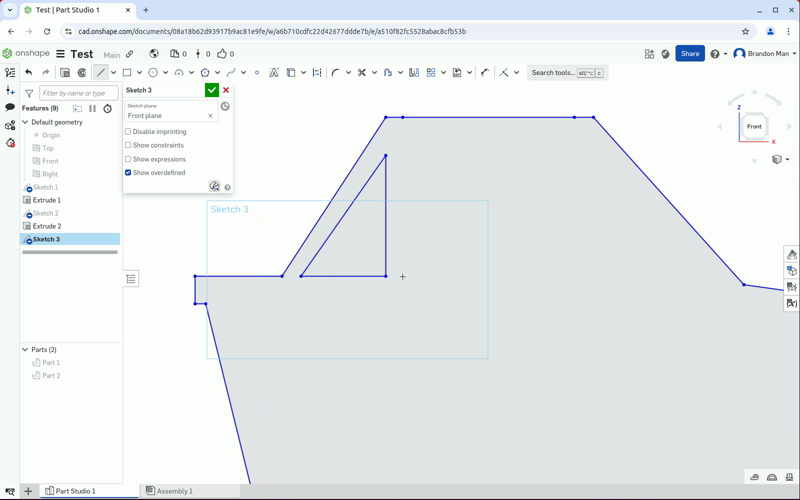
scroll(6)
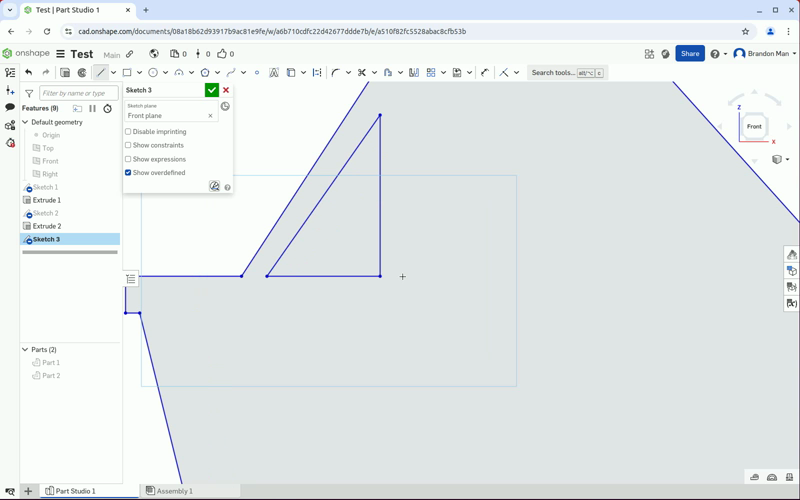
scroll(6)
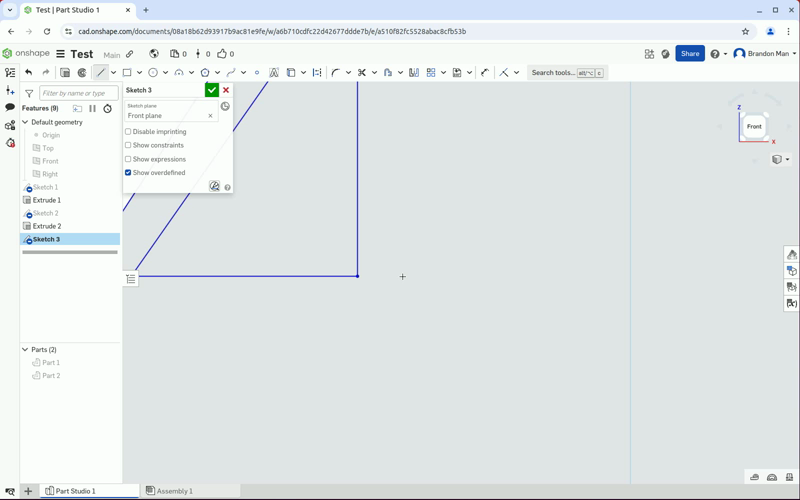
click(402, 276)
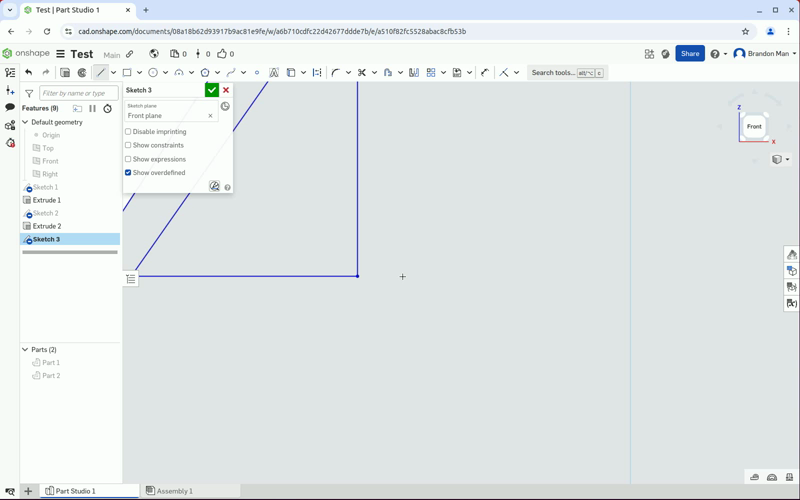
scroll(-6)
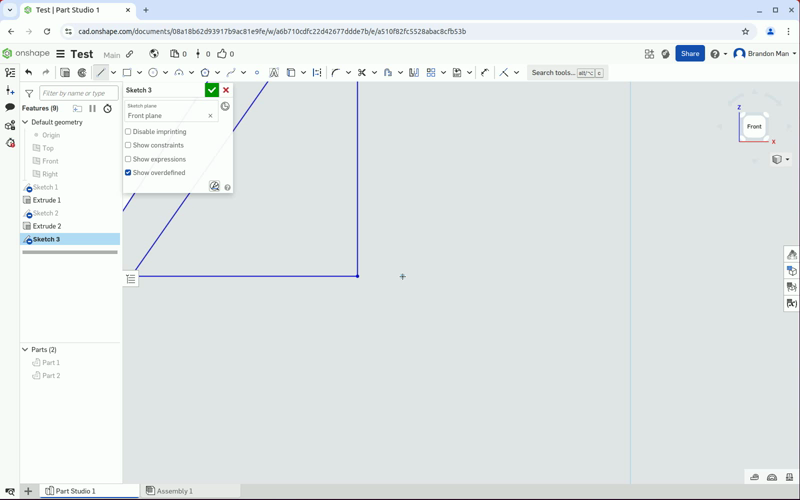
scroll(-6)
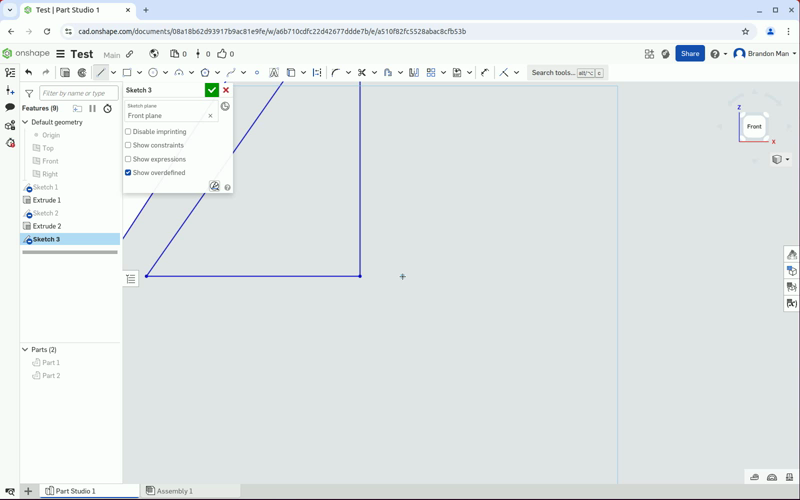
scroll(-6)
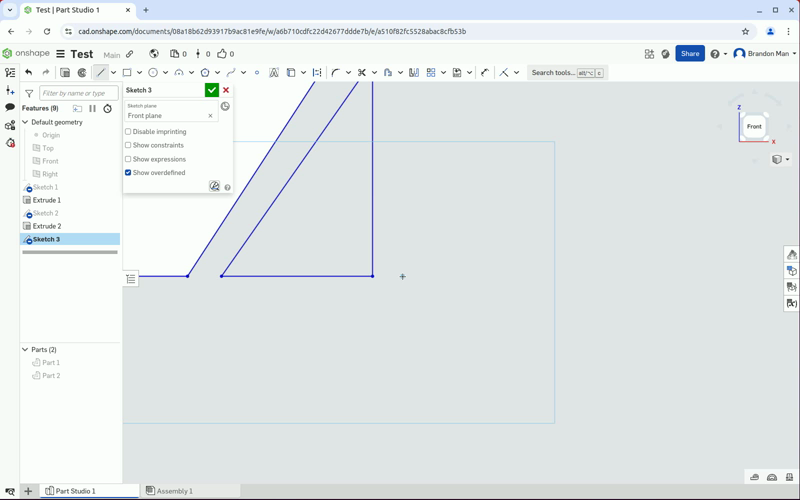
scroll(-6)
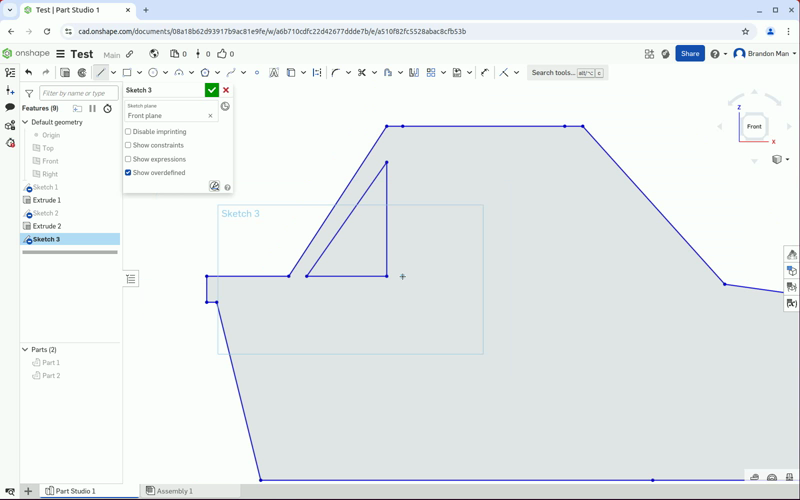
scroll(-6)
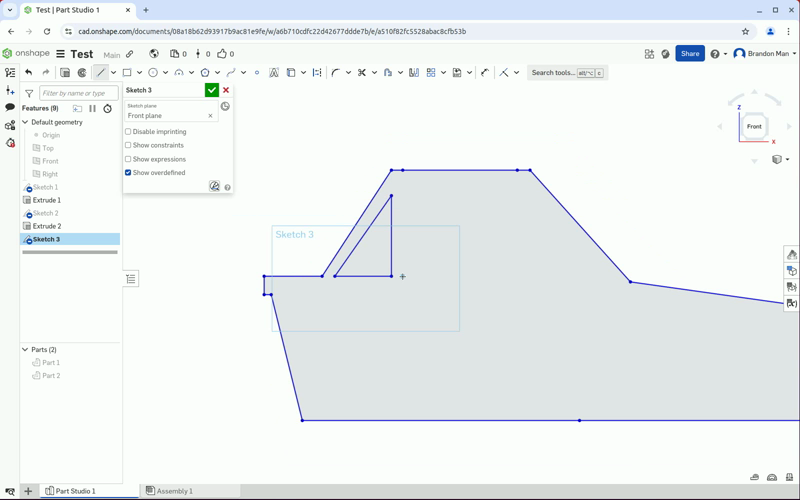
scroll(-6)
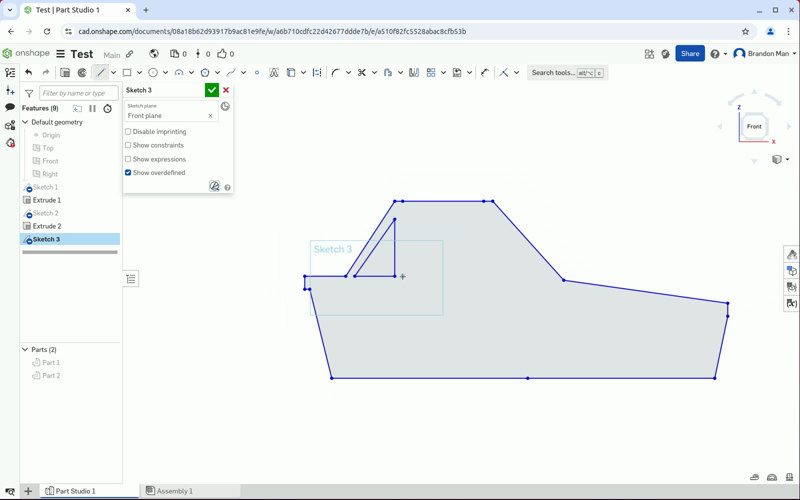
scroll(-6)
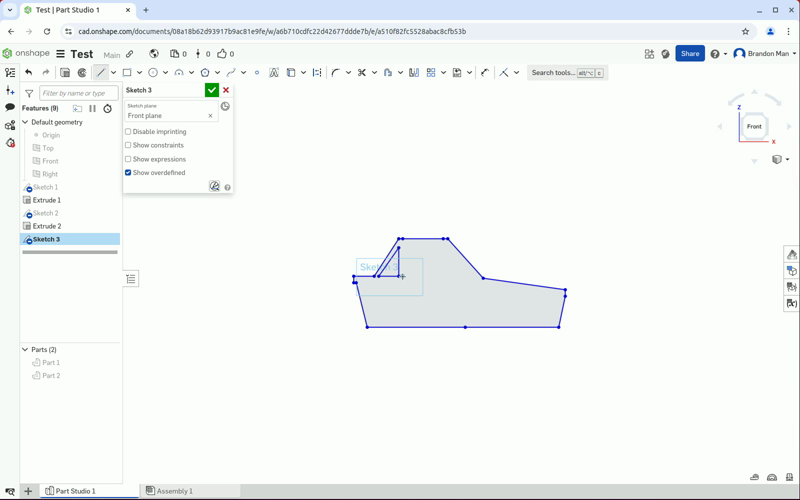
key_up(shift)
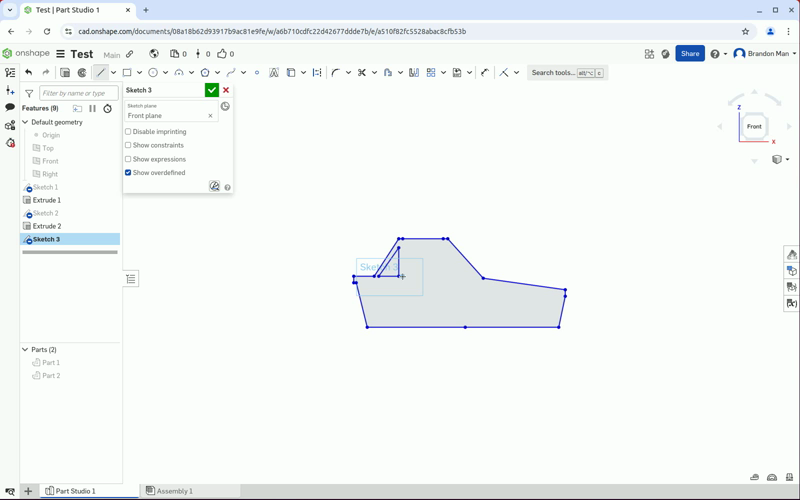
key_down(shift)
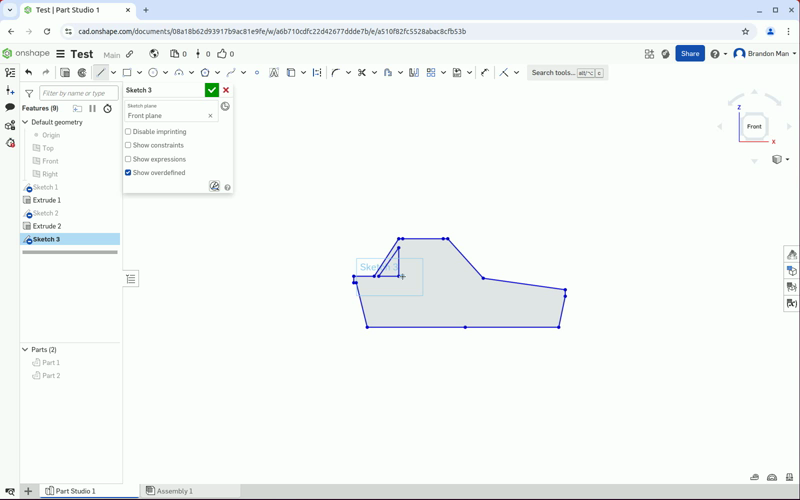
mouse_move(465, 276)
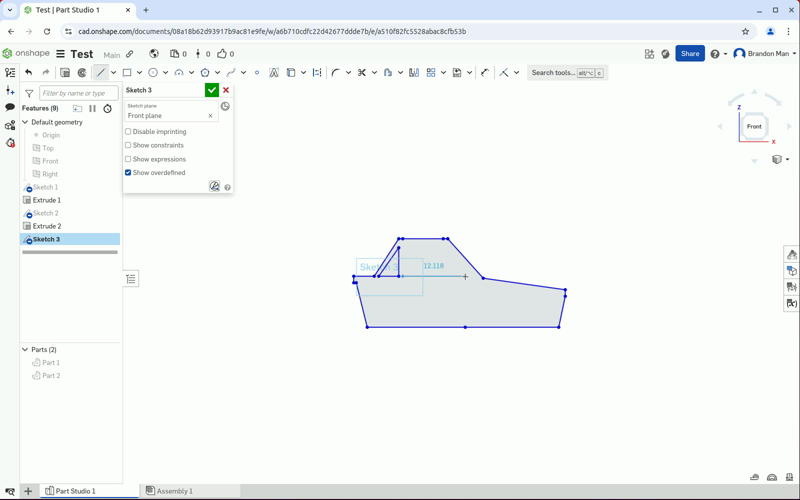
click(465, 276)
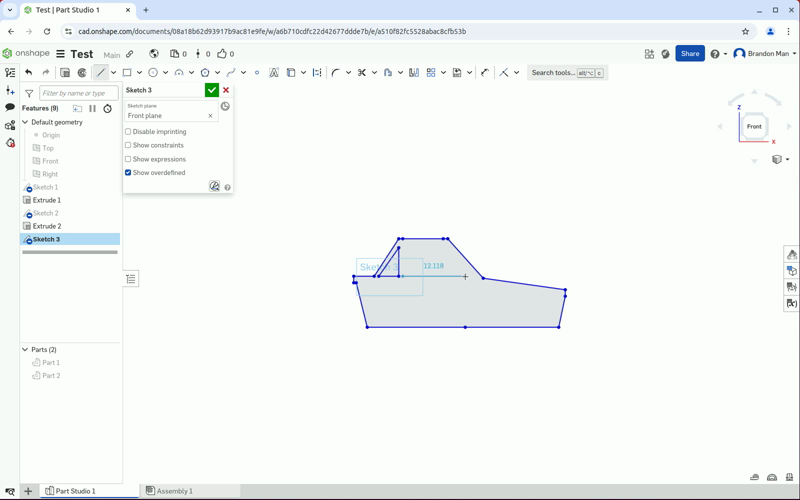
key_up(shift)
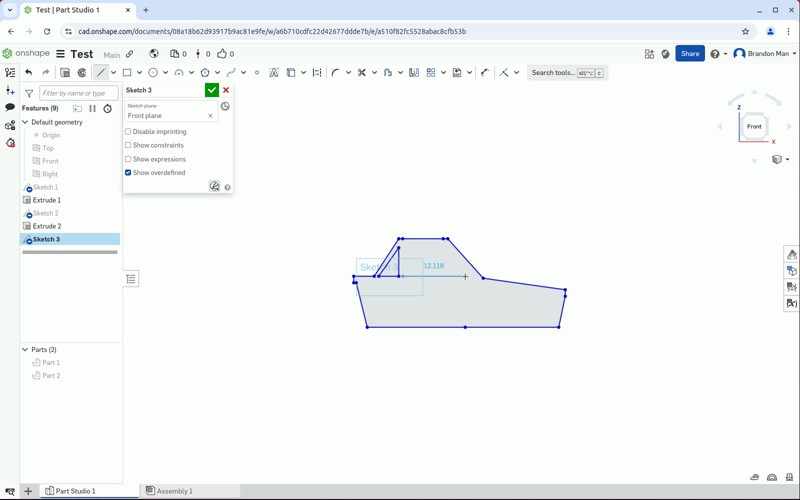
key_down(shift)
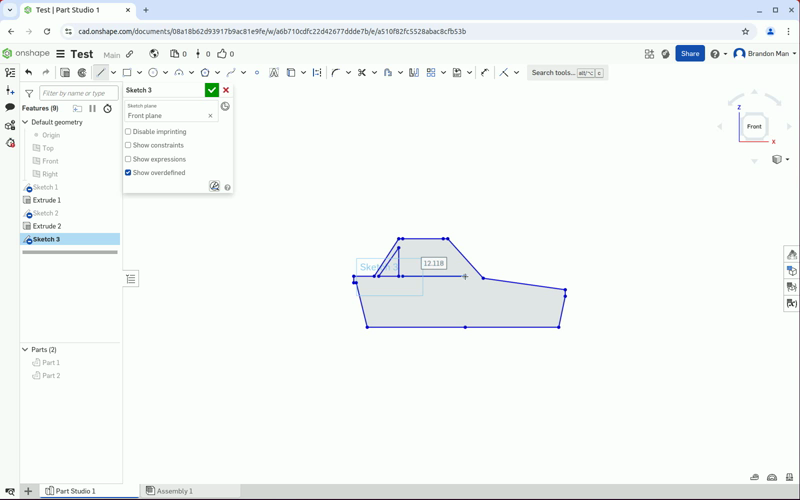
mouse_move(495, 276)
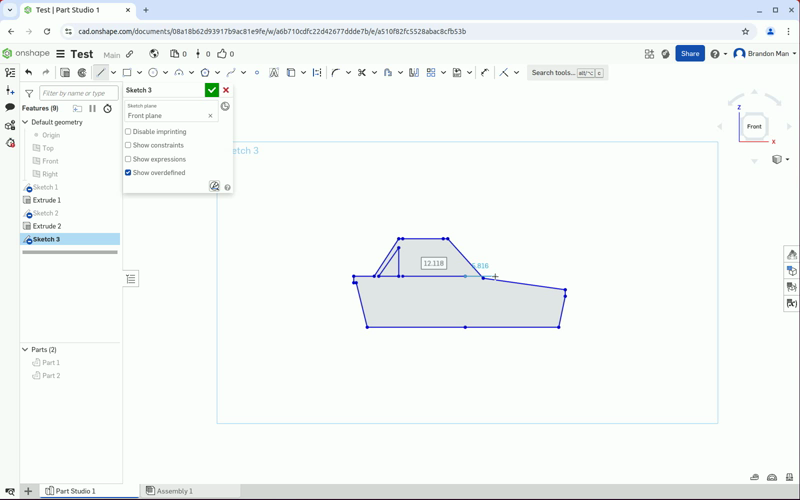
mouse_move(478, 278)
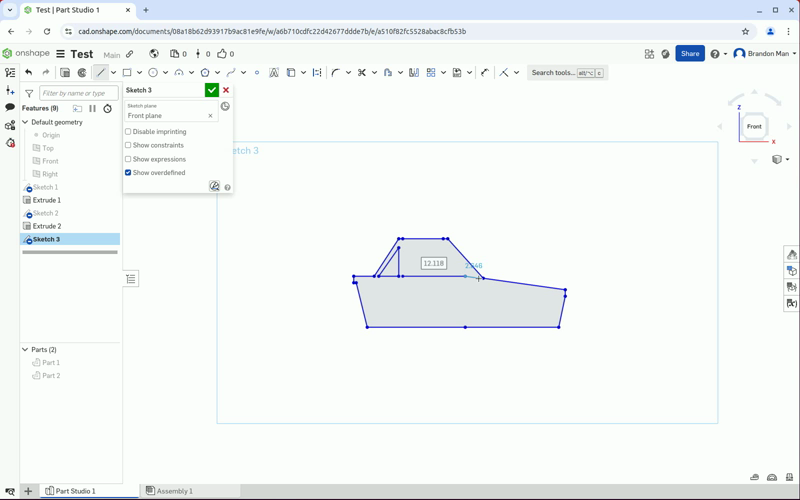
click(478, 278)
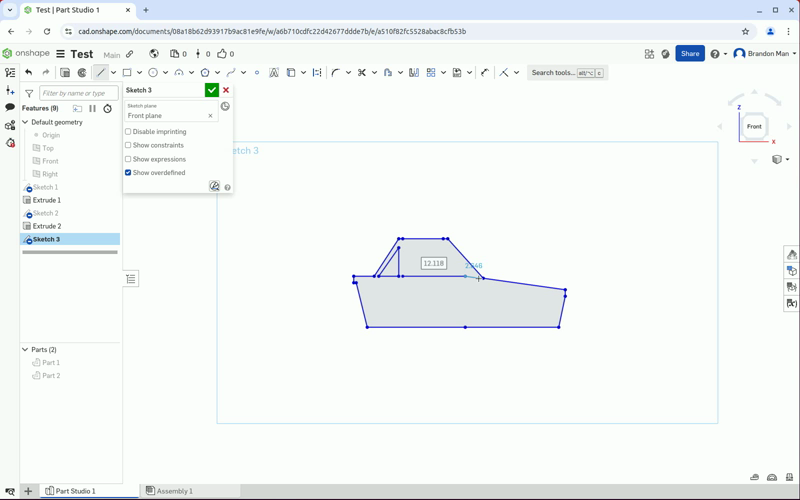
key_up(shift)
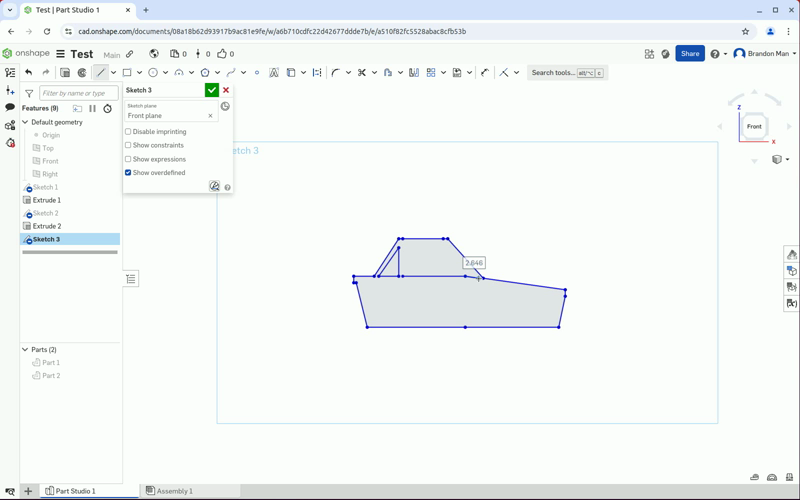
key_down(shift)
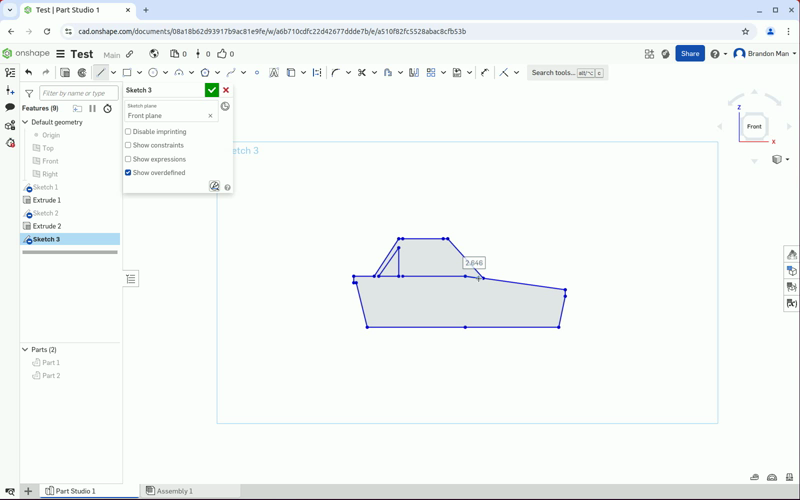
mouse_move(508, 278)
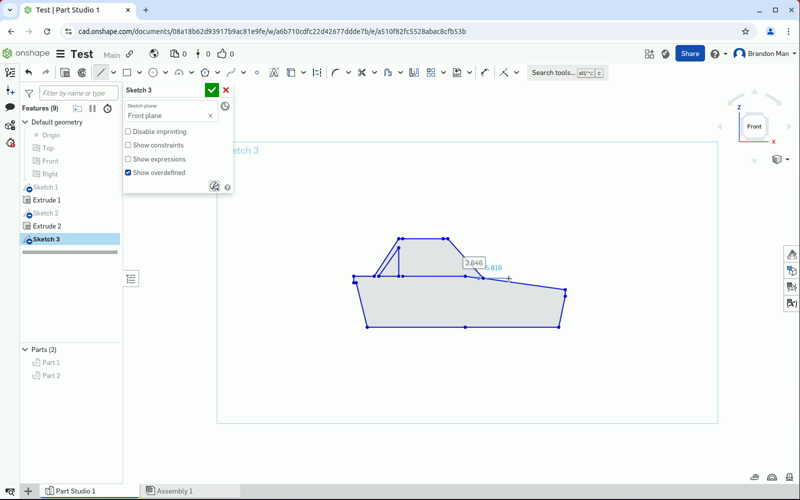
mouse_move(447, 245)
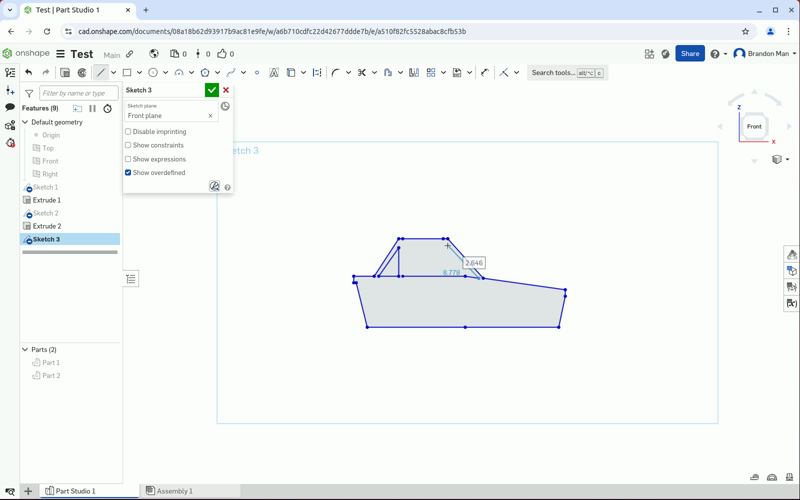
click(447, 245)
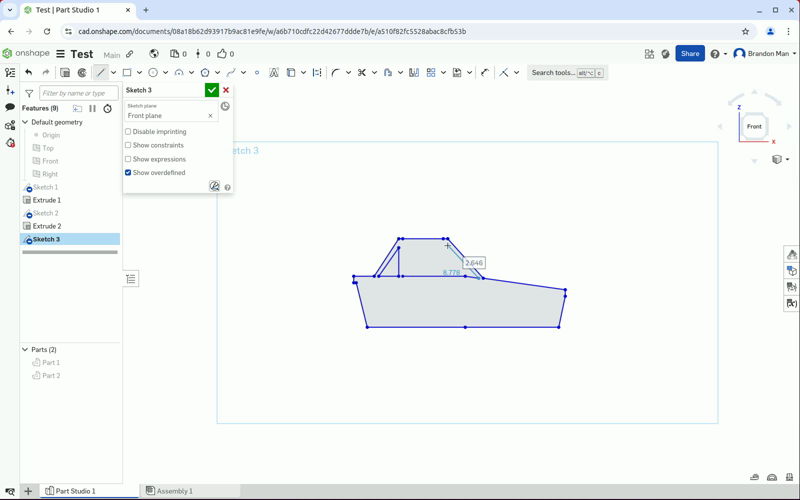
key_up(shift)
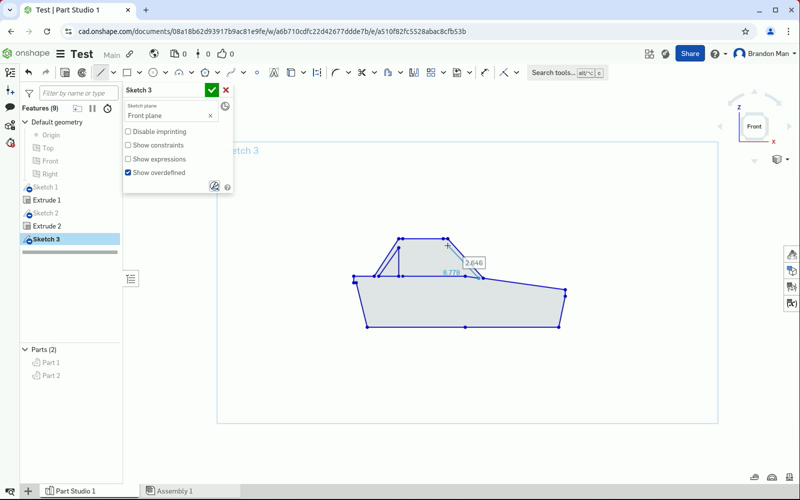
key_down(shift)
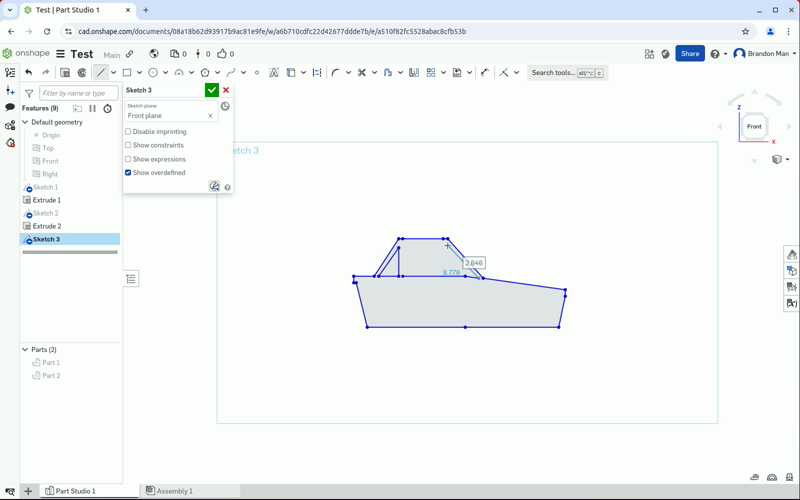
mouse_move(477, 245)
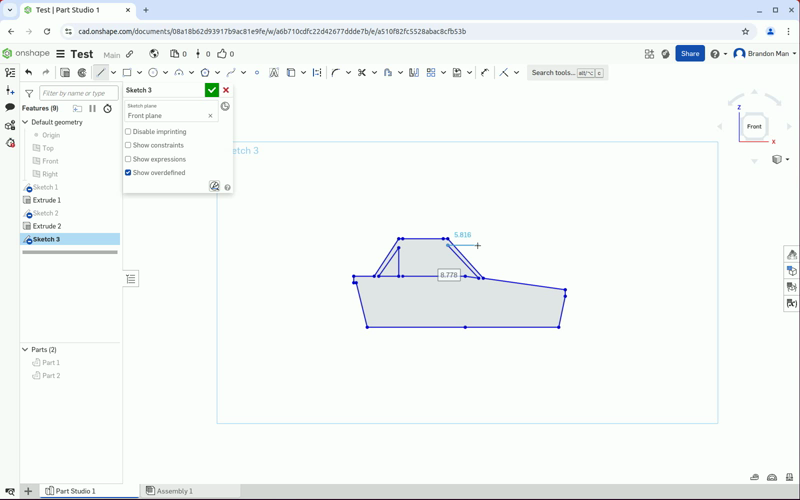
mouse_move(402, 245)
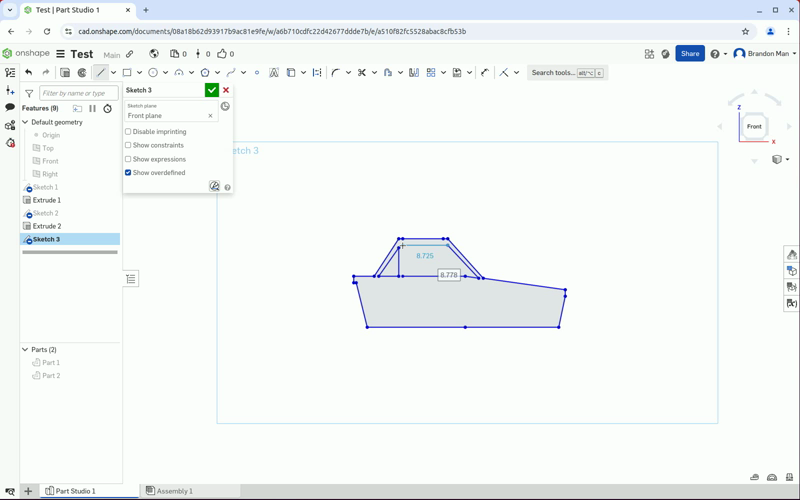
click(402, 245)
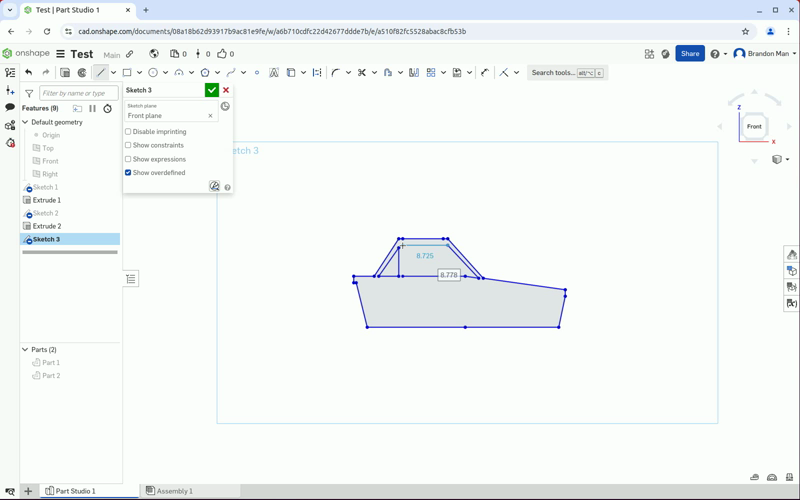
key_up(shift)
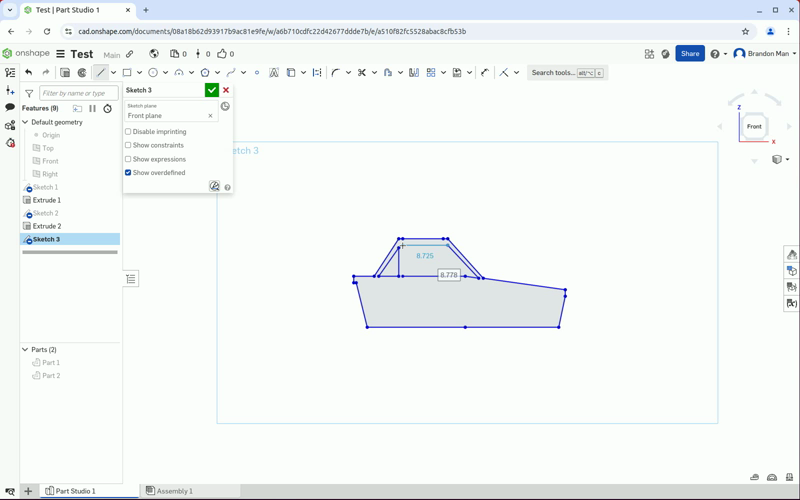
mouse_move(432, 245)
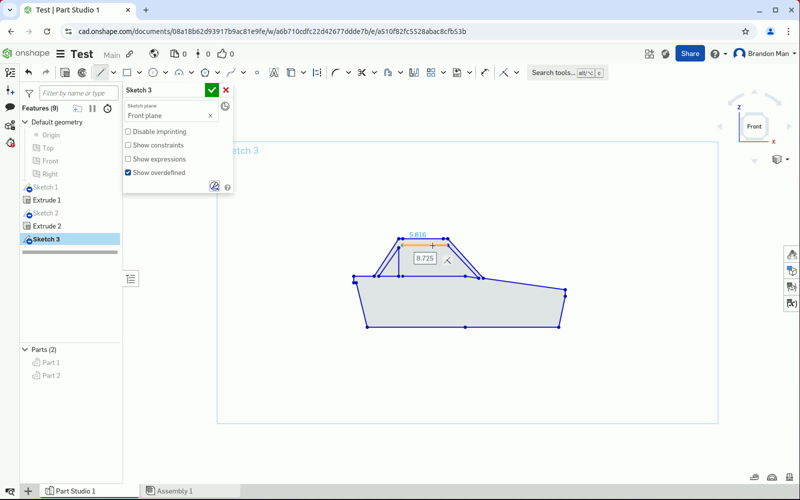
key_down(shift)
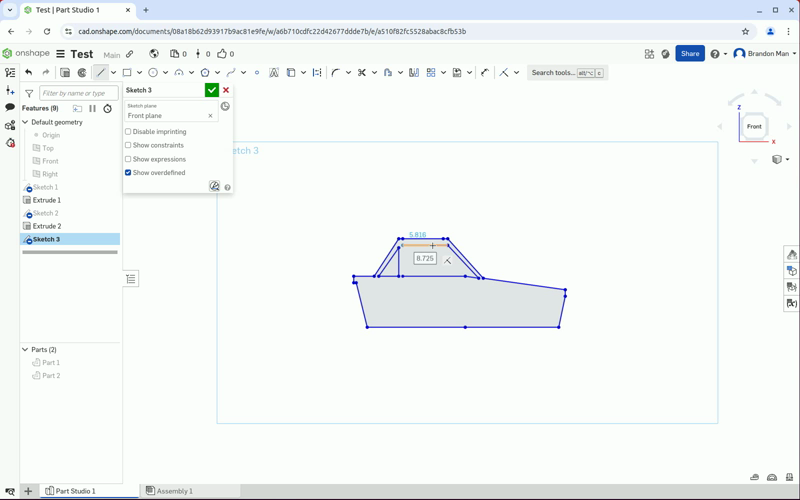
mouse_move(402, 276)
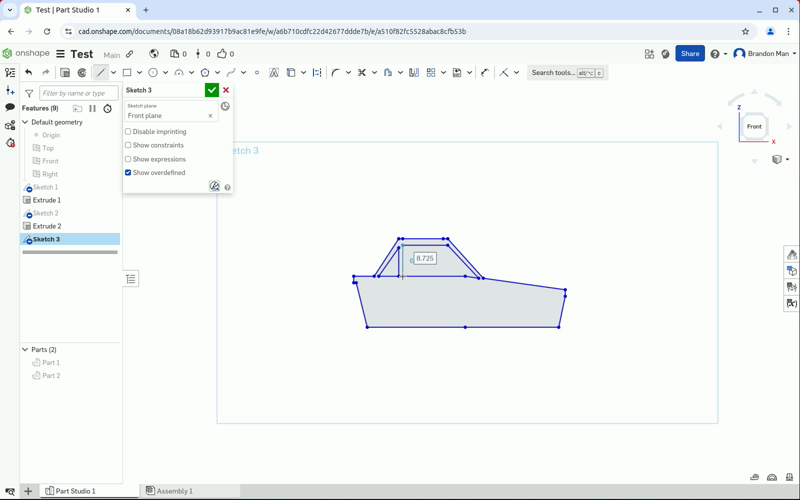
scroll(6)
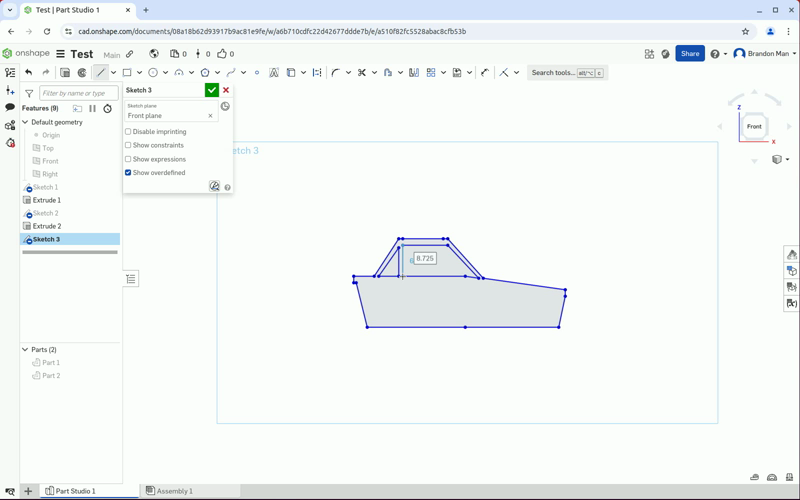
scroll(6)
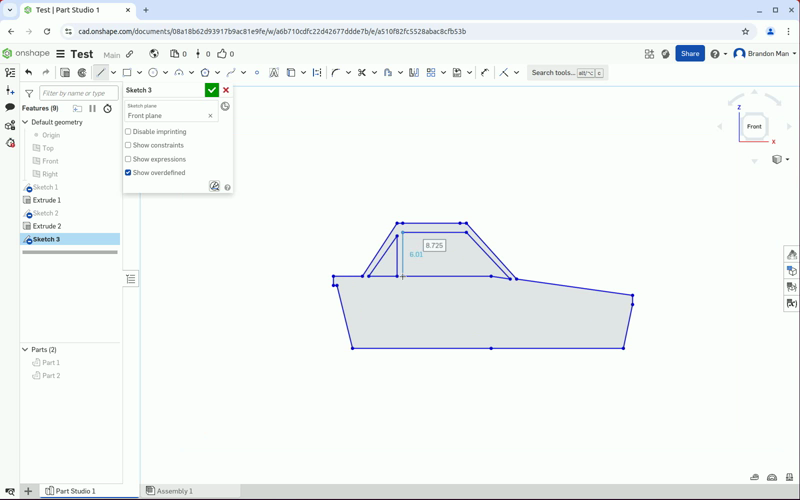
scroll(6)
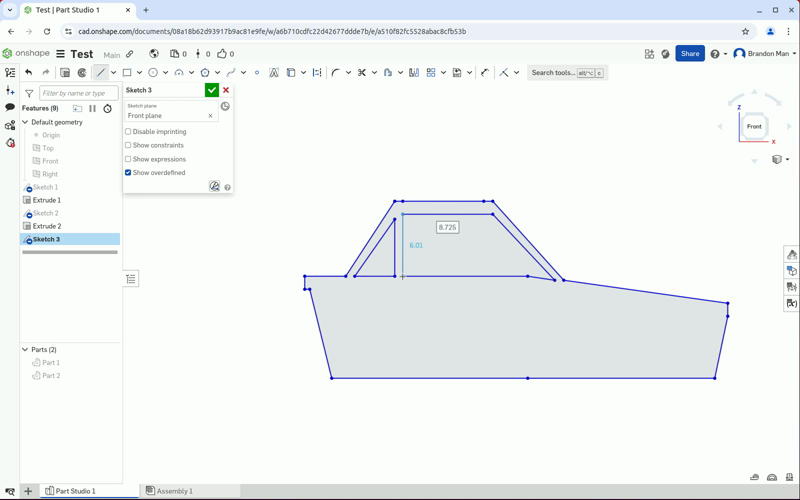
scroll(6)
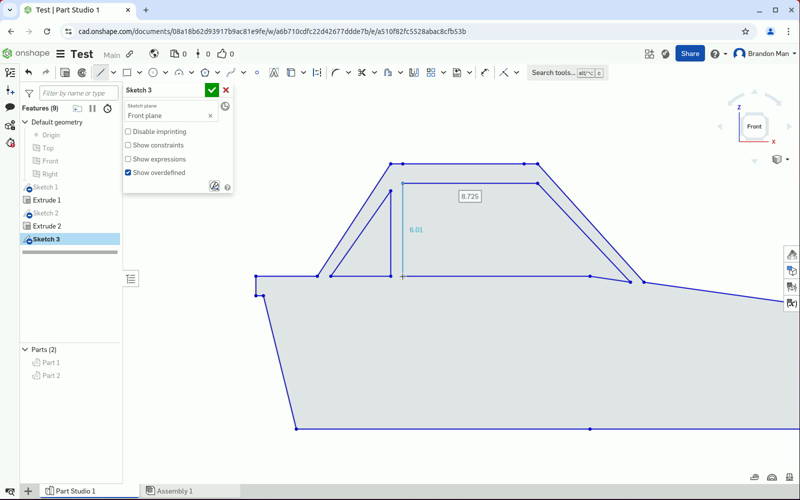
scroll(6)
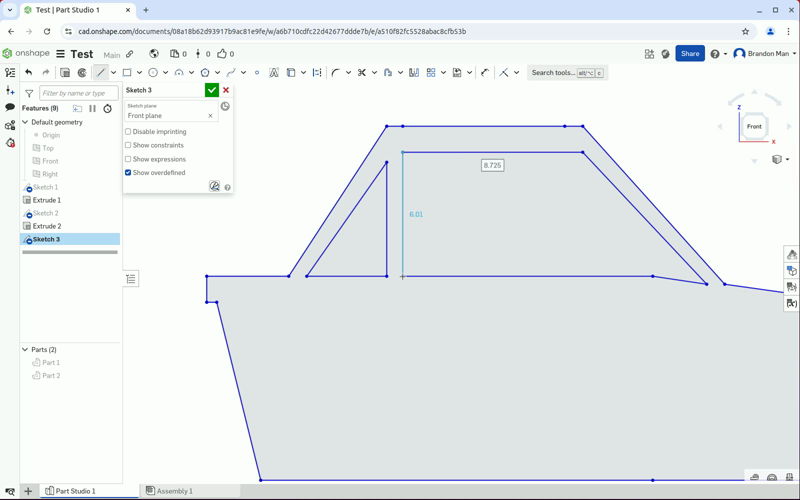
scroll(6)
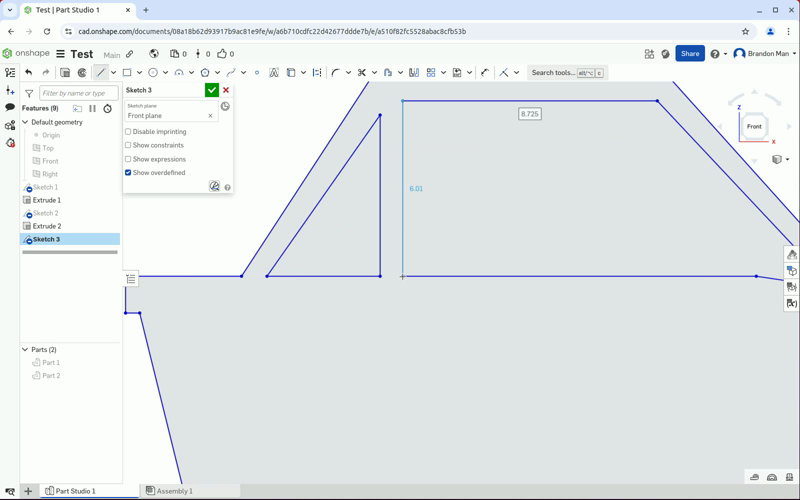
scroll(6)
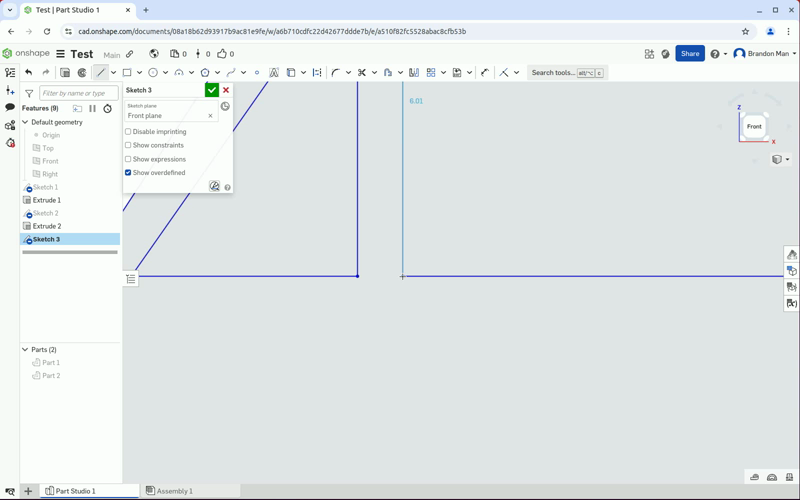
key_up(shift)
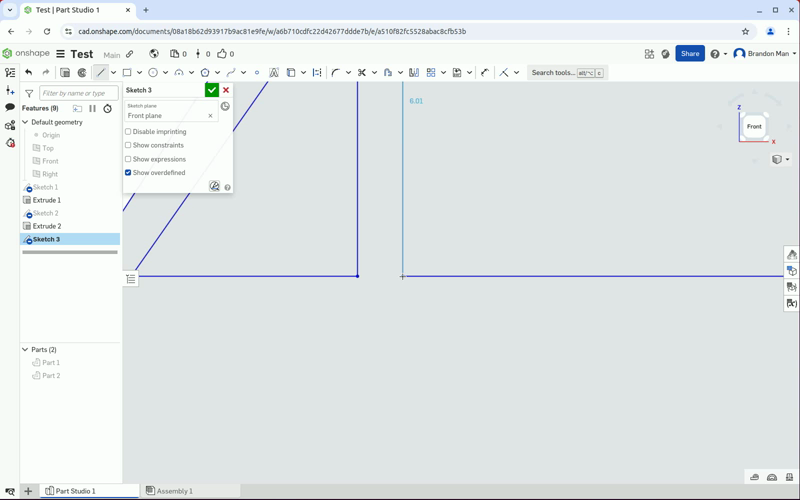
click(402, 276)
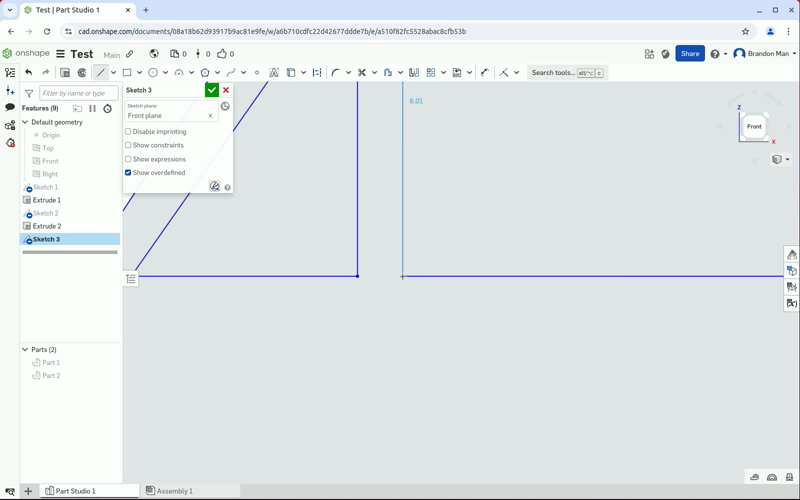
scroll(-6)
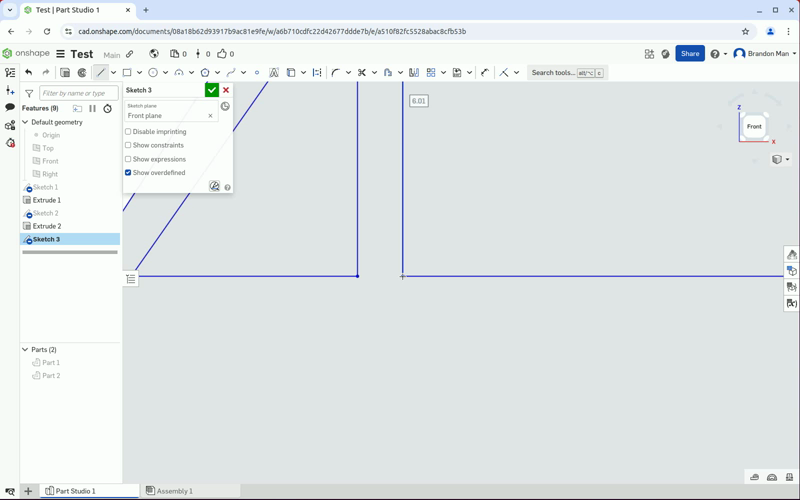
scroll(-6)
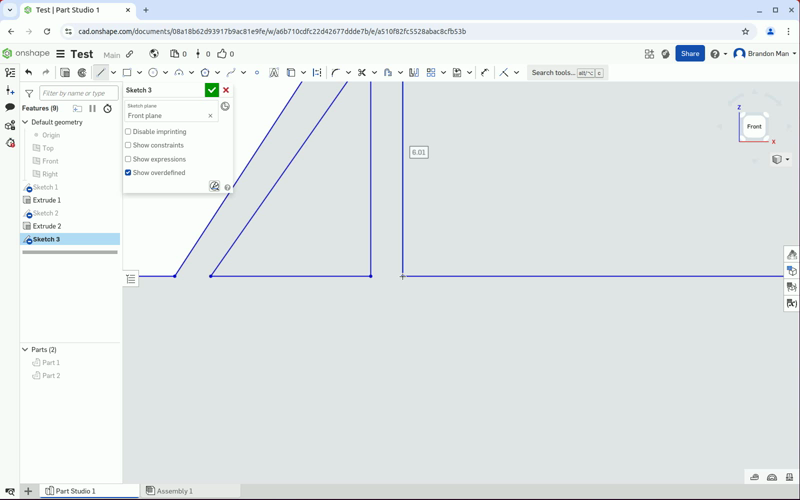
scroll(-6)
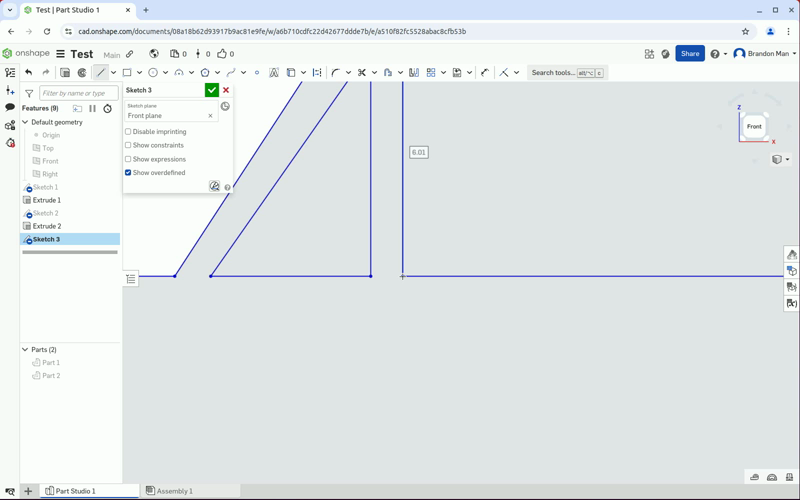
scroll(-6)
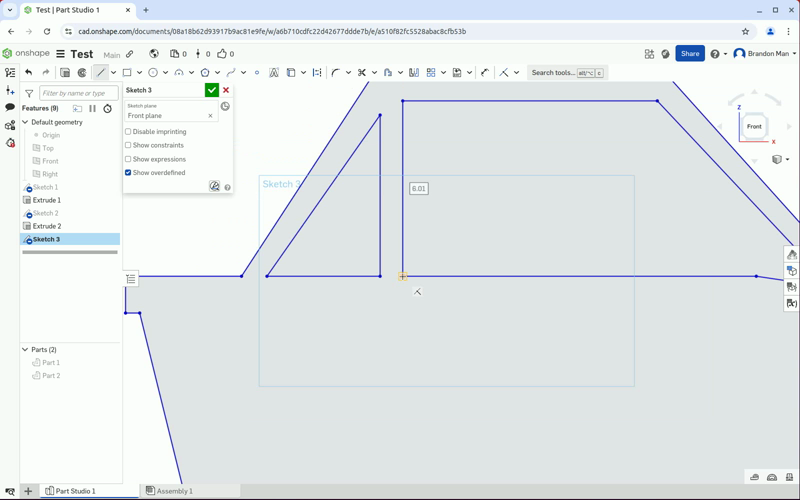
scroll(-6)
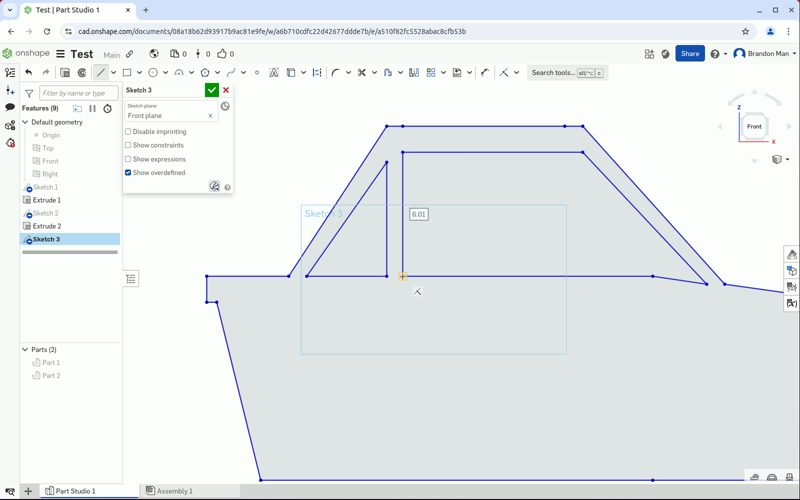
scroll(-6)
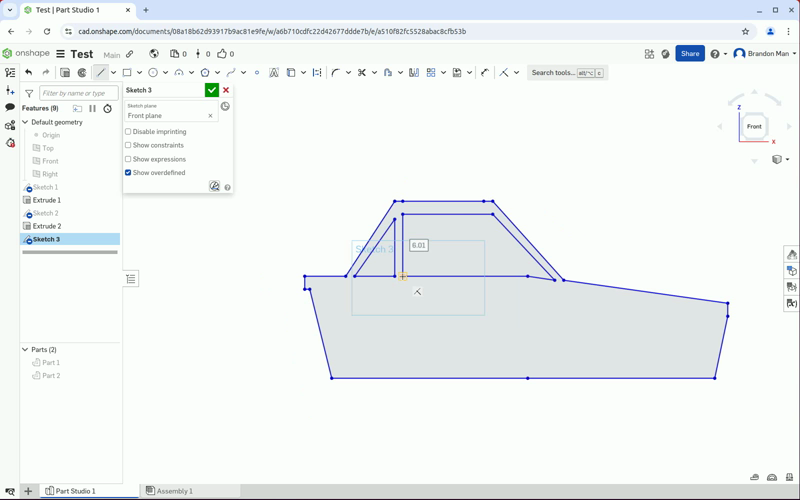
scroll(-6)
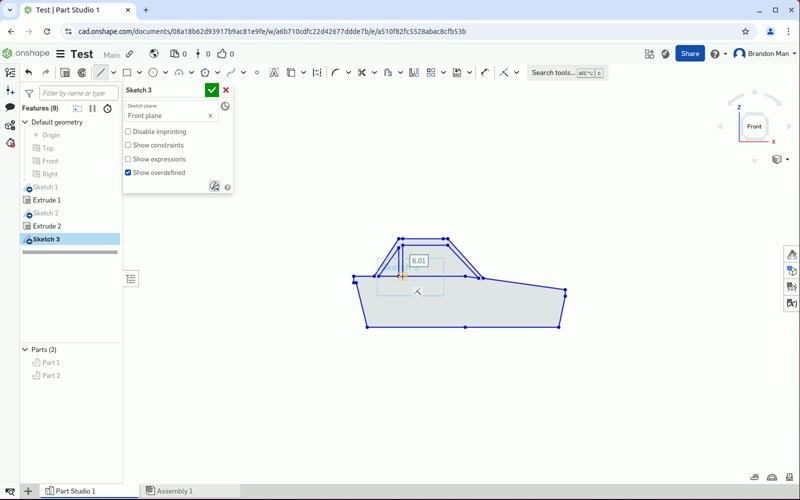
key(esc)
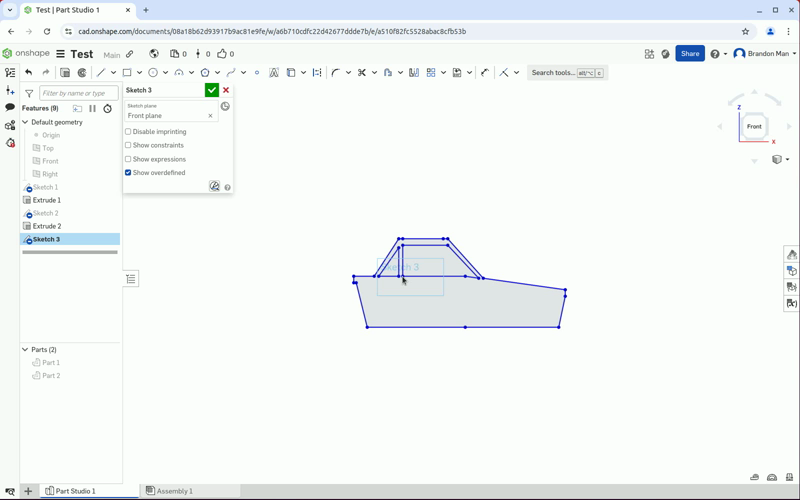
mouse_move(373, 290)
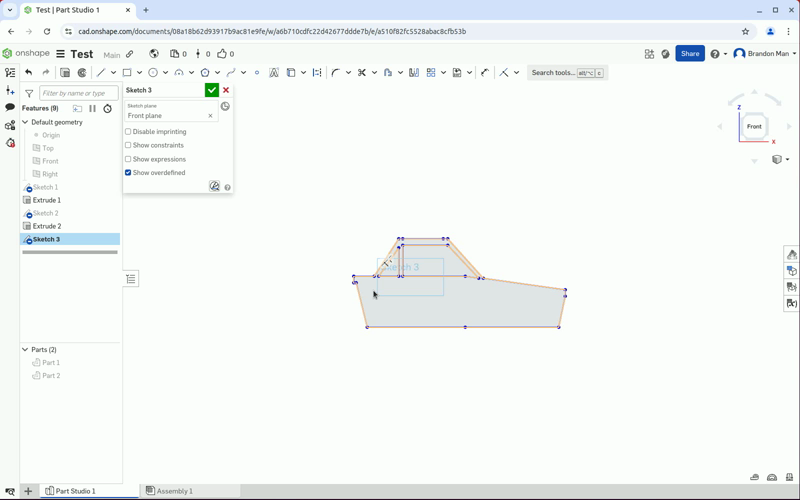
click(373, 290)
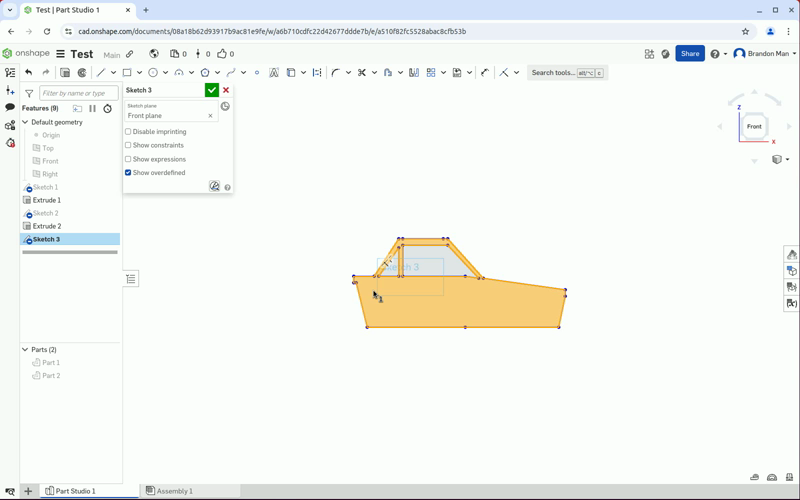
mouse_move(73, 352)
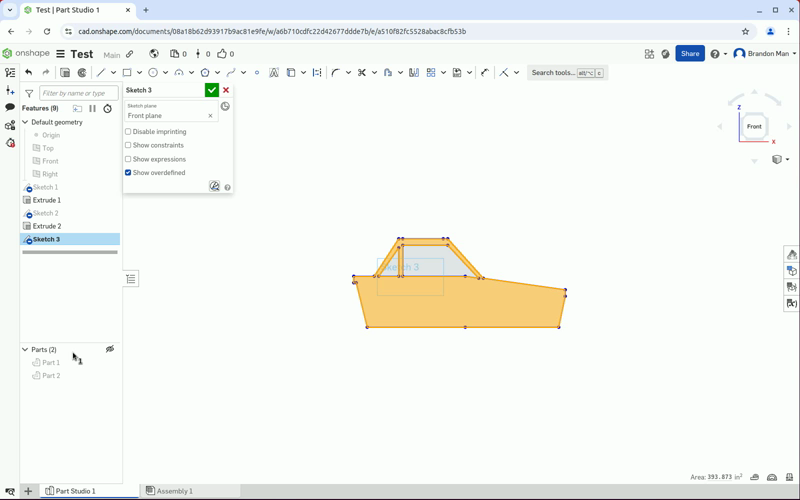
key(shift+y)
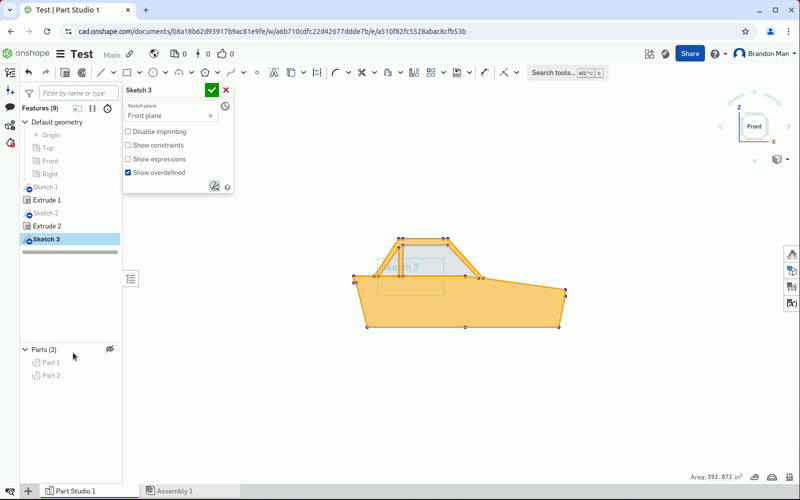
key(shift+e)
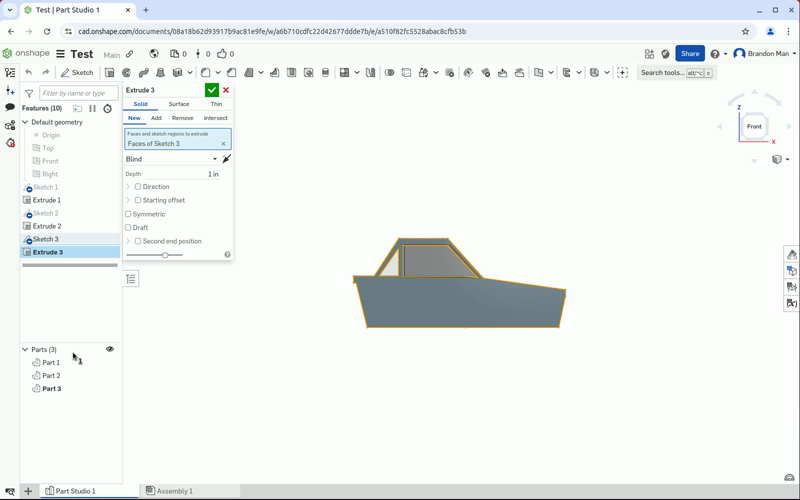
mouse_move(143, 106)
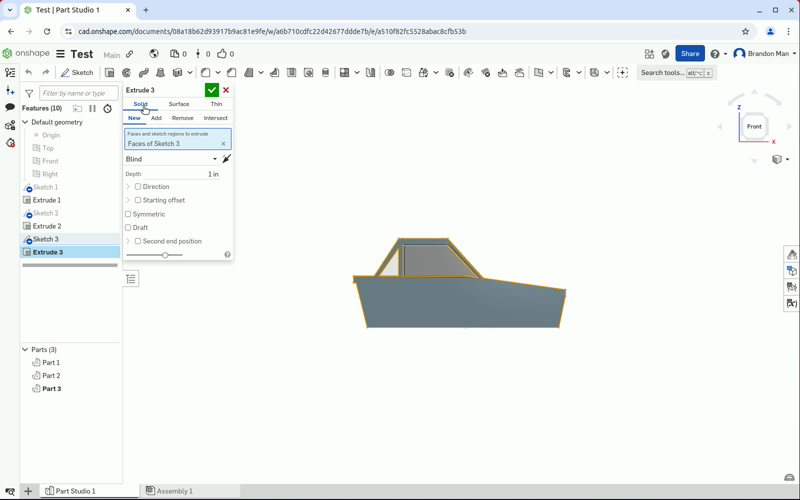
click(143, 106)
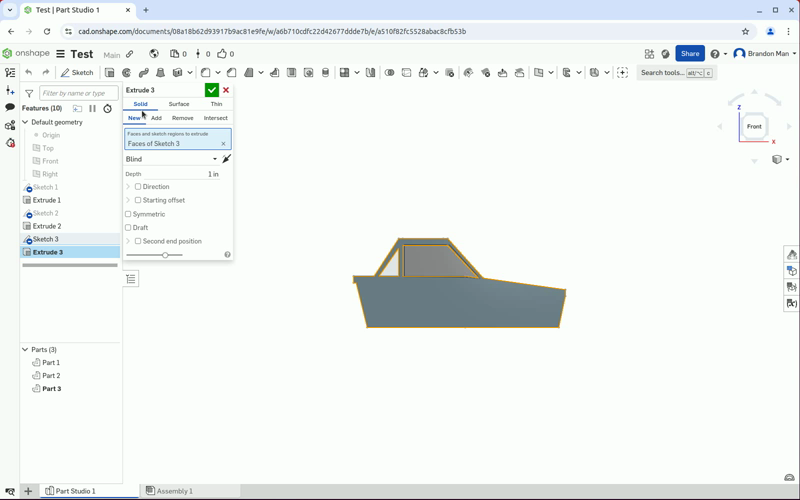
mouse_move(137, 120)
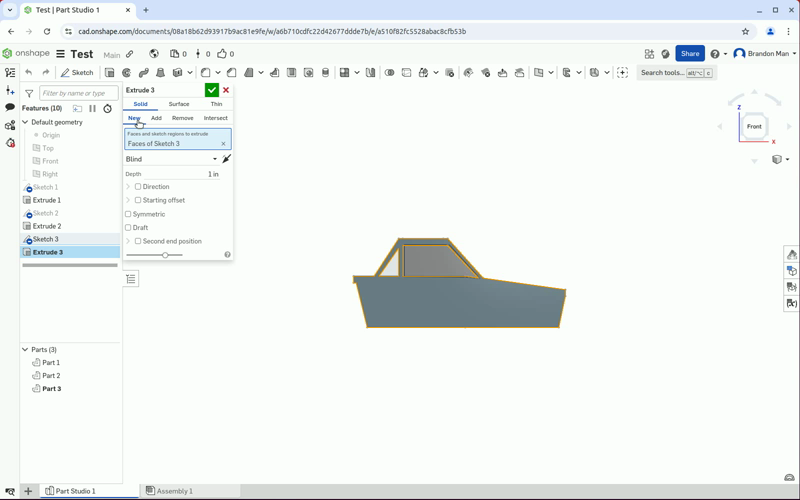
click(137, 120)
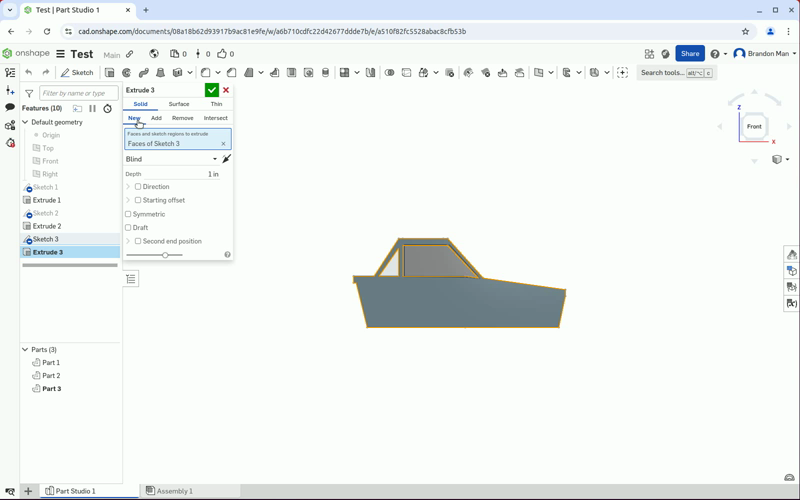
key(tab, 4)
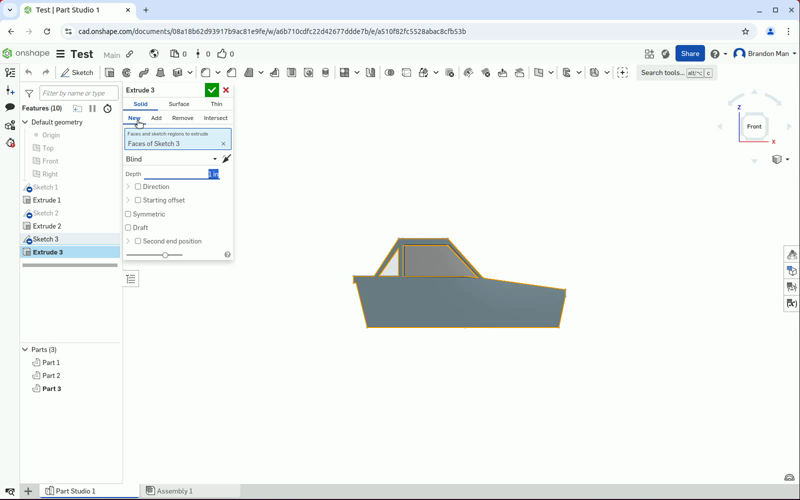
text(20.46)
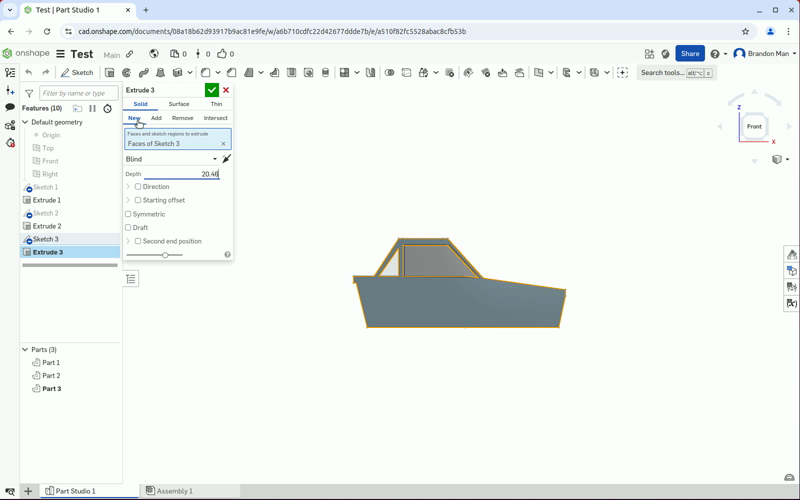
key(enter)
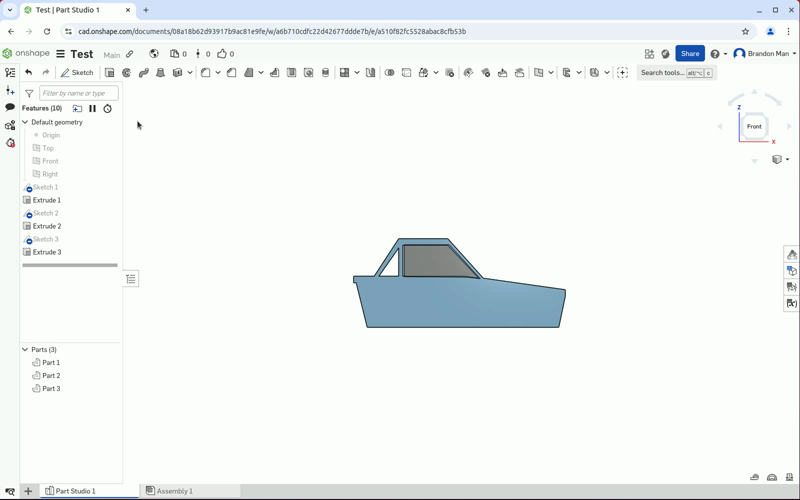
key(shift+h)
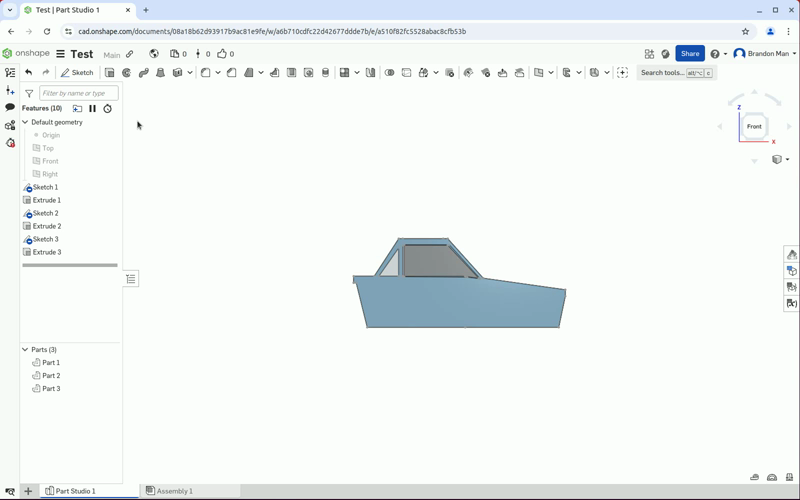
key(shift+h)
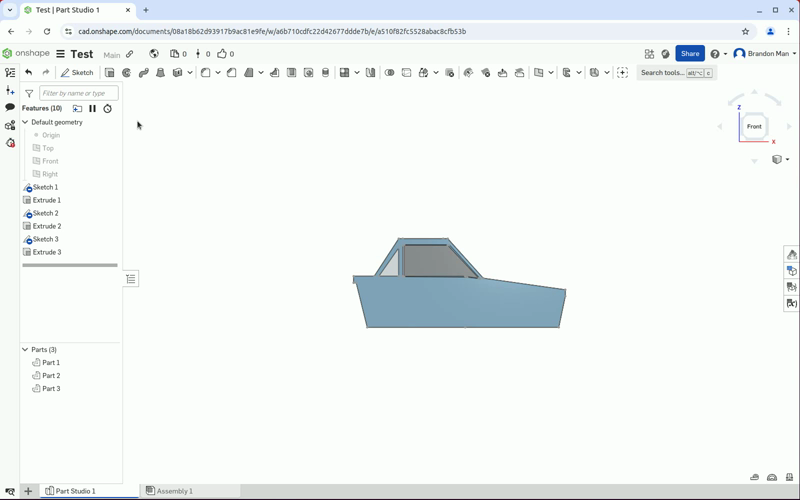
key(shift+7)
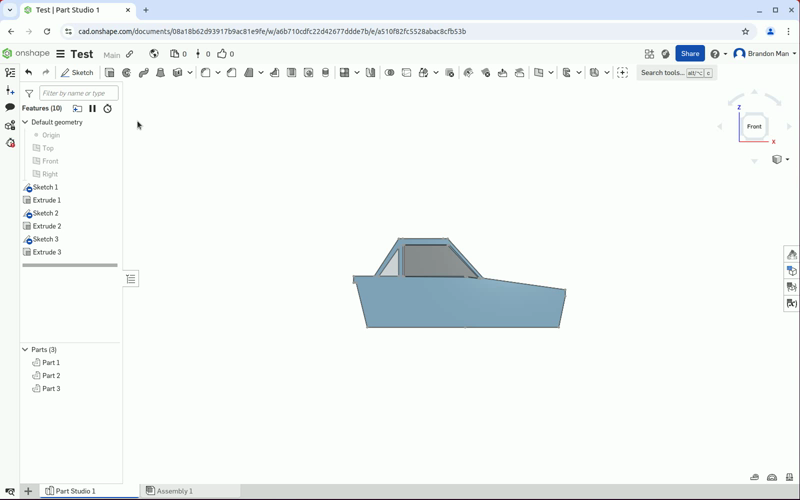
key(left, 2)
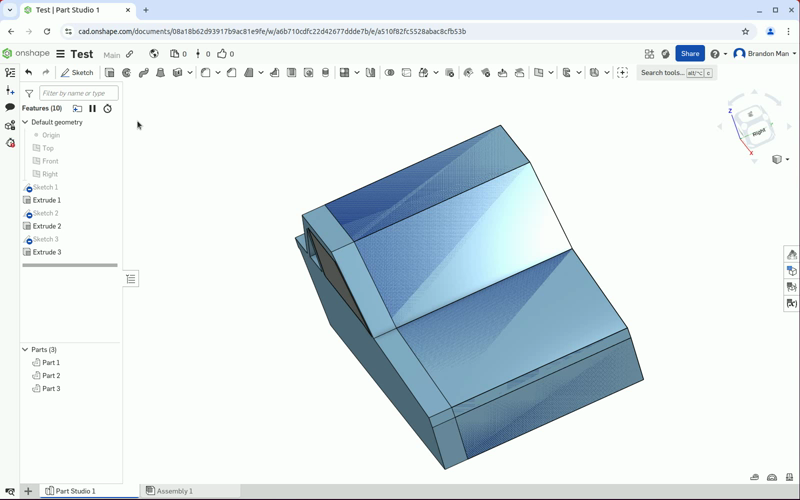
key(down, 2)
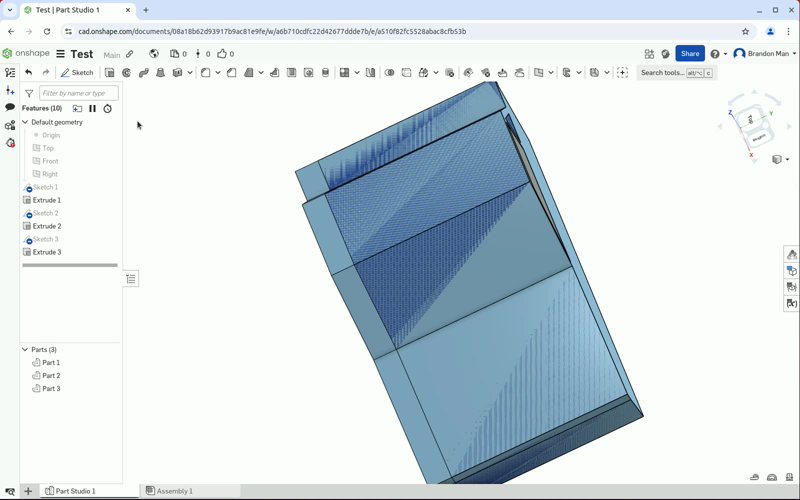
key(up, 2)
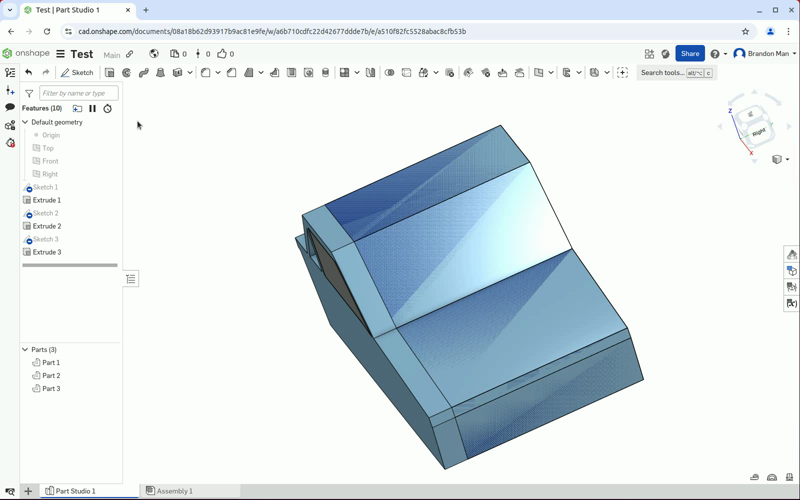
key(right, 2)
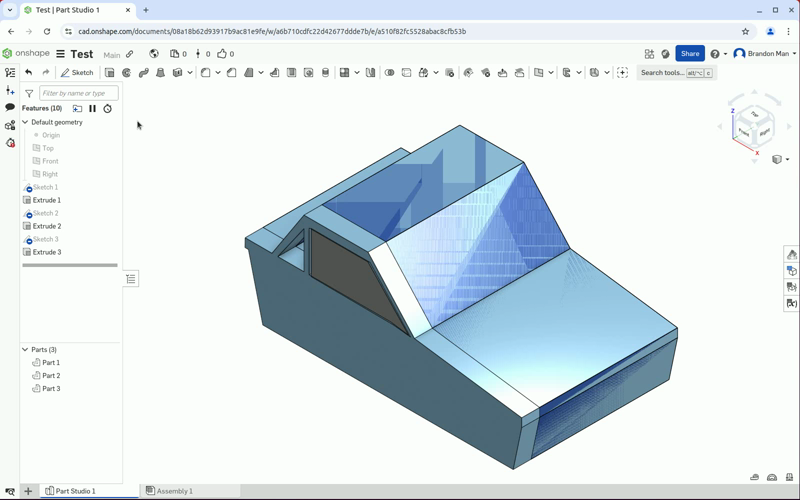
mouse_move(73, 189)
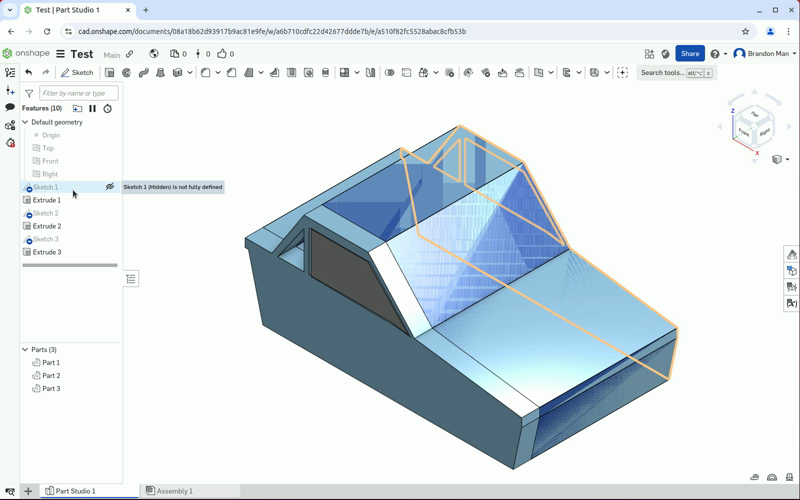
click(73, 189)